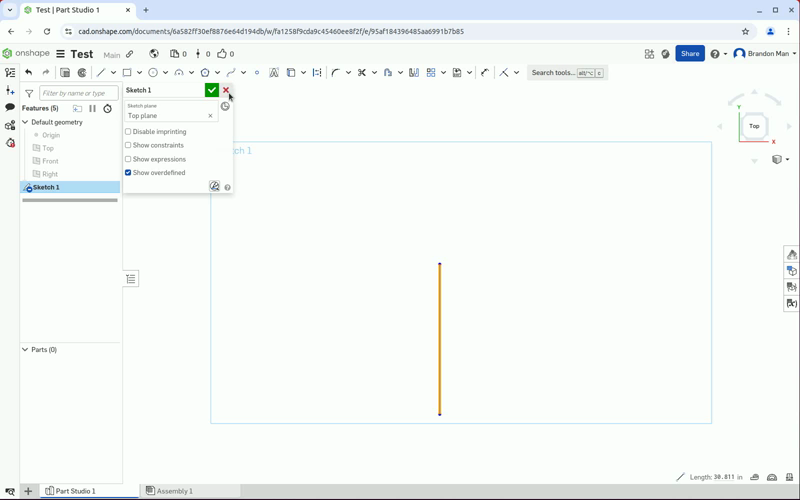
key(shift+h)
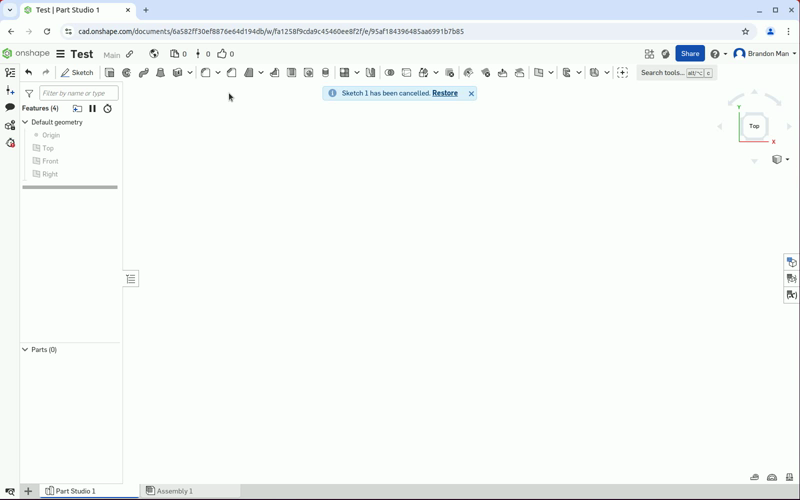
mouse_move(73, 352)
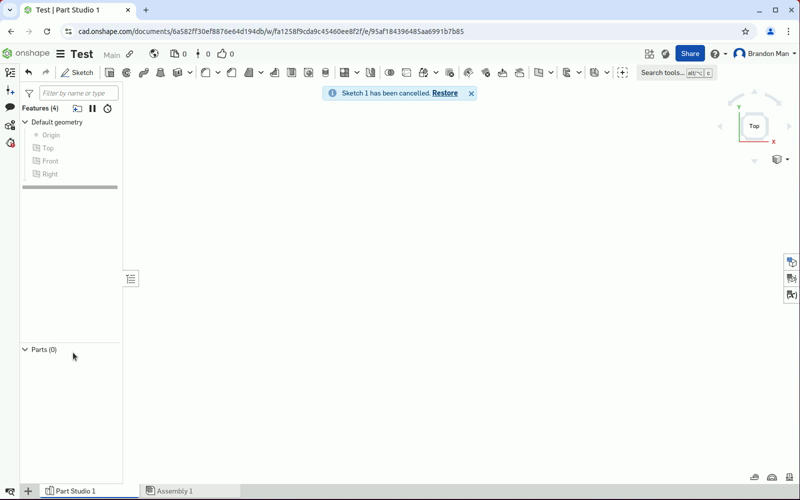
key(y)
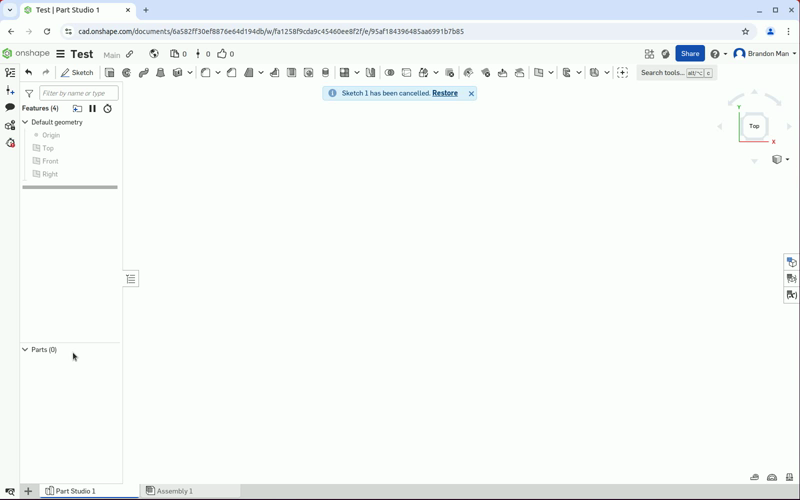
key(shift+p)
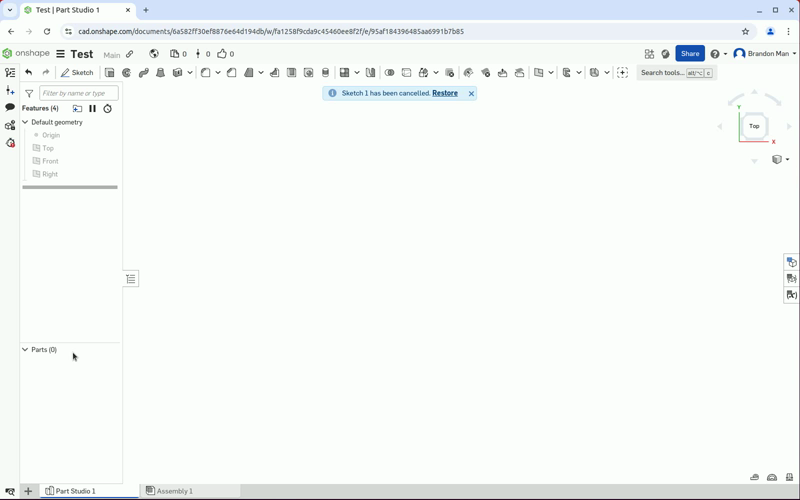
key(space)
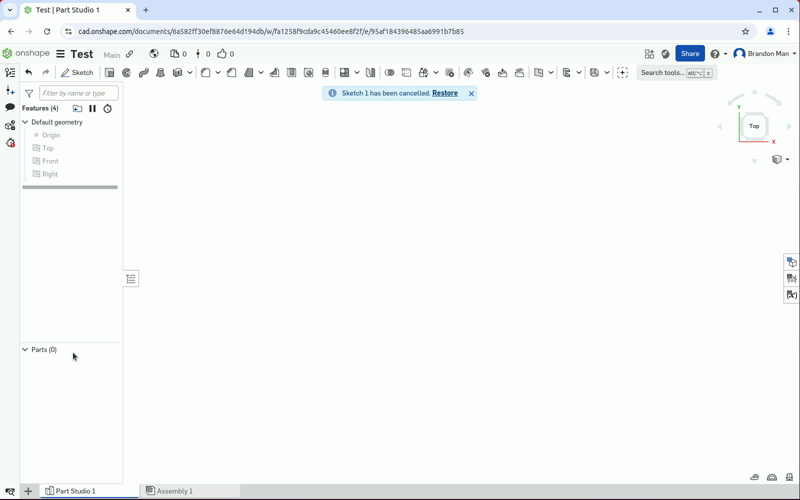
key_down(shift)
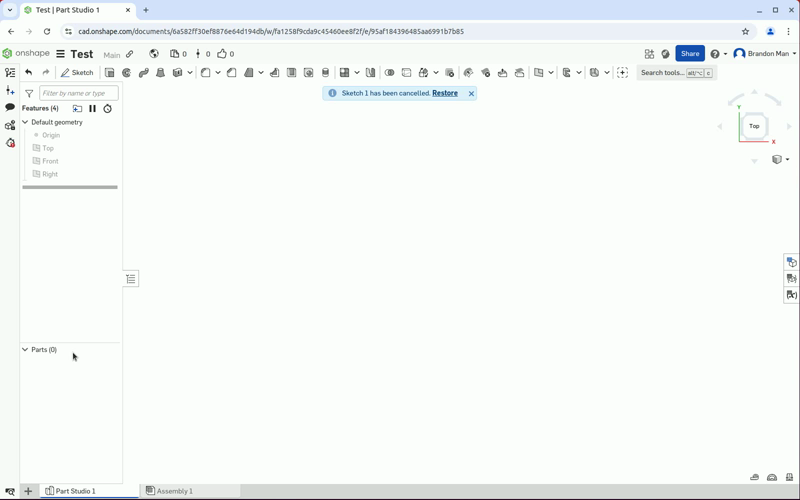
key(up)
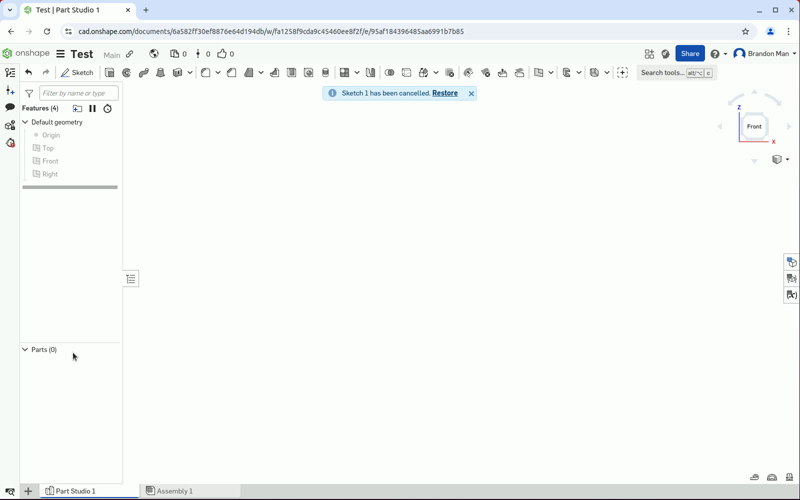
key_up(shift)
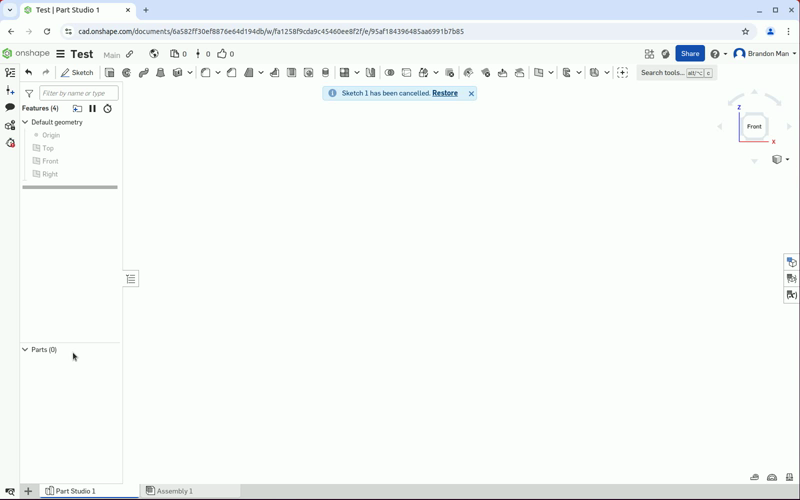
key(space)
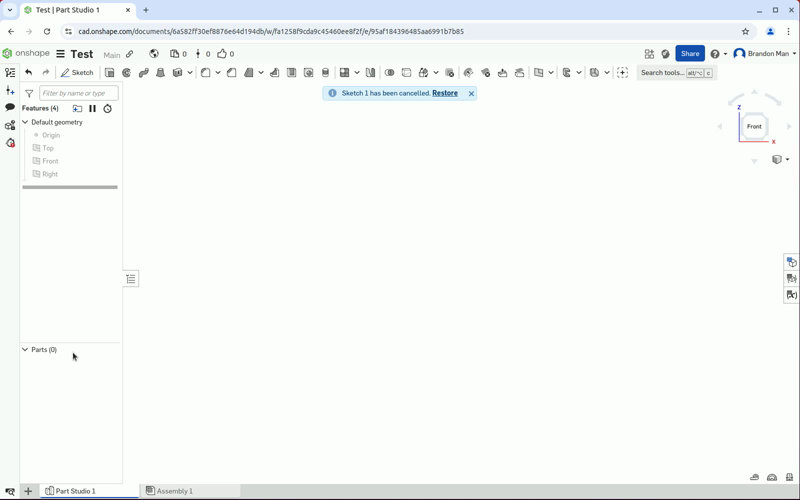
key_down(shift)
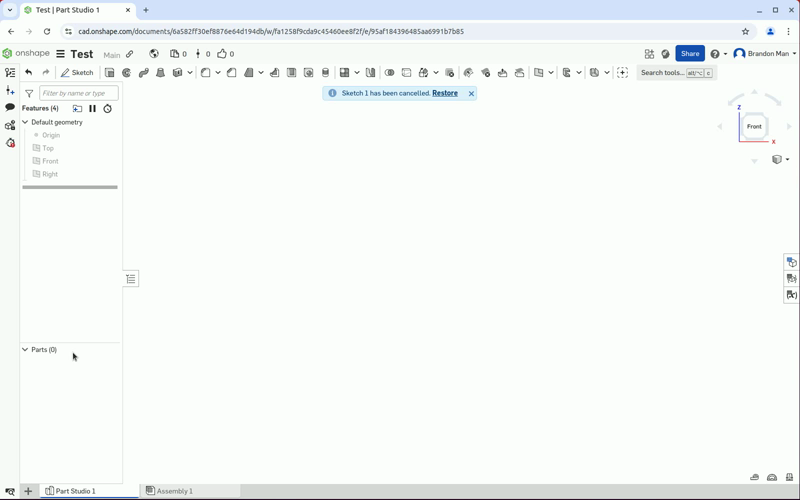
key(left)
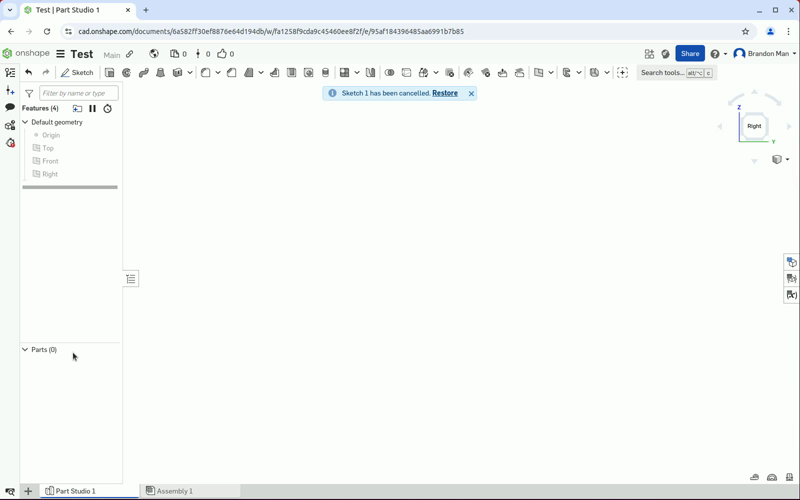
key_up(shift)
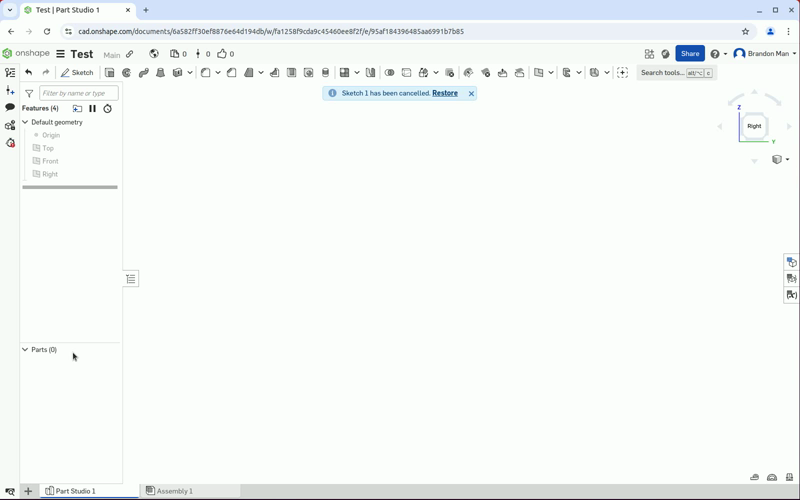
mouse_move(73, 352)
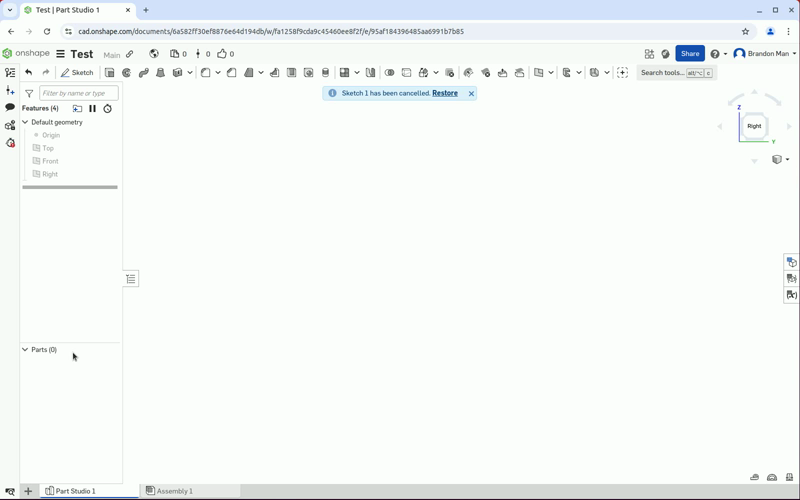
key(shift+y)
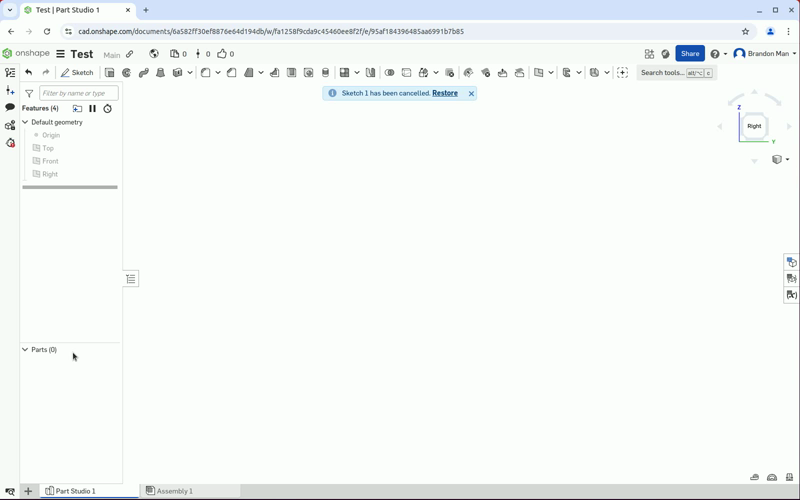
key(shift+s)
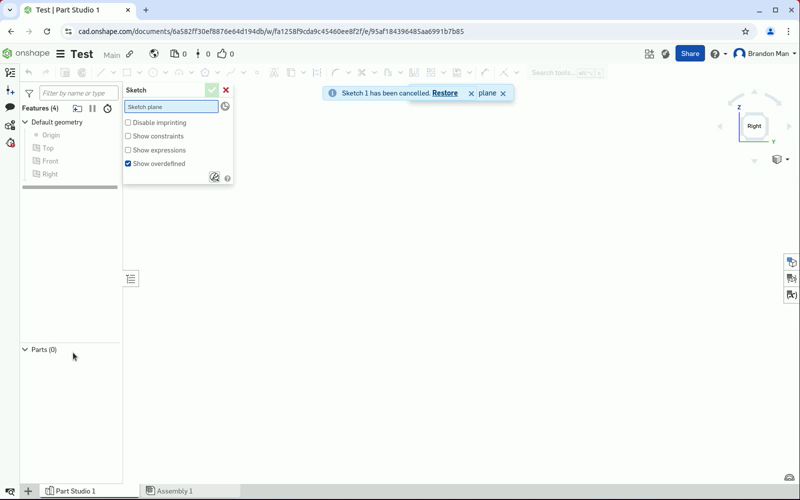
mouse_move(73, 176)
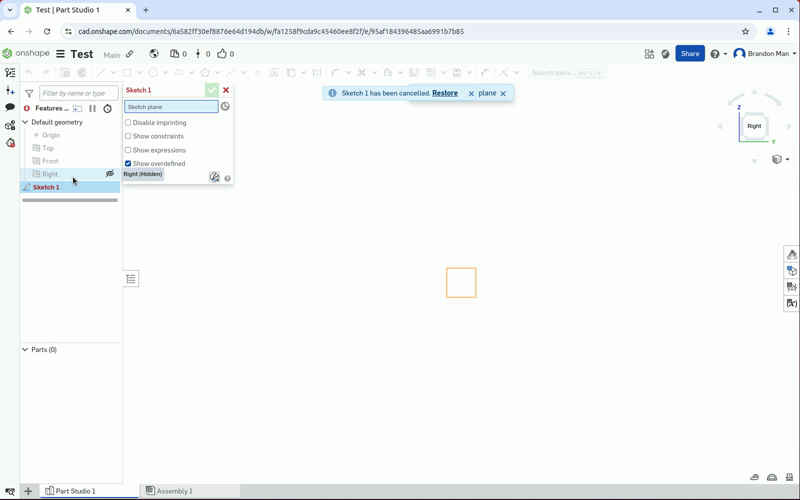
click(73, 176)
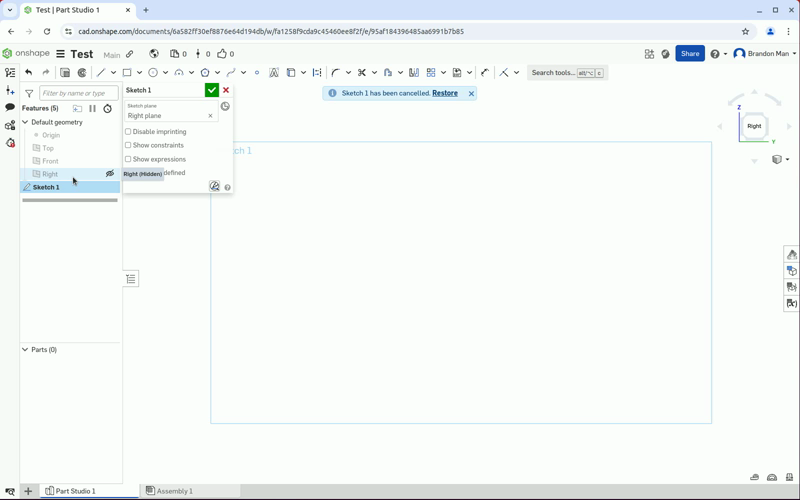
mouse_move(73, 352)
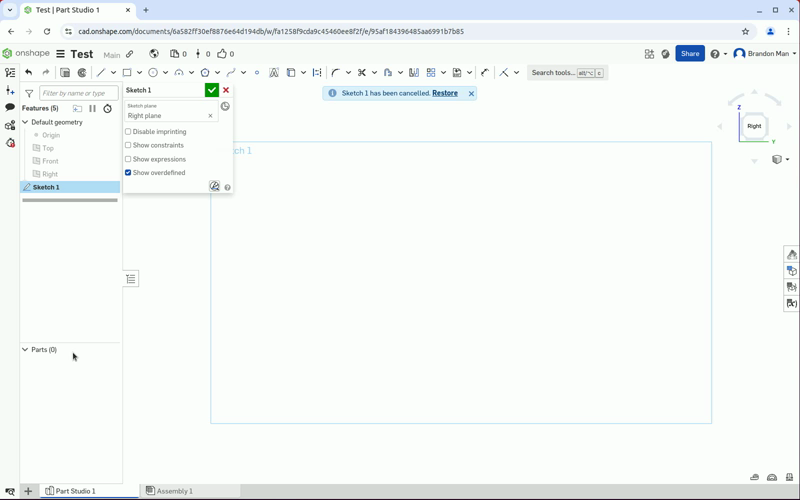
key(y)
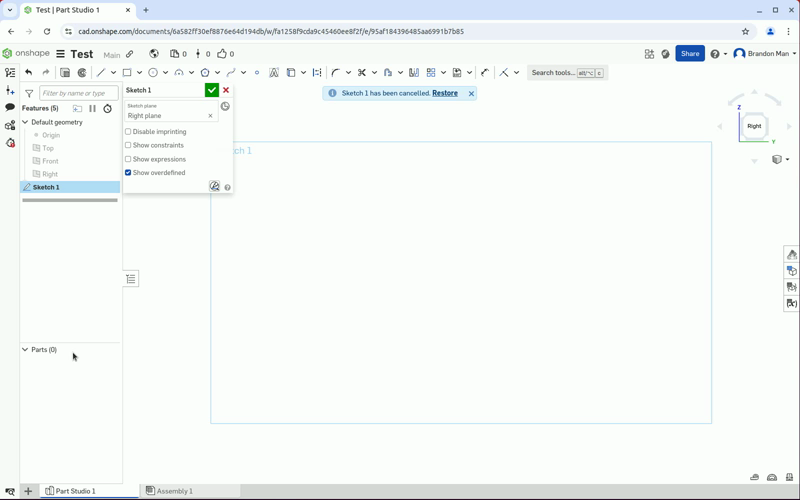
key(l)
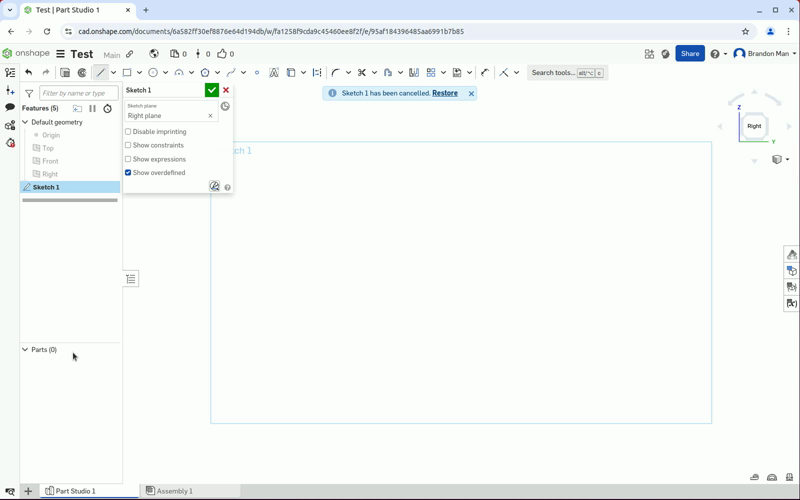
key_down(shift)
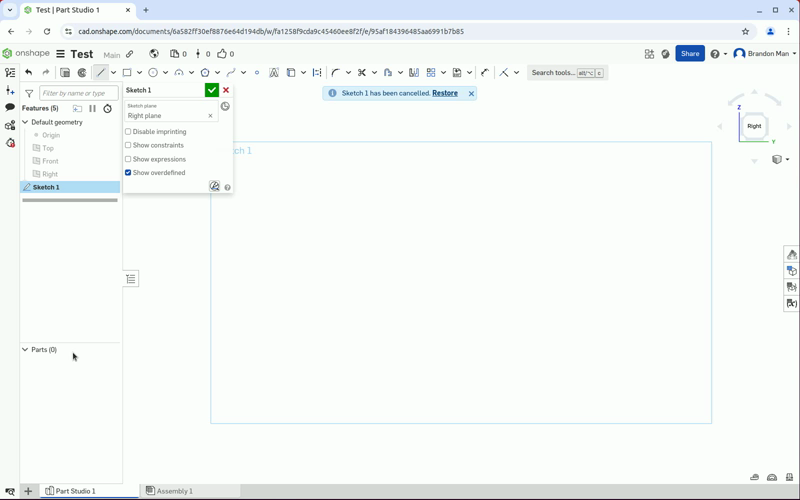
mouse_move(389, 395)
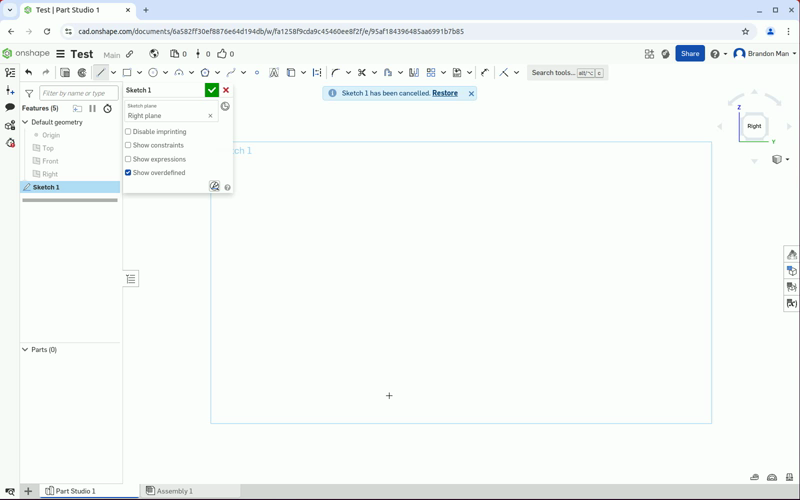
click(389, 395)
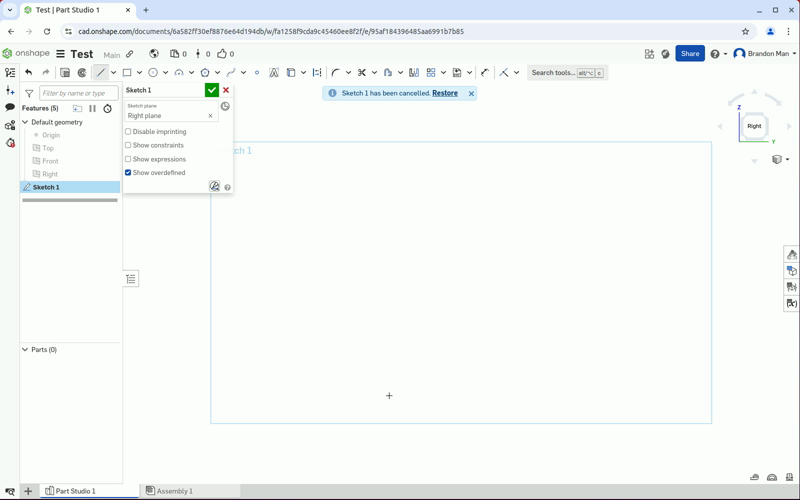
key_up(shift)
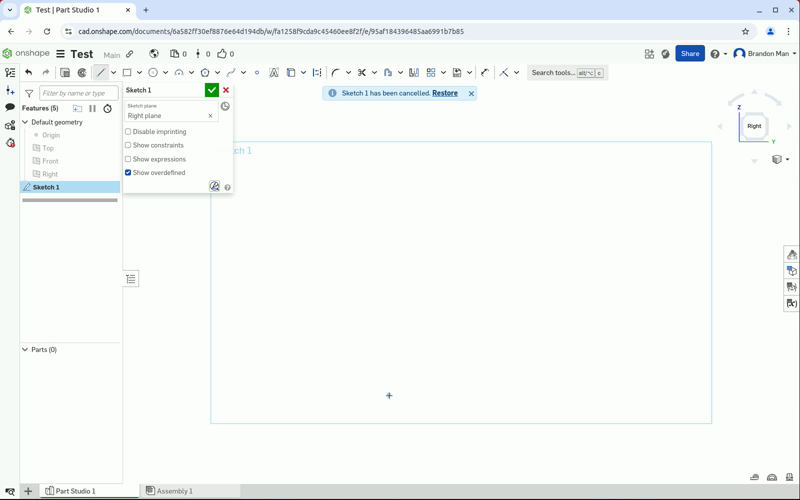
key_down(shift)
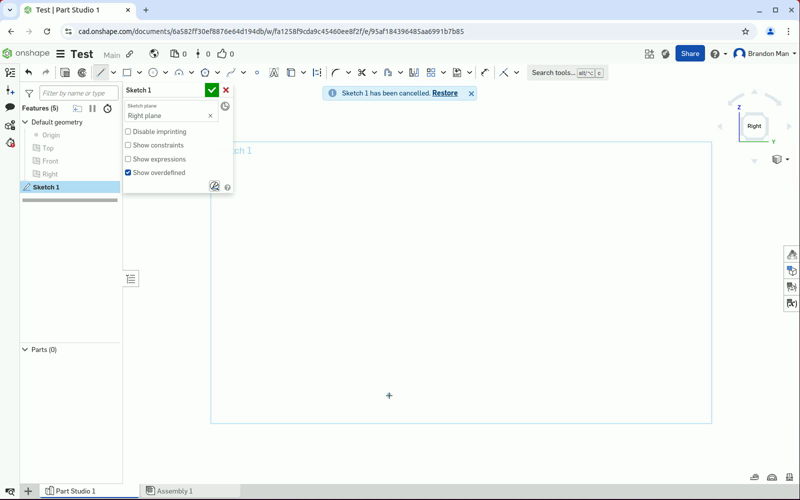
mouse_move(419, 395)
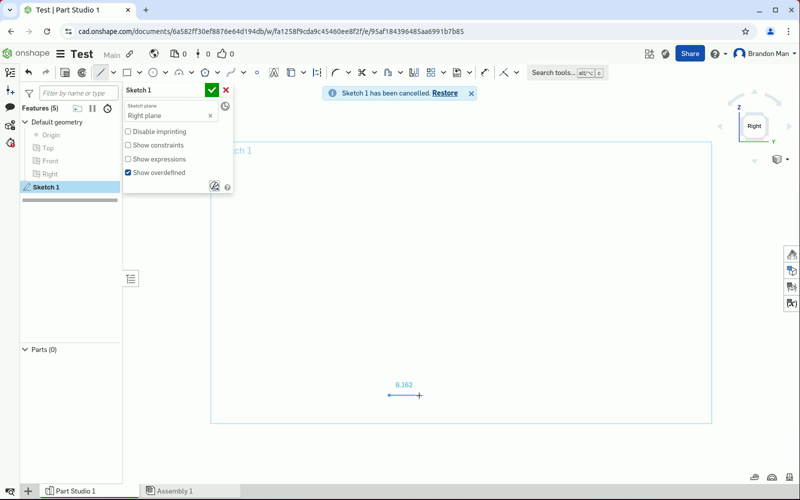
mouse_move(412, 395)
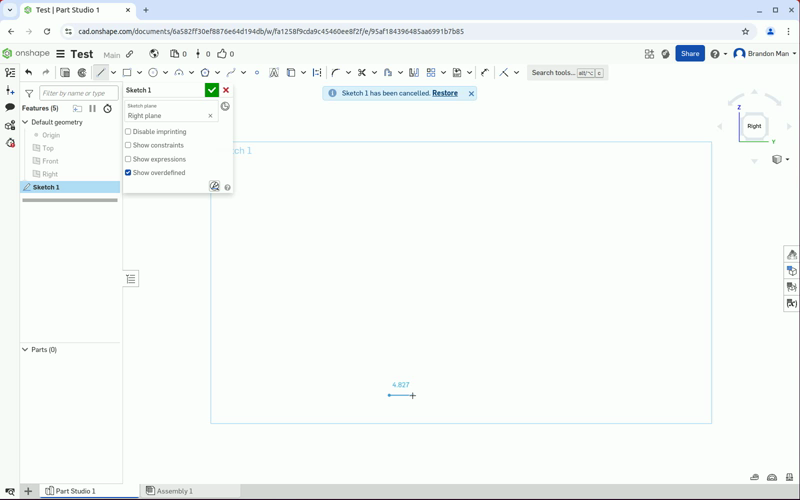
click(412, 395)
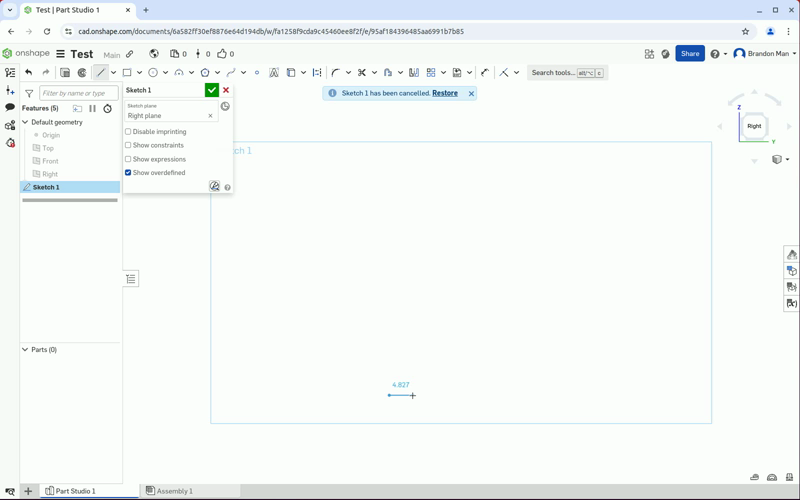
key_up(shift)
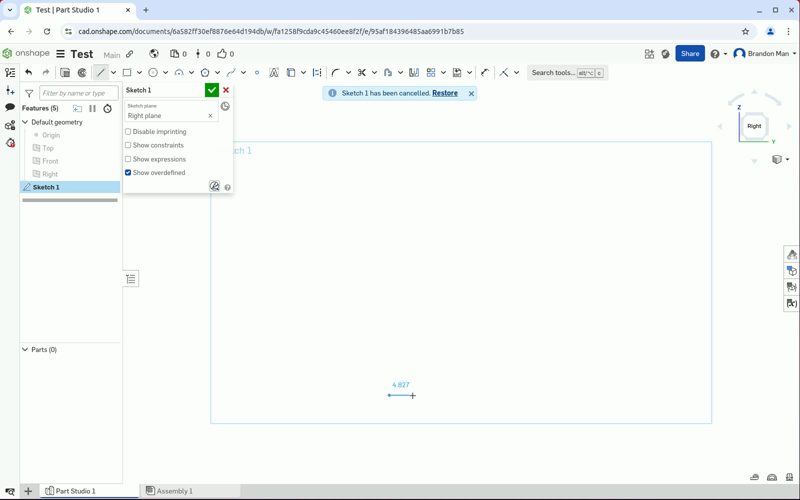
key_down(shift)
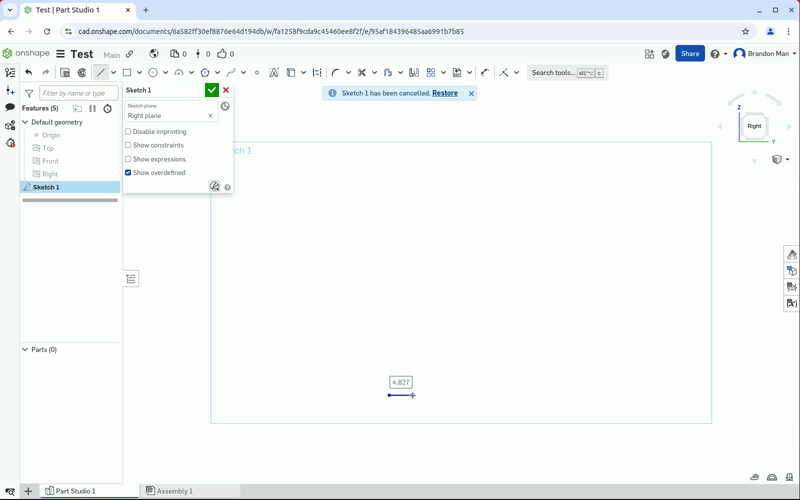
mouse_move(442, 395)
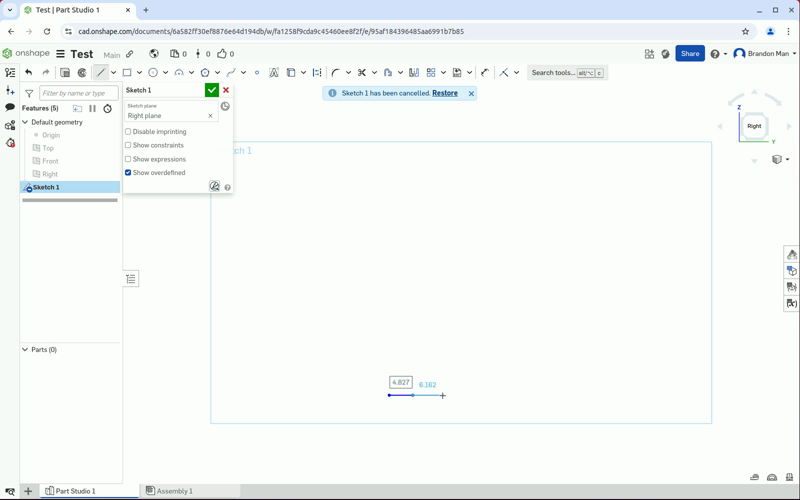
mouse_move(412, 372)
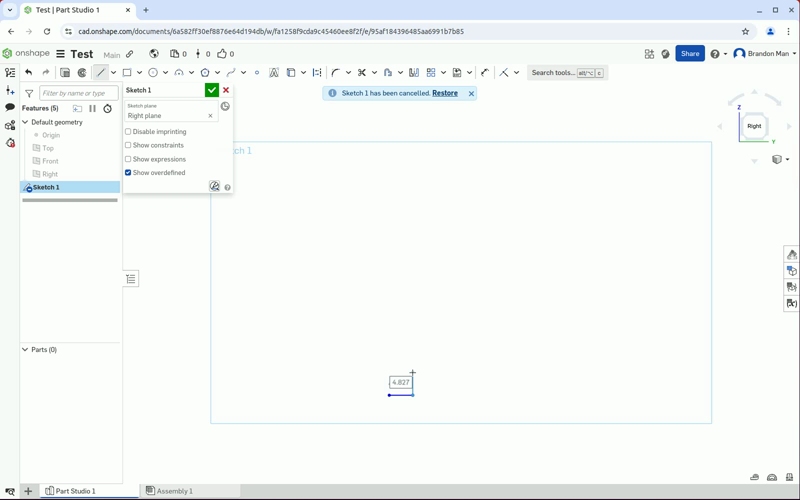
click(412, 372)
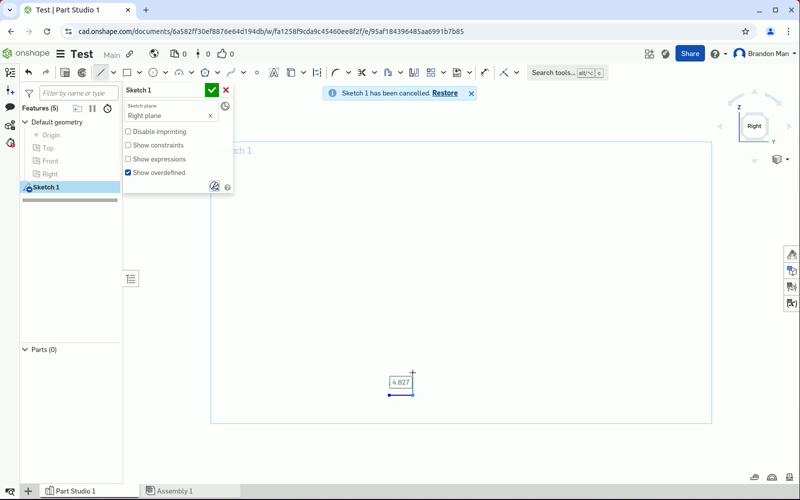
key_up(shift)
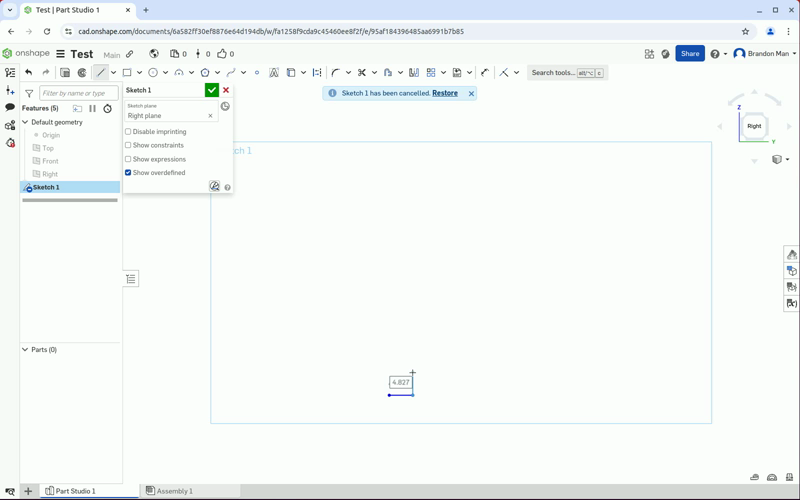
key_down(shift)
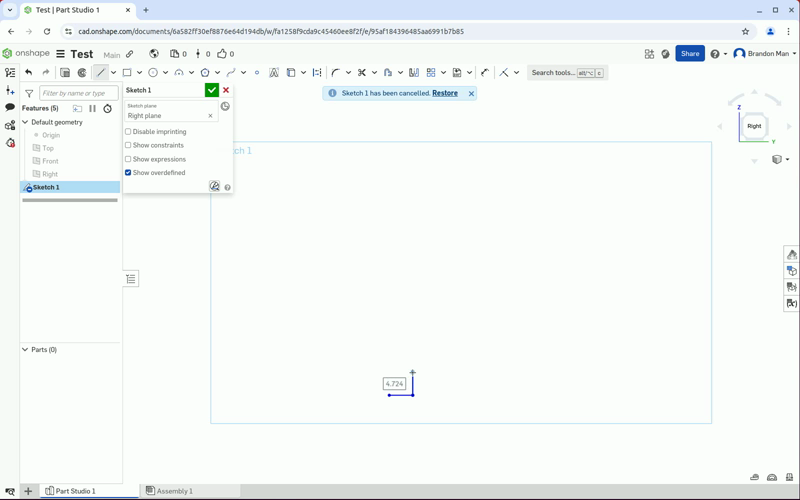
mouse_move(500, 372)
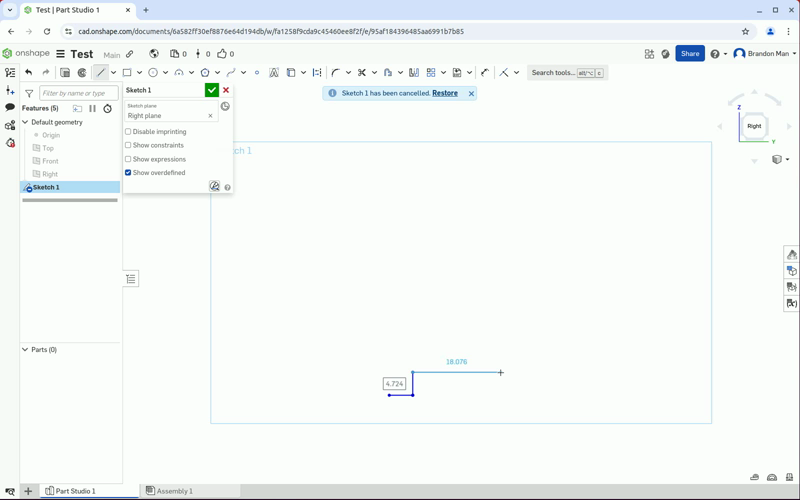
click(500, 372)
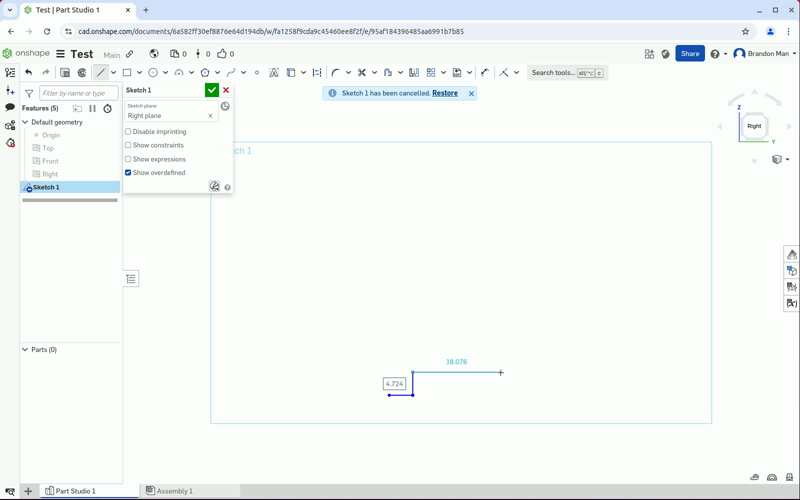
key_up(shift)
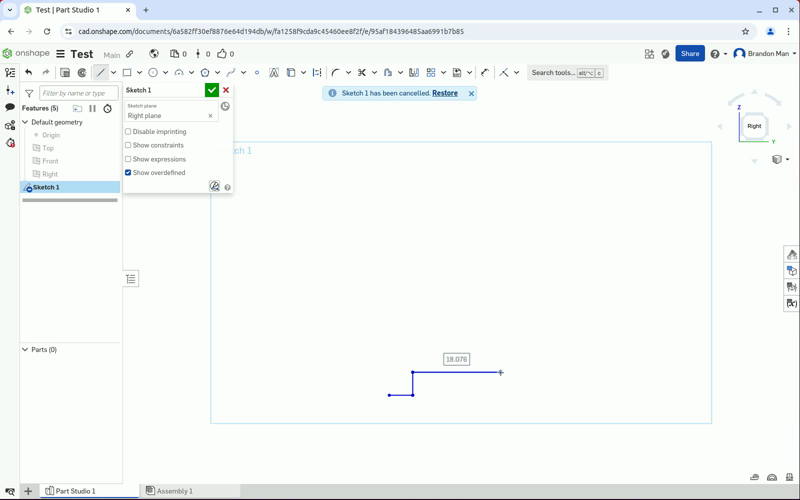
key_down(shift)
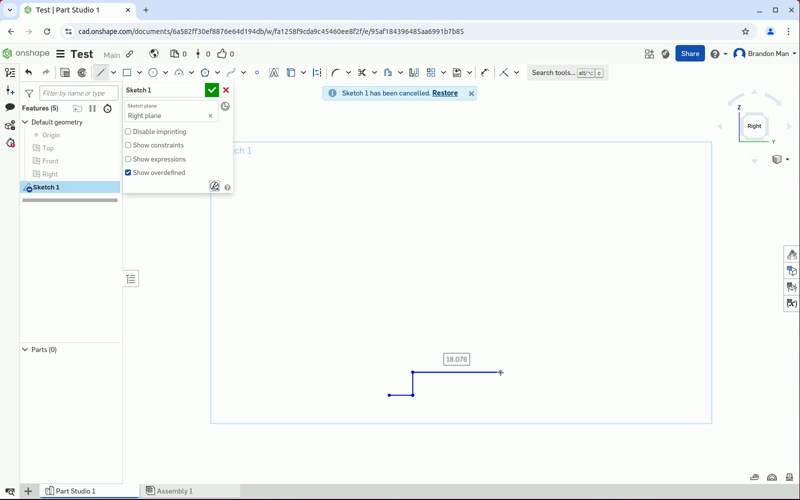
mouse_move(530, 372)
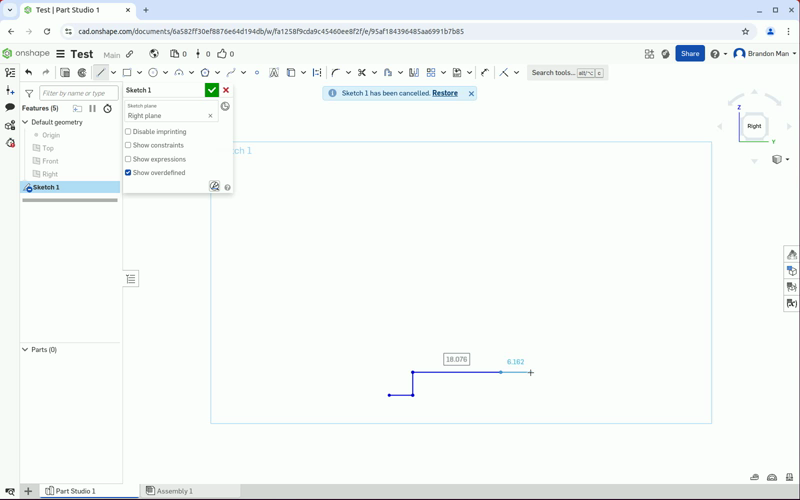
mouse_move(500, 395)
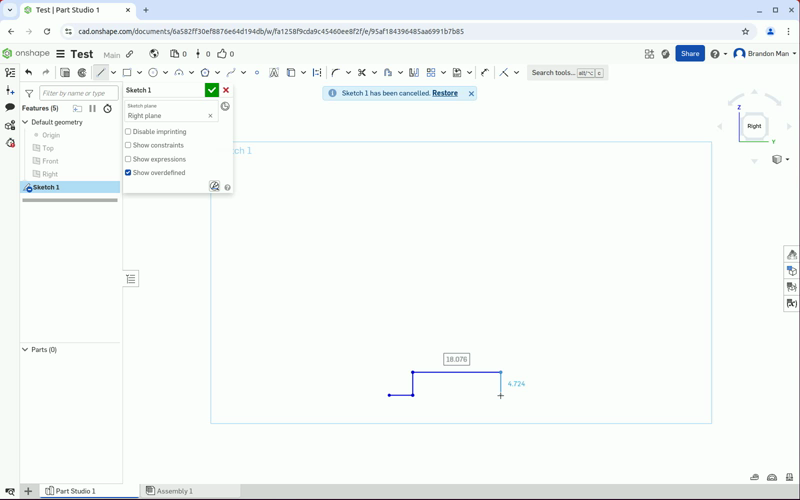
click(500, 395)
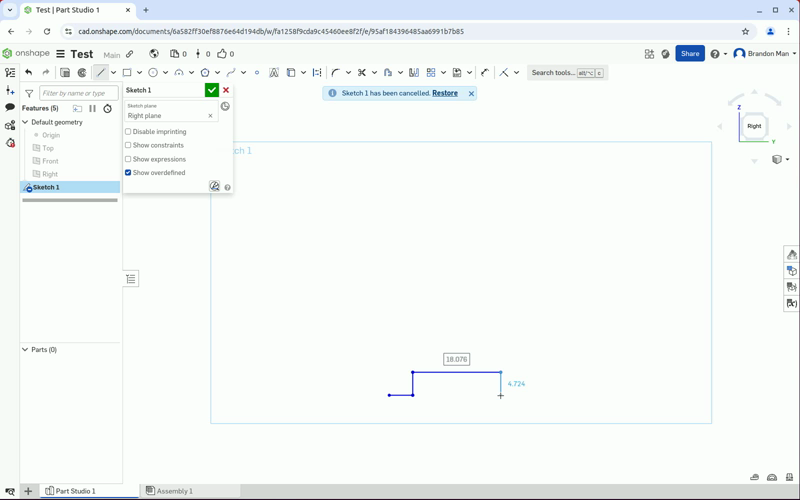
key_up(shift)
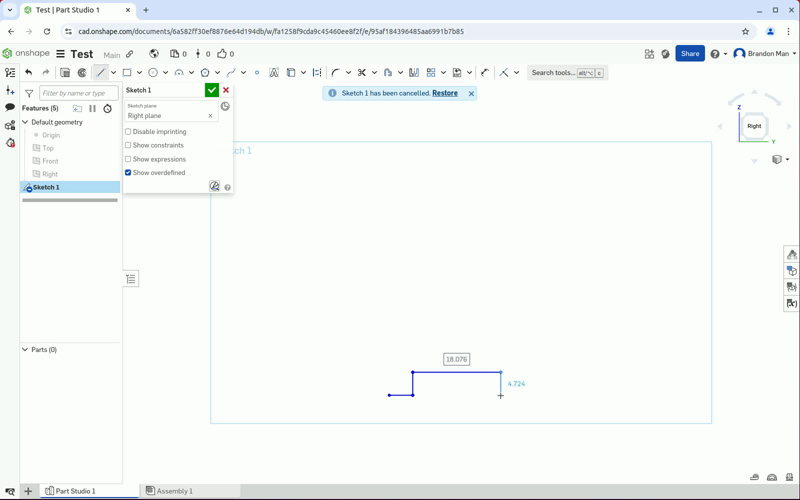
key_down(shift)
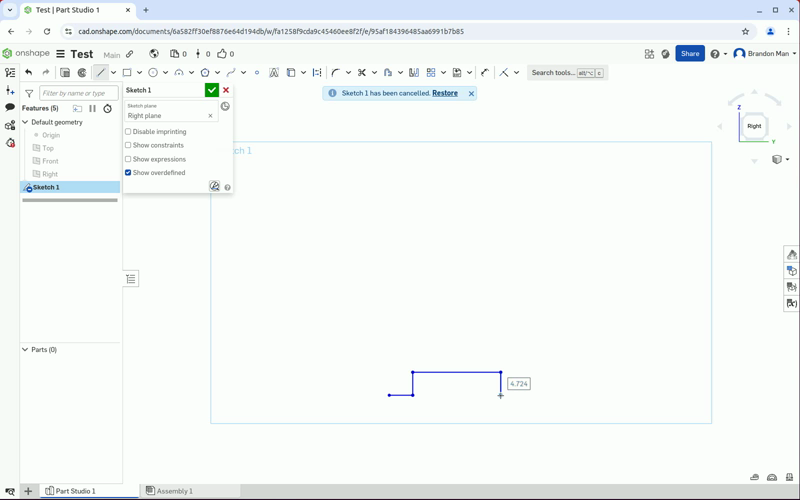
mouse_move(530, 395)
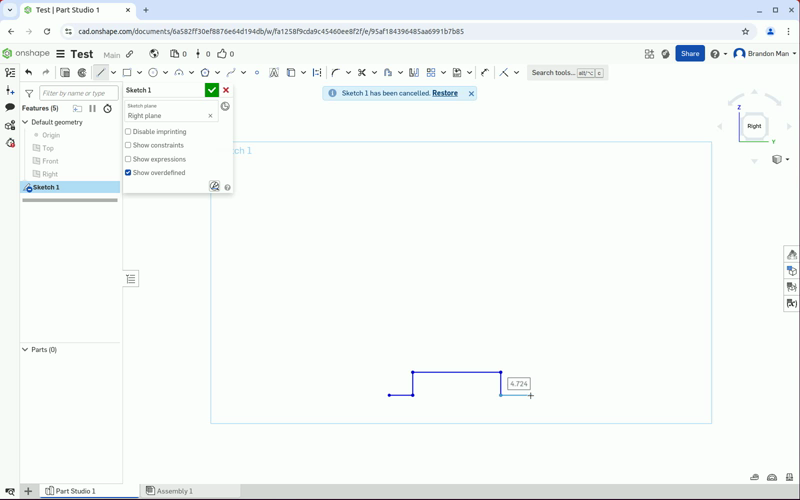
mouse_move(525, 395)
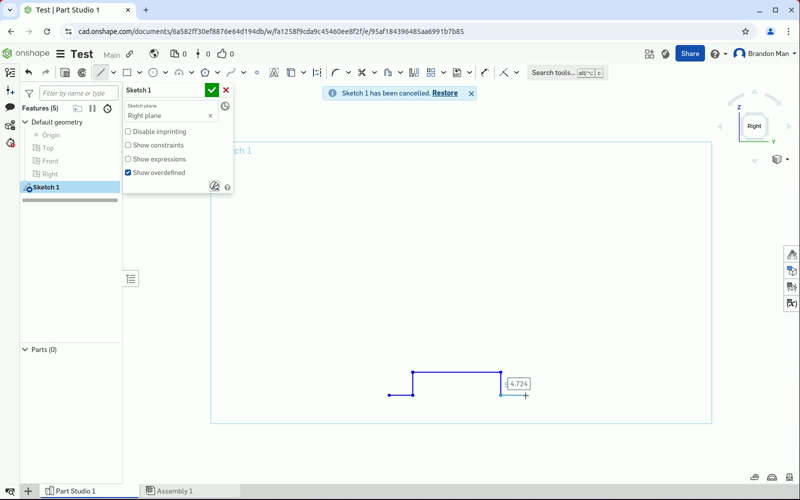
click(525, 395)
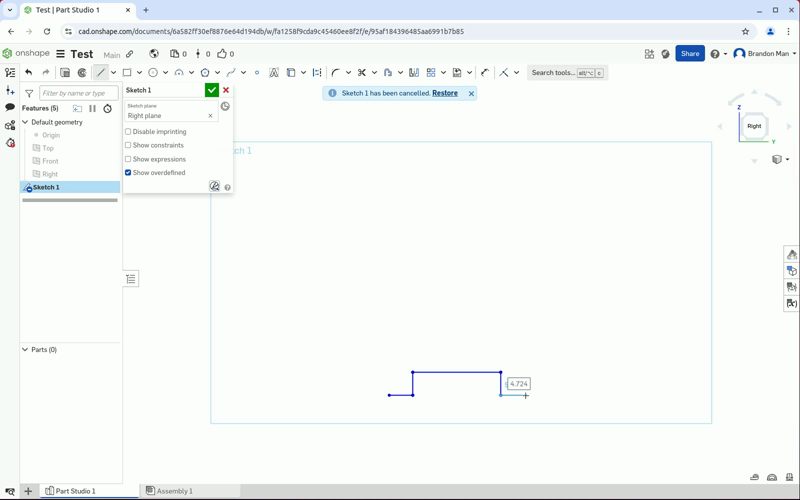
key_up(shift)
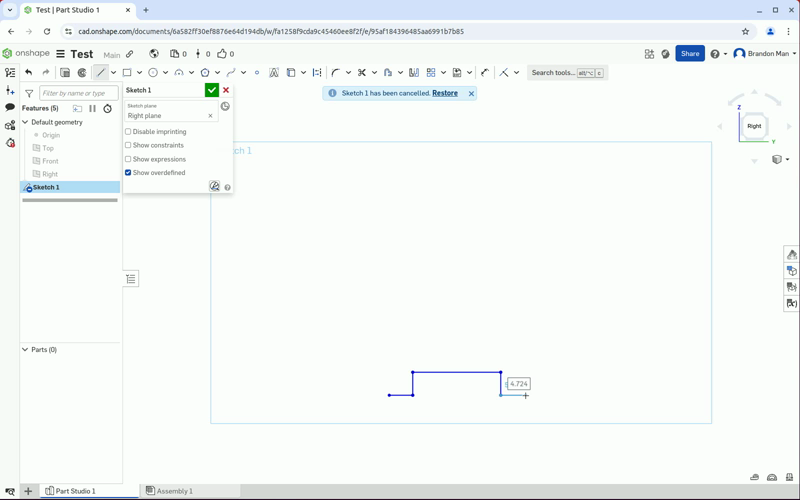
key_down(shift)
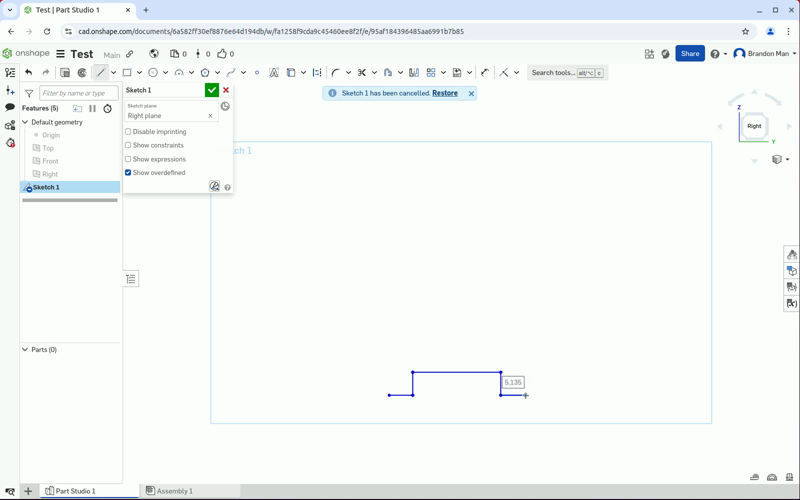
mouse_move(555, 395)
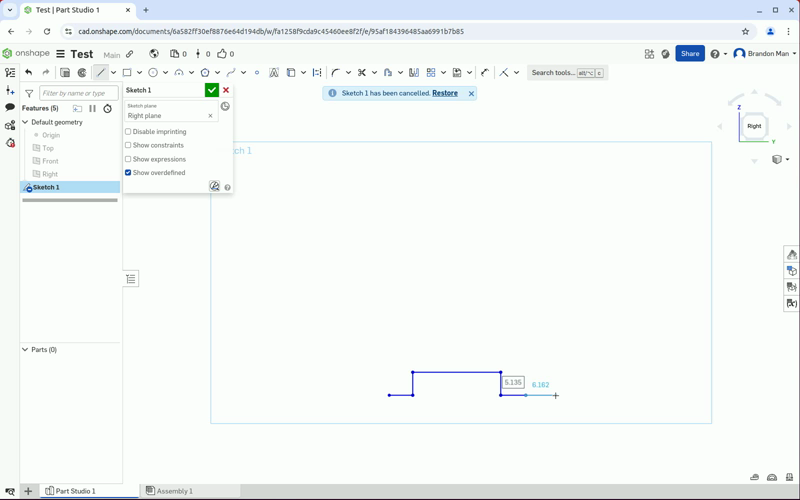
mouse_move(525, 372)
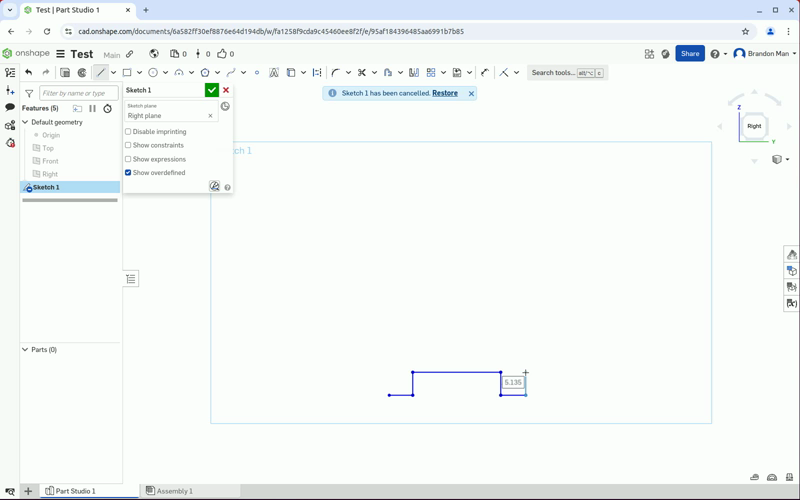
click(525, 372)
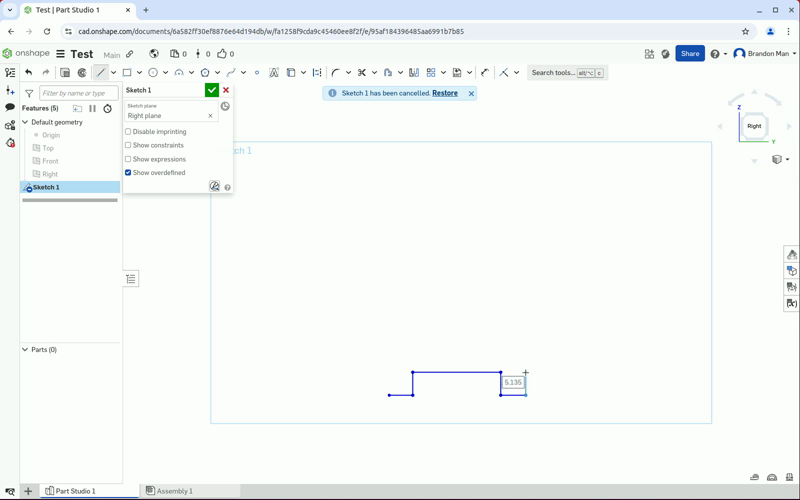
key_up(shift)
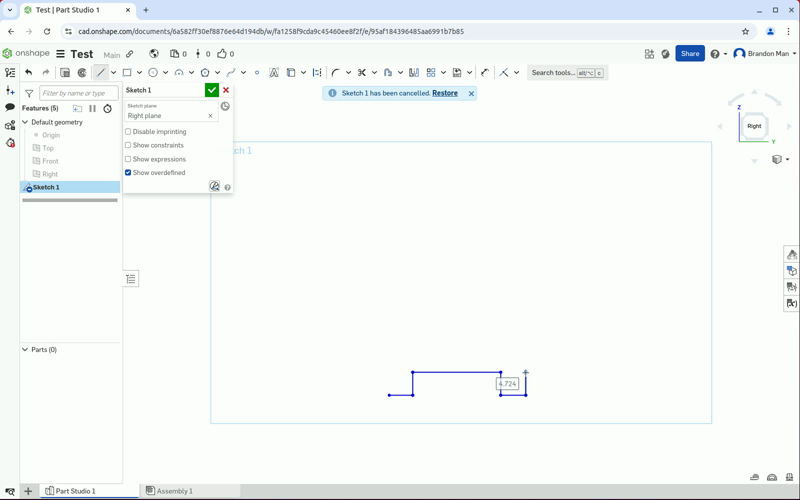
key_down(shift)
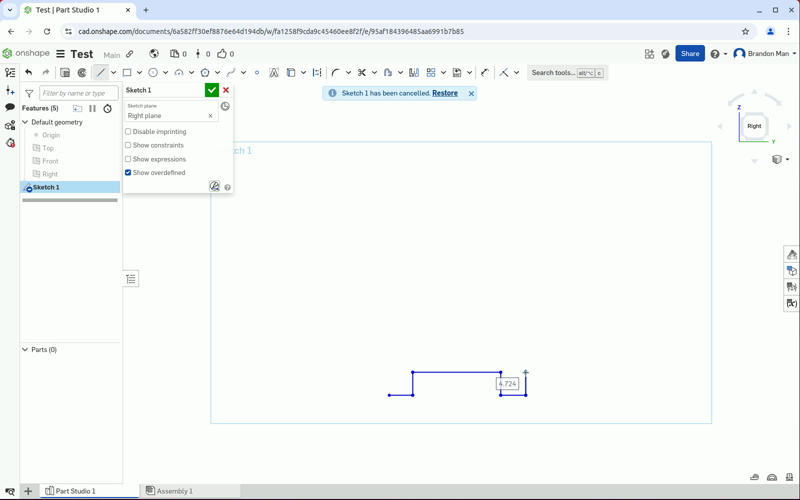
mouse_move(525, 209)
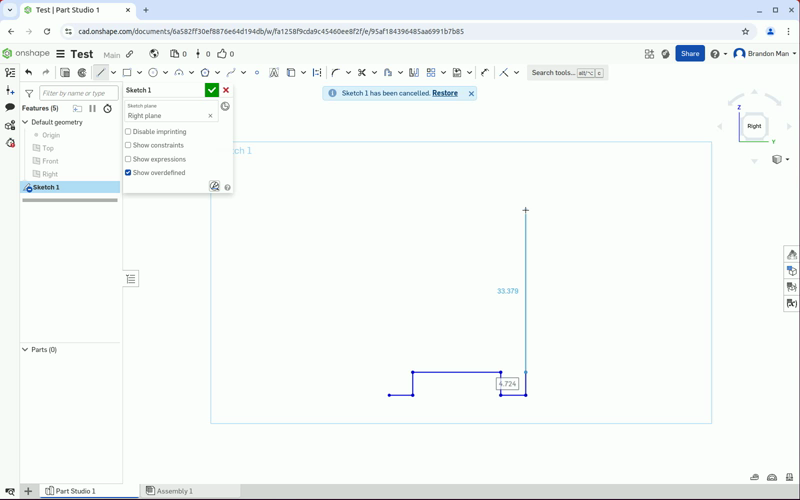
click(525, 209)
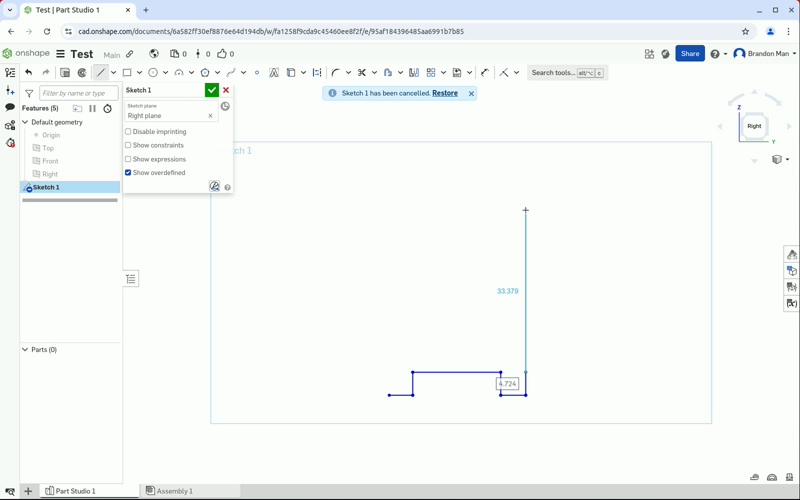
key_up(shift)
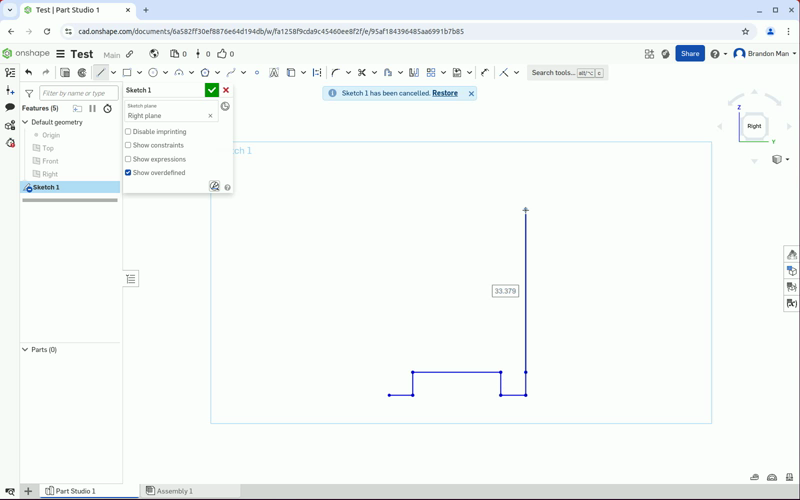
key_down(shift)
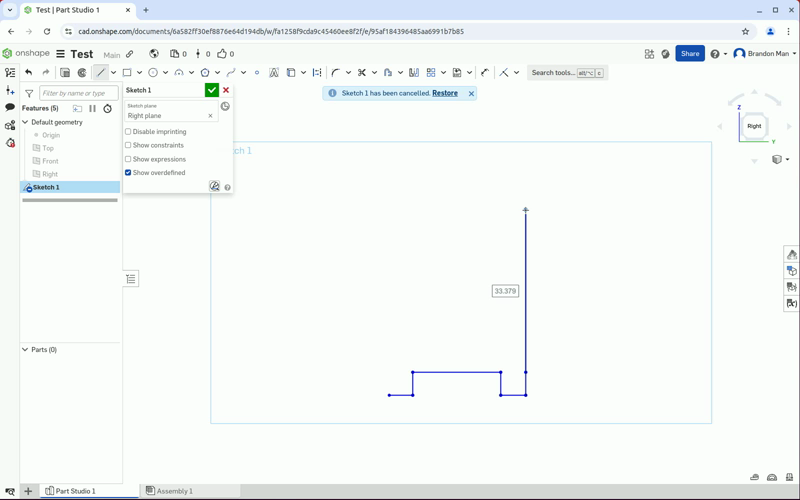
mouse_move(389, 209)
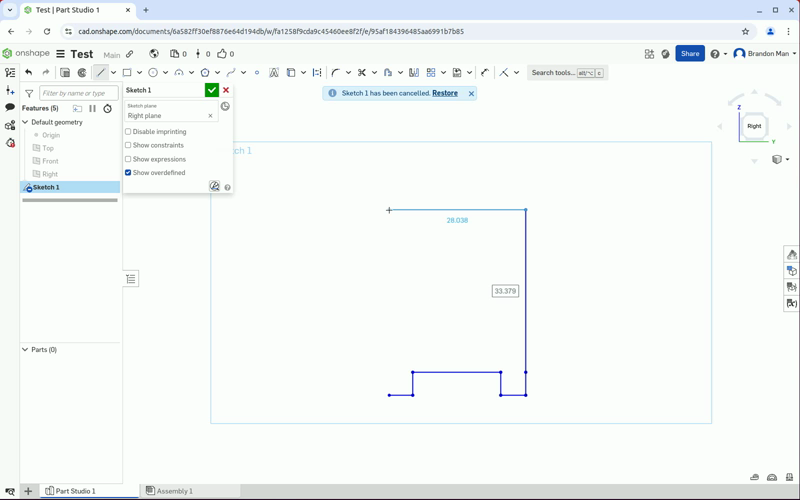
click(389, 209)
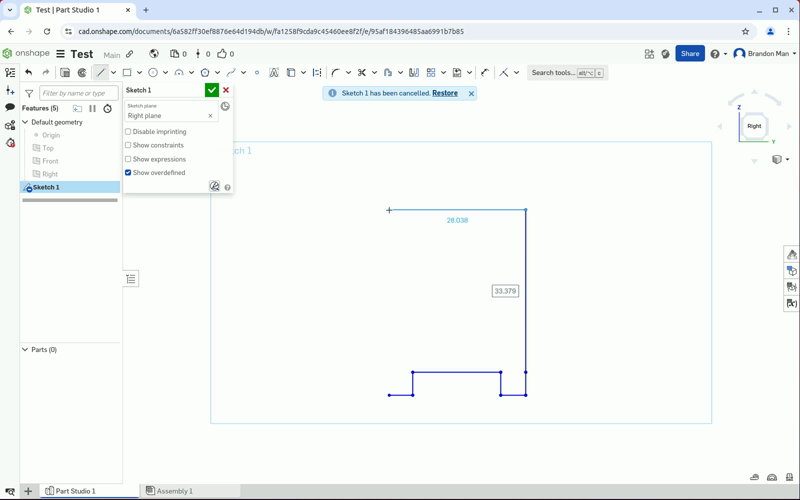
key_up(shift)
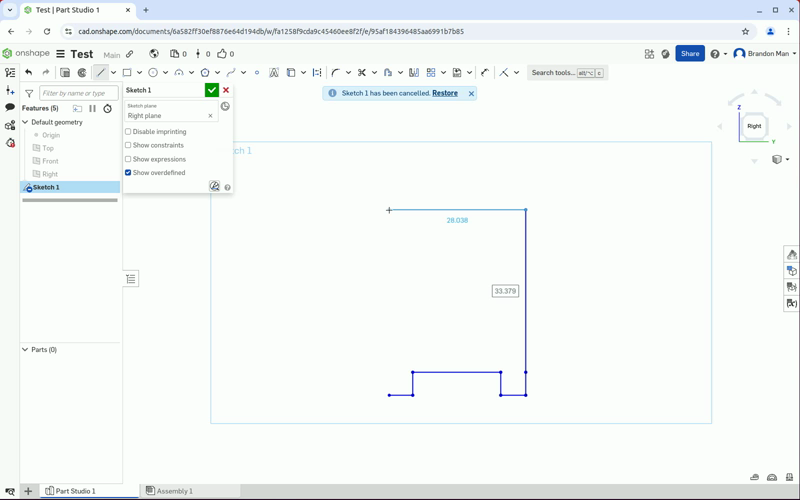
key_down(shift)
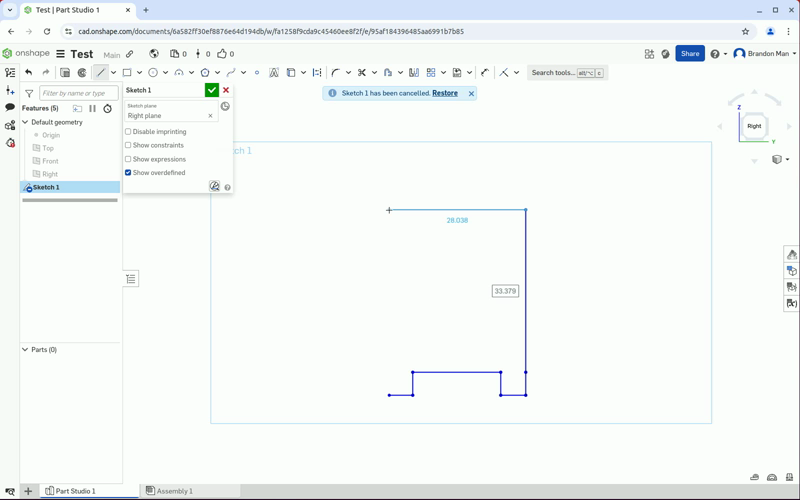
mouse_move(389, 372)
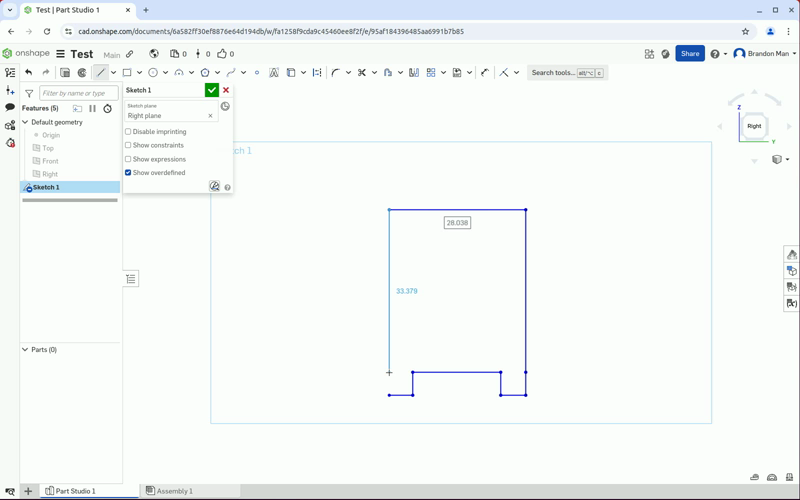
click(389, 372)
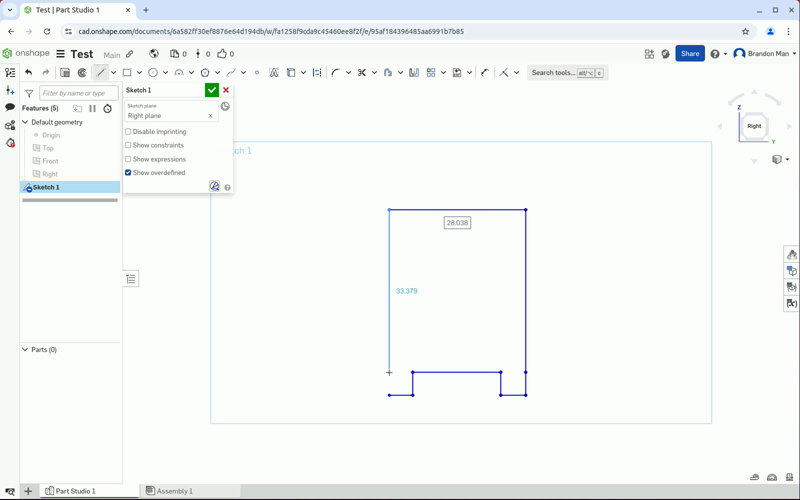
key_up(shift)
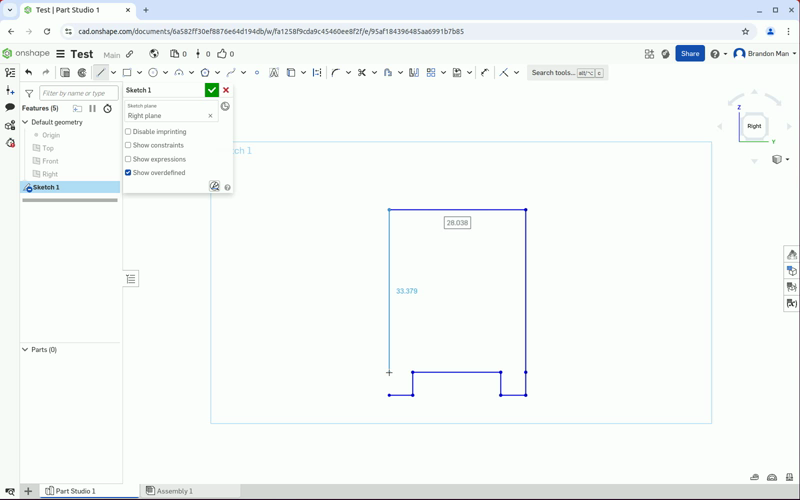
mouse_move(419, 372)
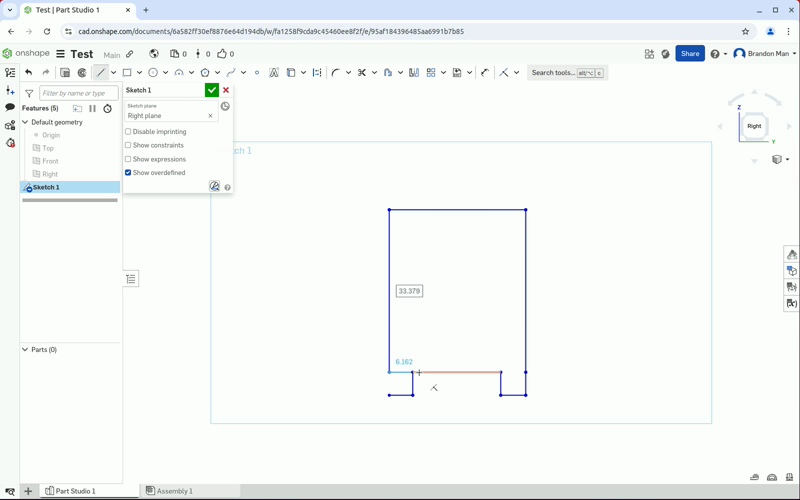
key_down(shift)
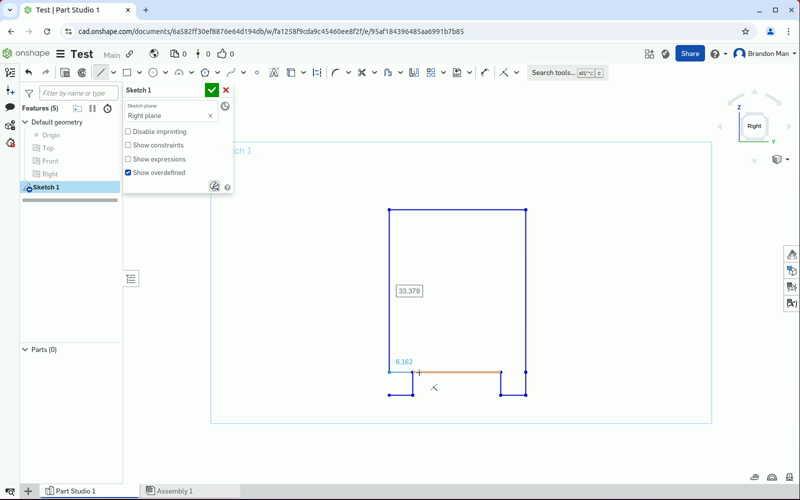
mouse_move(389, 395)
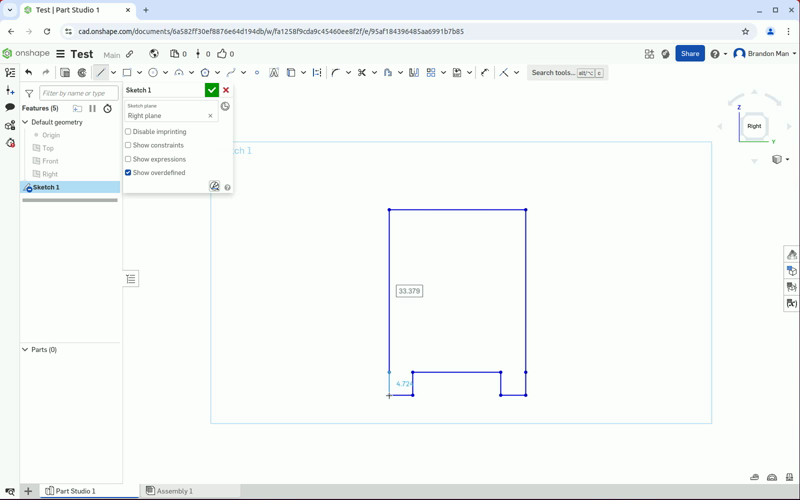
key_up(shift)
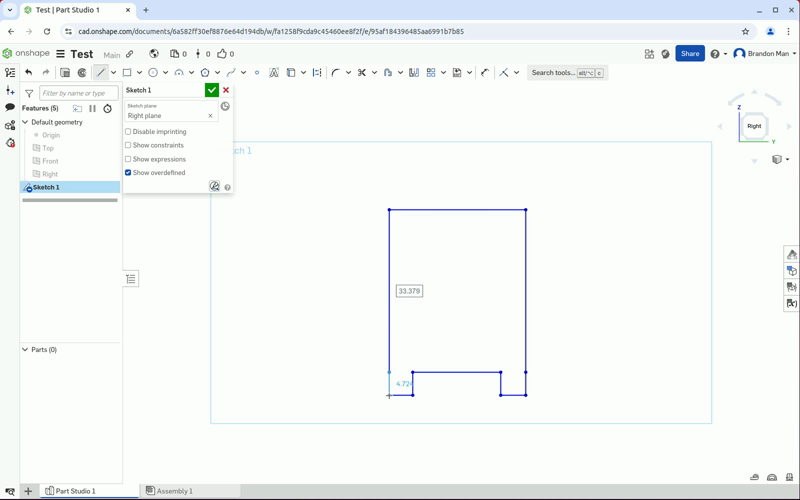
click(389, 395)
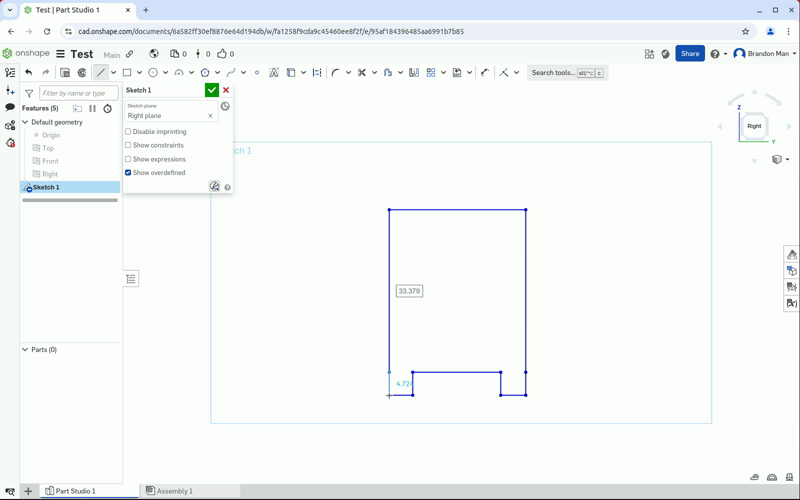
key(esc)
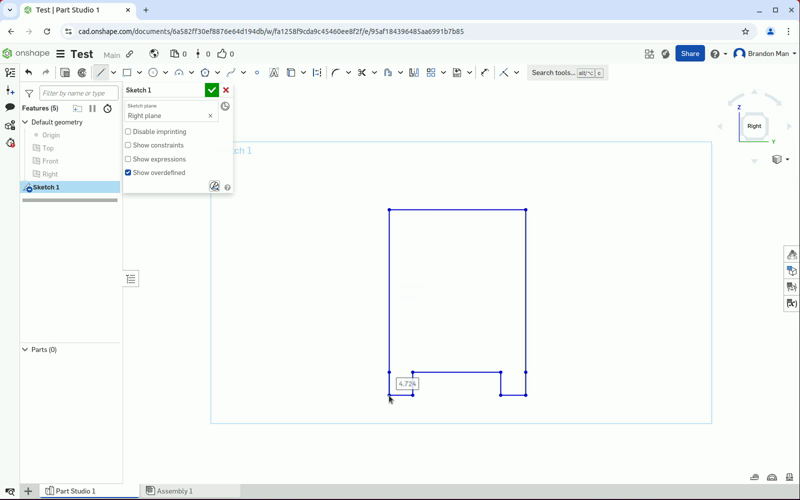
key(c)
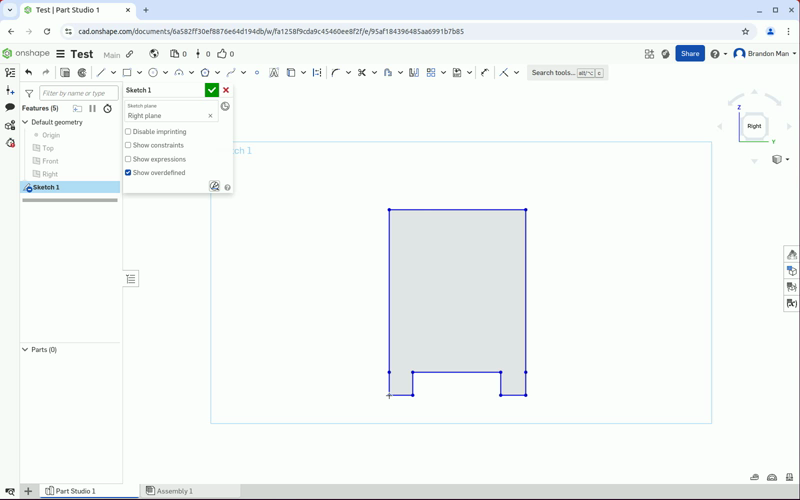
key_down(shift)
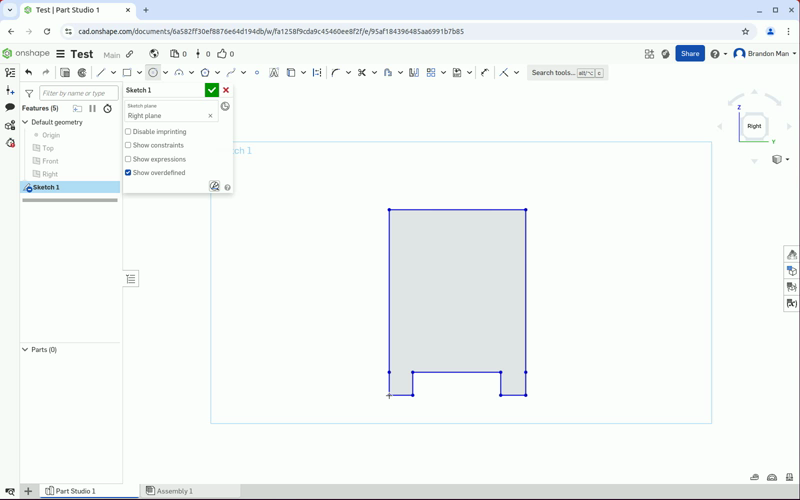
mouse_move(449, 342)
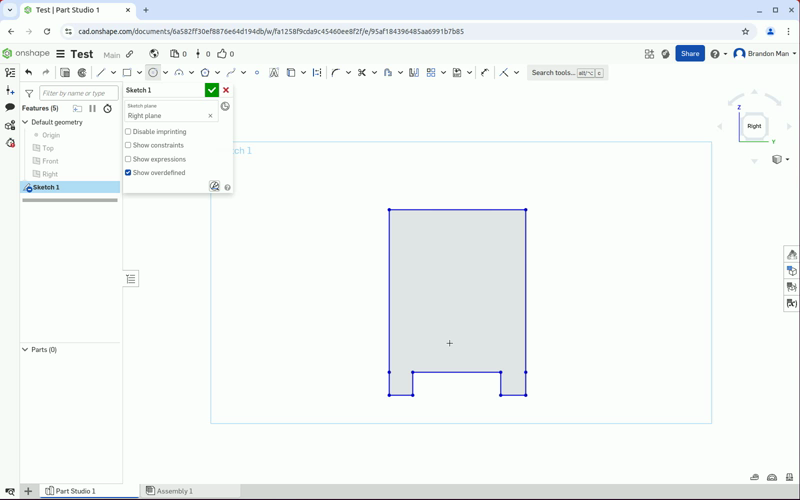
click(449, 342)
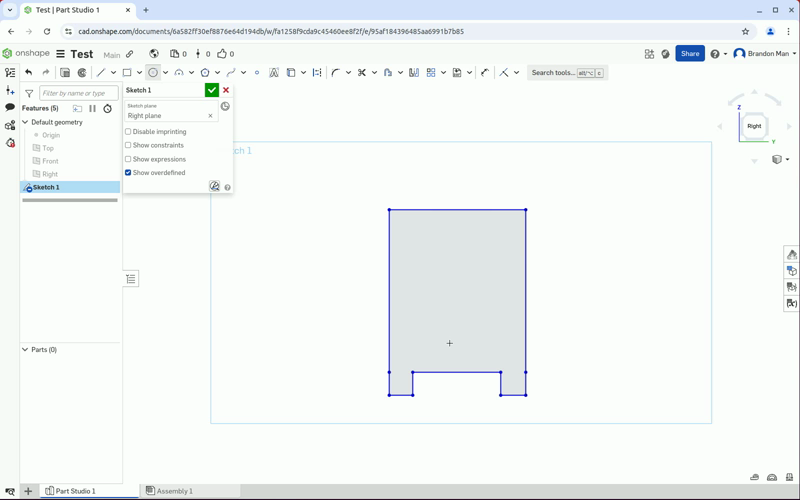
key_up(shift)
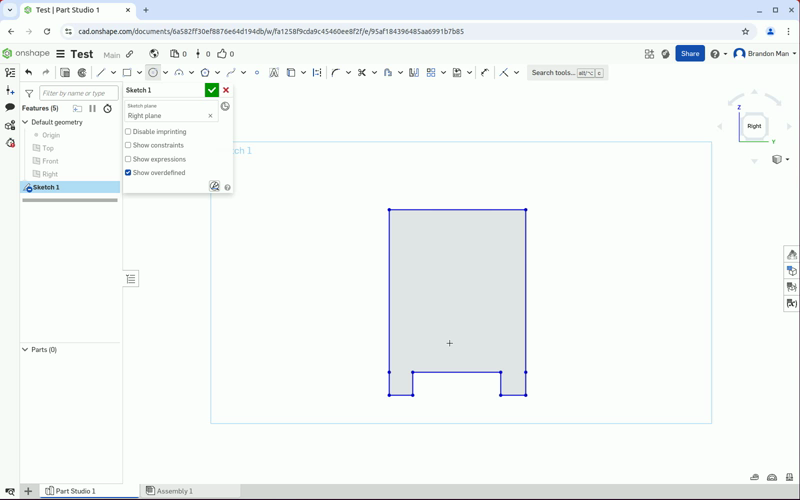
mouse_move(451, 342)
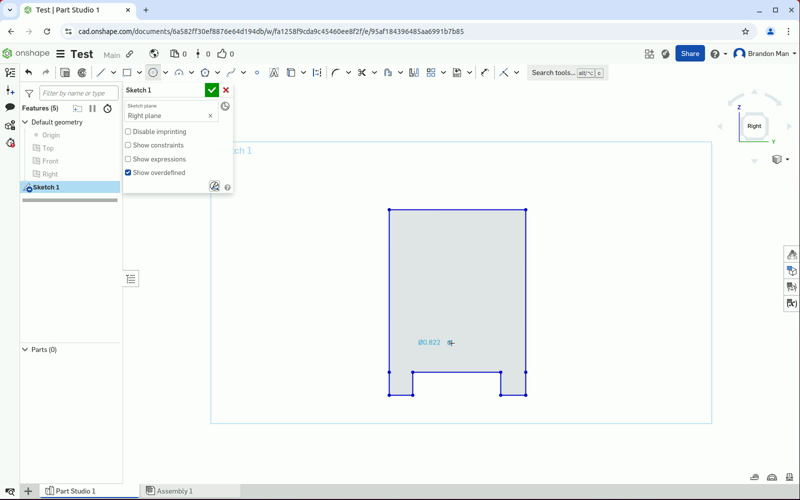
scroll(6)
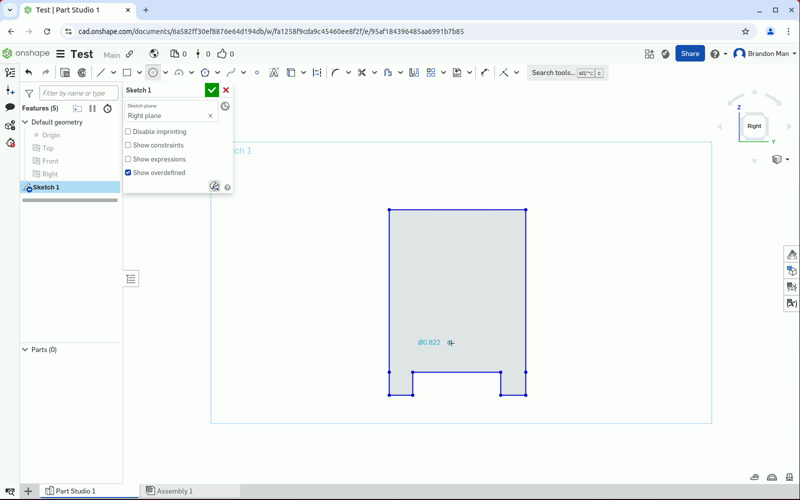
scroll(6)
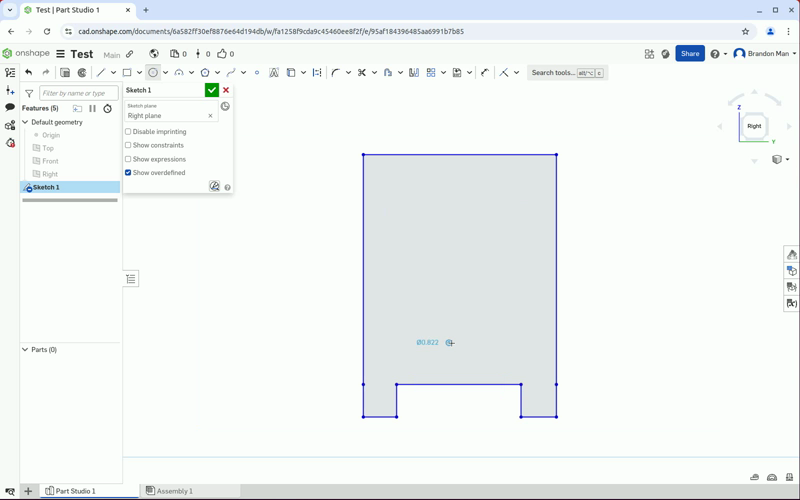
scroll(6)
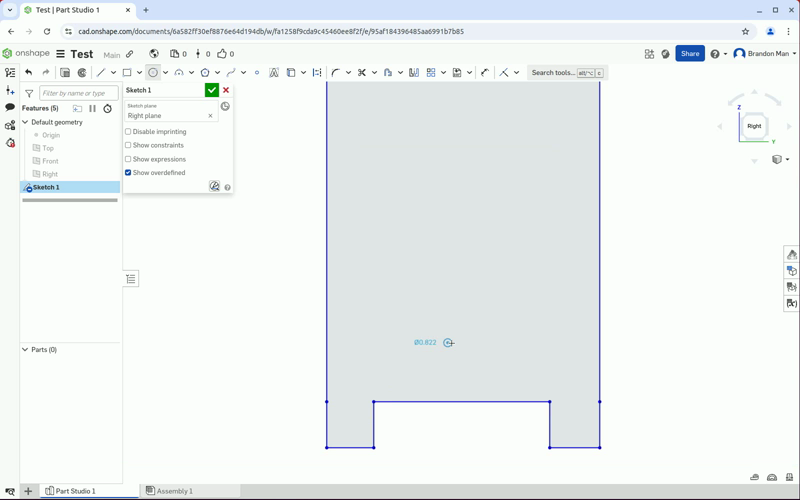
scroll(6)
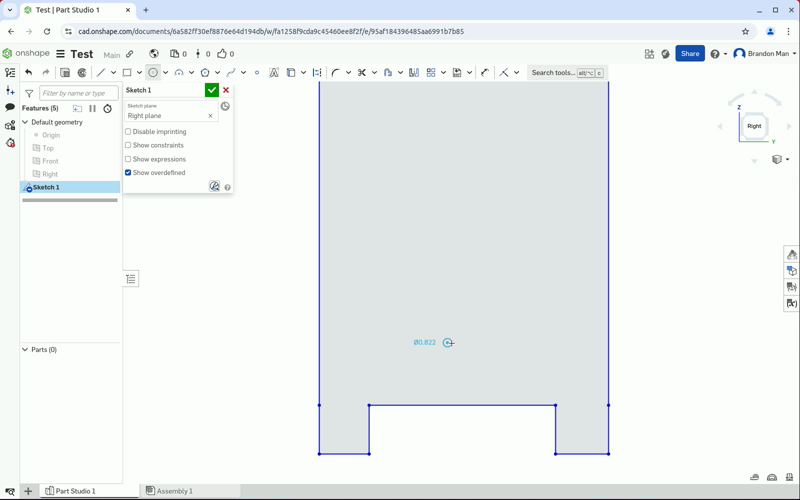
scroll(6)
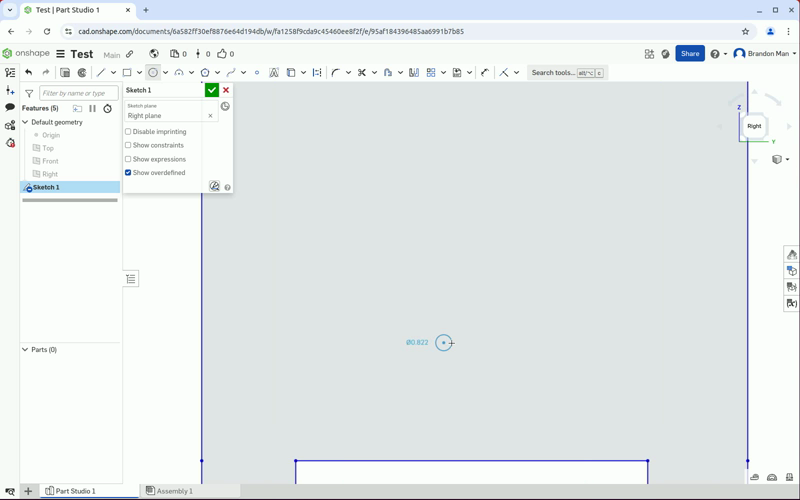
scroll(6)
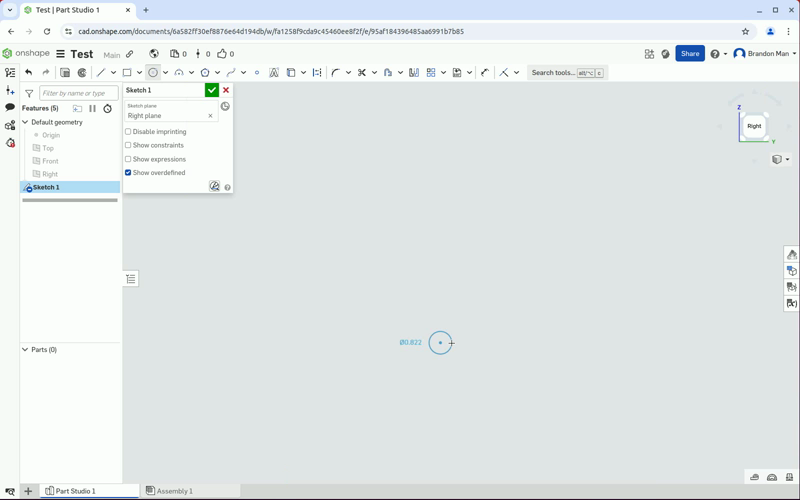
scroll(6)
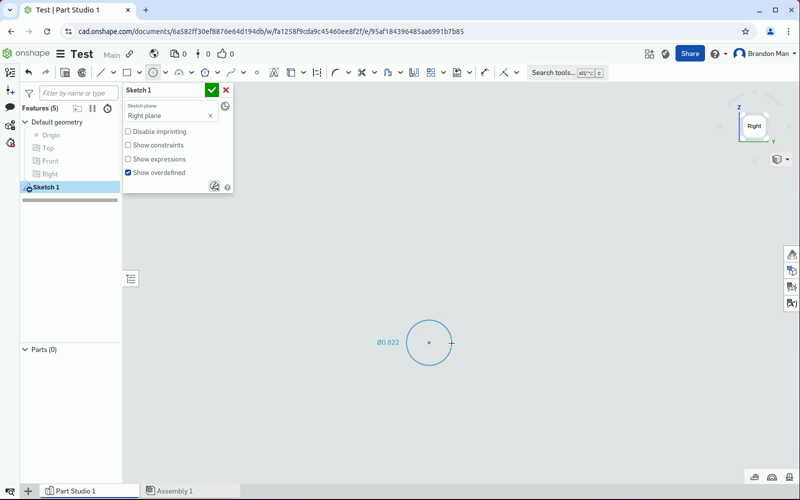
click(451, 342)
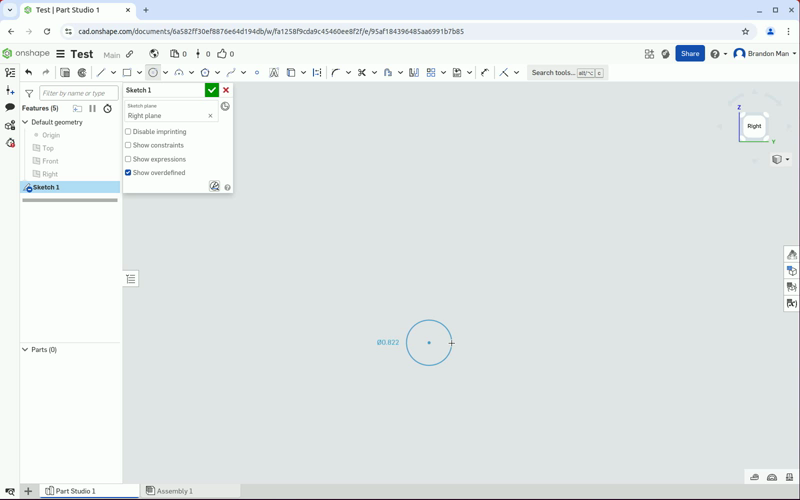
scroll(-6)
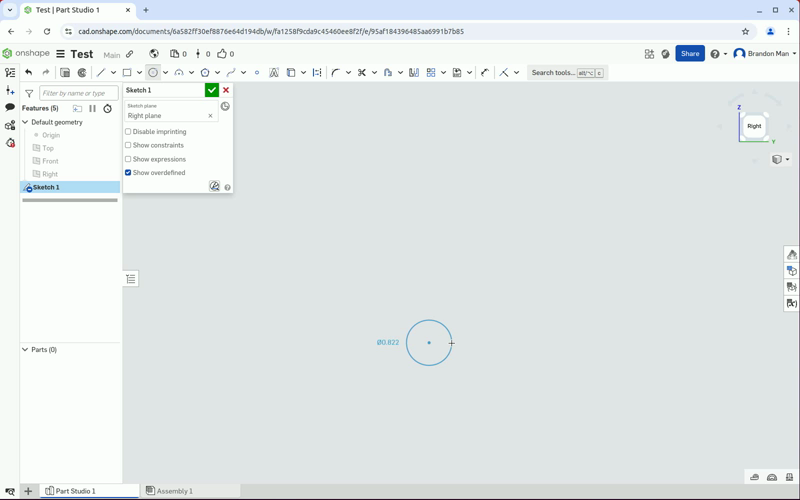
scroll(-6)
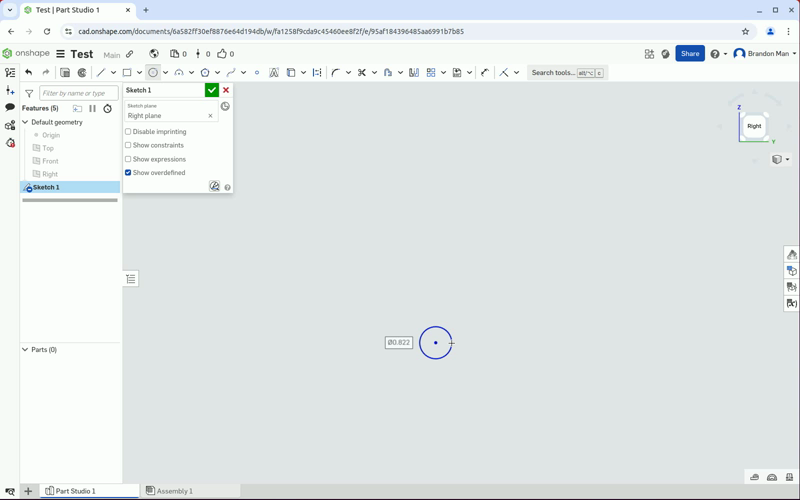
scroll(-6)
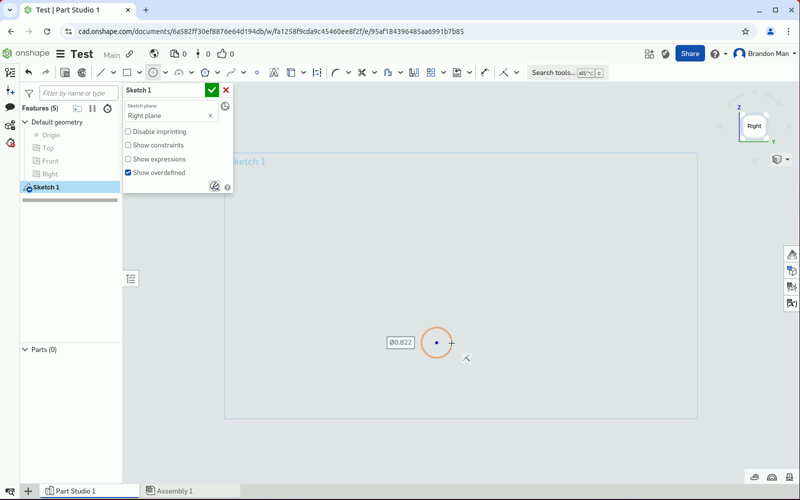
scroll(-6)
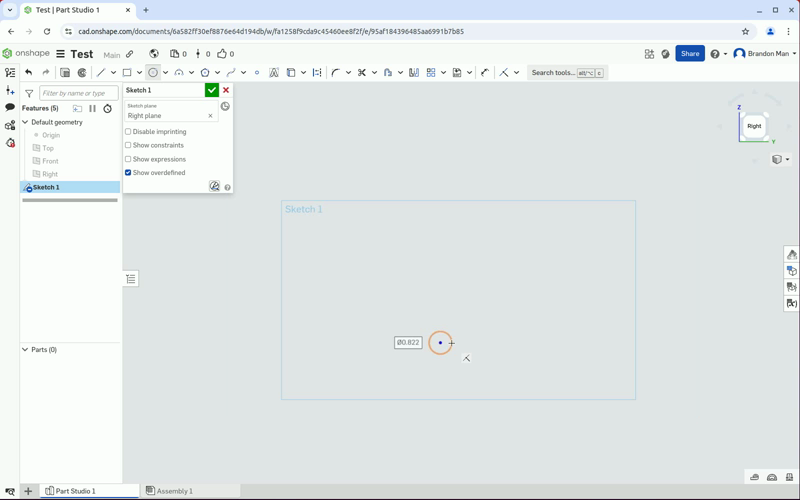
scroll(-6)
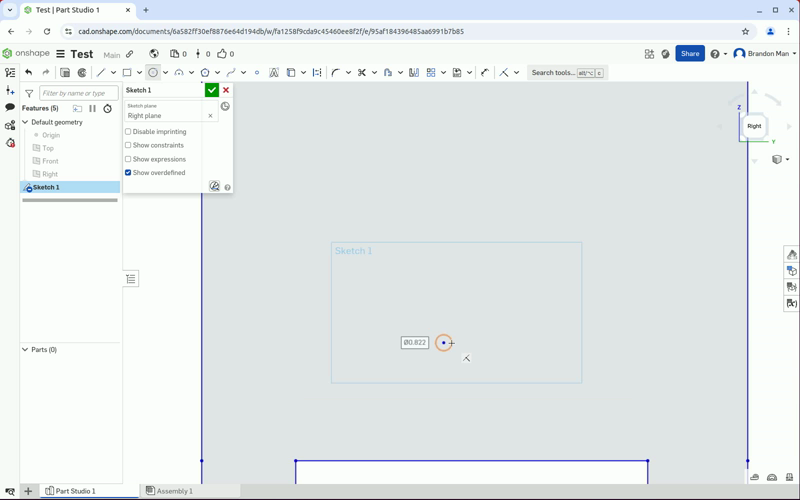
scroll(-6)
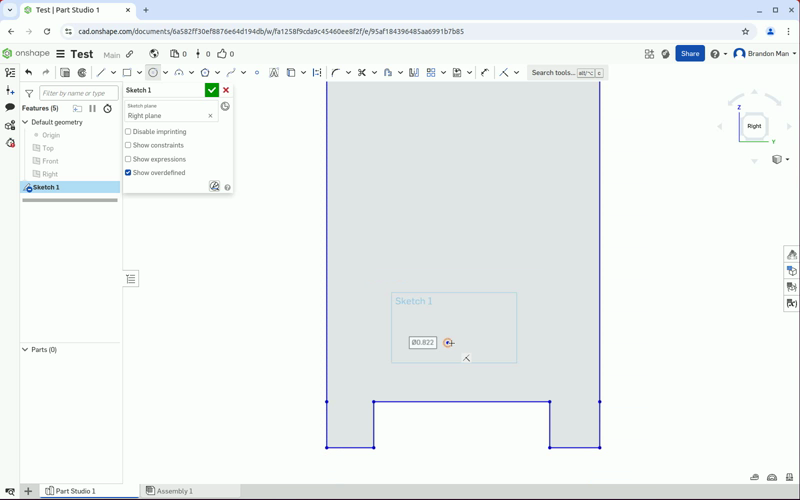
scroll(-6)
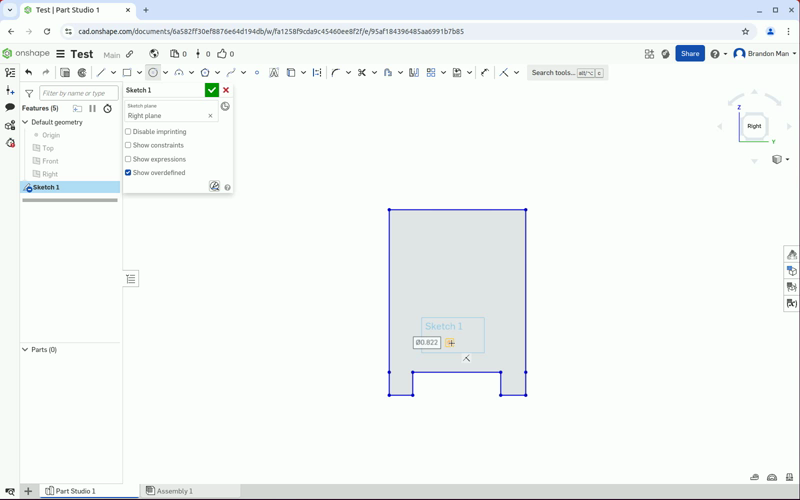
key(esc)
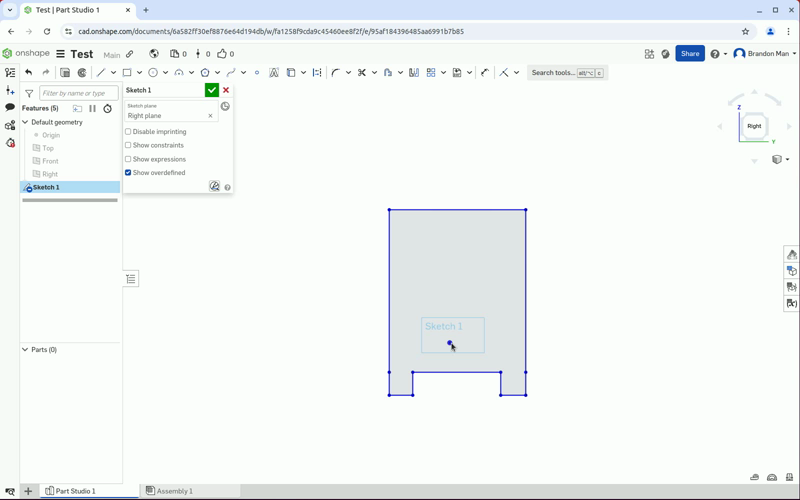
key(c)
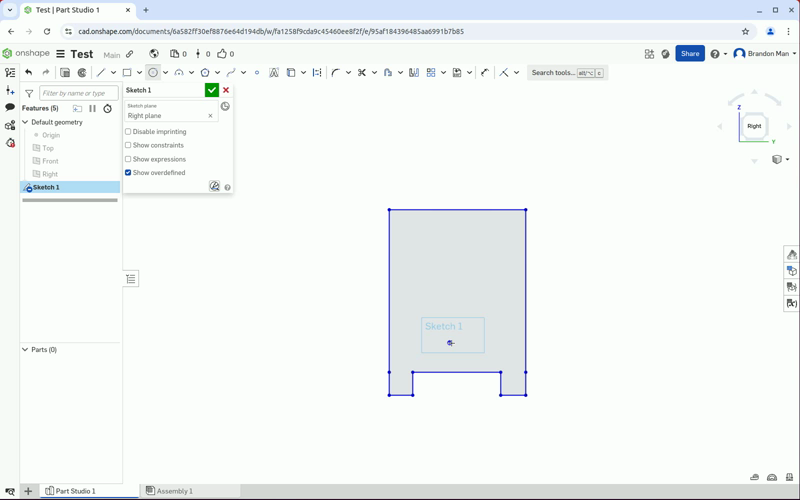
key_down(shift)
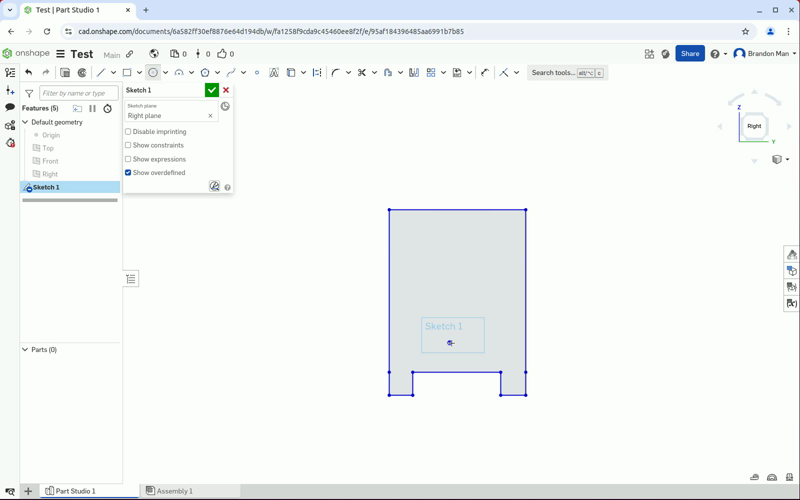
mouse_move(449, 225)
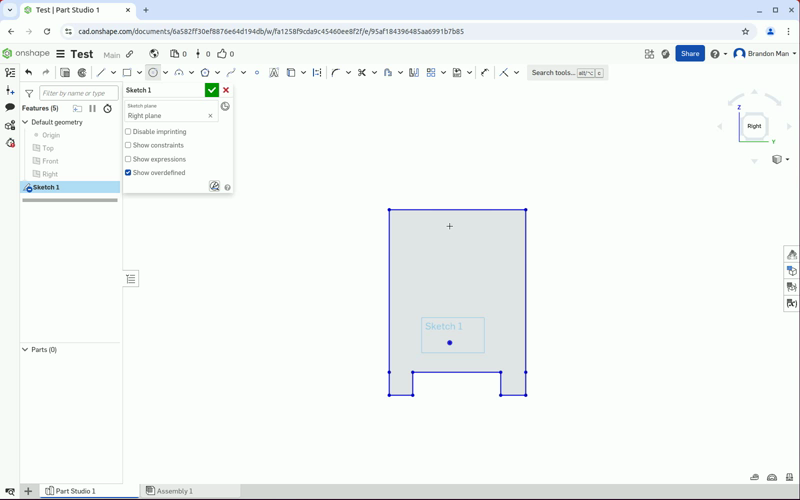
click(449, 225)
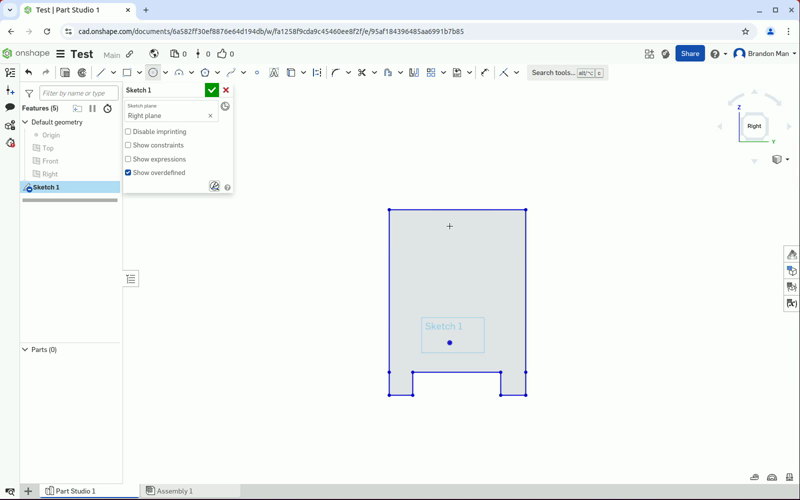
key_up(shift)
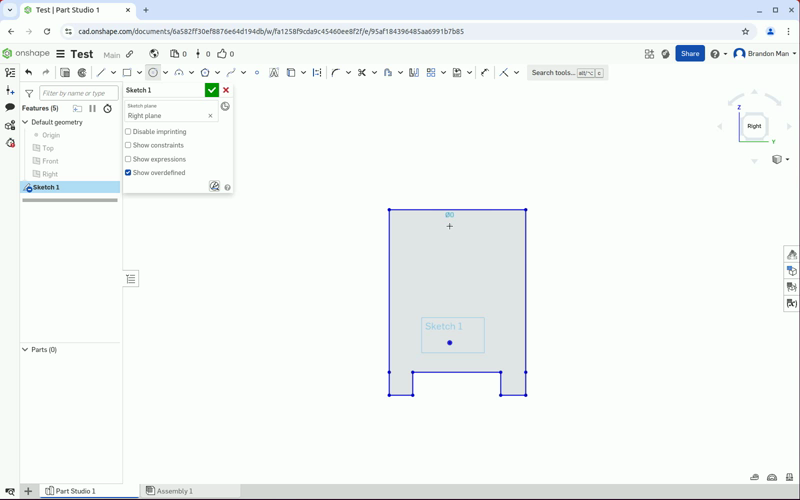
mouse_move(451, 225)
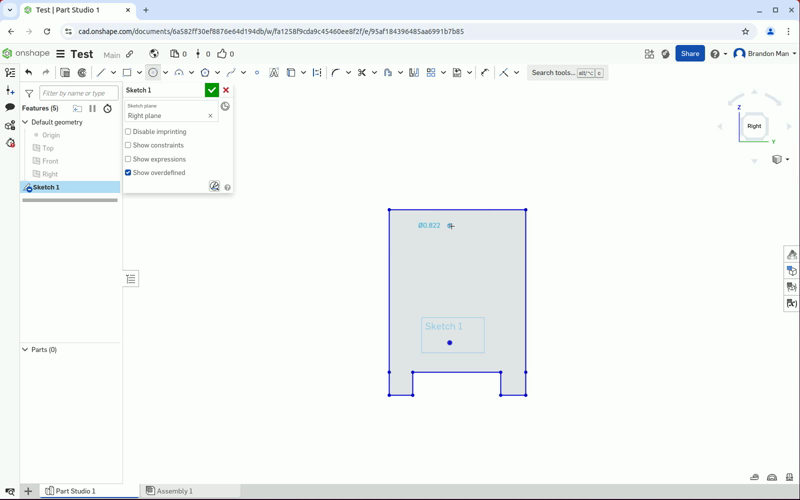
scroll(6)
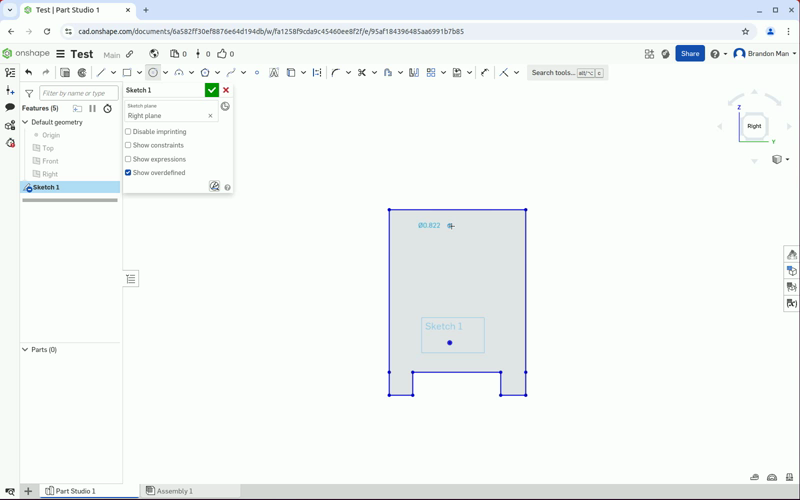
scroll(6)
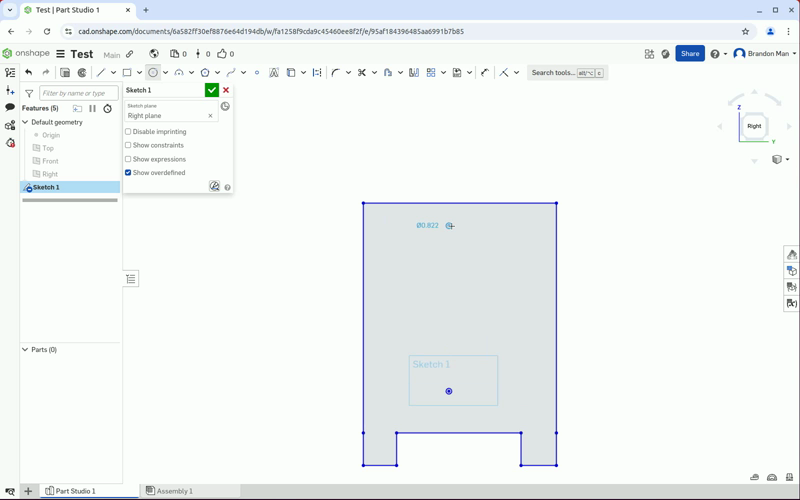
scroll(6)
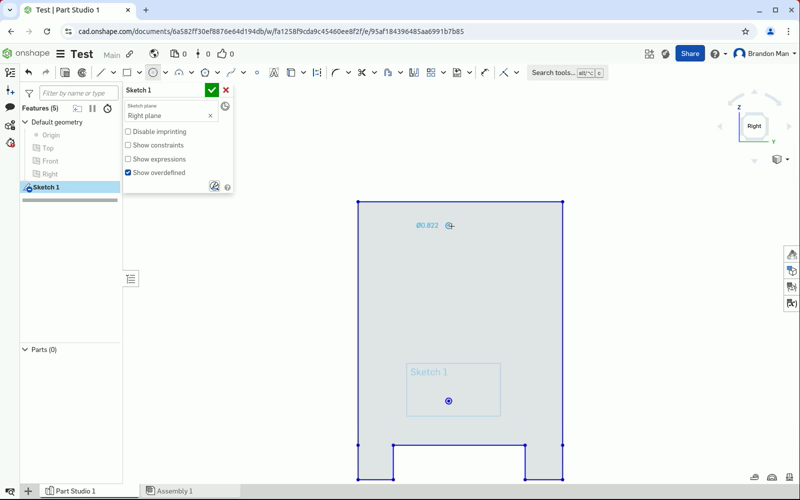
scroll(6)
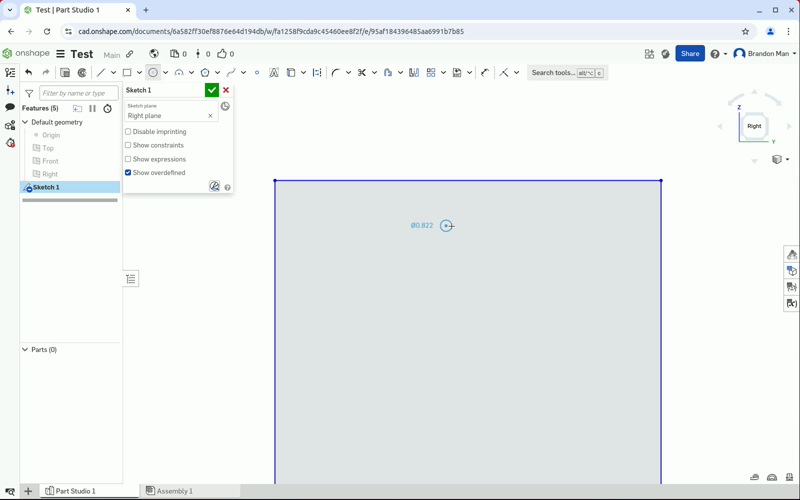
scroll(6)
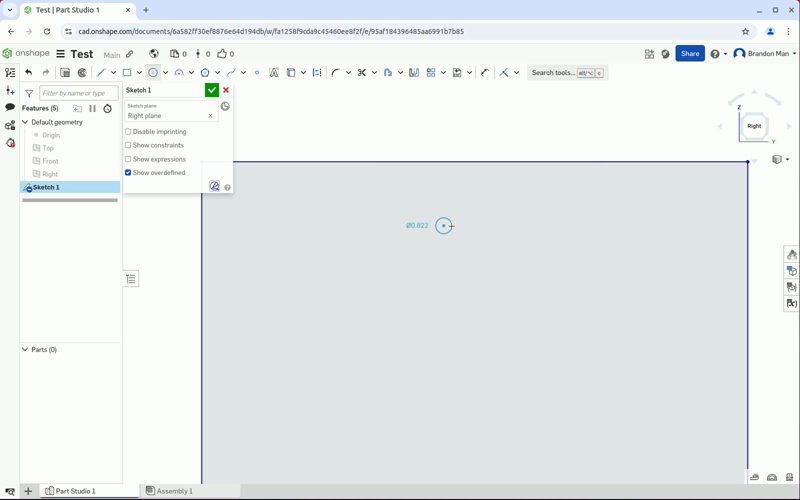
scroll(6)
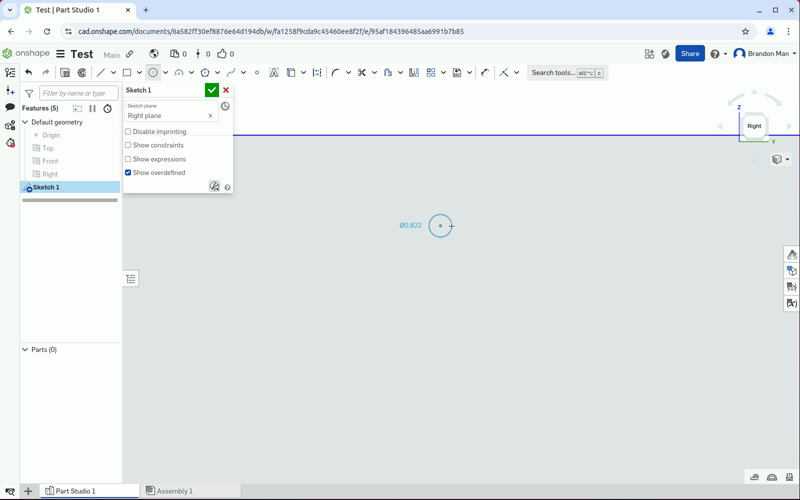
scroll(6)
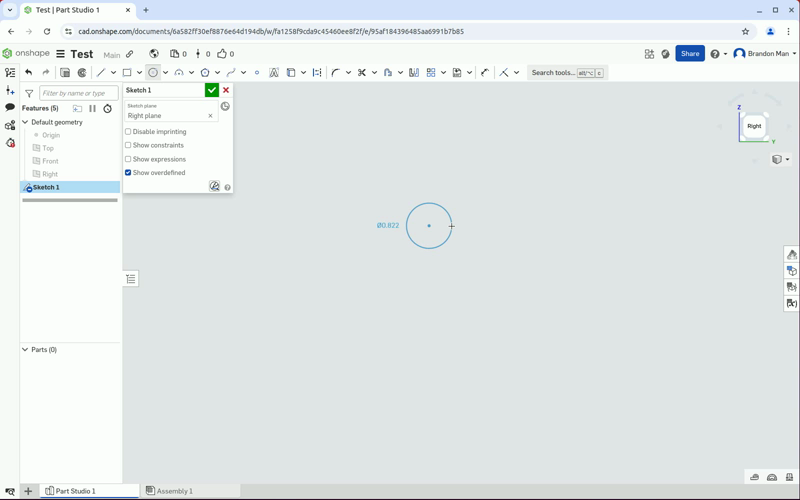
click(451, 225)
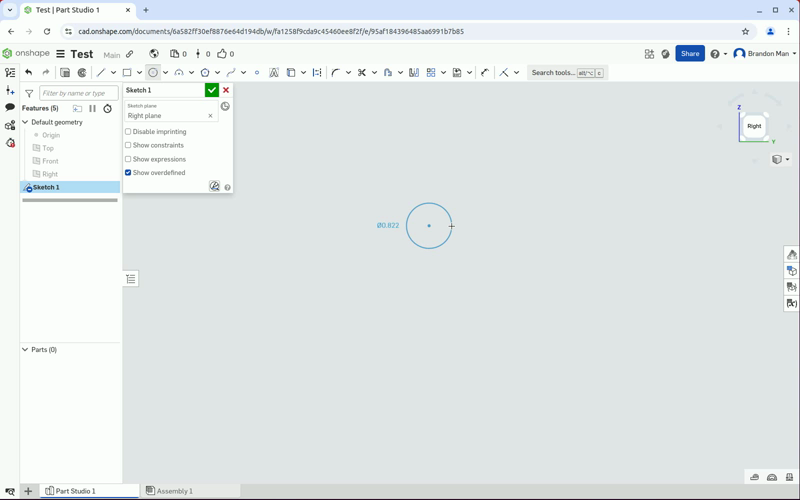
scroll(-6)
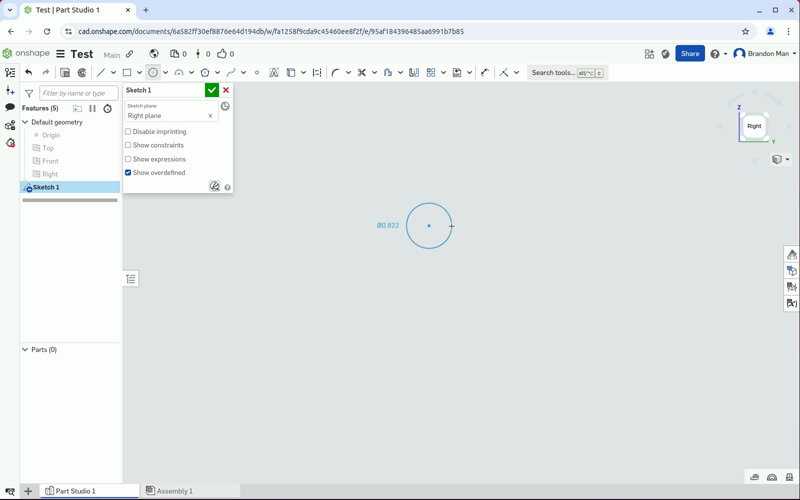
scroll(-6)
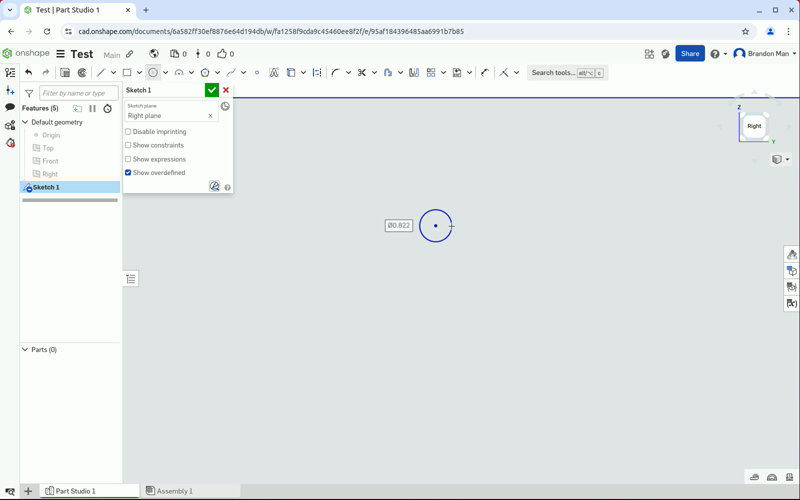
scroll(-6)
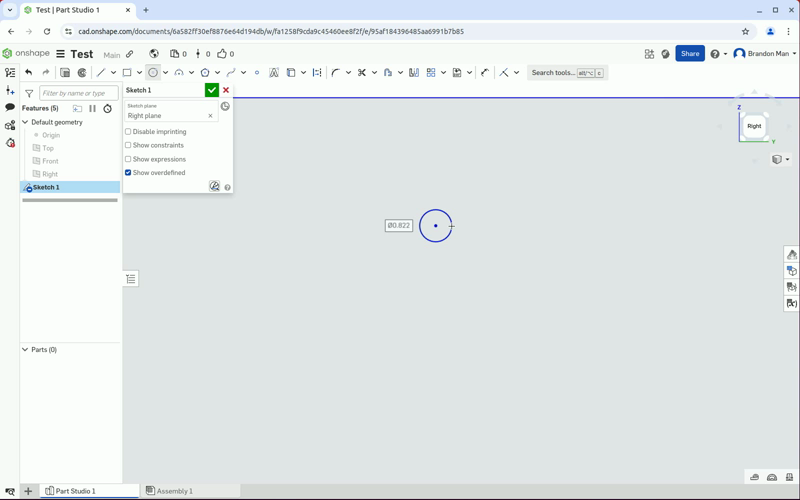
scroll(-6)
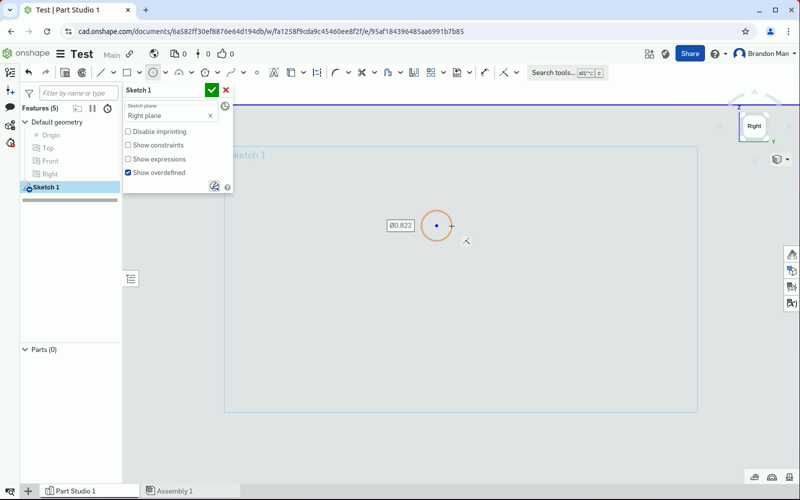
scroll(-6)
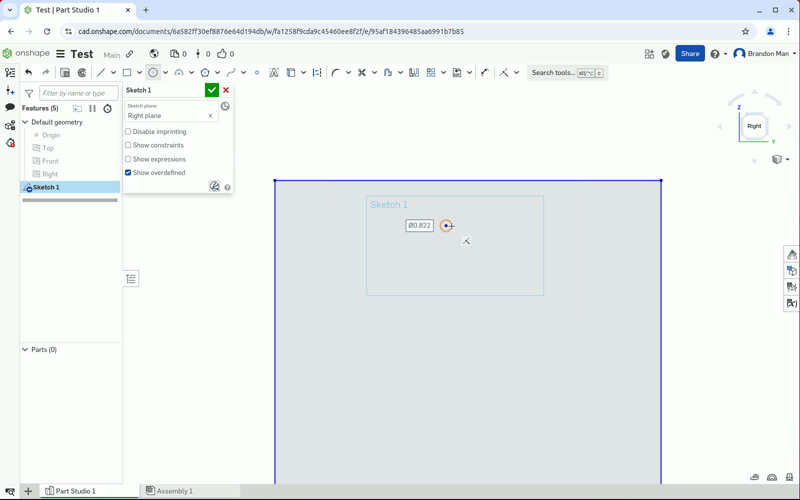
scroll(-6)
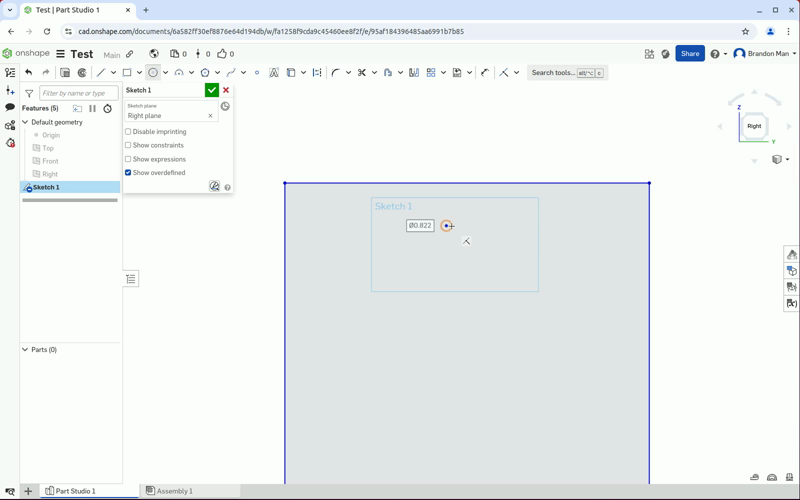
scroll(-6)
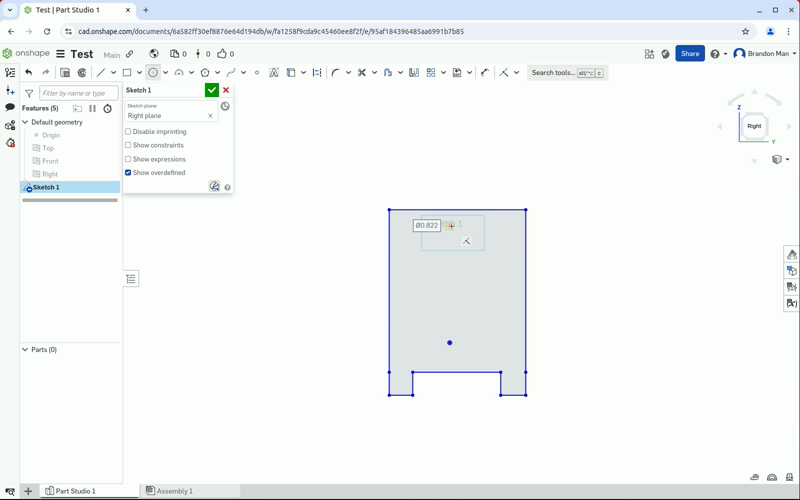
key(esc)
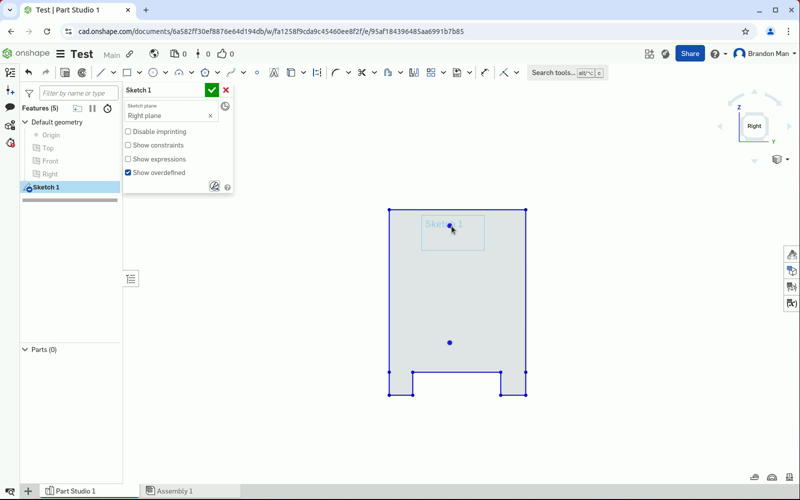
key(c)
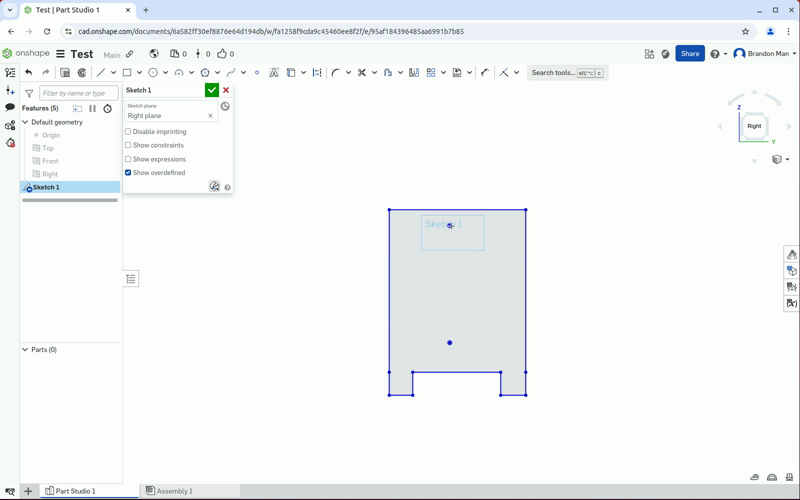
key_down(shift)
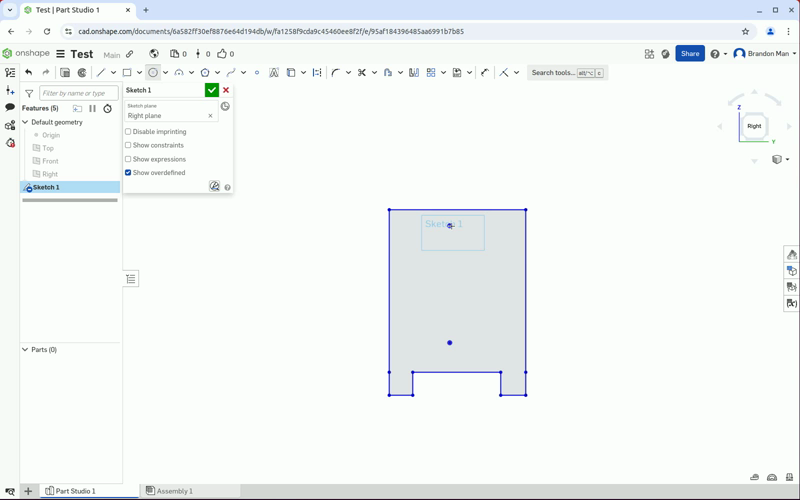
mouse_move(471, 342)
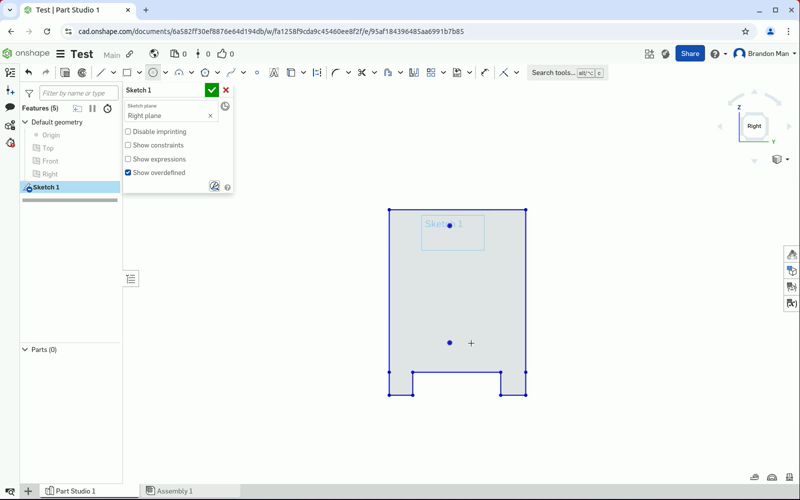
click(471, 342)
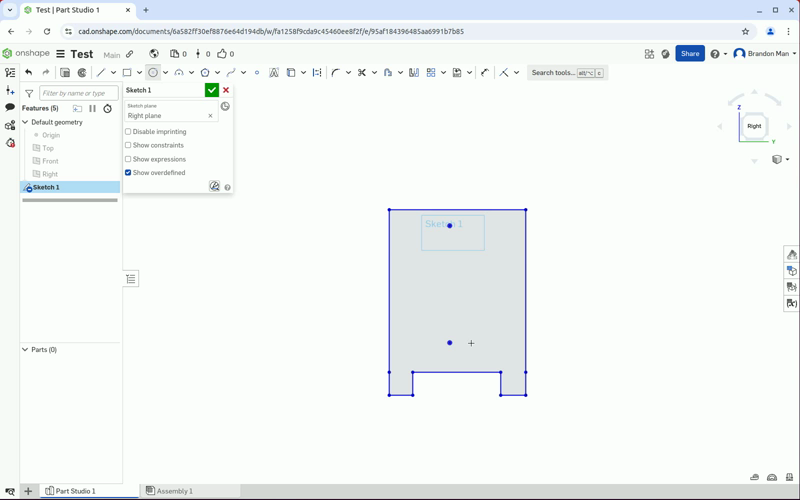
key_up(shift)
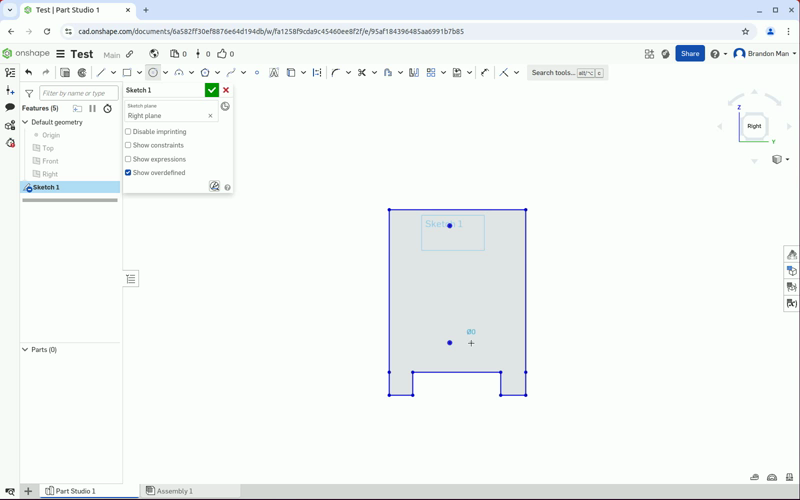
mouse_move(473, 342)
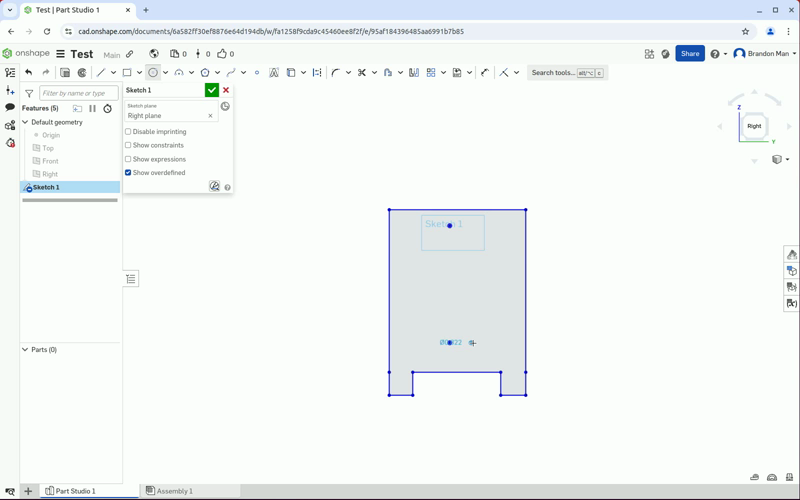
scroll(6)
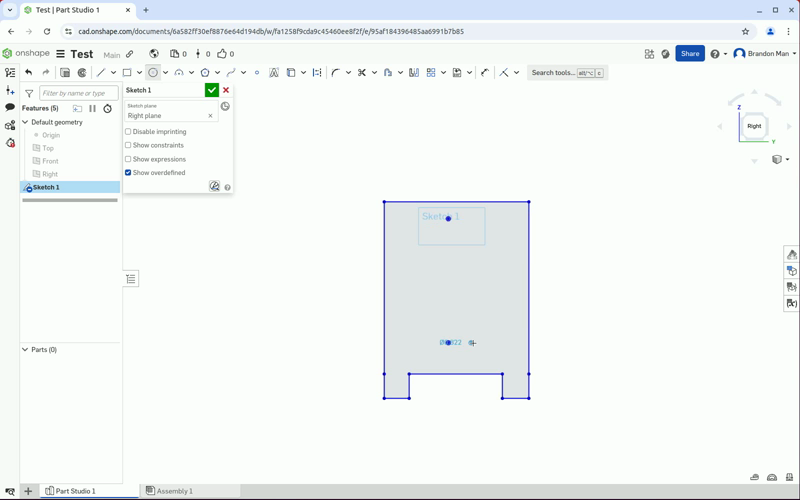
scroll(6)
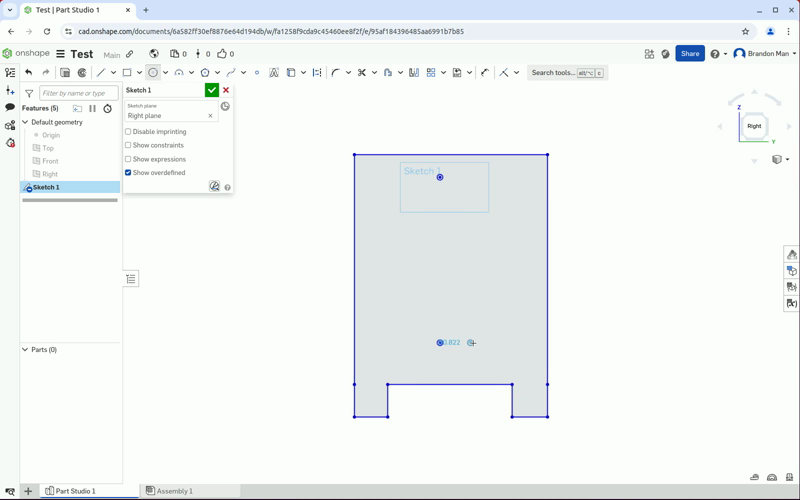
scroll(6)
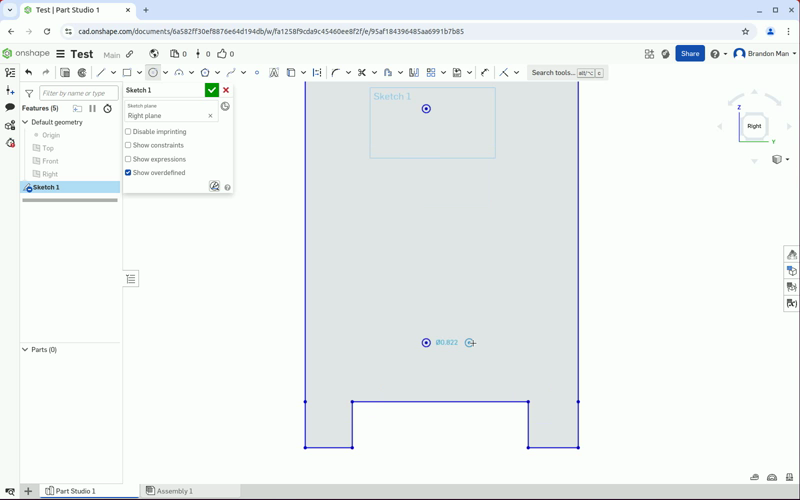
scroll(6)
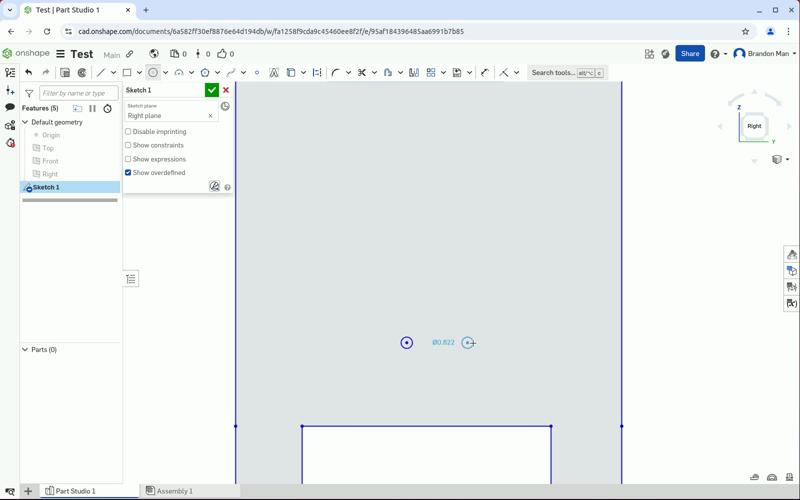
scroll(6)
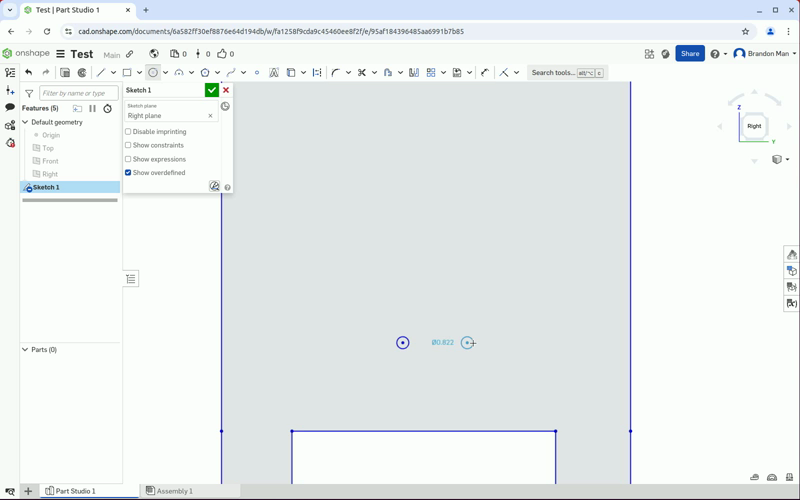
scroll(6)
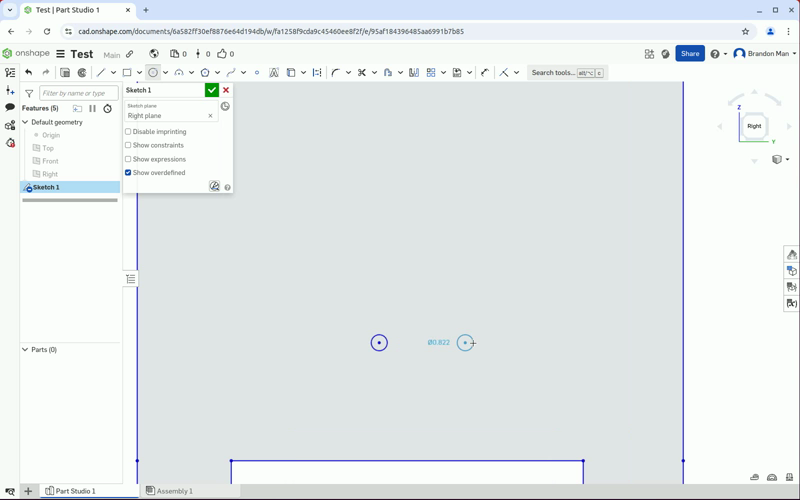
scroll(6)
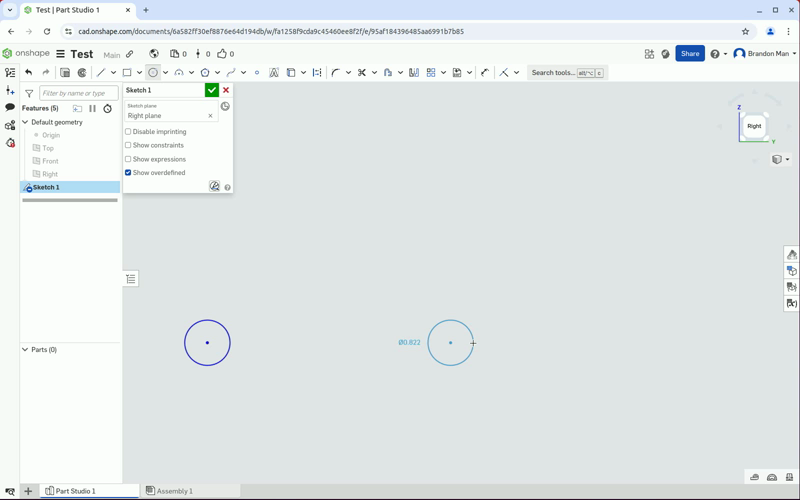
click(473, 342)
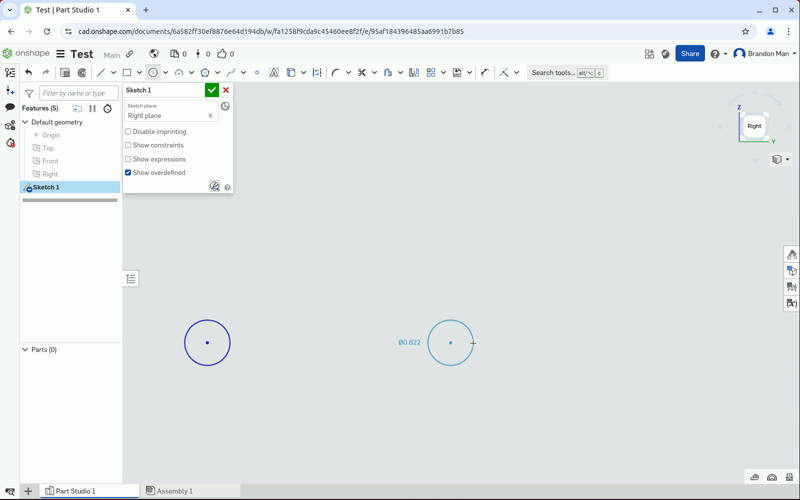
scroll(-6)
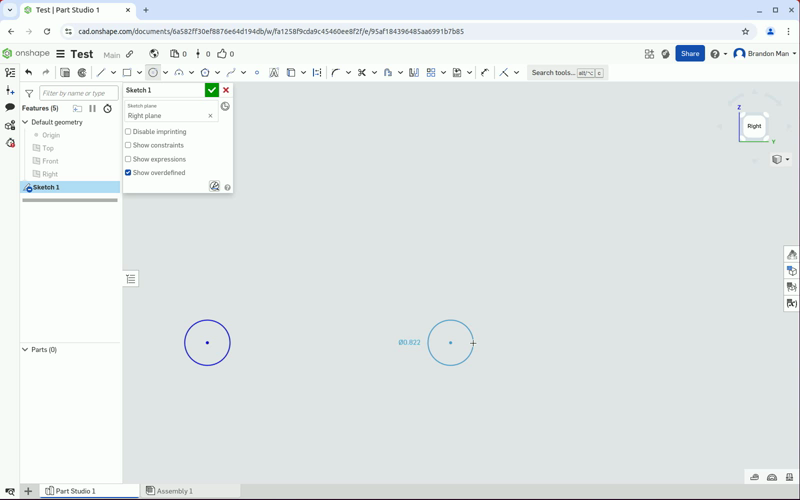
scroll(-6)
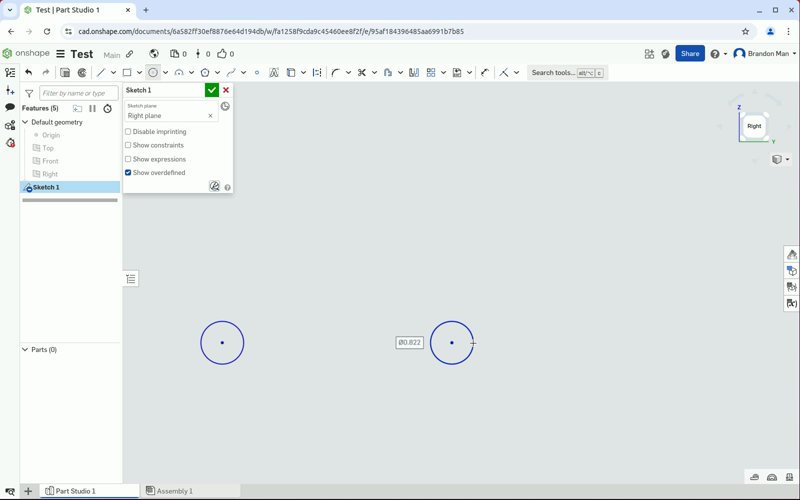
scroll(-6)
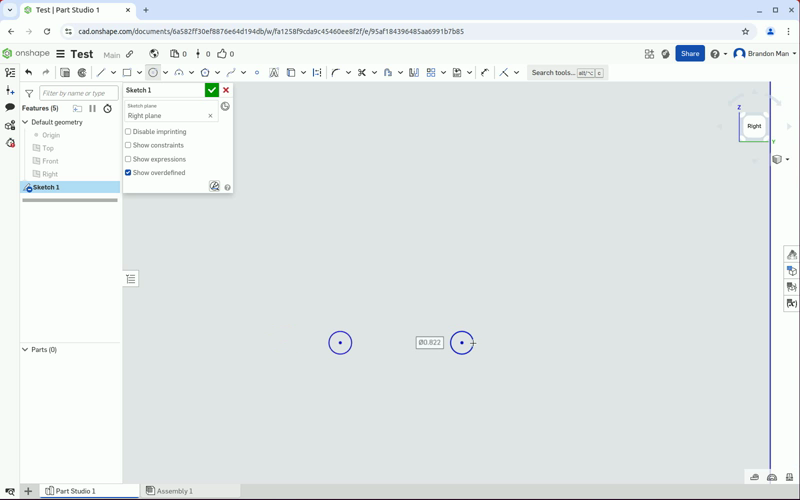
scroll(-6)
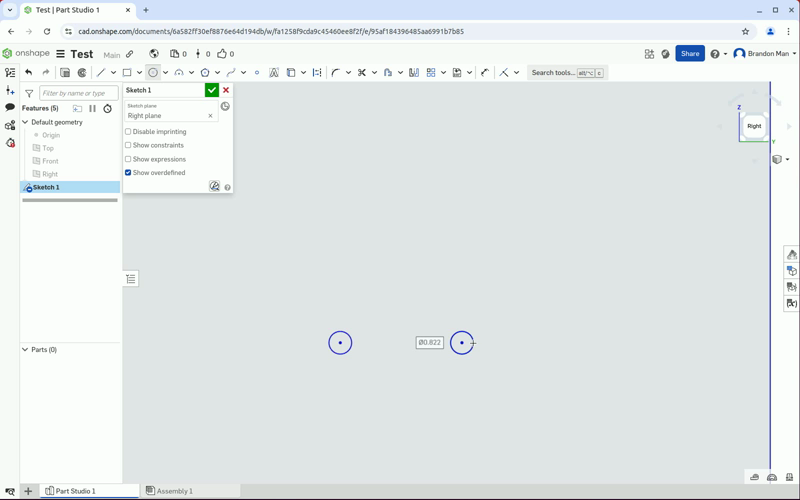
scroll(-6)
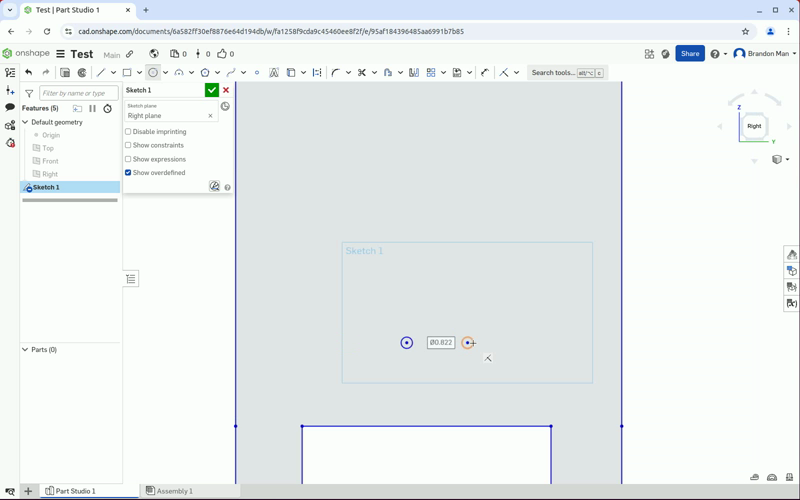
scroll(-6)
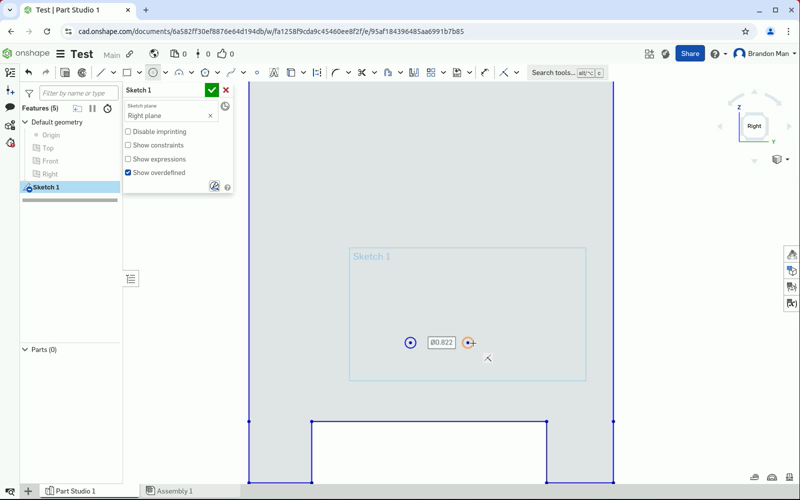
scroll(-6)
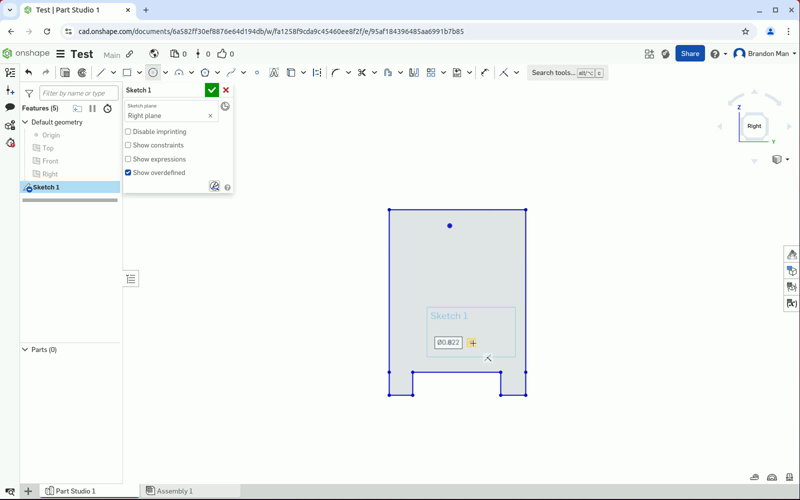
key(esc)
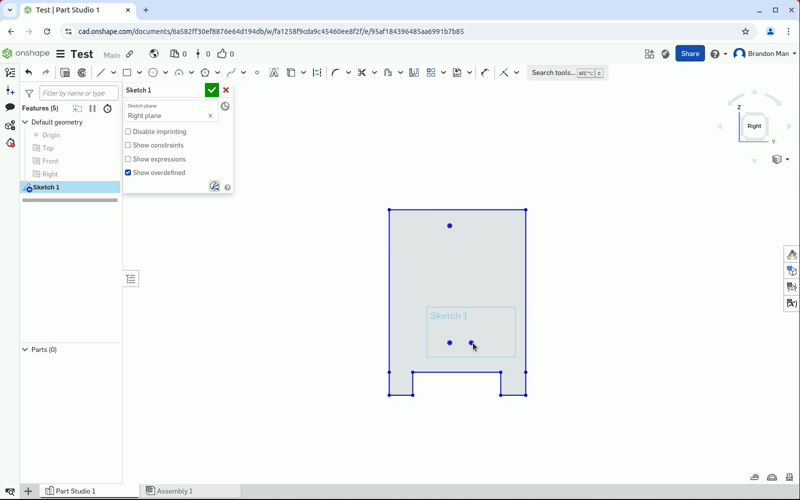
key(c)
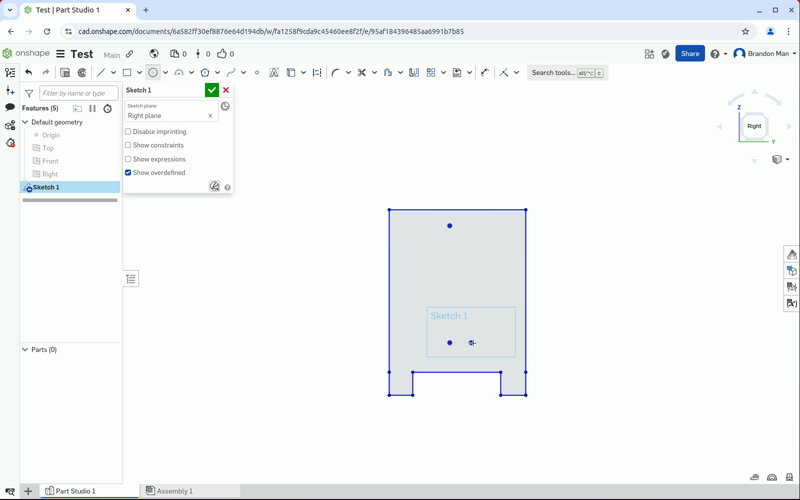
key_down(shift)
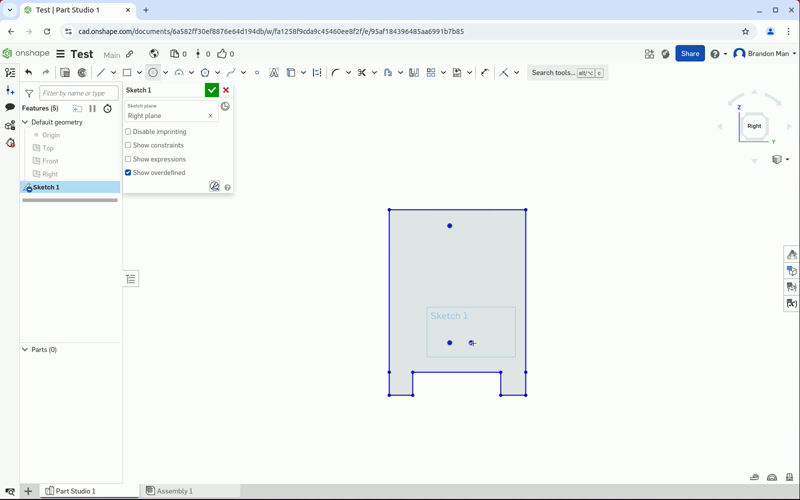
mouse_move(471, 225)
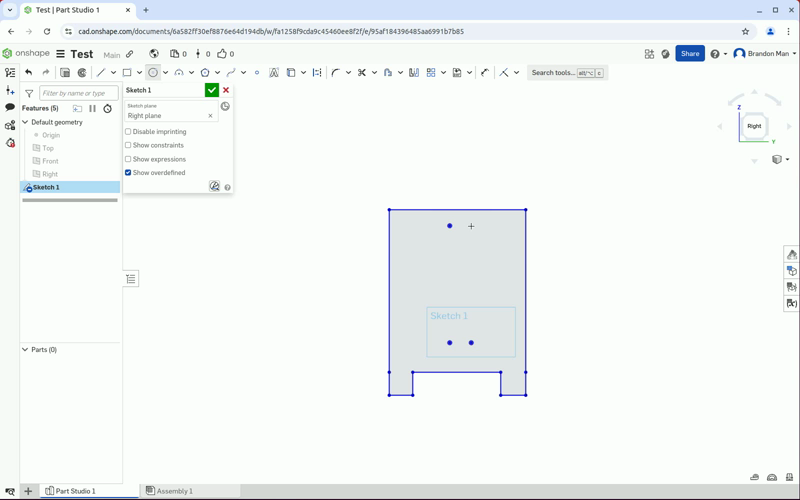
click(471, 225)
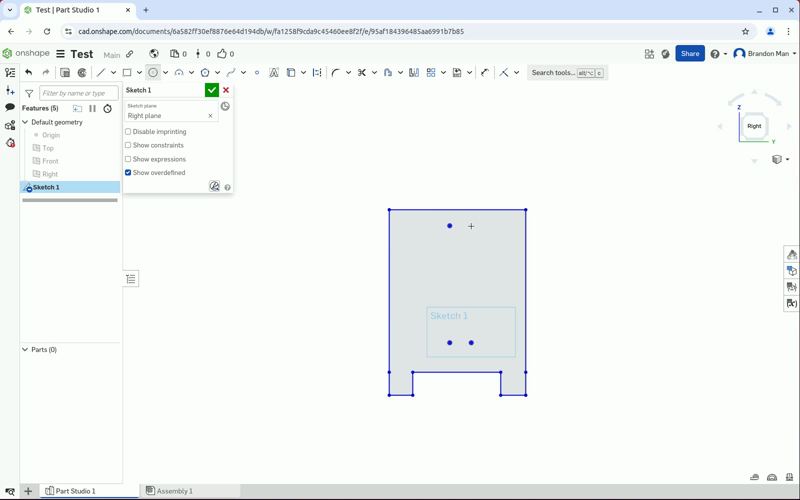
key_up(shift)
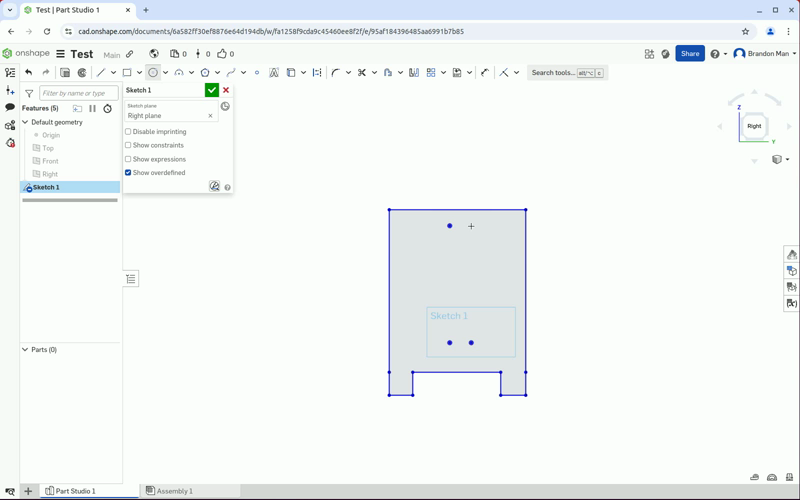
mouse_move(473, 225)
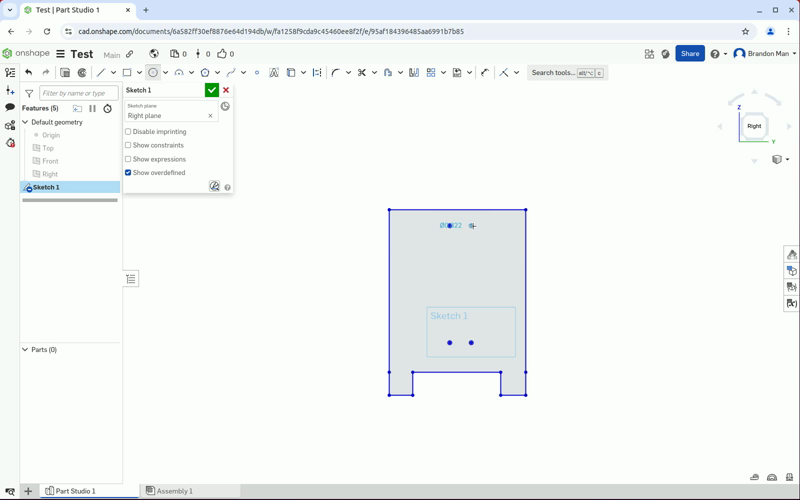
scroll(6)
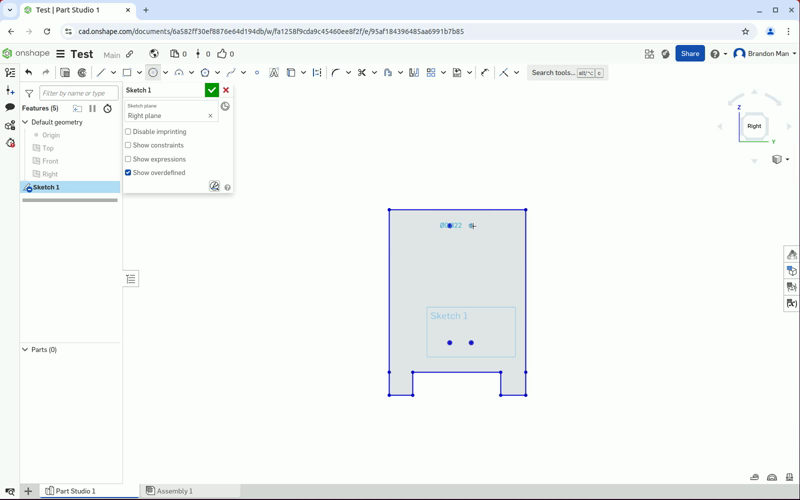
scroll(6)
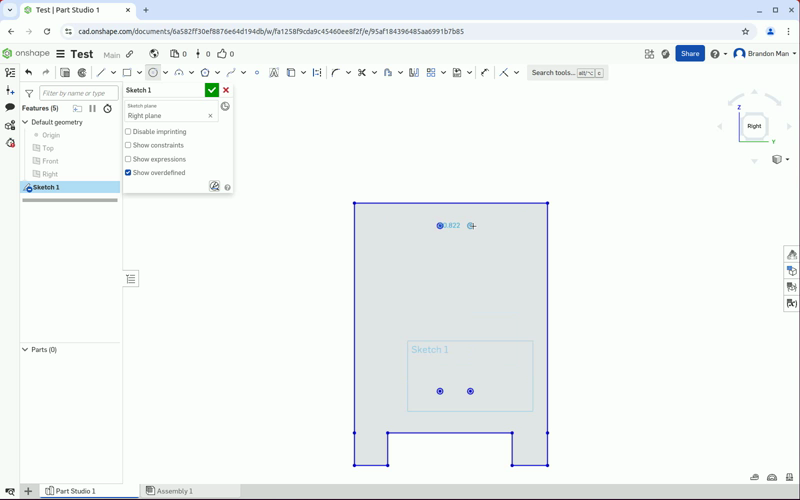
scroll(6)
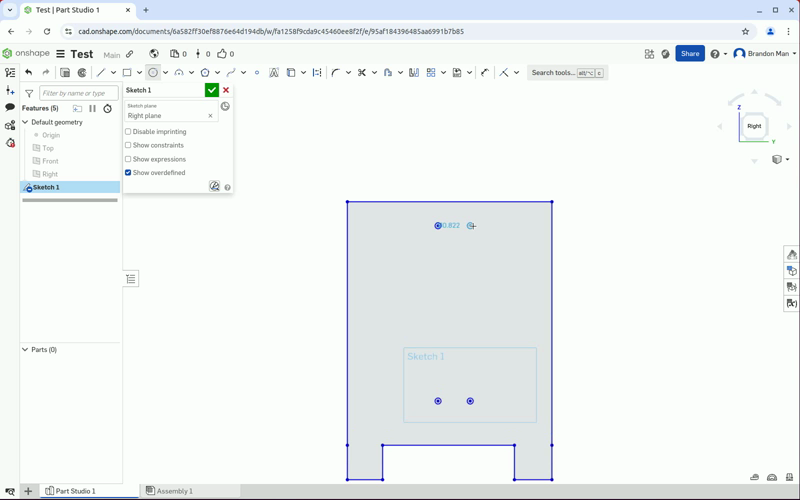
scroll(6)
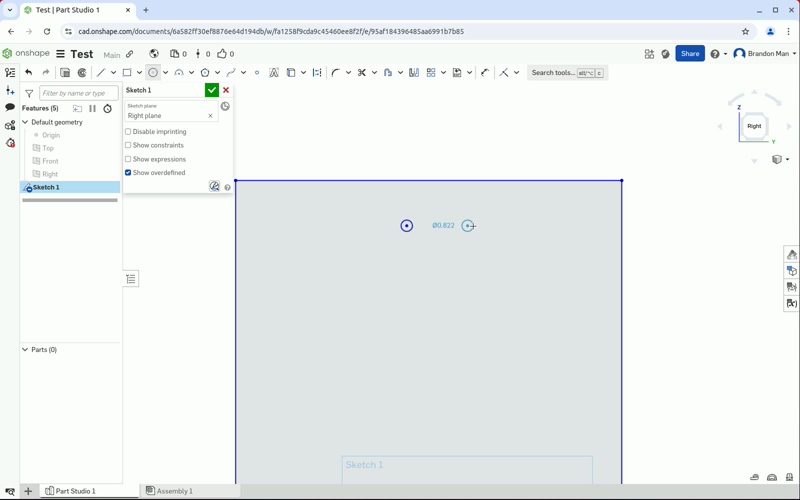
scroll(6)
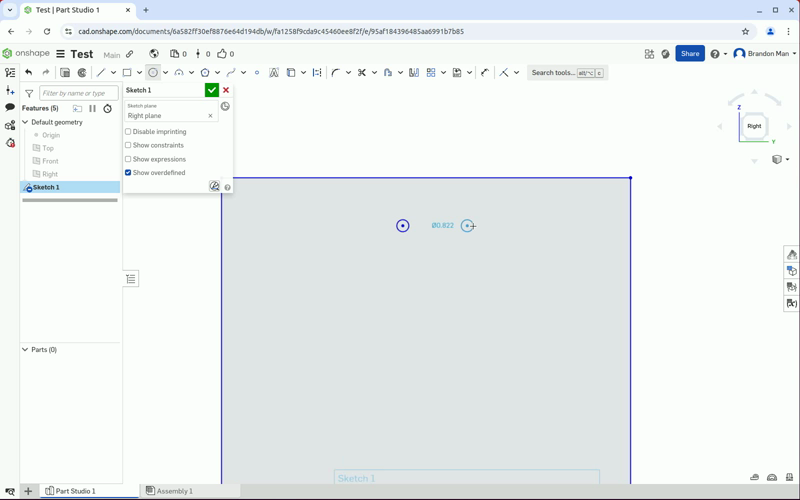
scroll(6)
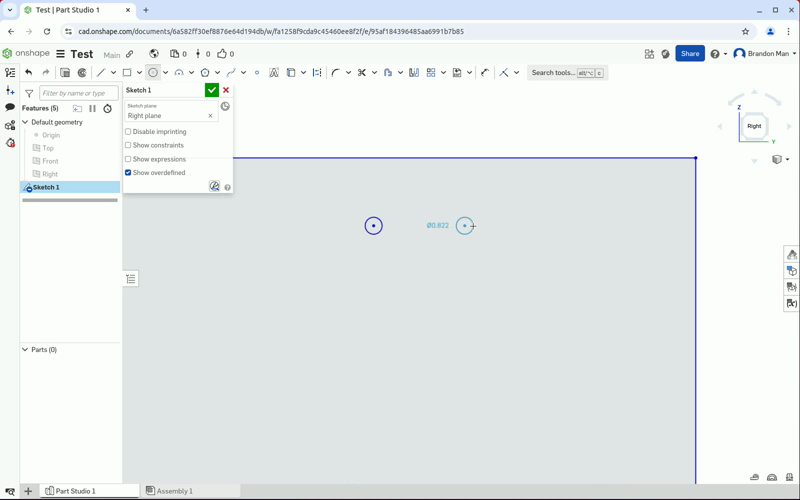
scroll(6)
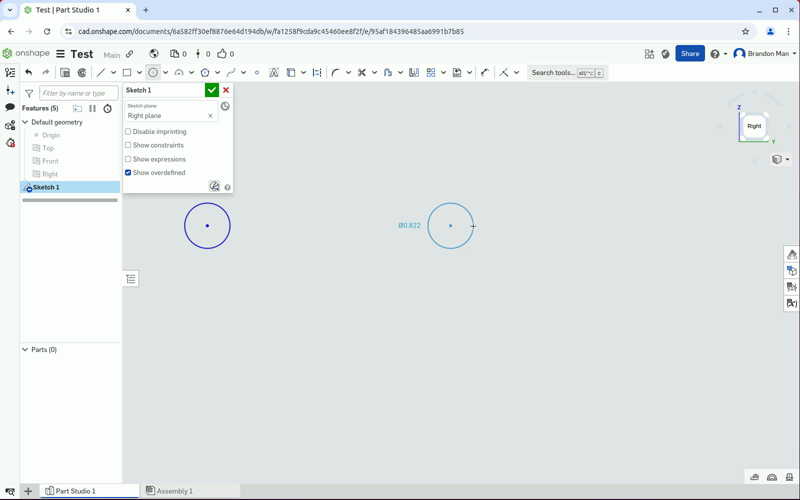
click(473, 225)
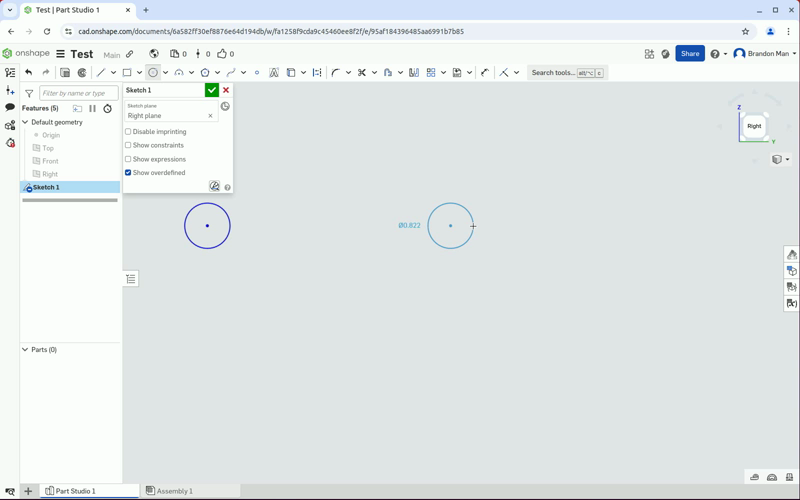
scroll(-6)
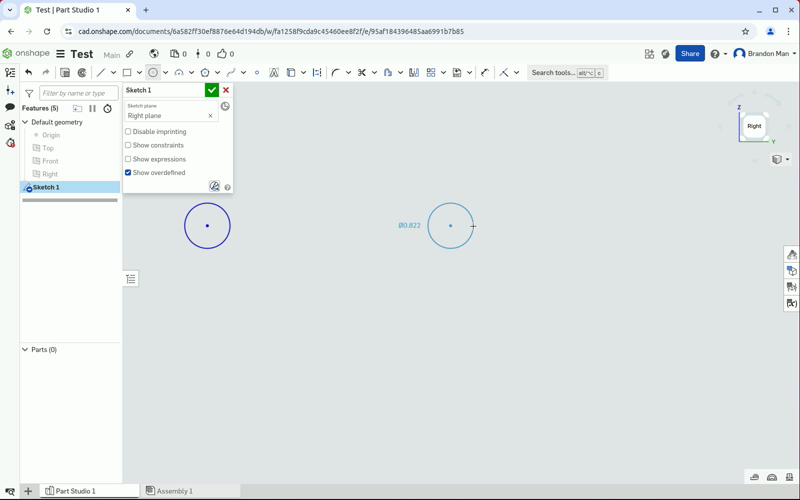
scroll(-6)
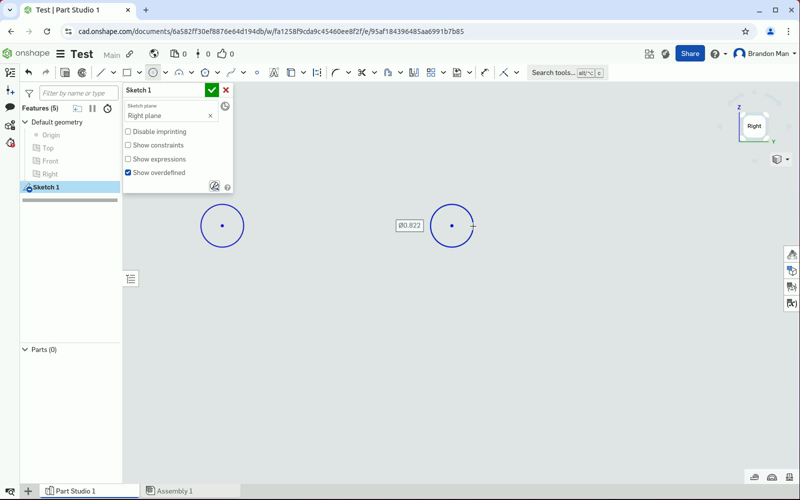
scroll(-6)
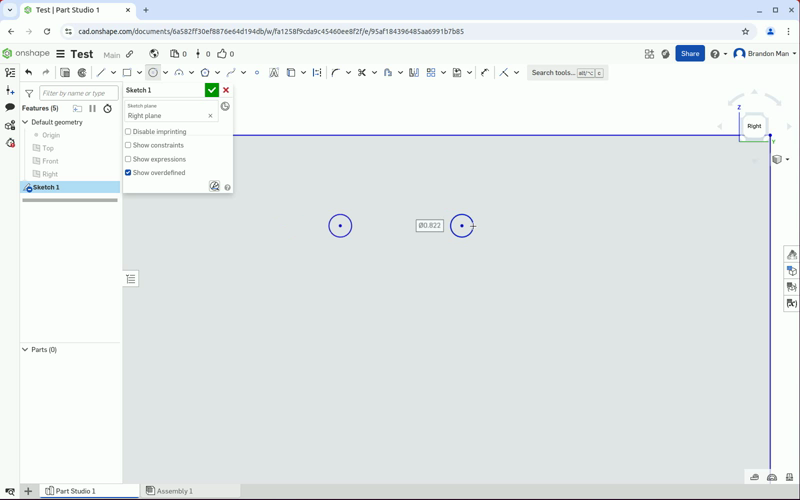
scroll(-6)
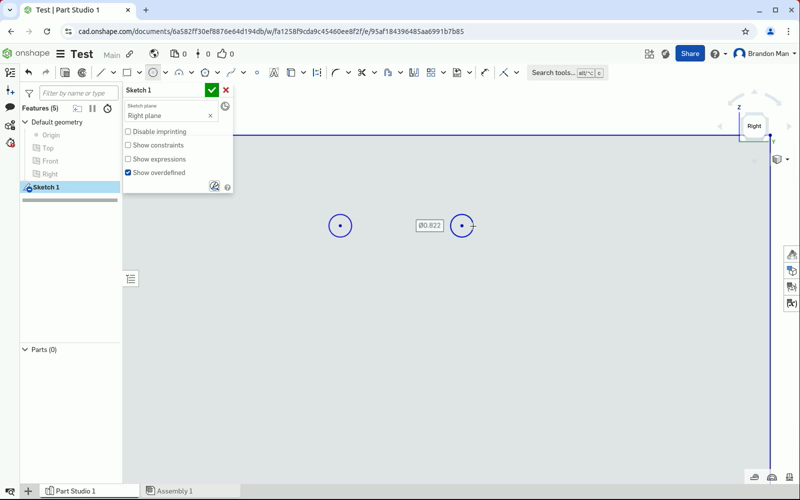
scroll(-6)
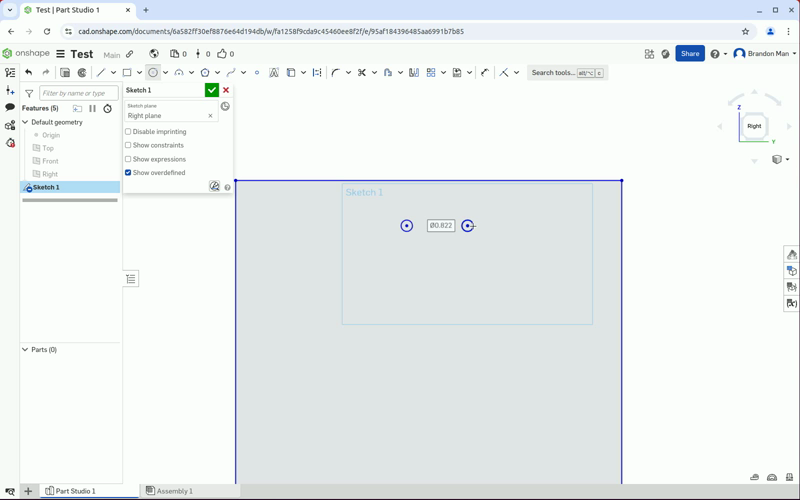
scroll(-6)
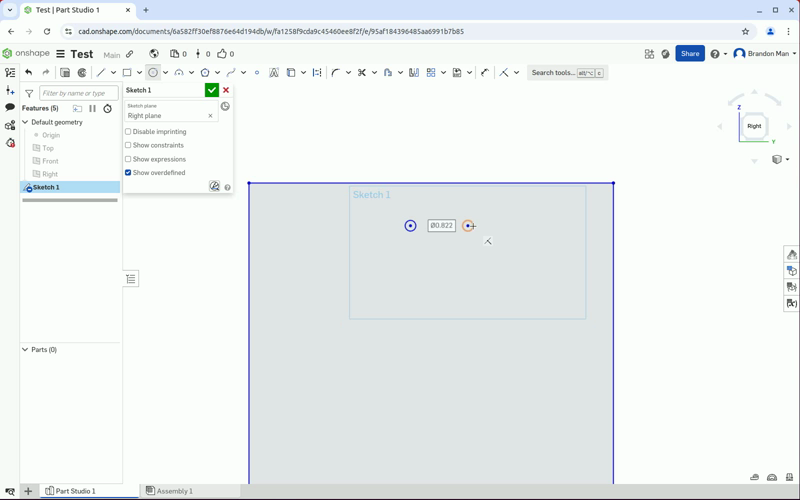
scroll(-6)
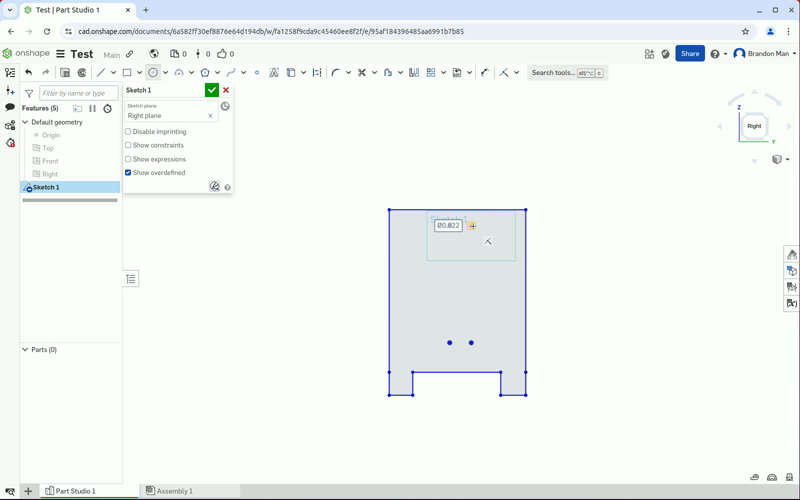
key(esc)
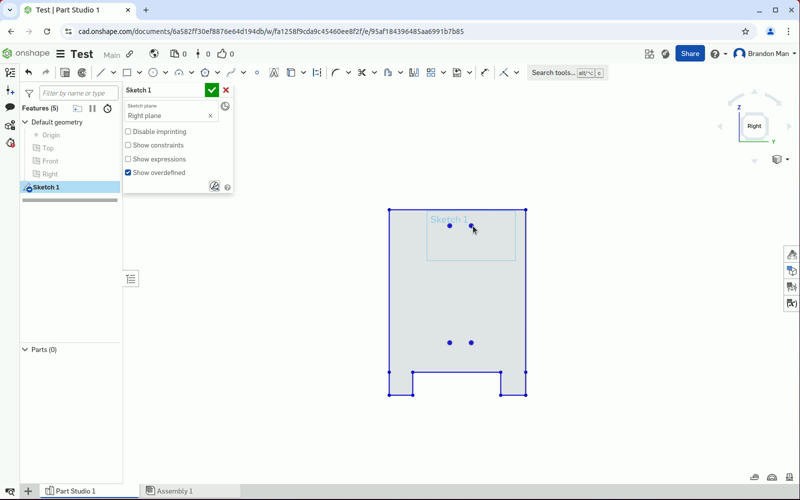
mouse_move(495, 340)
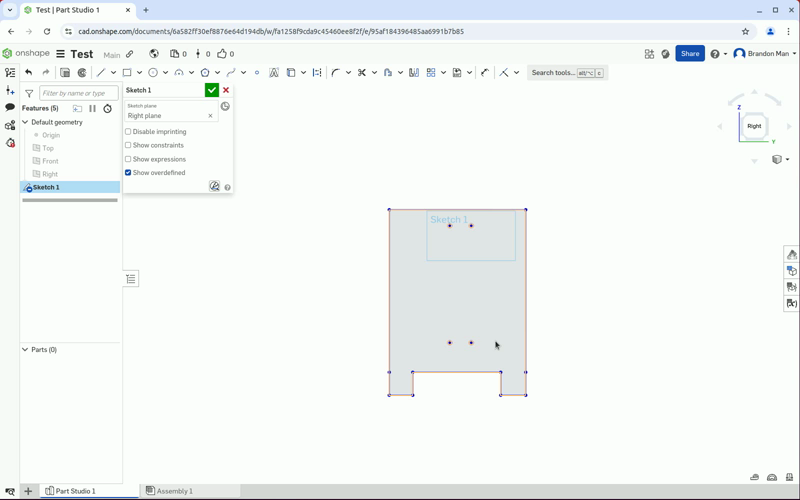
click(495, 340)
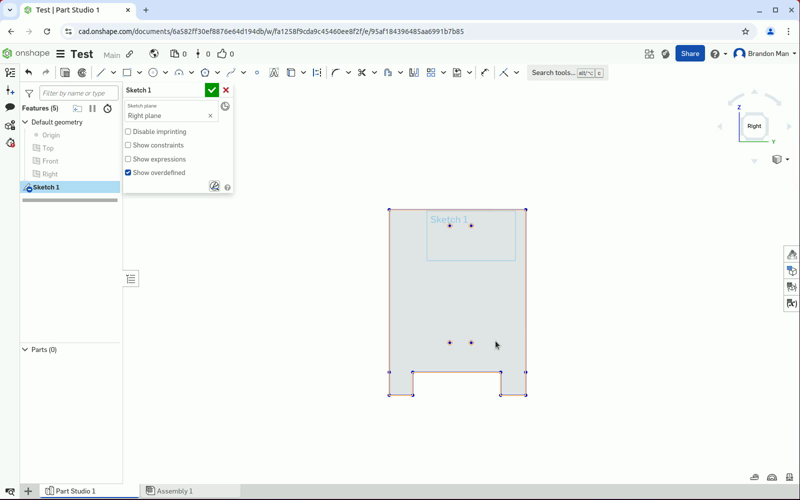
mouse_move(73, 352)
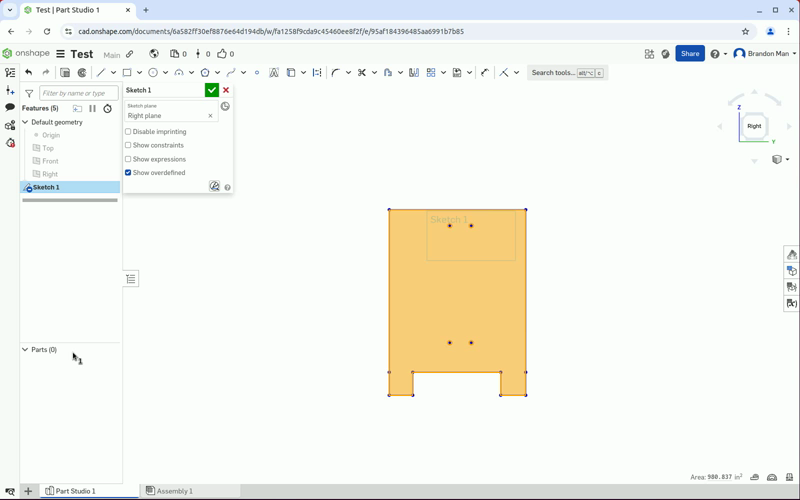
key(shift+y)
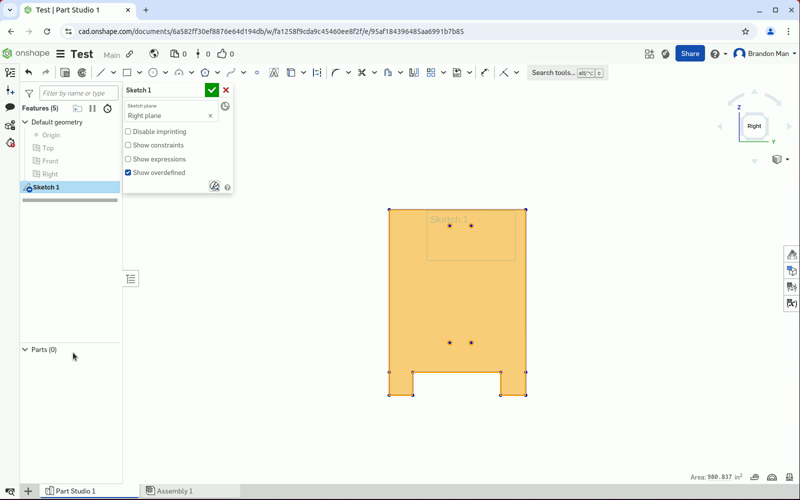
key(shift+e)
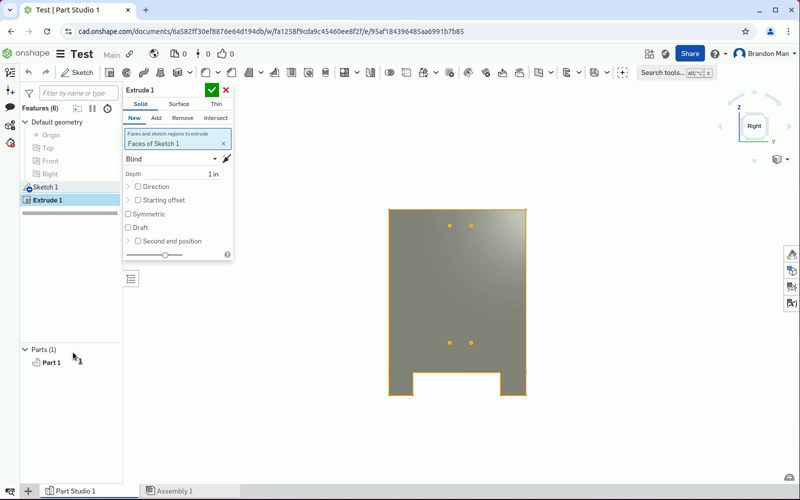
mouse_move(143, 106)
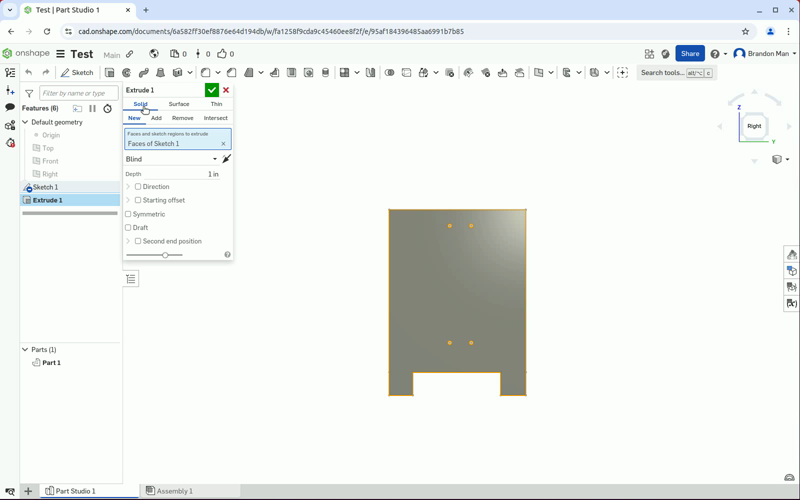
click(143, 106)
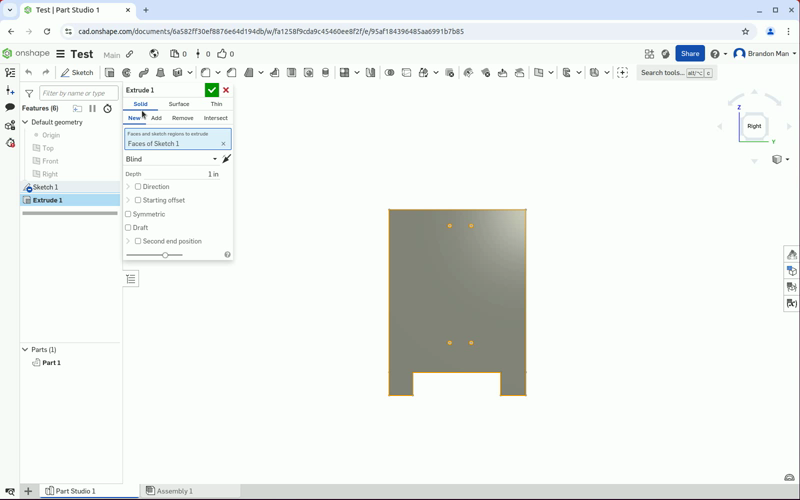
mouse_move(137, 120)
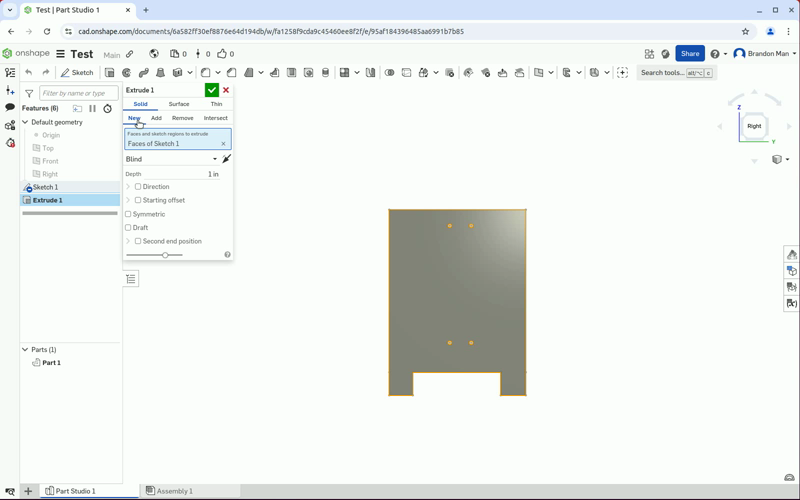
click(137, 120)
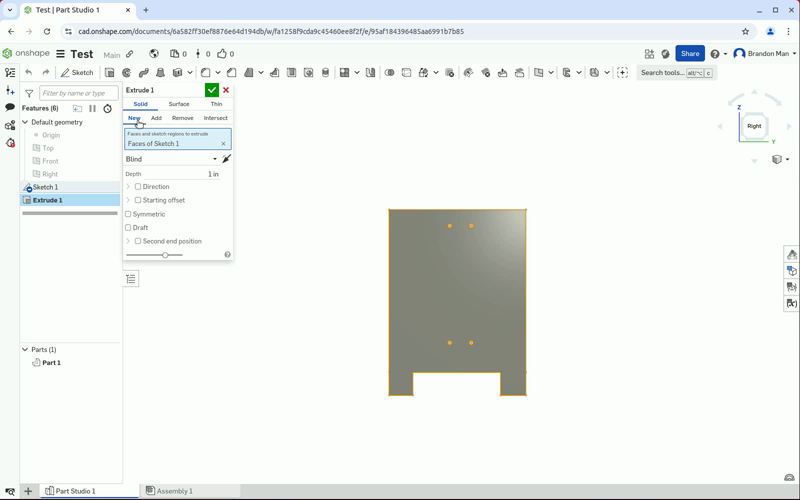
key(tab, 4)
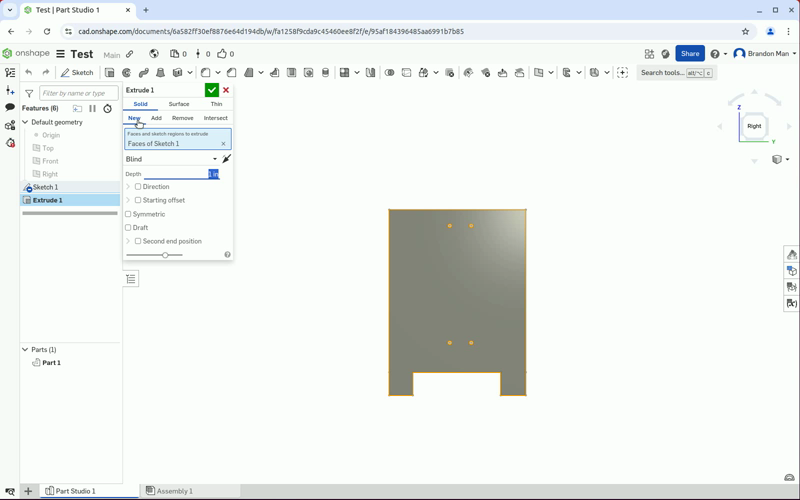
text(0.963)
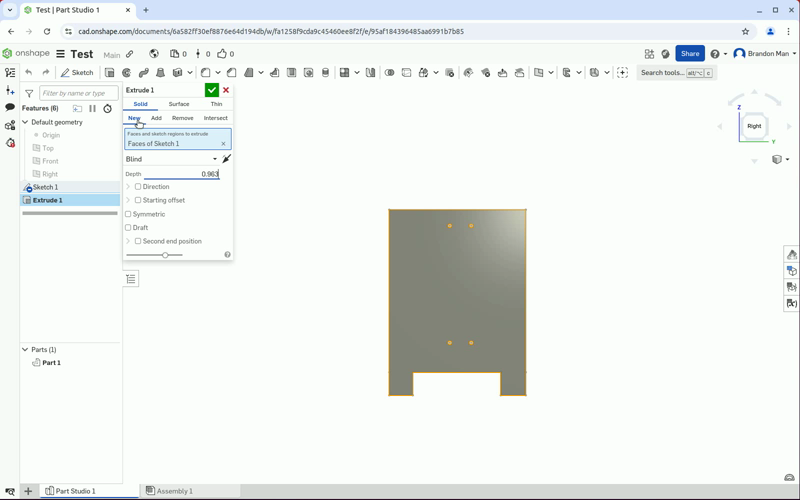
key(enter)
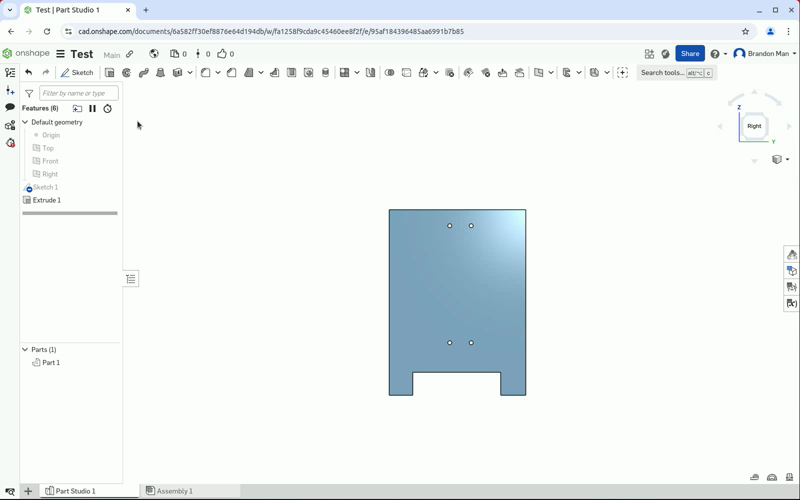
key(shift+h)
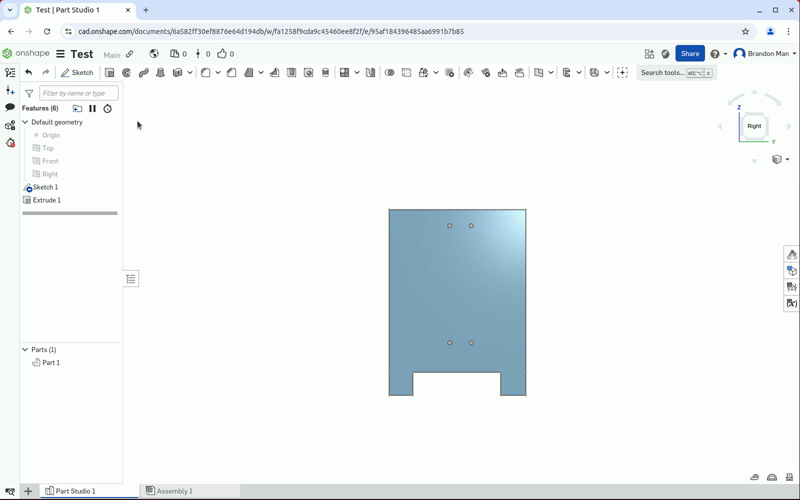
key(shift+h)
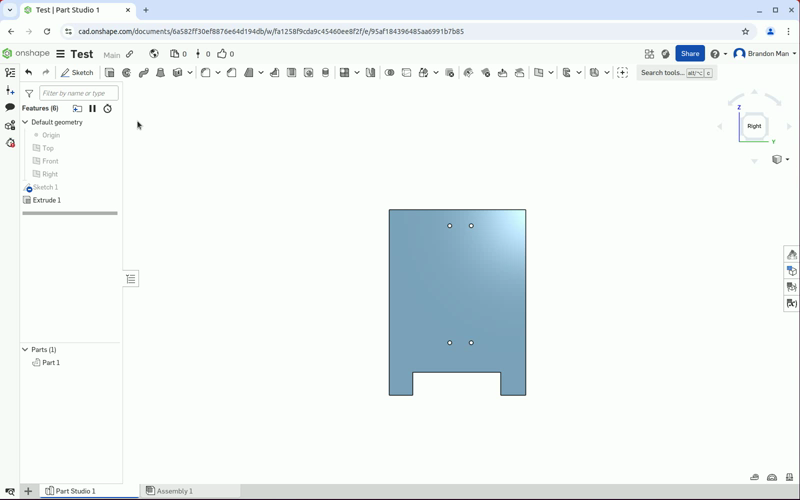
mouse_move(73, 189)
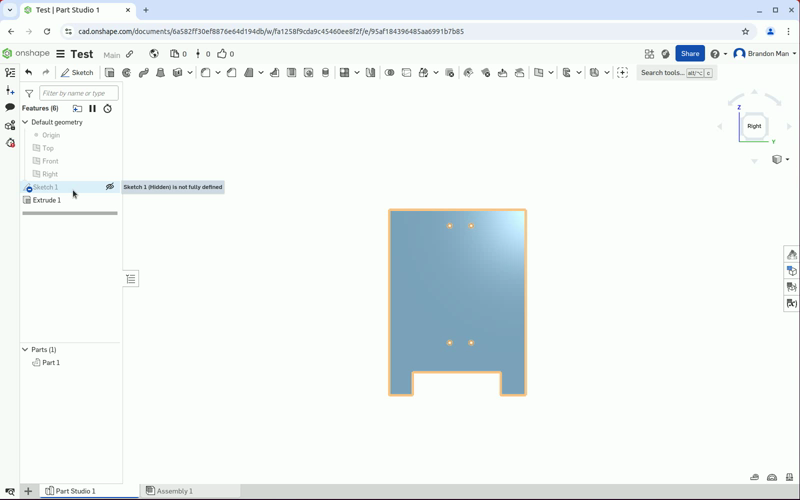
click(73, 189)
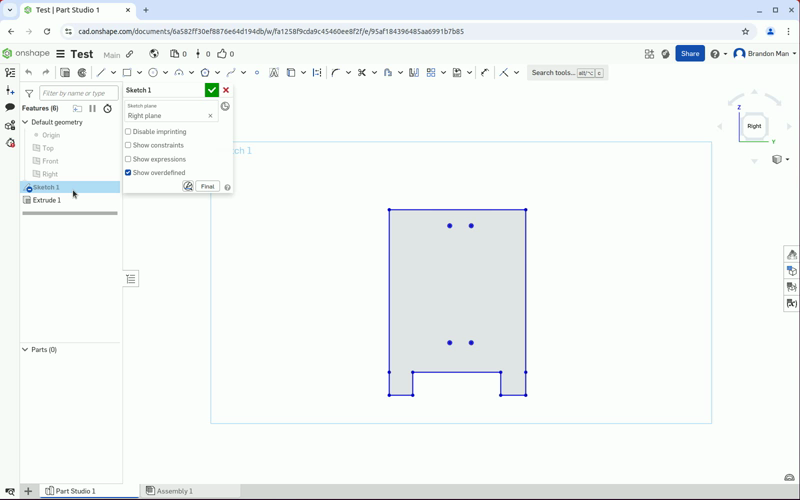
mouse_move(229, 92)
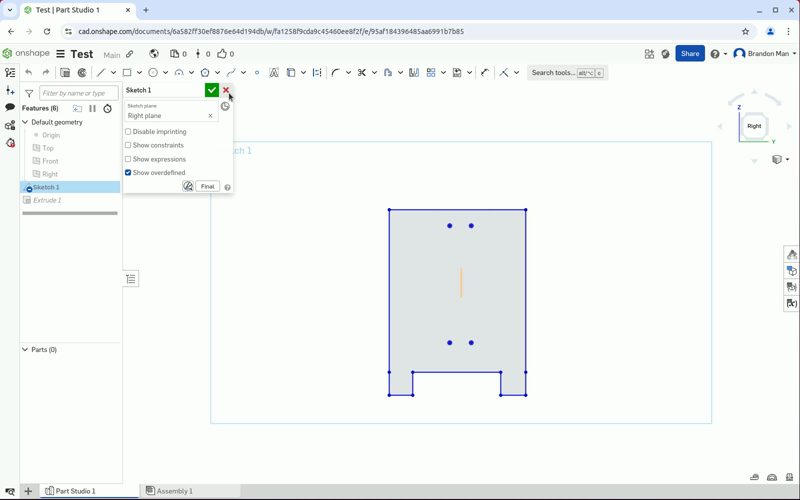
click(229, 92)
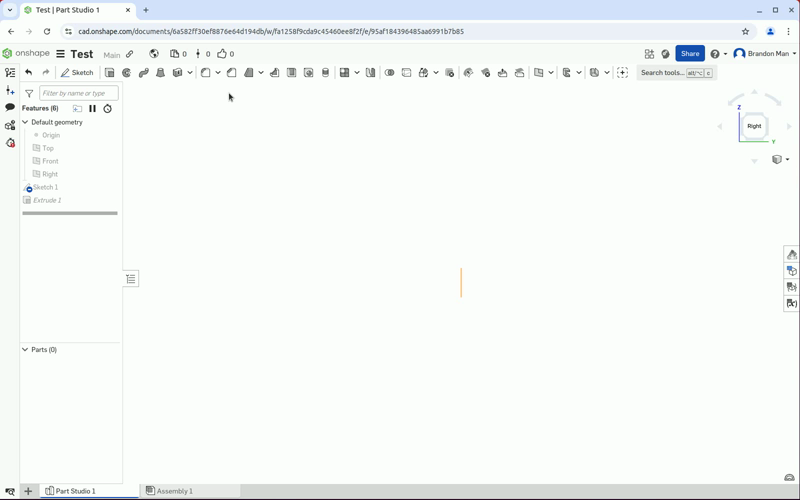
mouse_move(541, 75)
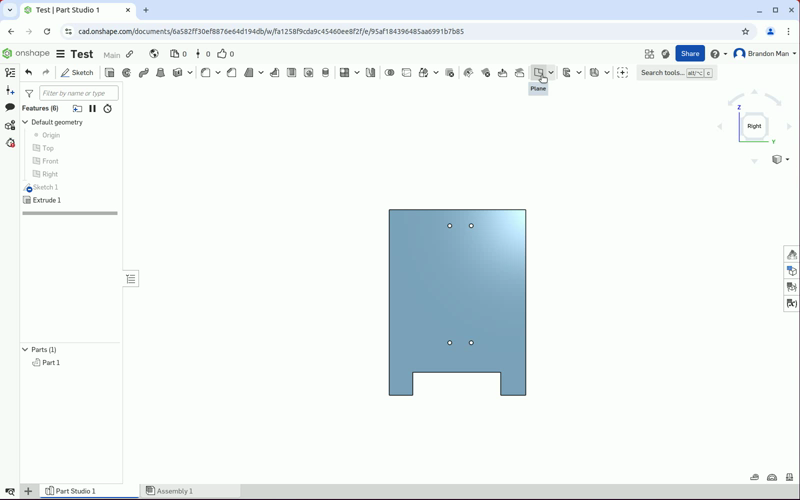
click(541, 75)
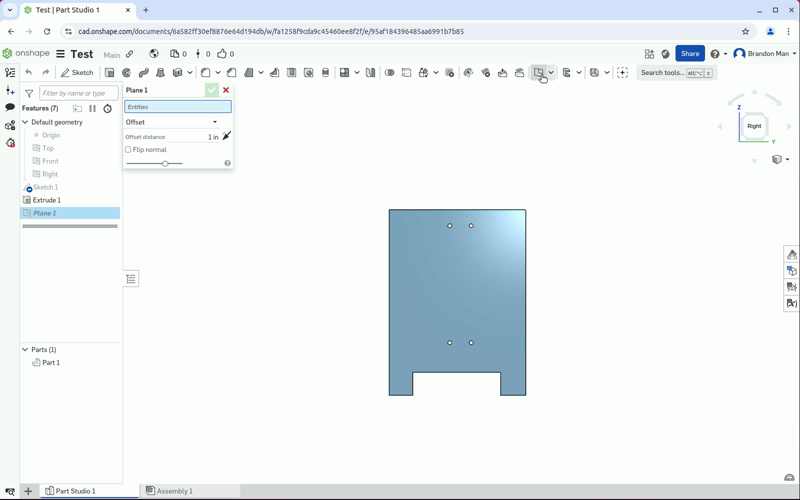
mouse_move(73, 176)
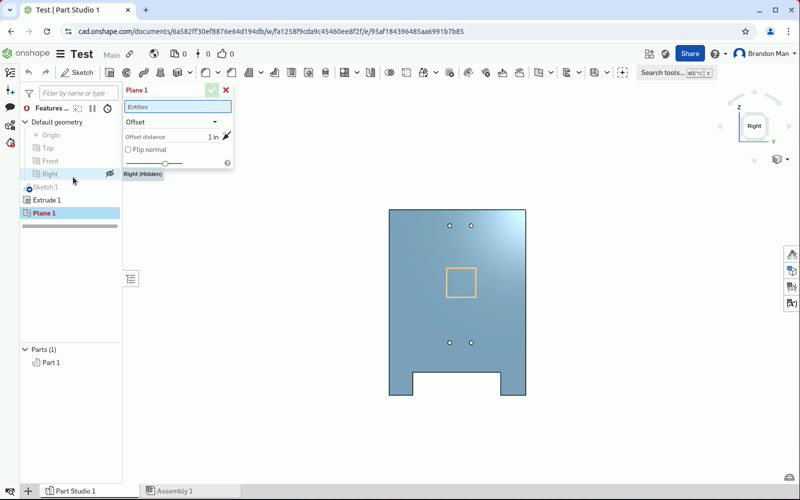
click(73, 176)
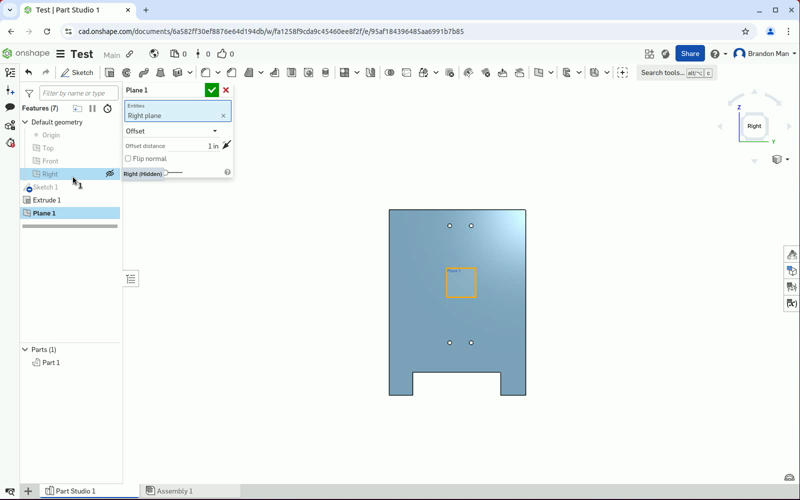
key(tab, 2)
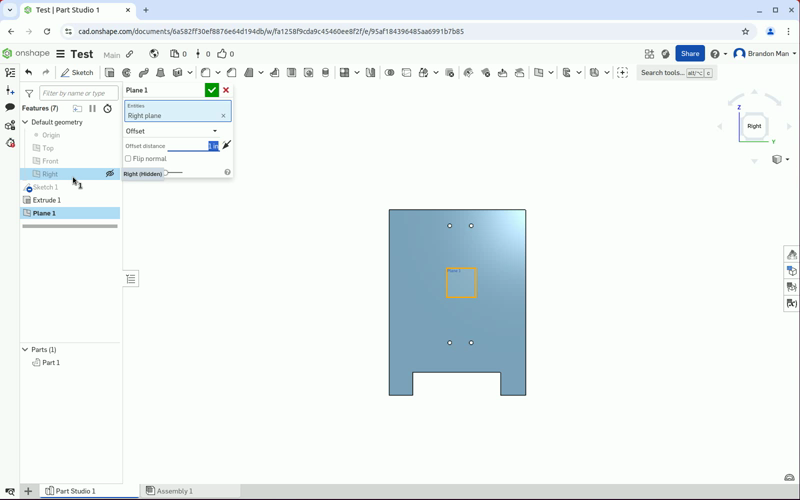
text(0.955)
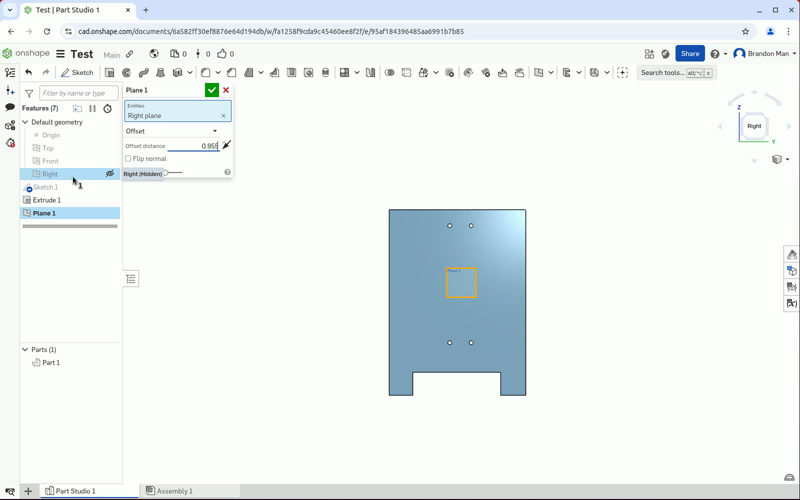
key(enter, 2)
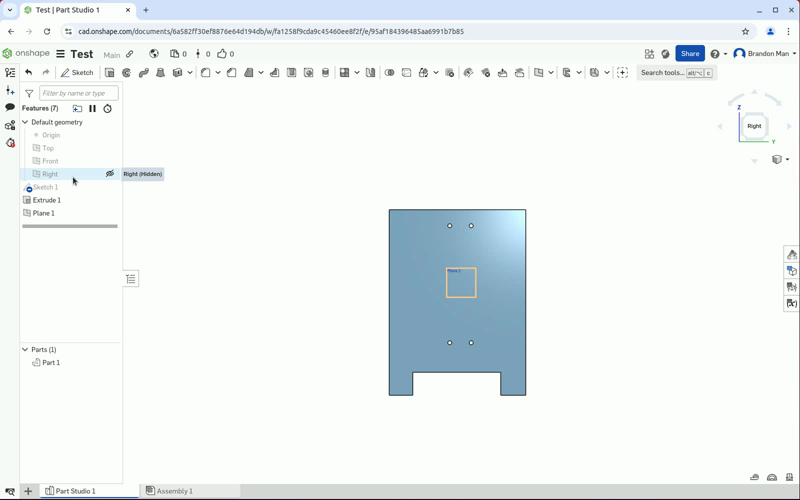
key(shift+s)
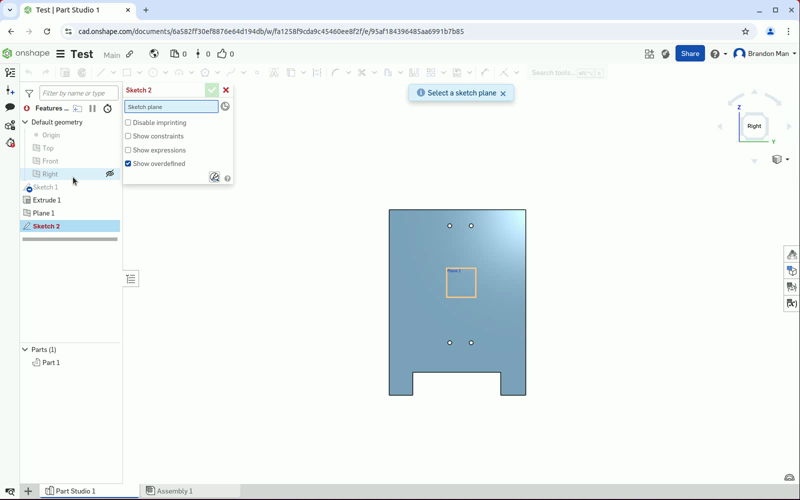
mouse_move(73, 215)
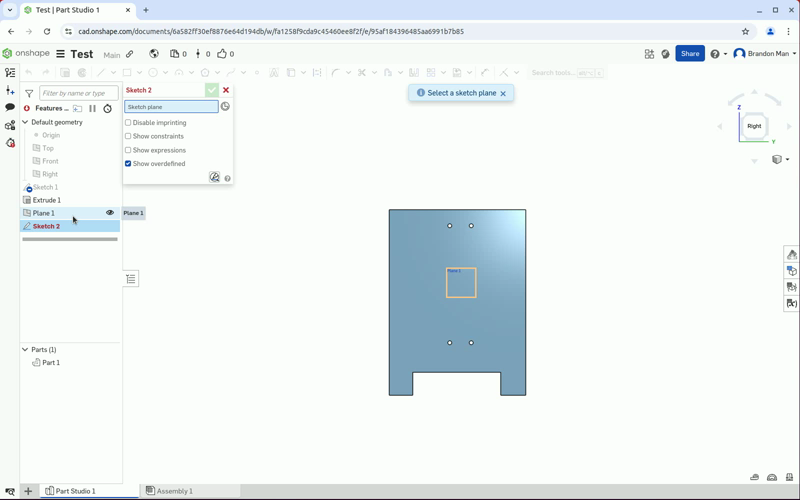
click(73, 215)
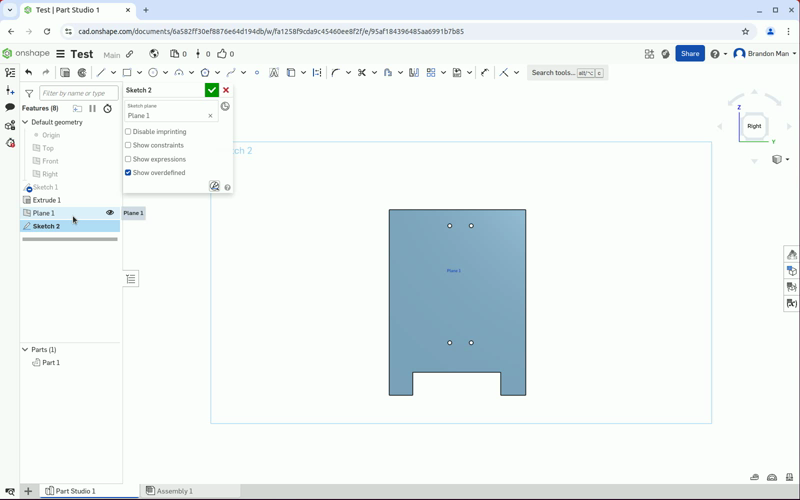
mouse_move(73, 352)
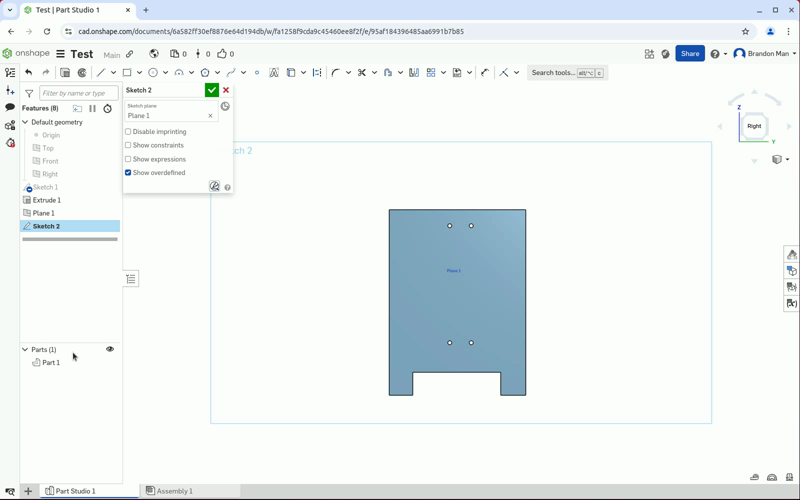
key(y)
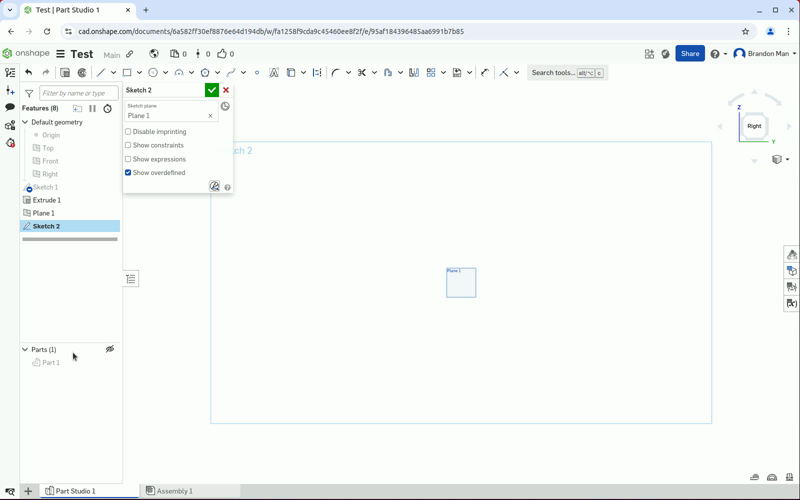
key(l)
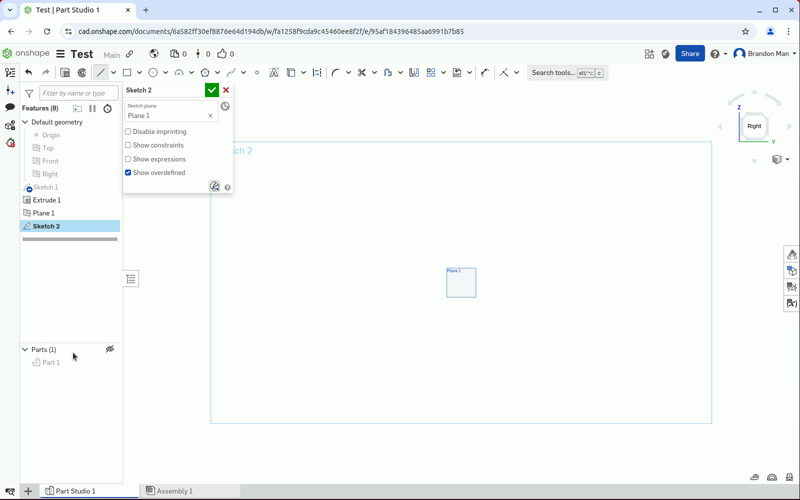
key_down(shift)
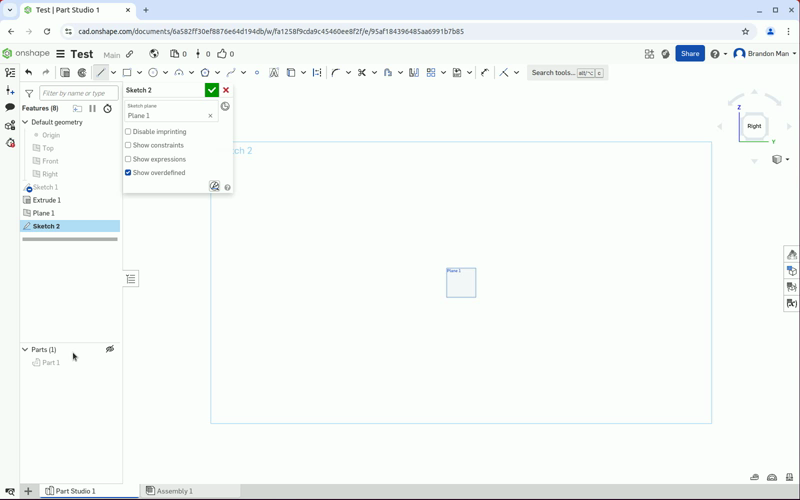
mouse_move(389, 395)
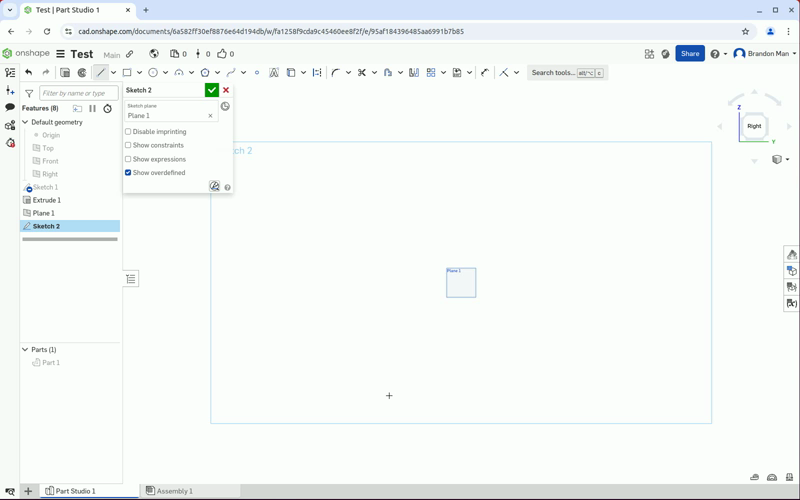
click(389, 395)
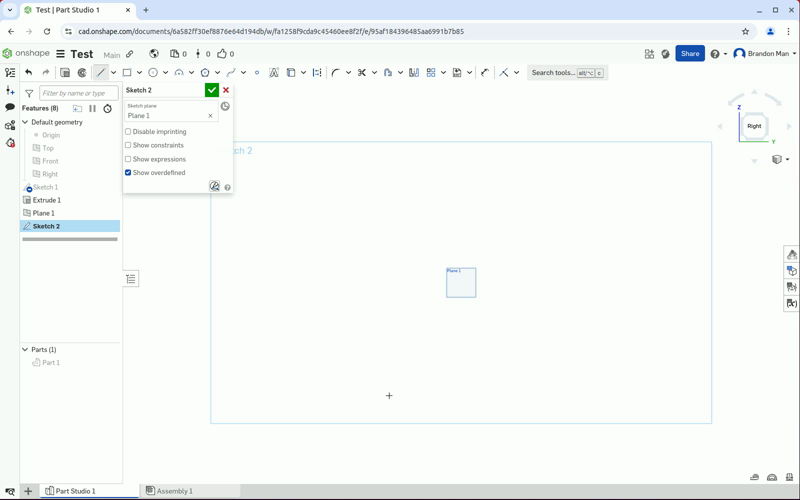
key_up(shift)
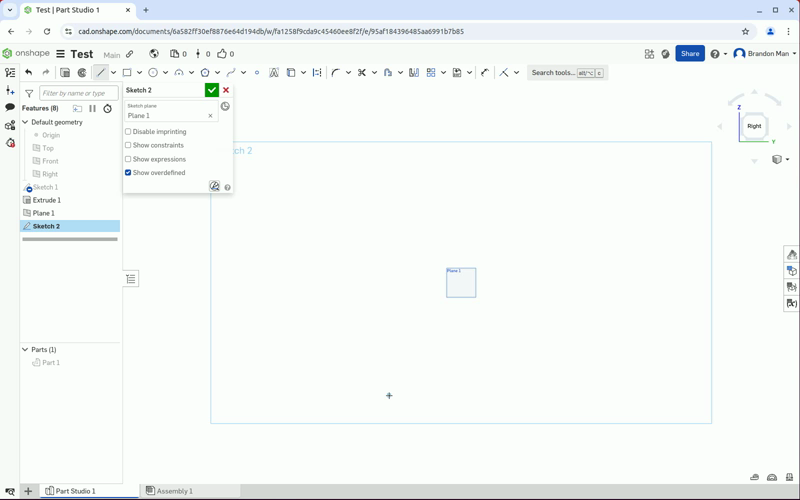
key_down(shift)
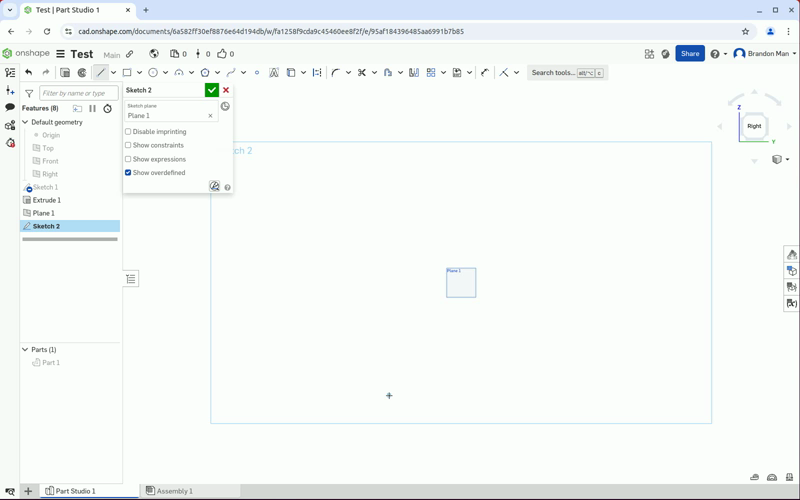
mouse_move(419, 395)
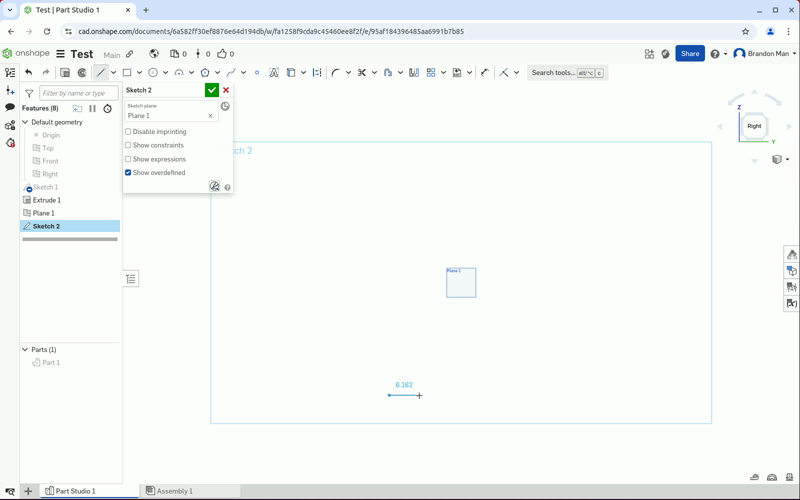
mouse_move(414, 395)
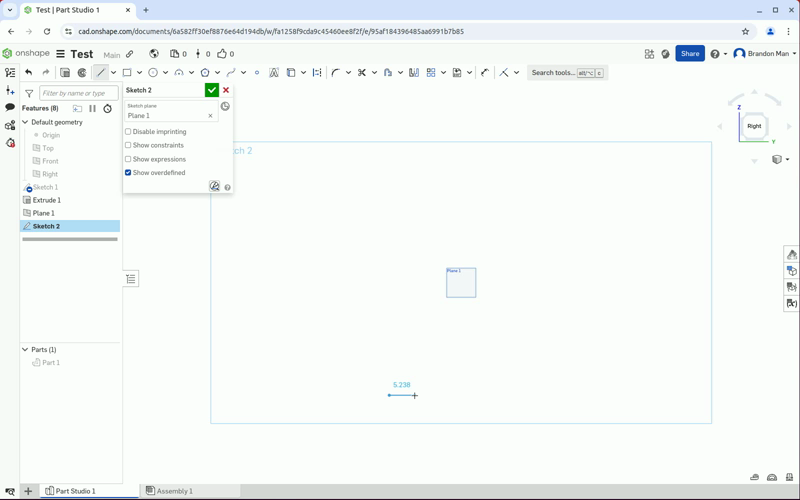
click(414, 395)
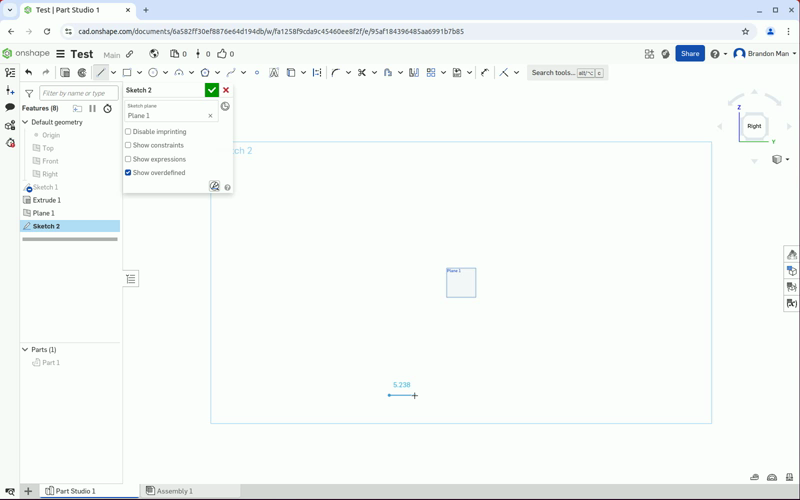
key_up(shift)
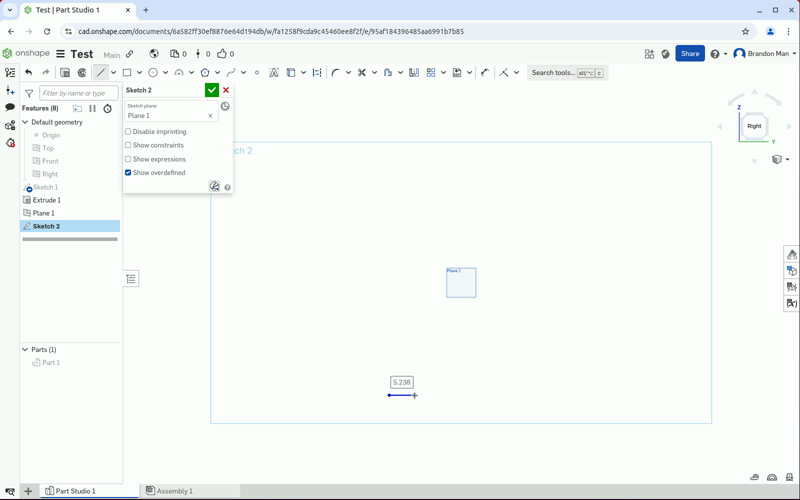
key_down(shift)
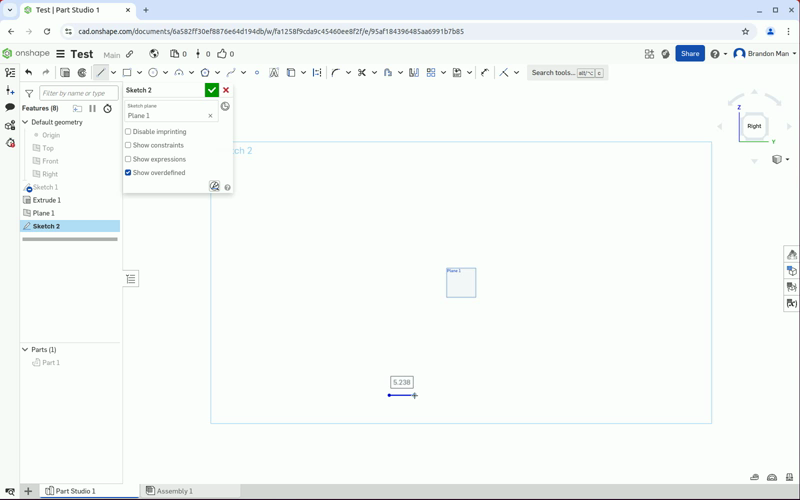
mouse_move(444, 395)
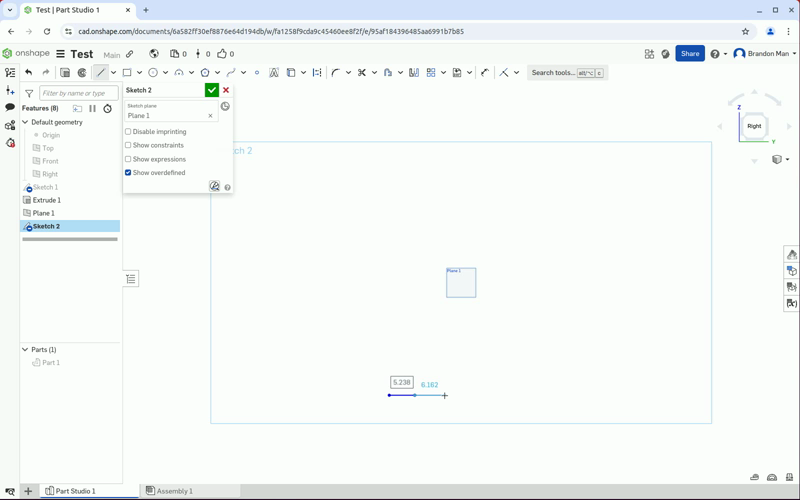
mouse_move(414, 389)
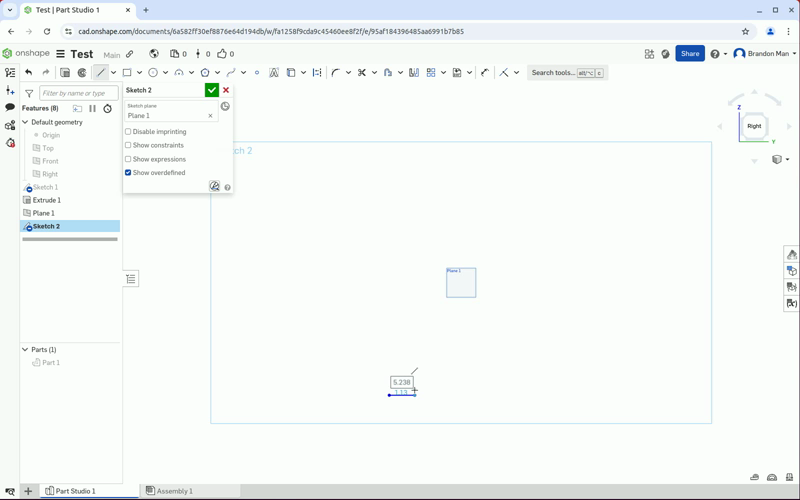
scroll(6)
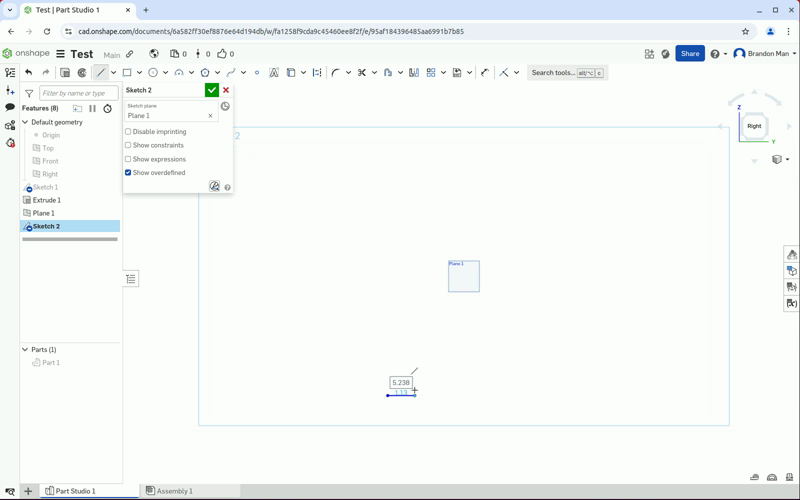
scroll(6)
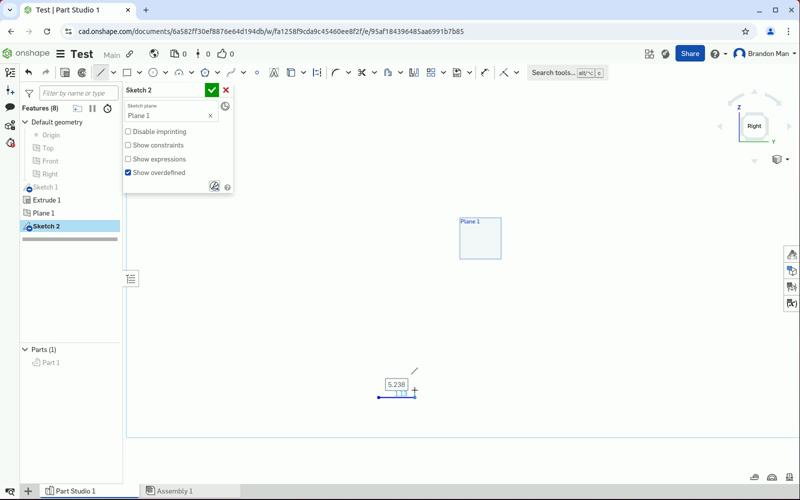
scroll(6)
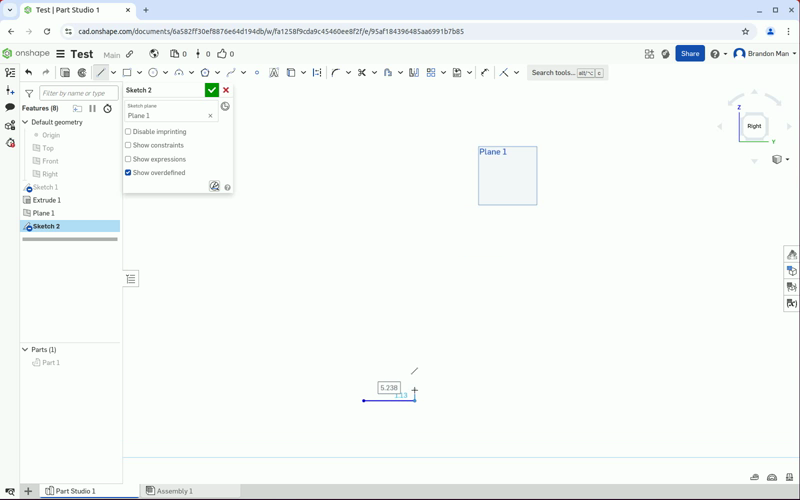
scroll(6)
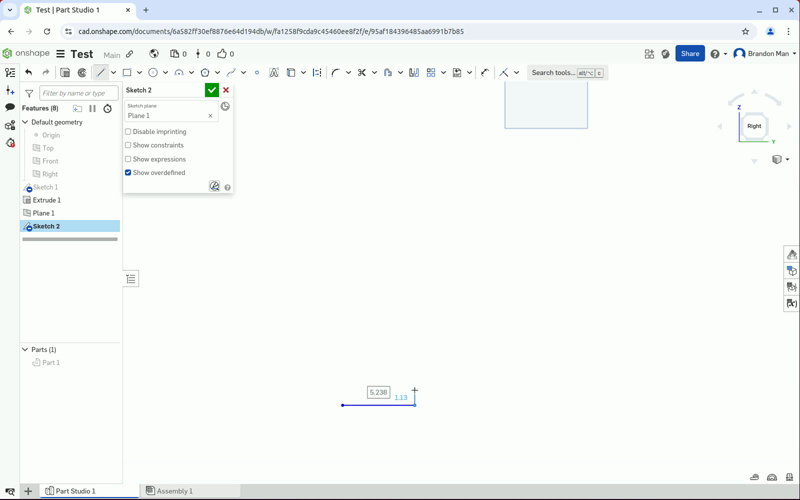
scroll(6)
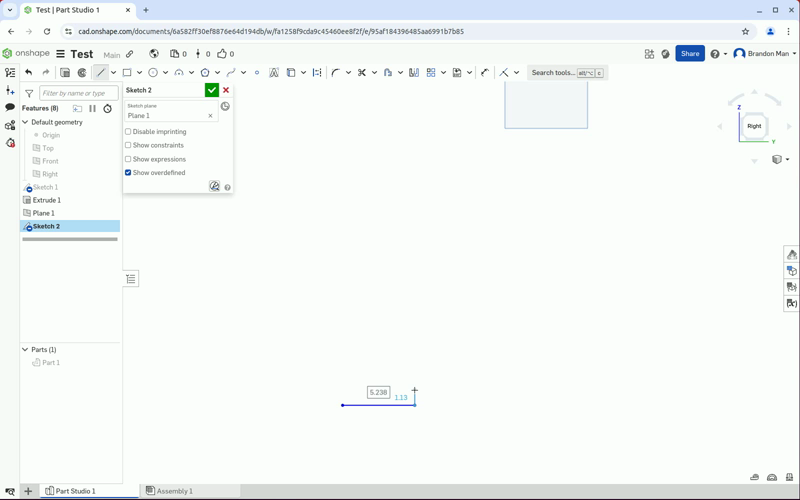
scroll(6)
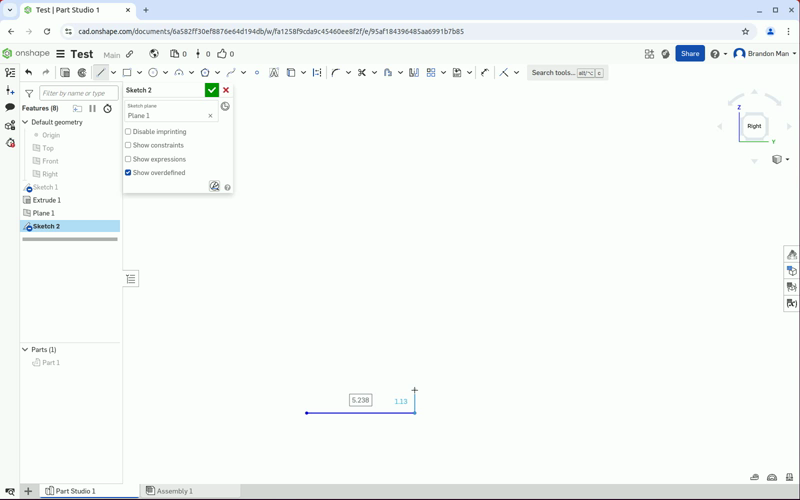
scroll(6)
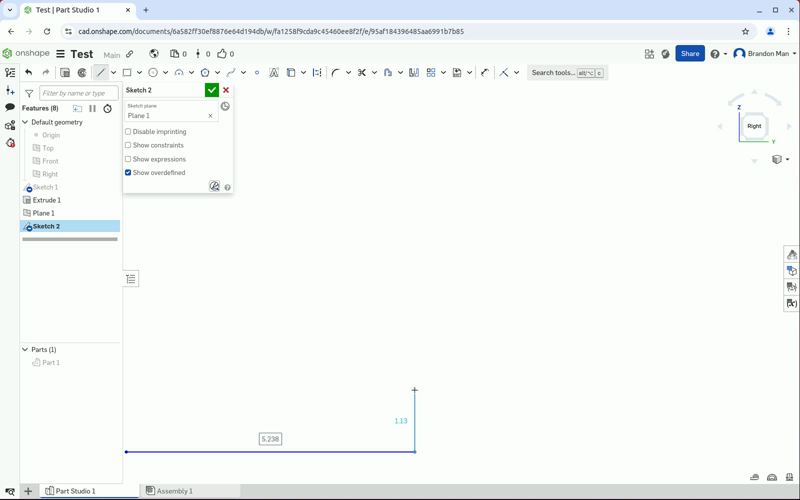
click(414, 389)
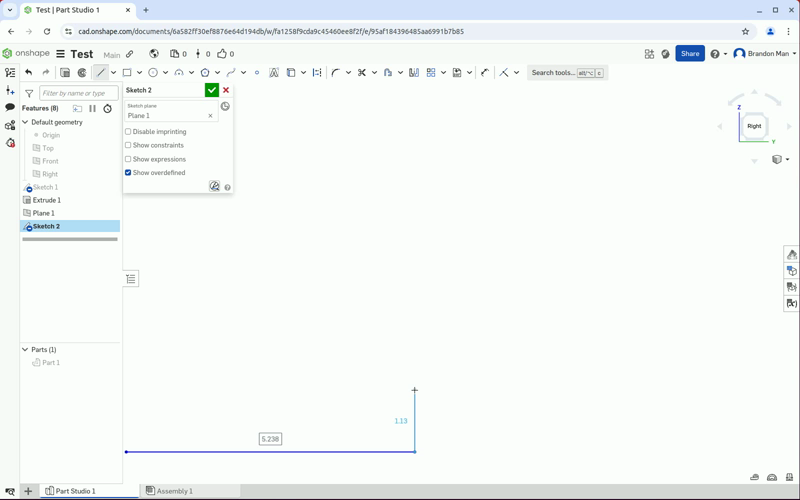
scroll(-6)
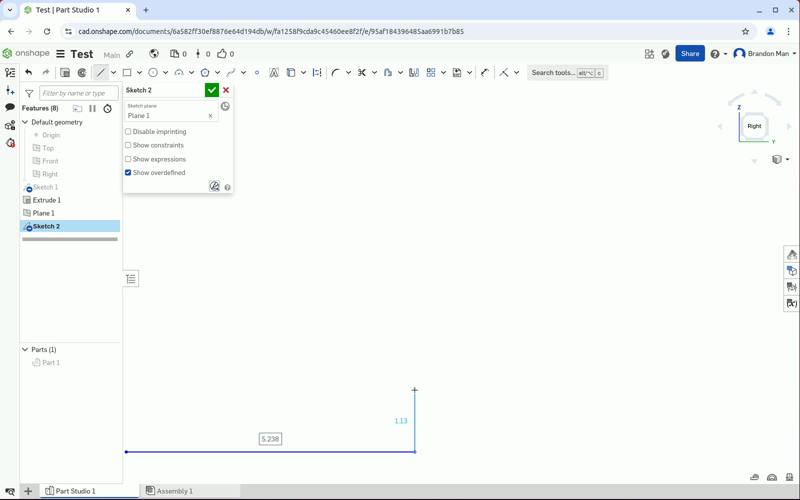
scroll(-6)
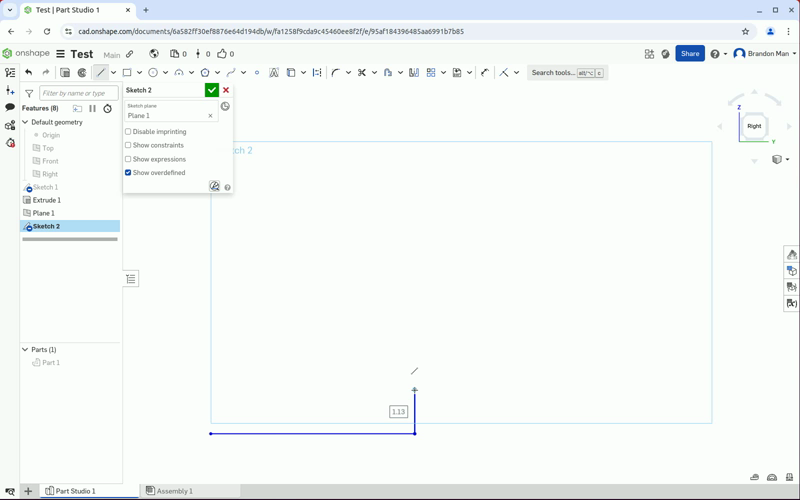
scroll(-6)
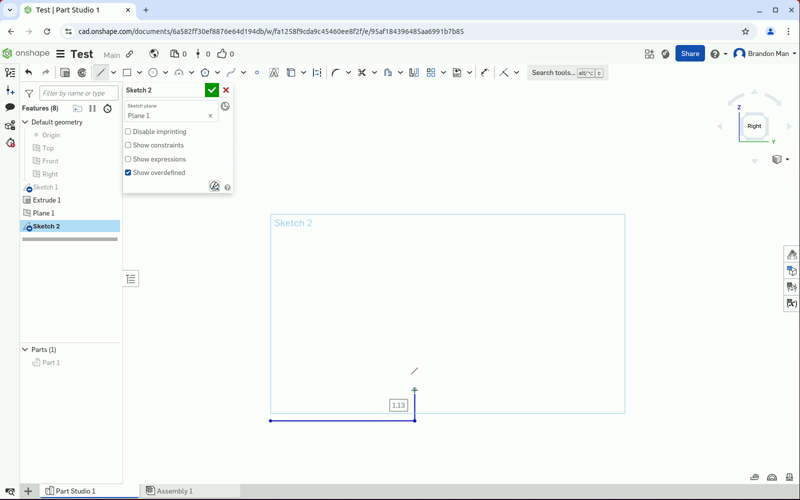
scroll(-6)
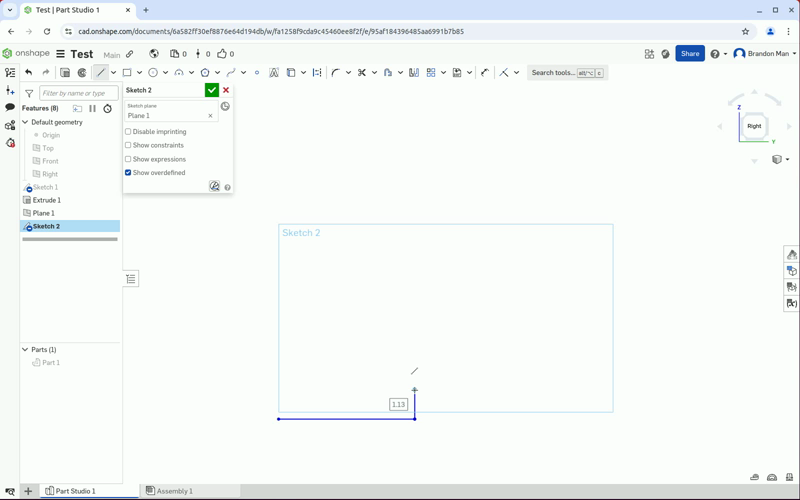
scroll(-6)
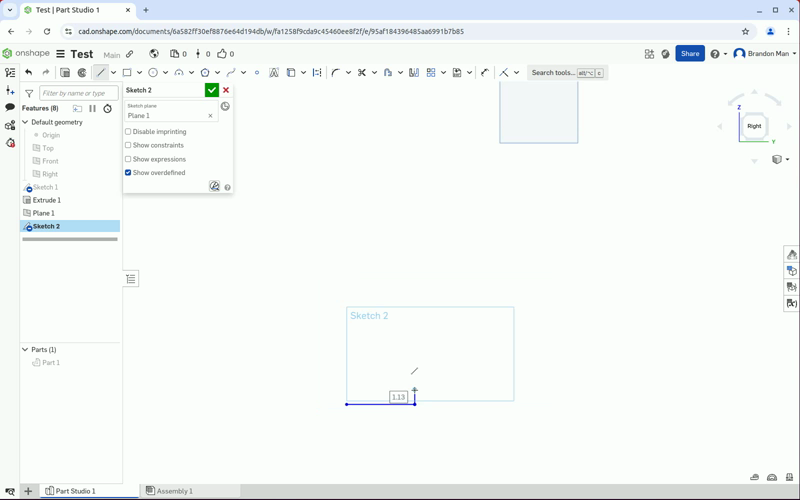
scroll(-6)
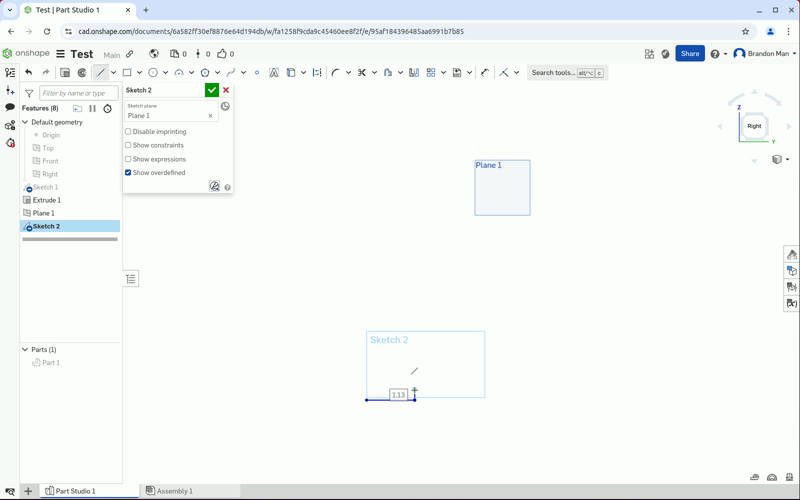
scroll(-6)
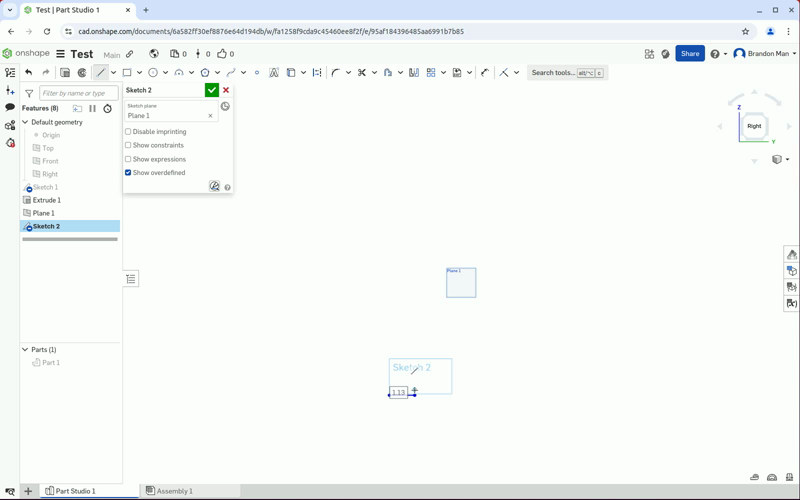
key_up(shift)
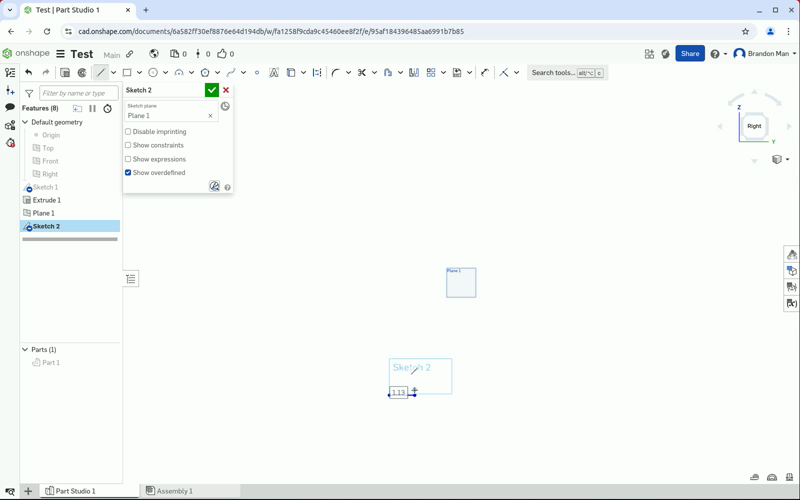
key_down(shift)
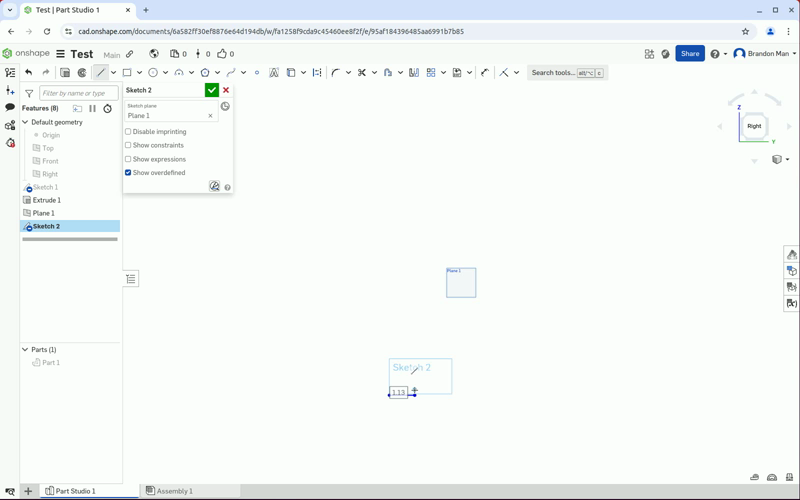
mouse_move(444, 389)
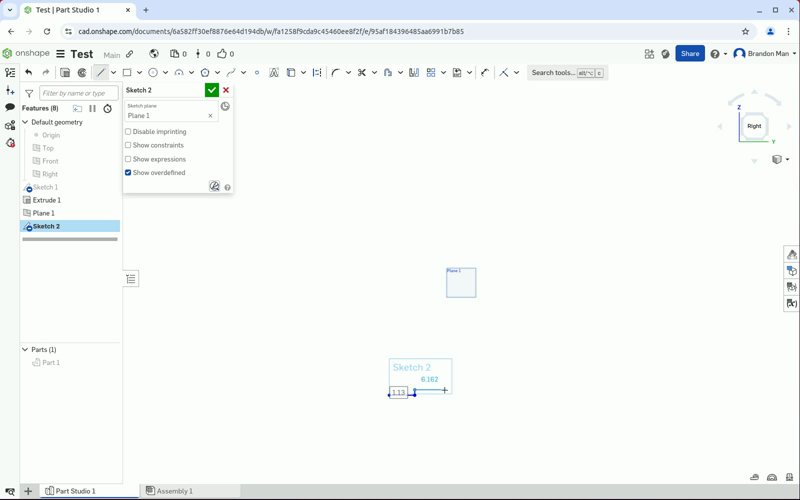
mouse_move(389, 389)
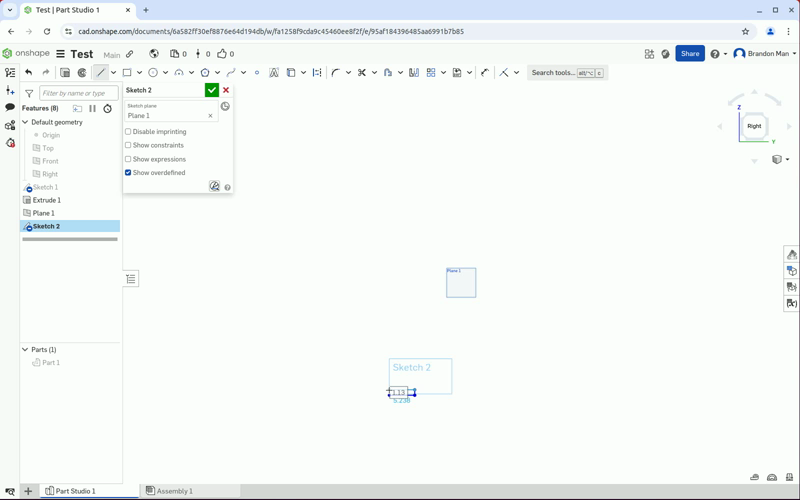
click(389, 389)
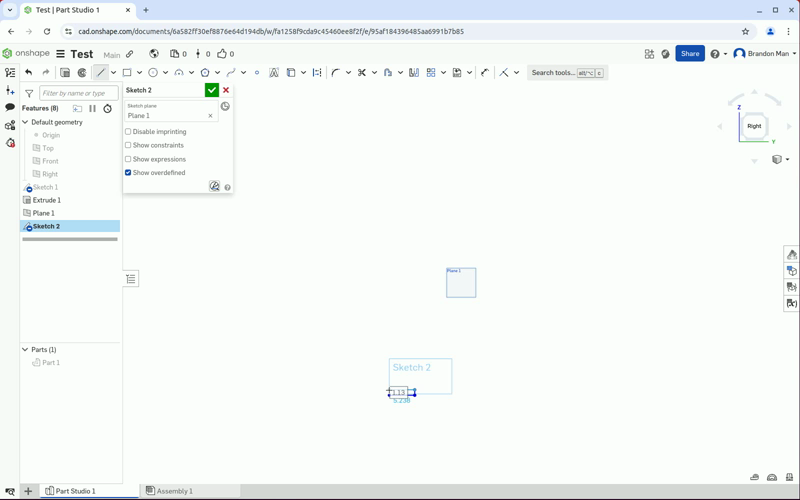
key_up(shift)
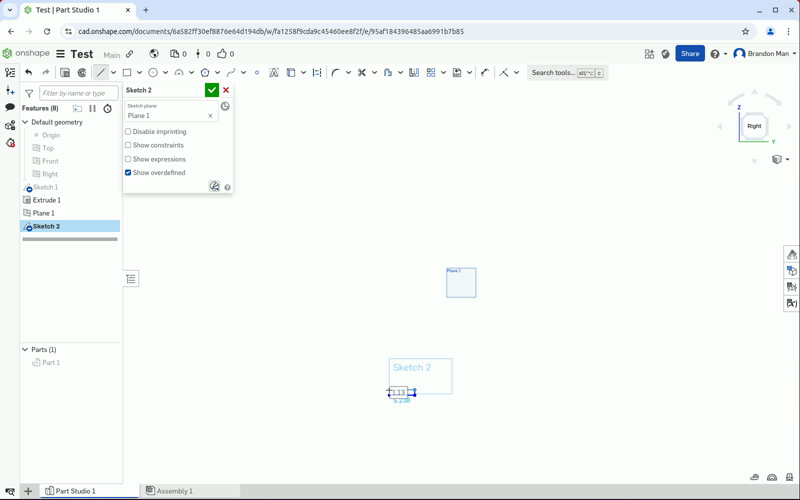
mouse_move(419, 389)
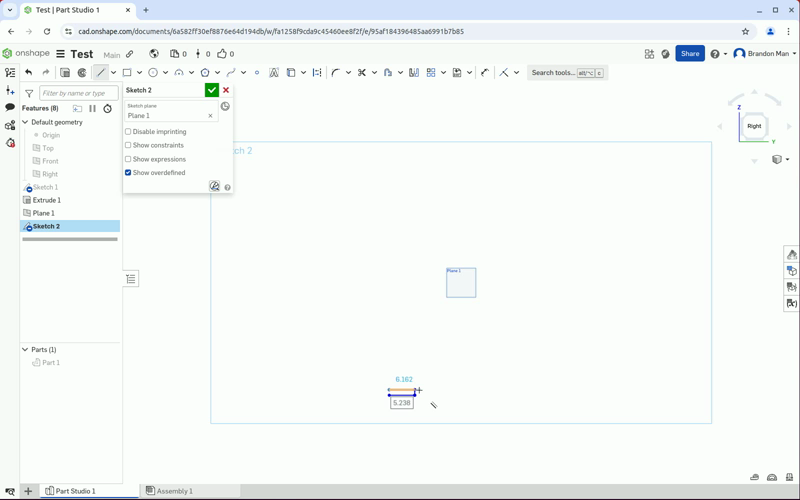
key_down(shift)
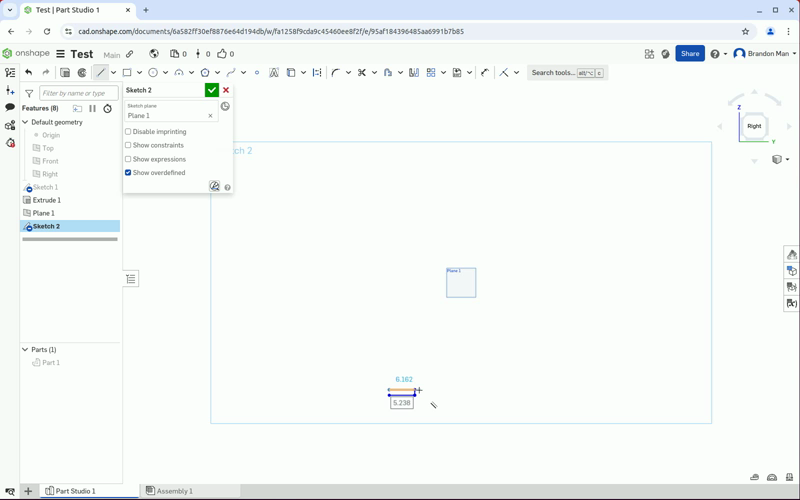
mouse_move(389, 395)
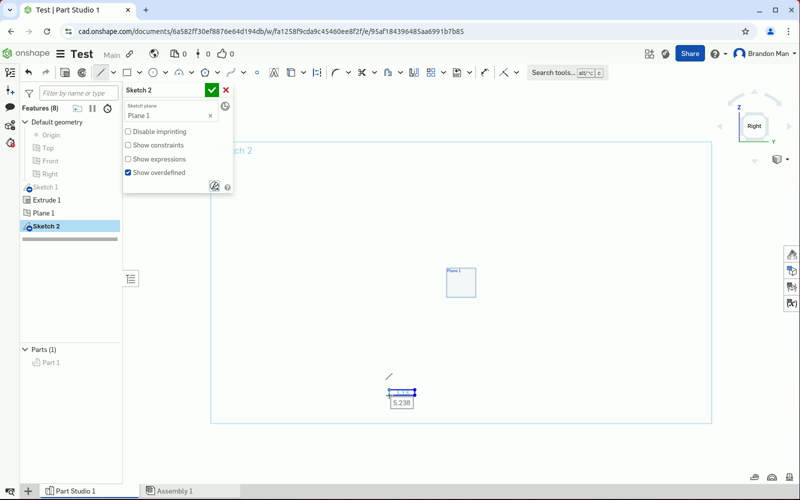
scroll(6)
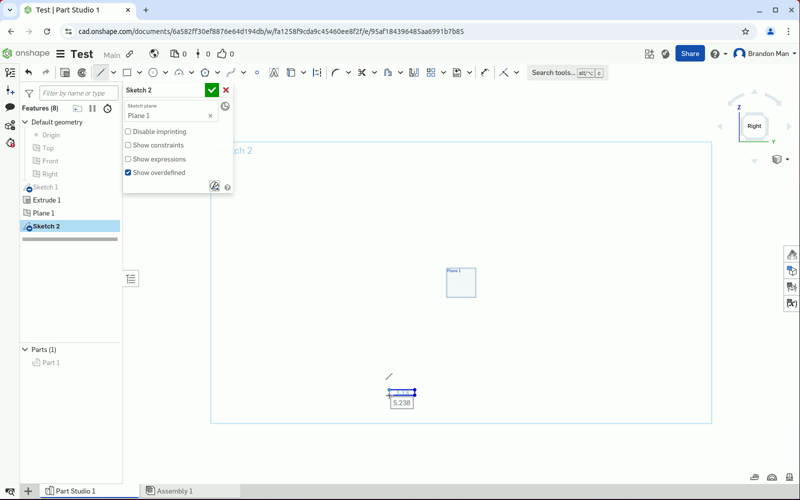
scroll(6)
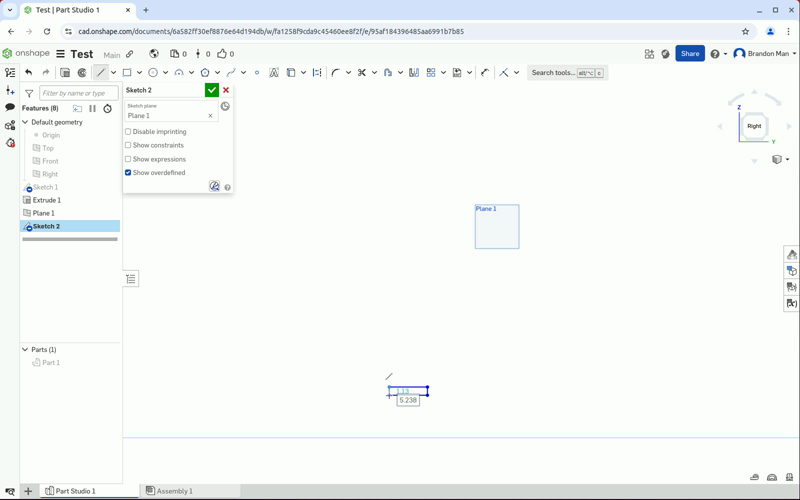
scroll(6)
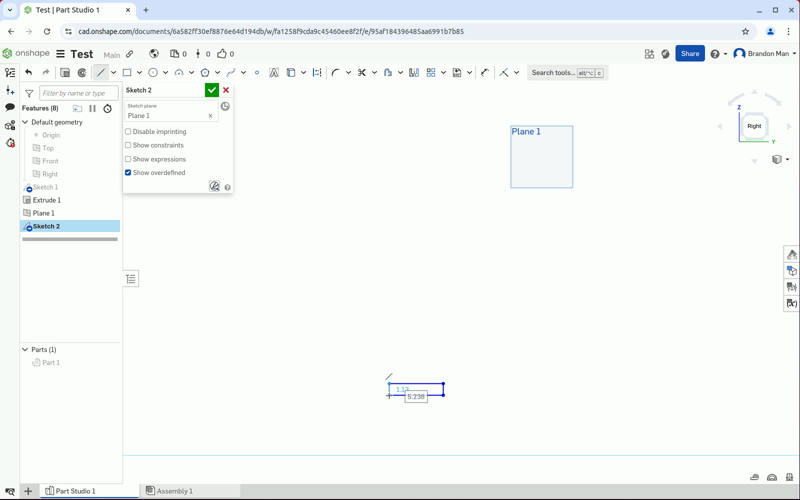
scroll(6)
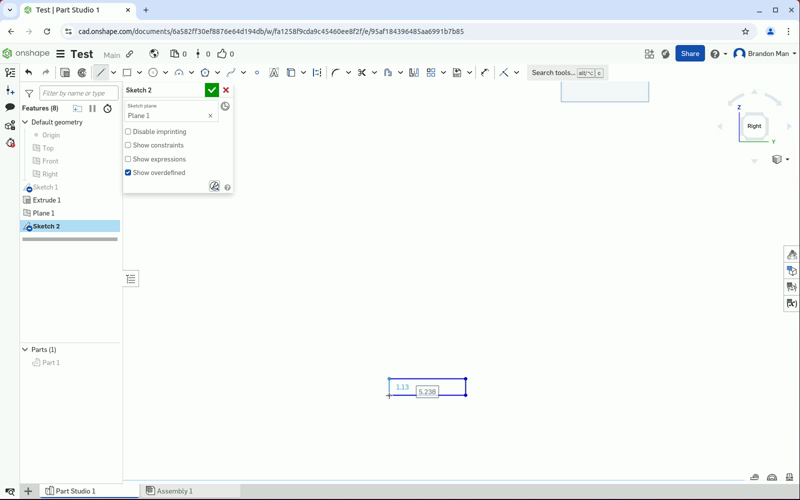
scroll(6)
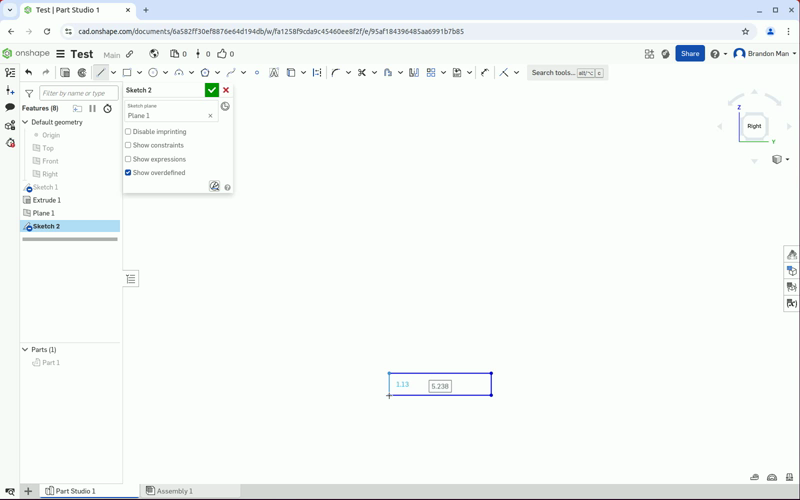
scroll(6)
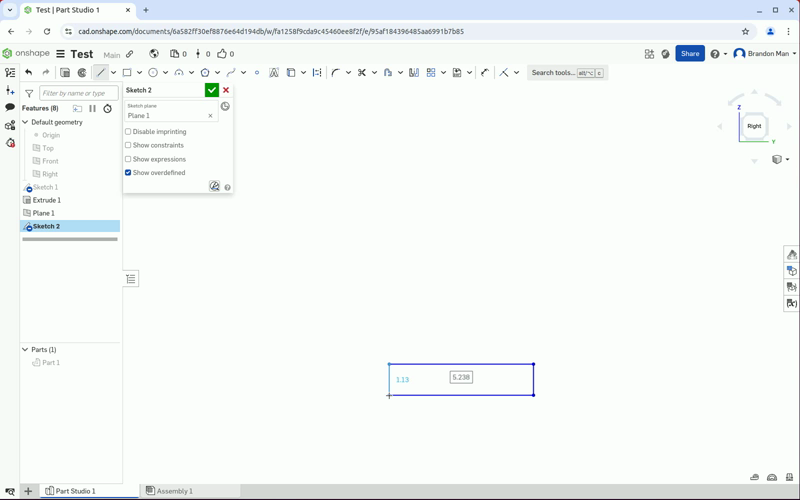
scroll(6)
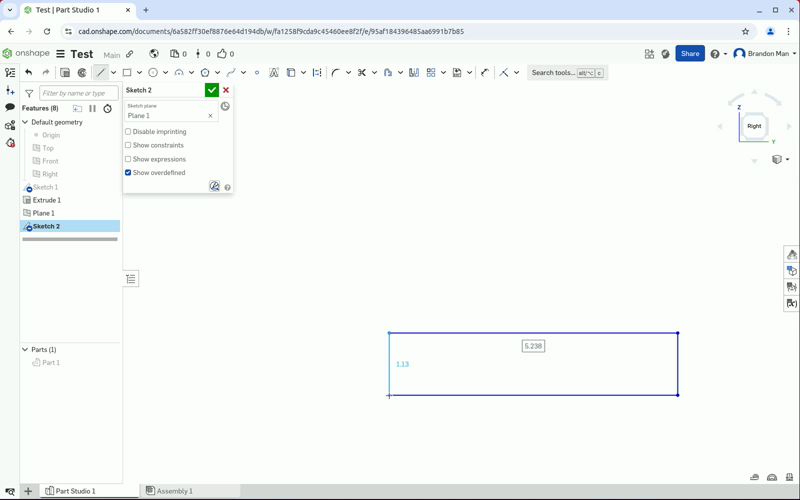
key_up(shift)
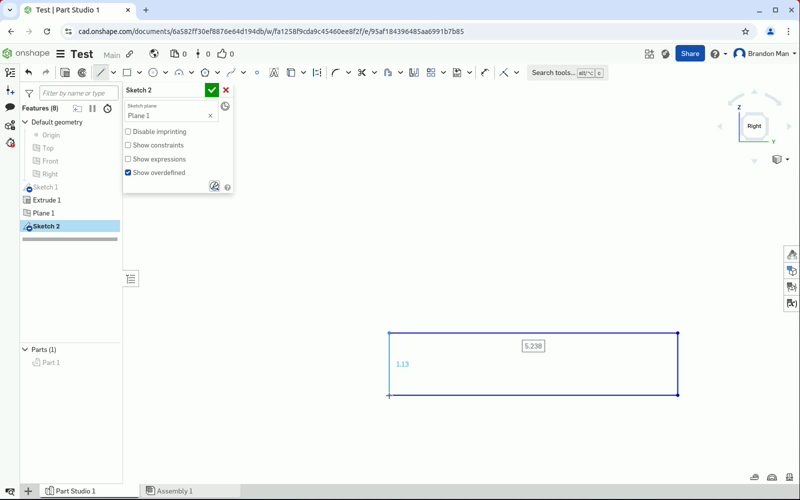
click(389, 395)
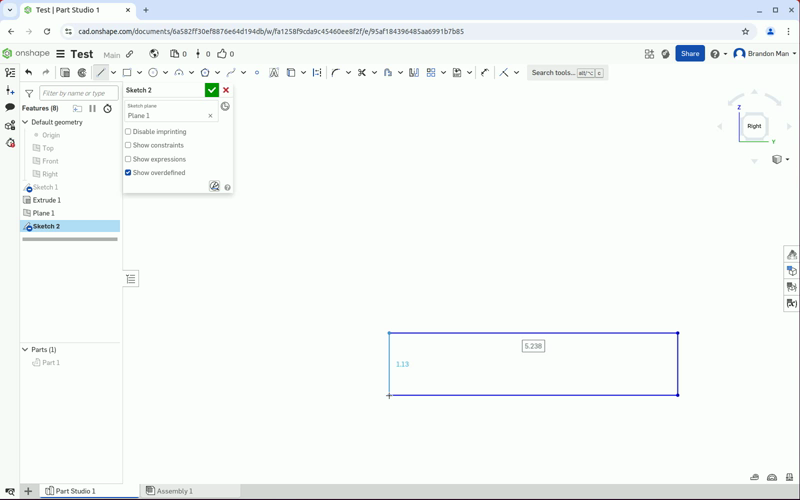
scroll(-6)
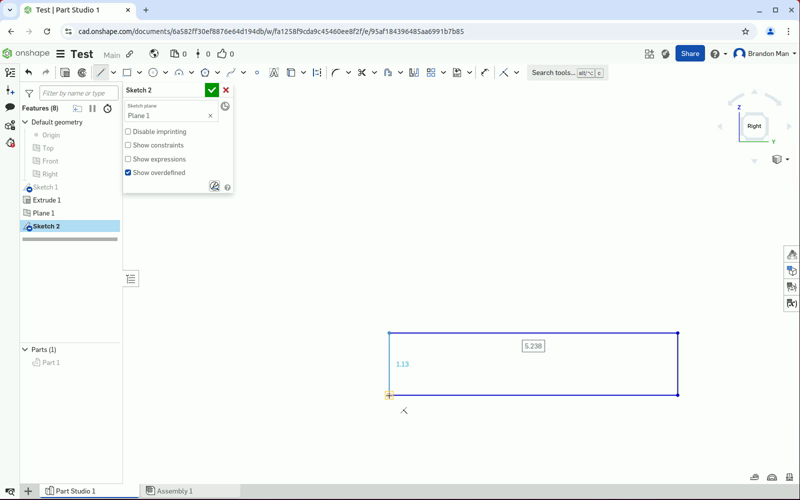
scroll(-6)
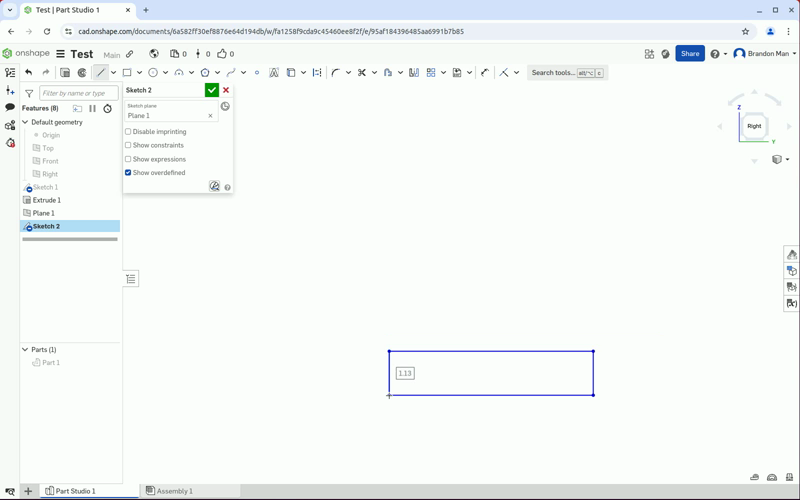
scroll(-6)
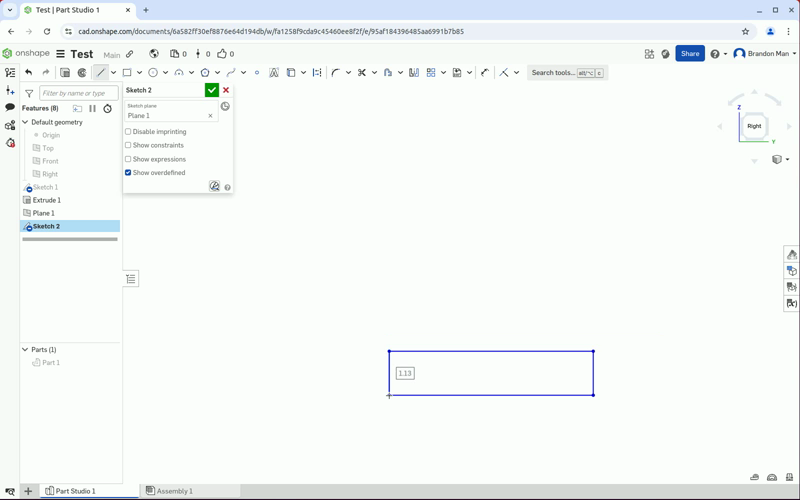
scroll(-6)
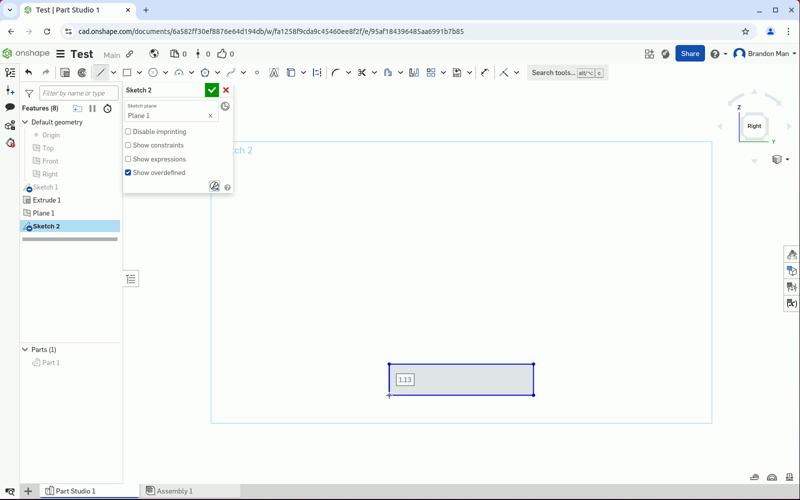
scroll(-6)
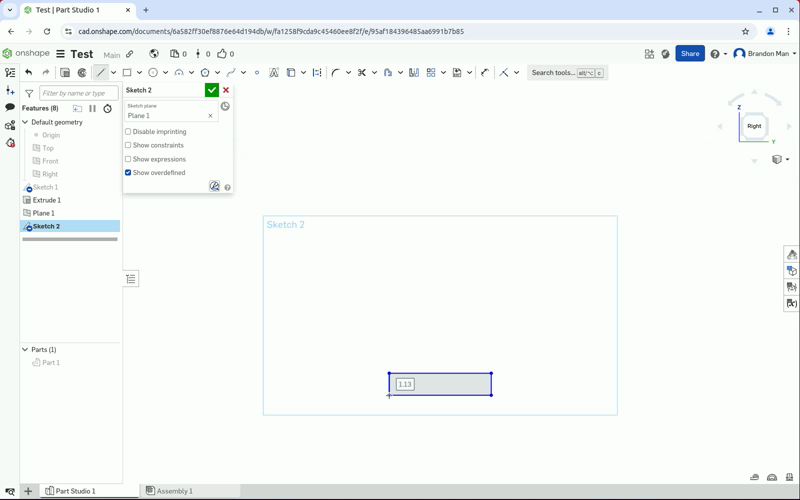
scroll(-6)
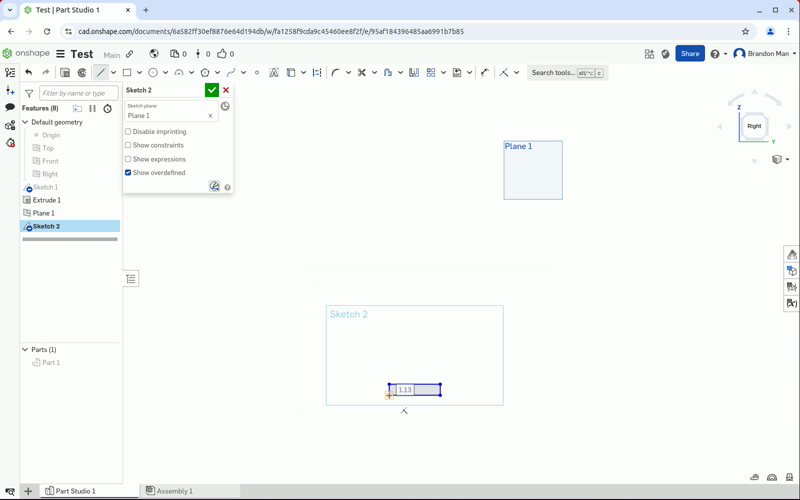
scroll(-6)
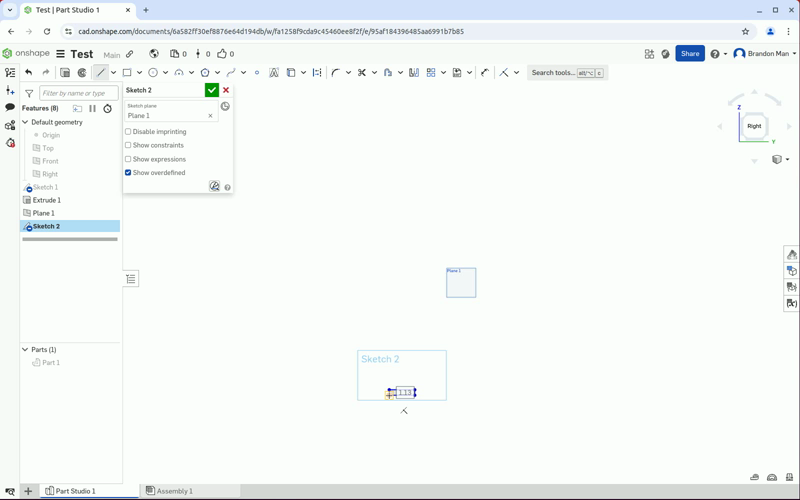
key(esc)
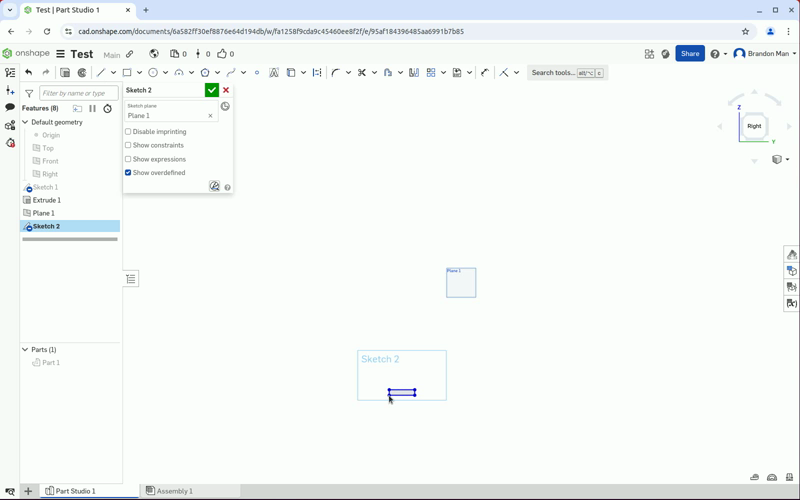
mouse_move(406, 393)
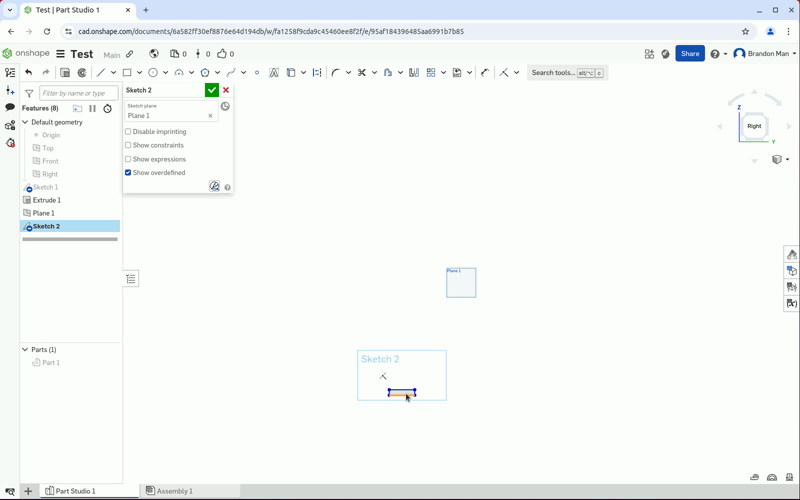
scroll(6)
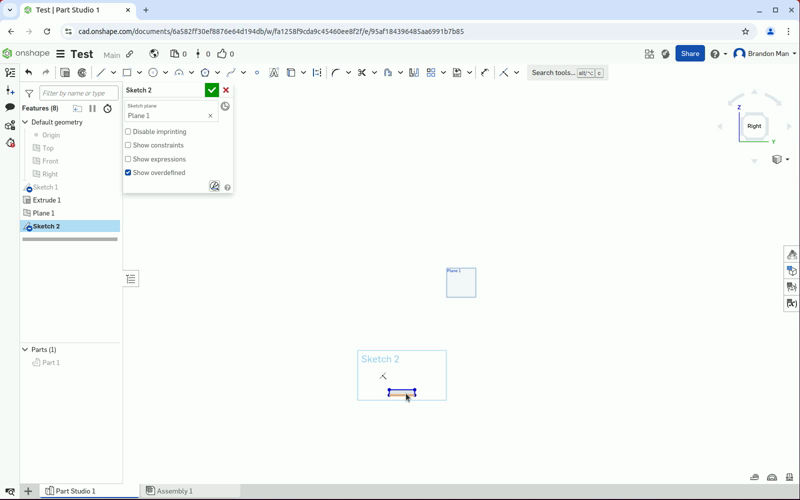
scroll(6)
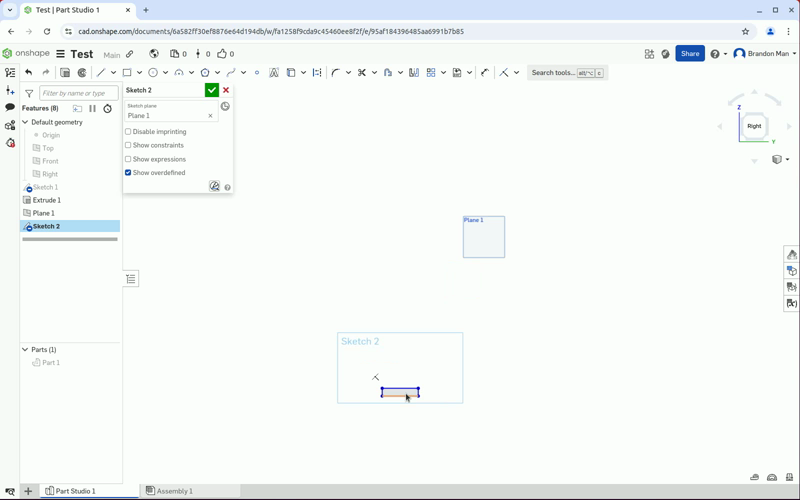
scroll(6)
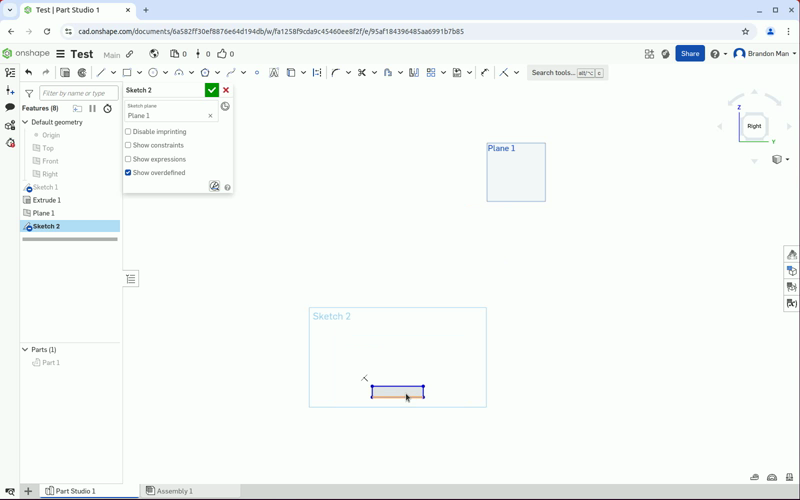
scroll(6)
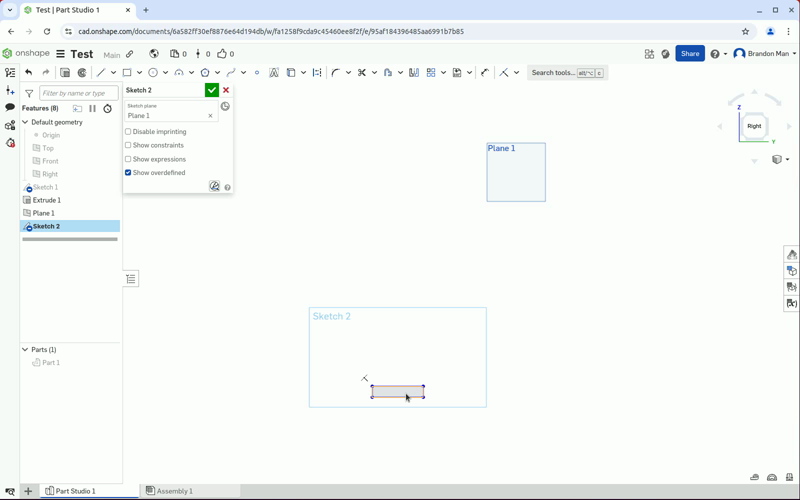
scroll(6)
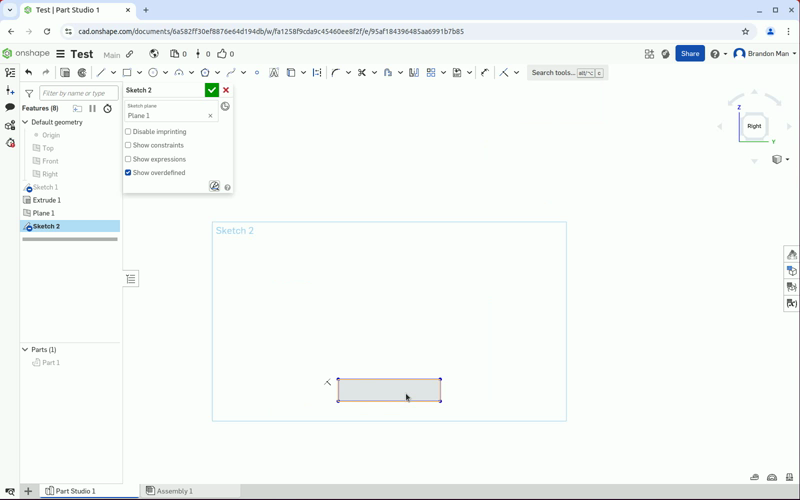
scroll(6)
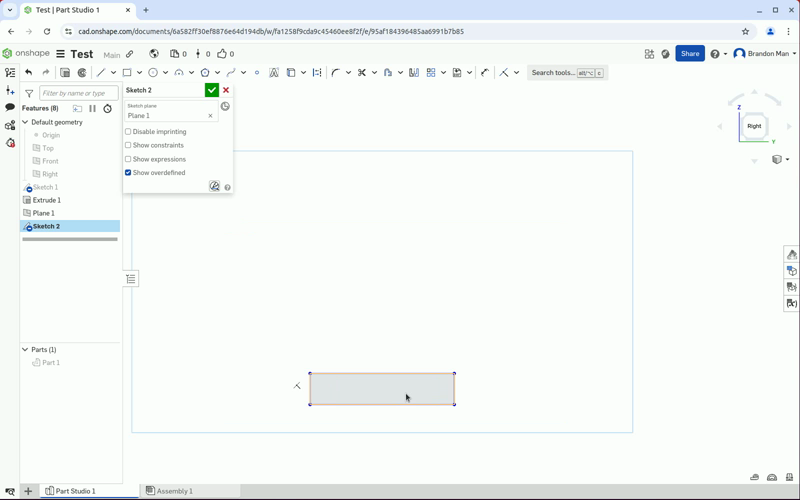
scroll(6)
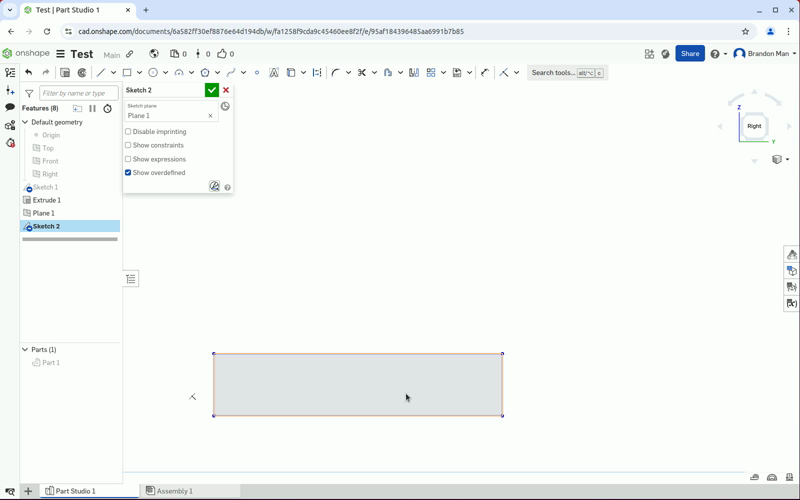
click(406, 393)
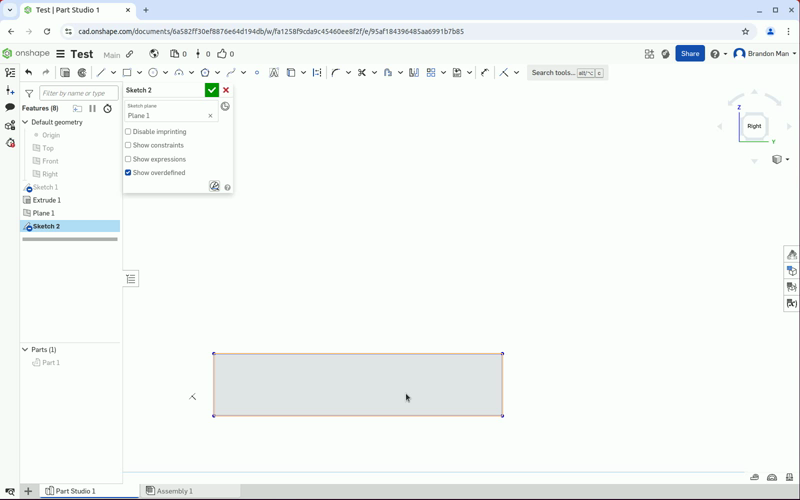
scroll(-6)
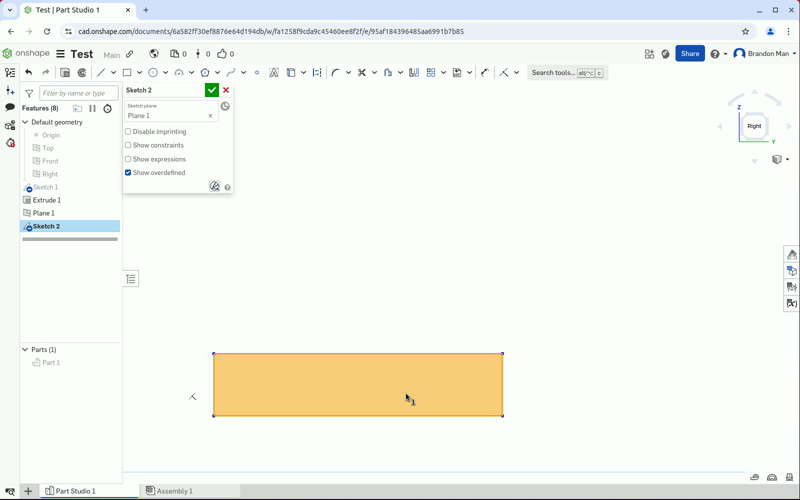
scroll(-6)
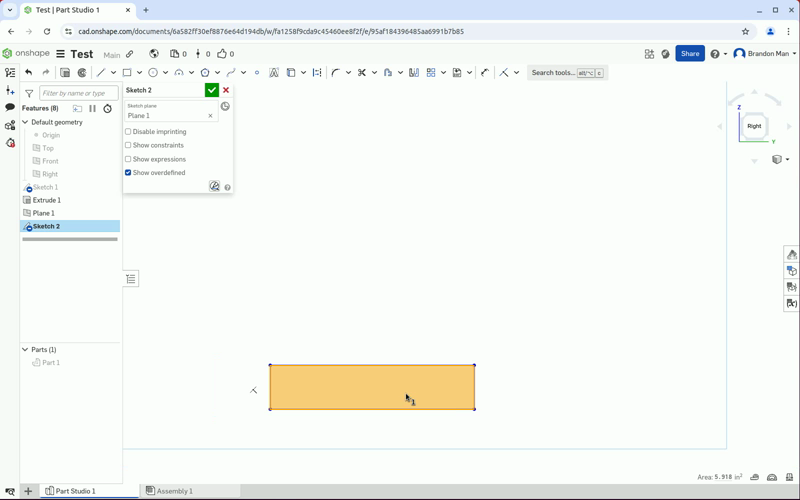
scroll(-6)
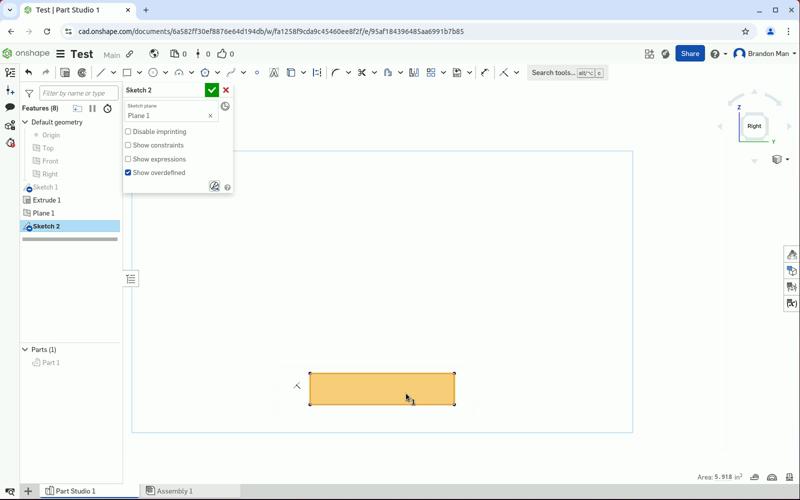
scroll(-6)
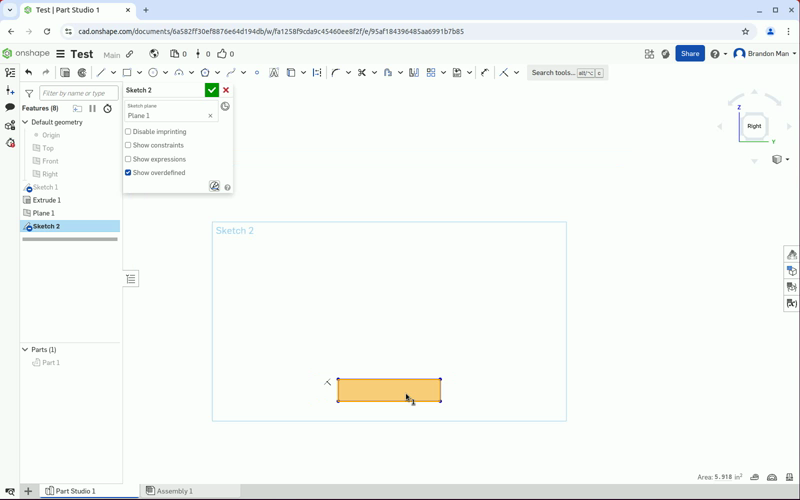
scroll(-6)
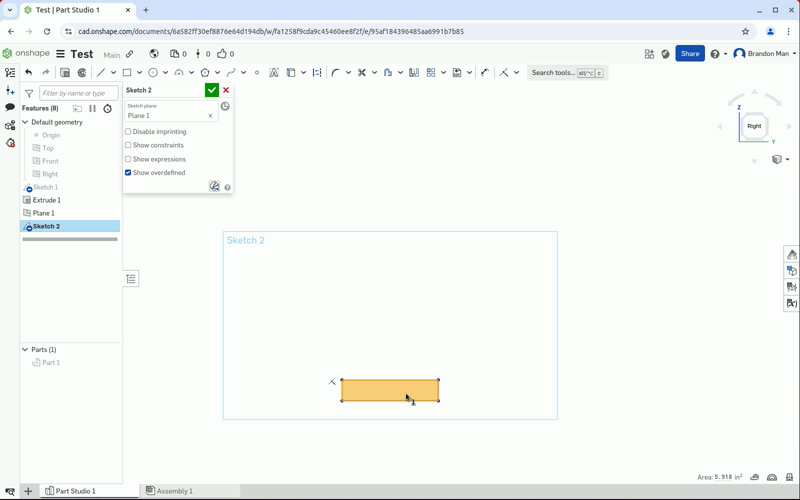
scroll(-6)
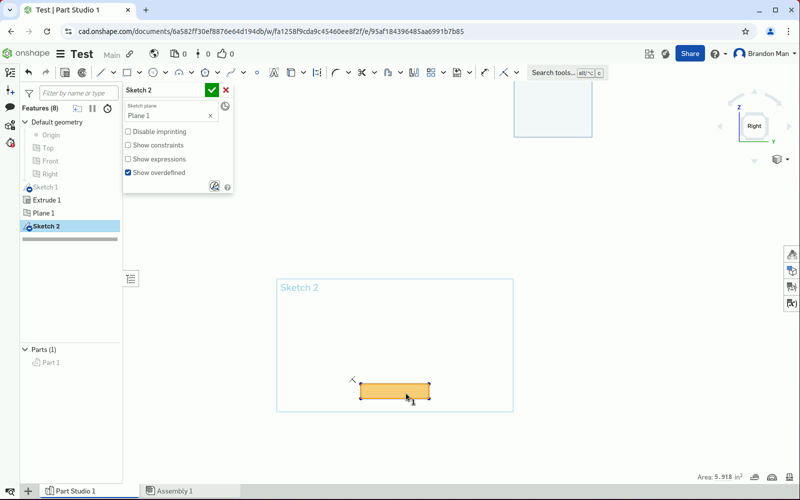
scroll(-6)
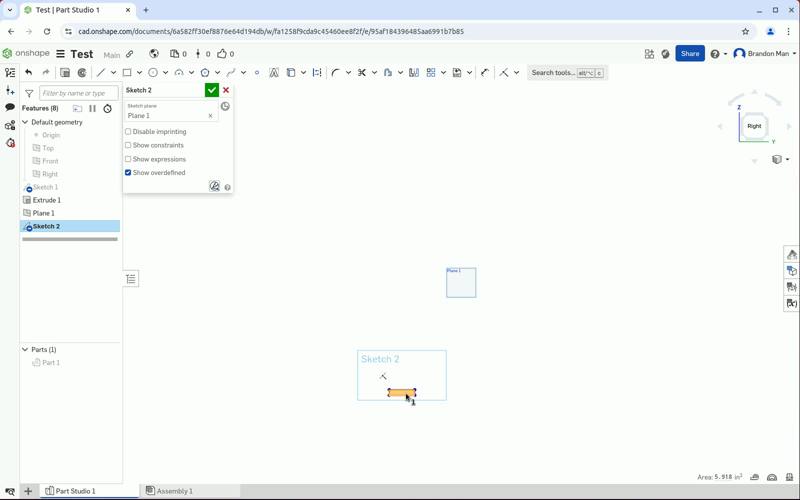
mouse_move(73, 352)
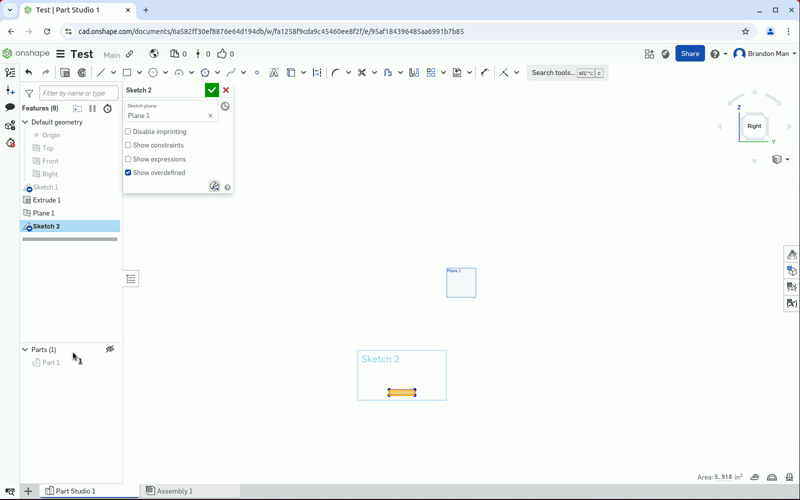
key(shift+y)
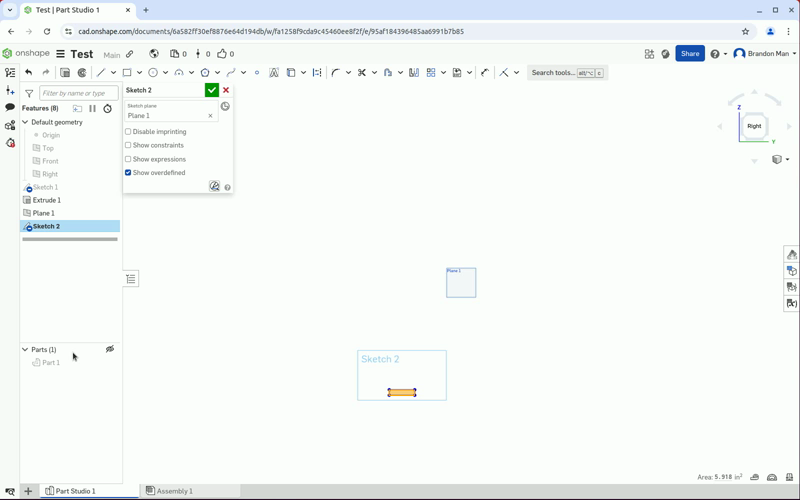
key(shift+e)
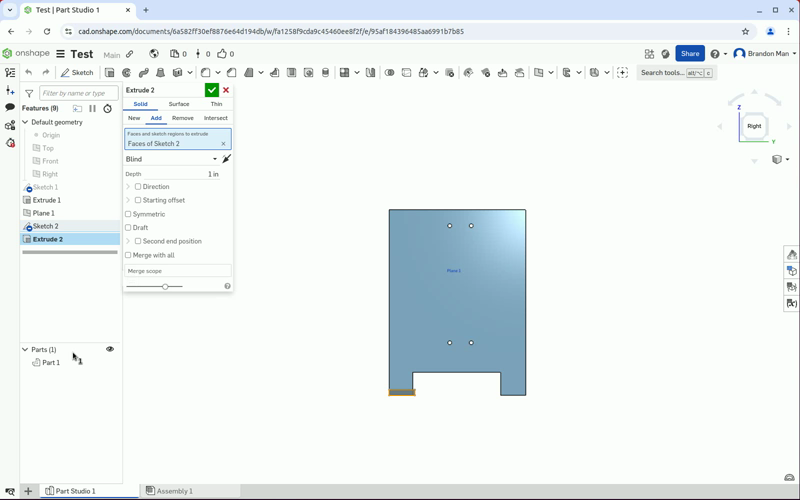
mouse_move(143, 106)
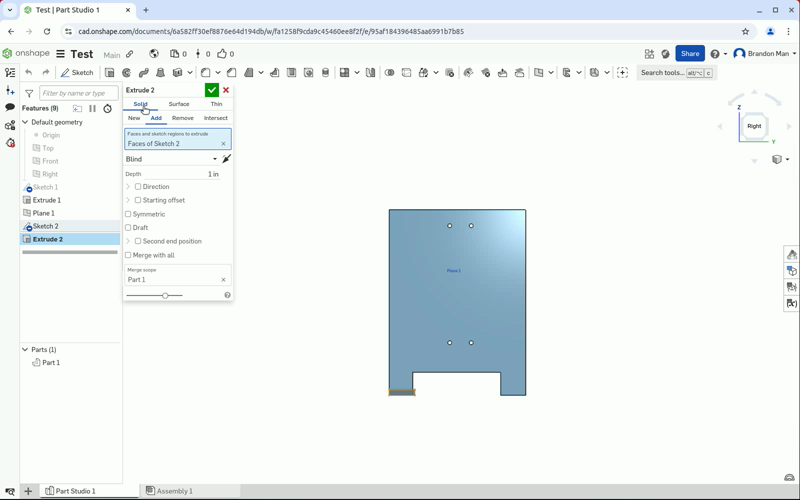
click(143, 106)
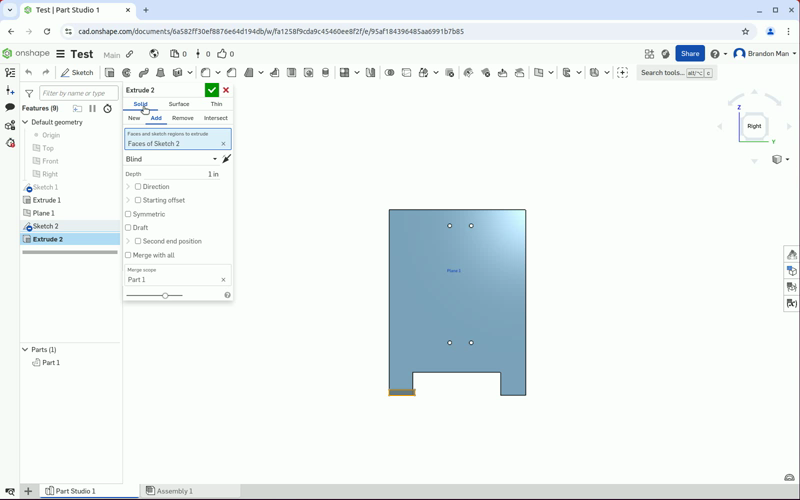
mouse_move(137, 120)
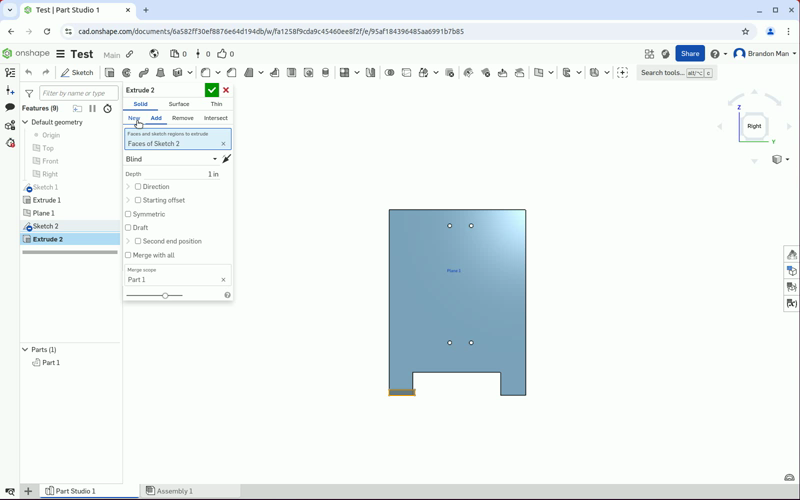
click(137, 120)
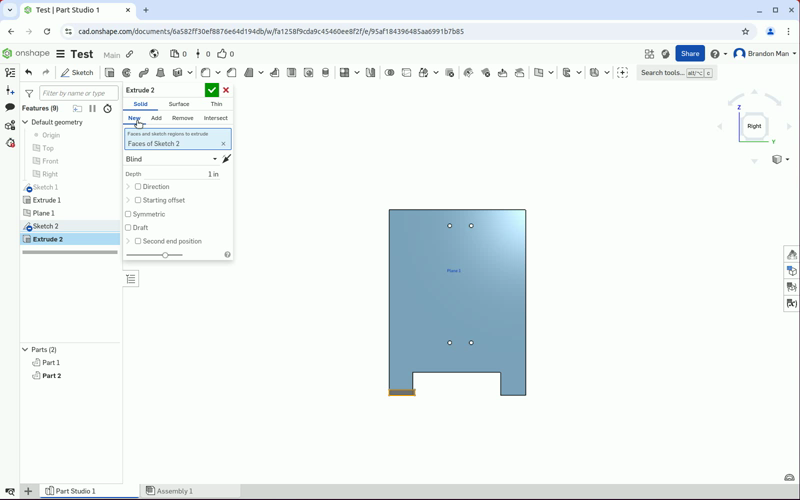
key(tab, 4)
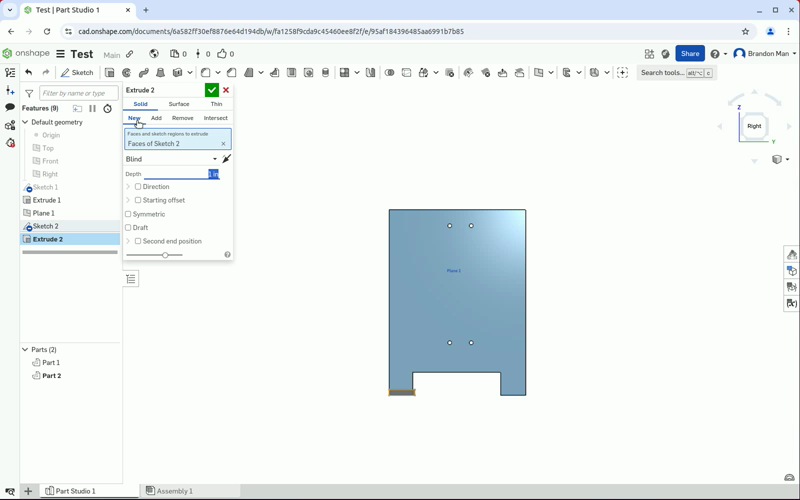
text(6.499)
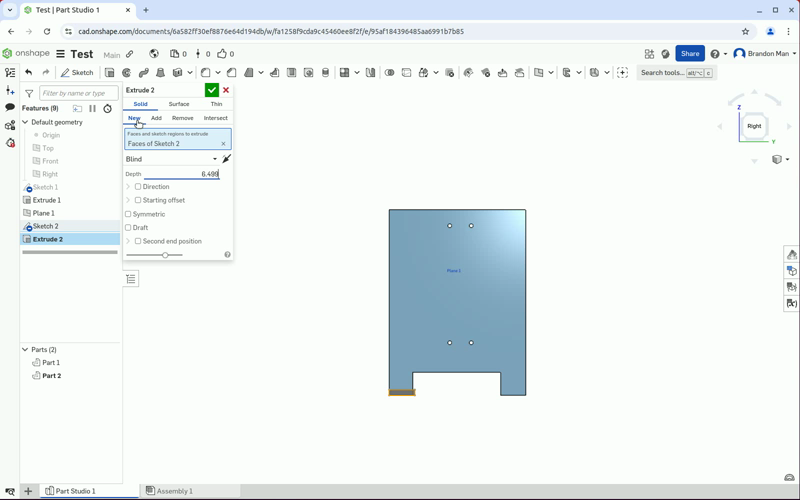
key(enter)
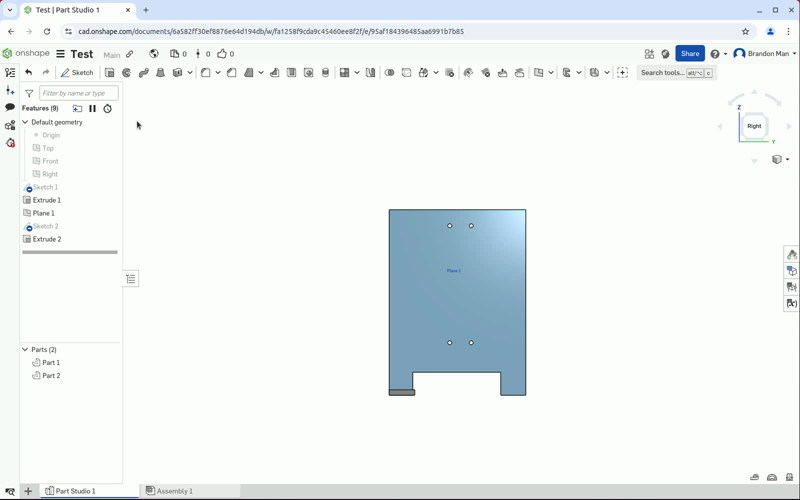
key(shift+h)
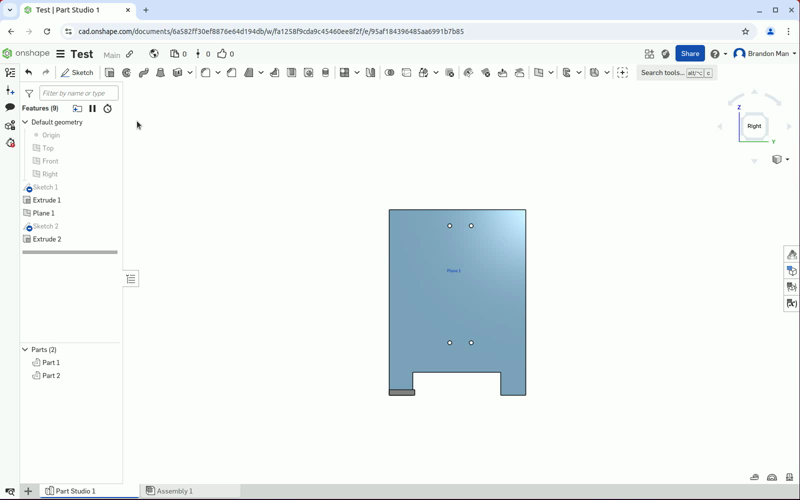
key(shift+h)
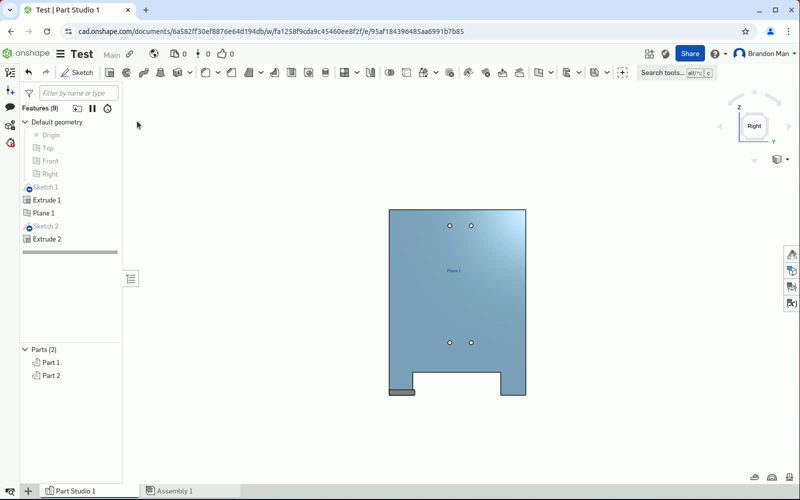
mouse_move(73, 189)
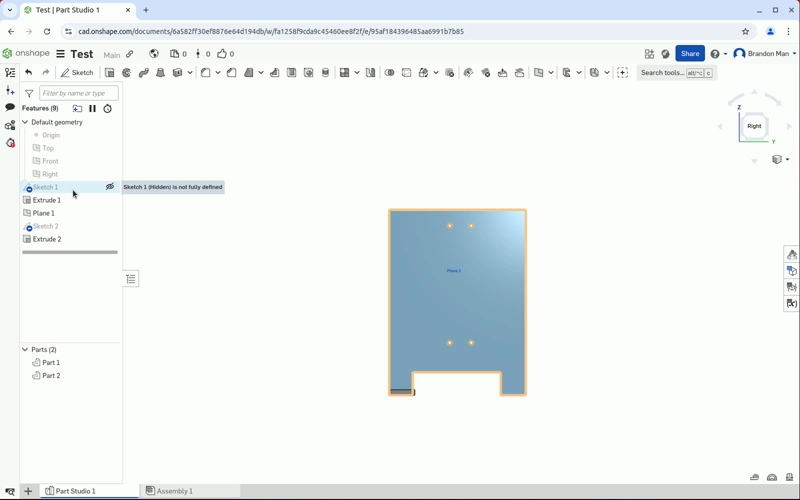
click(73, 189)
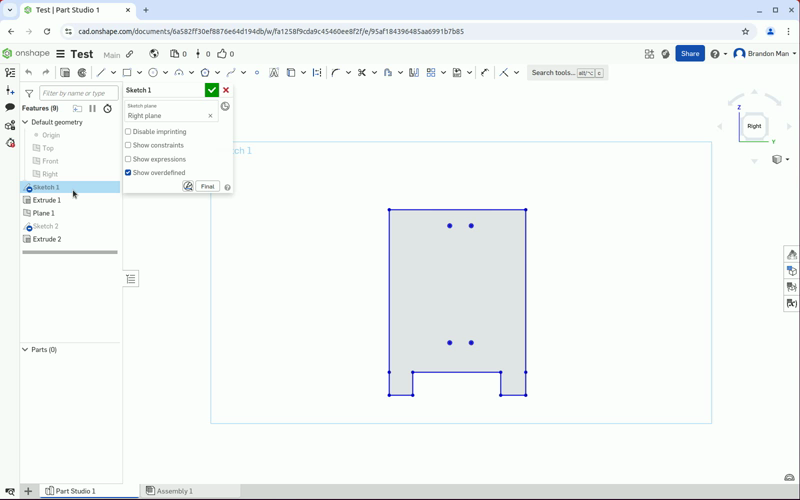
mouse_move(229, 92)
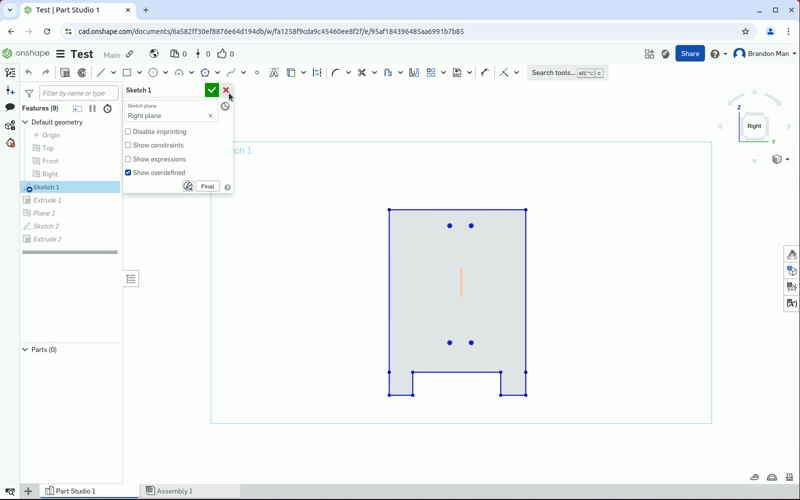
click(229, 92)
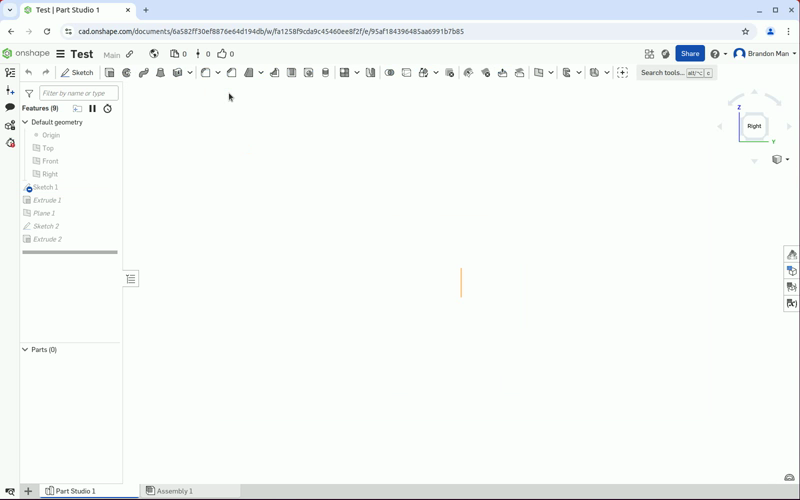
key(shift+s)
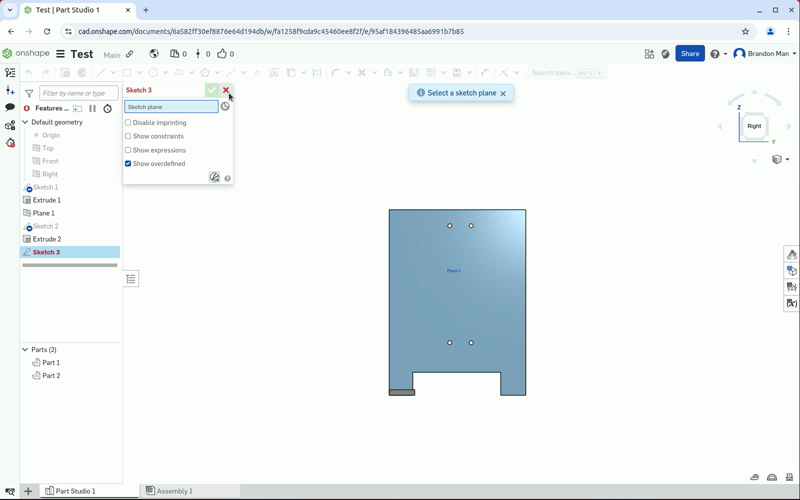
mouse_move(73, 215)
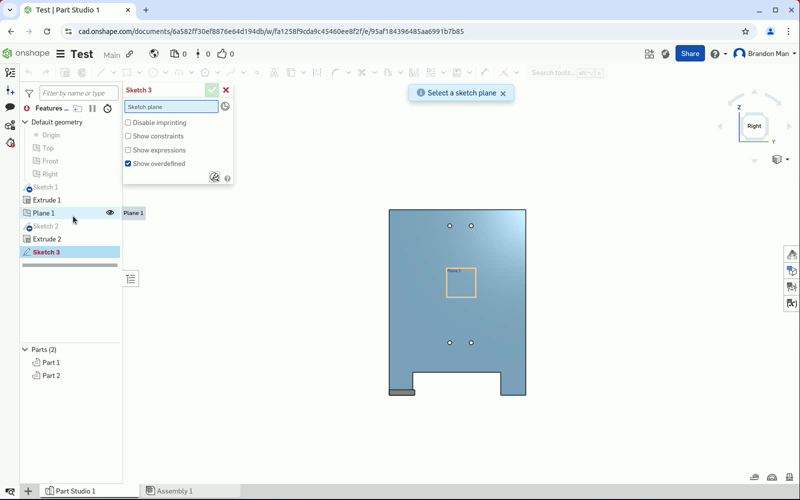
click(73, 215)
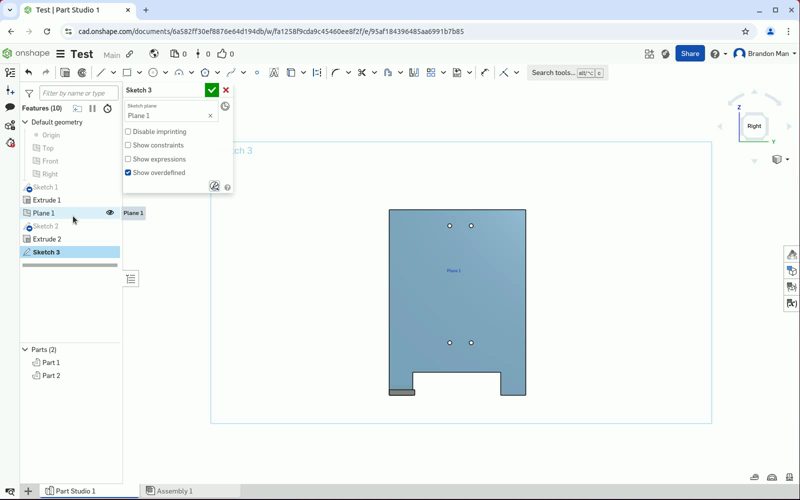
mouse_move(73, 352)
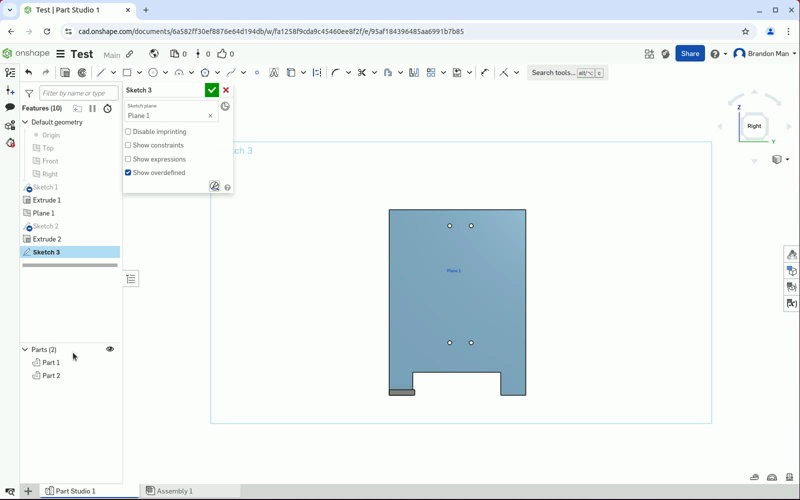
key(y)
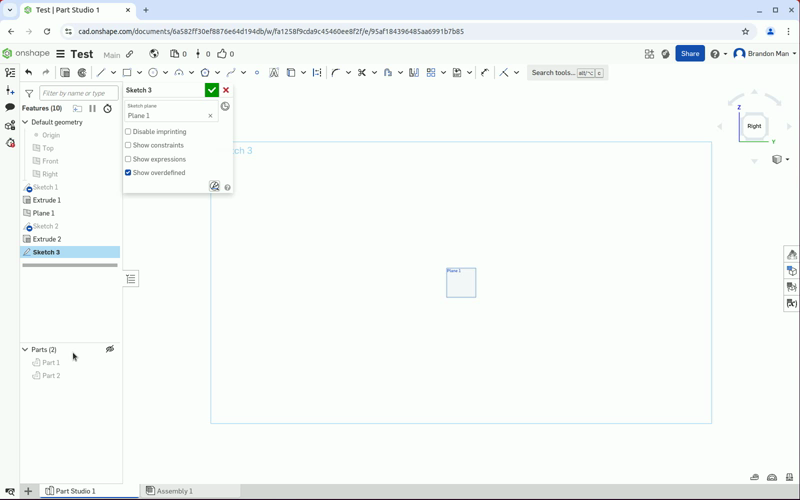
key(l)
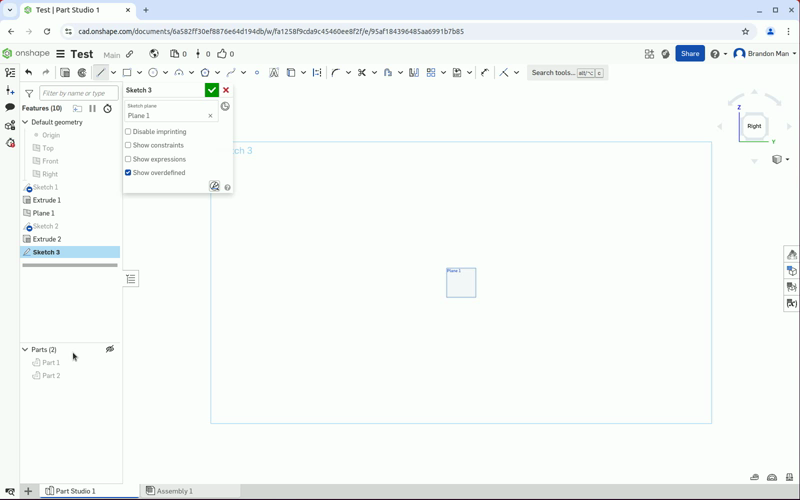
key_down(shift)
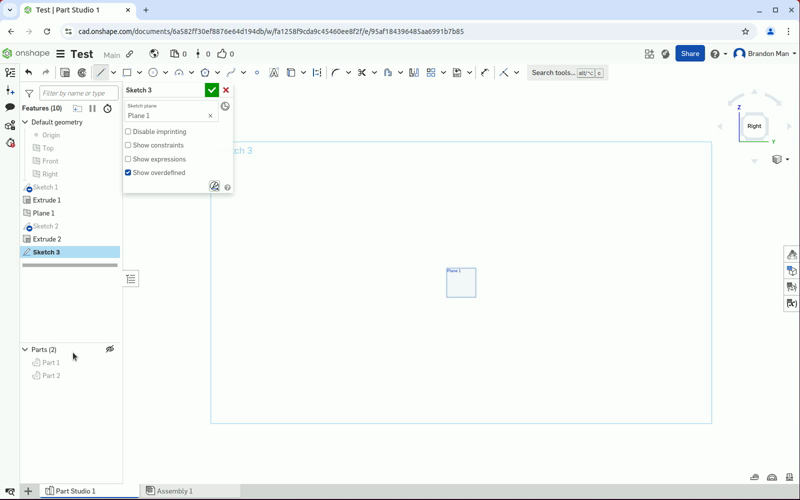
mouse_move(501, 395)
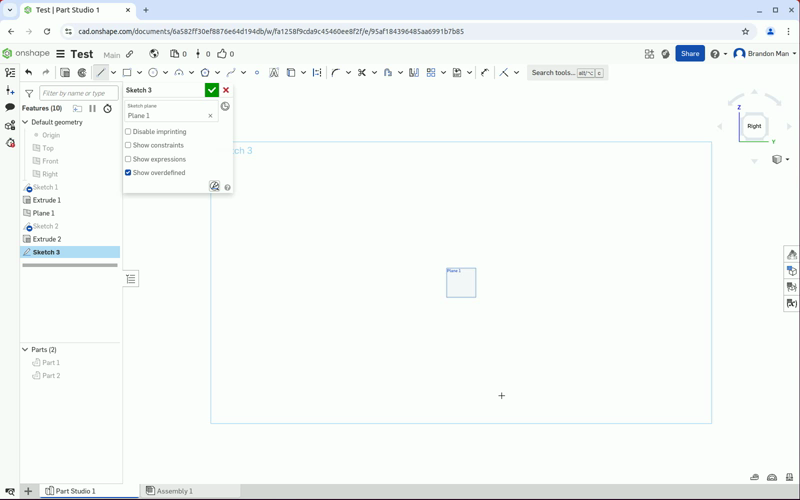
click(501, 395)
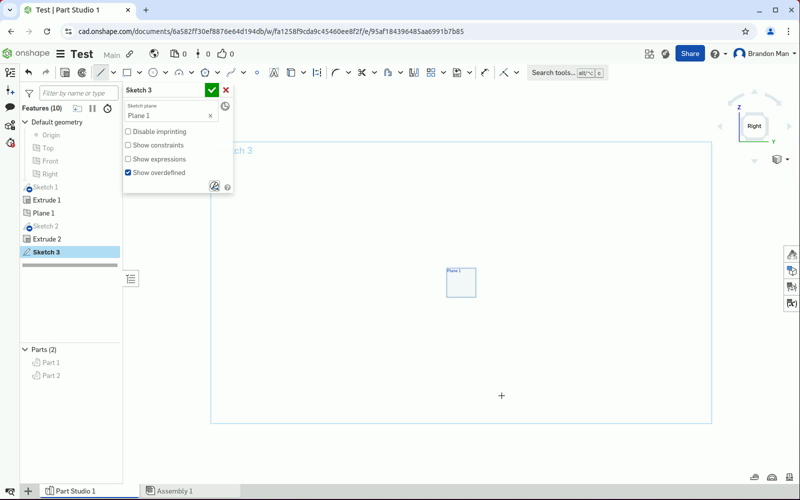
key_up(shift)
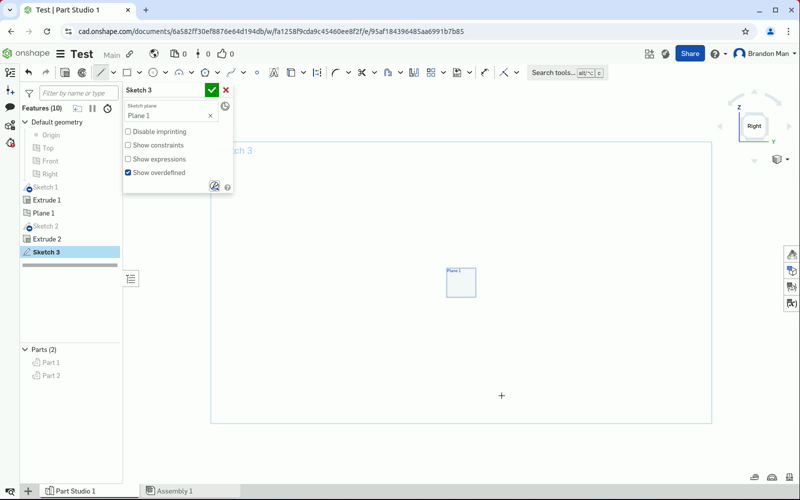
key_down(shift)
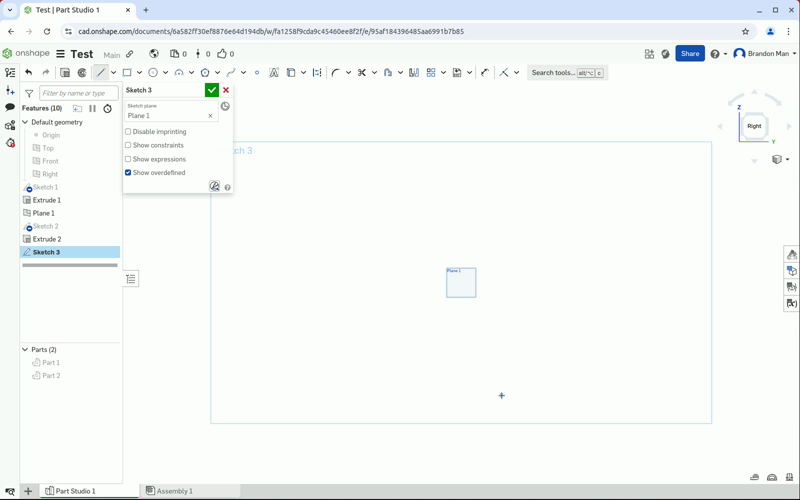
mouse_move(531, 395)
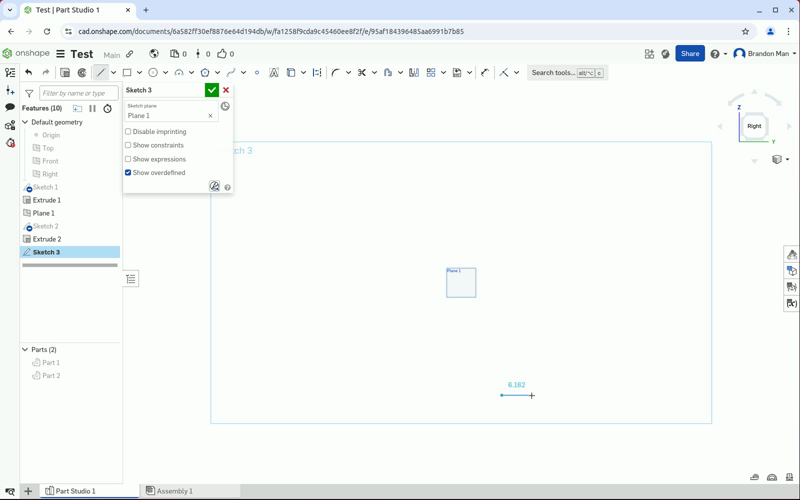
mouse_move(527, 395)
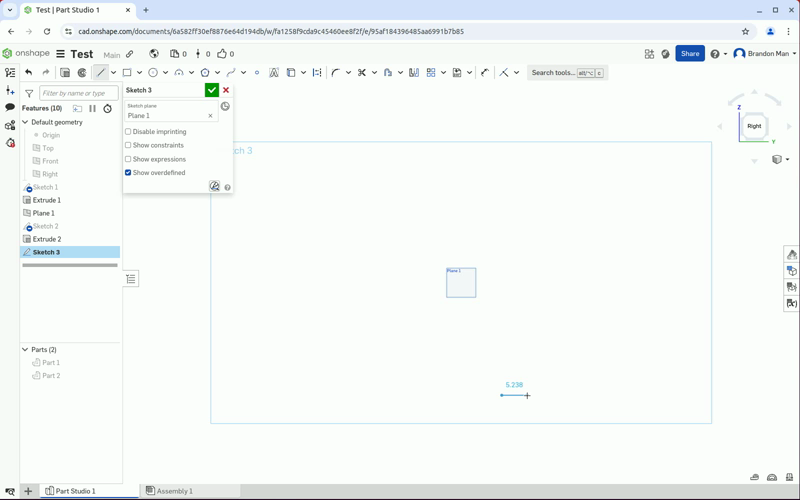
click(527, 395)
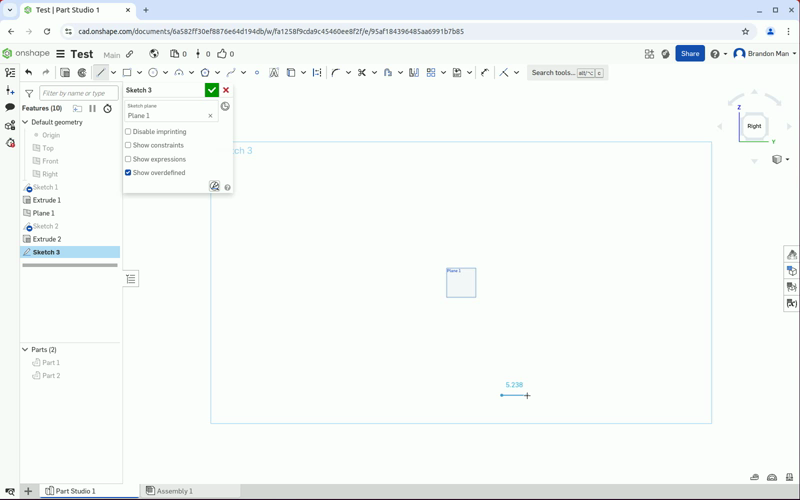
key_up(shift)
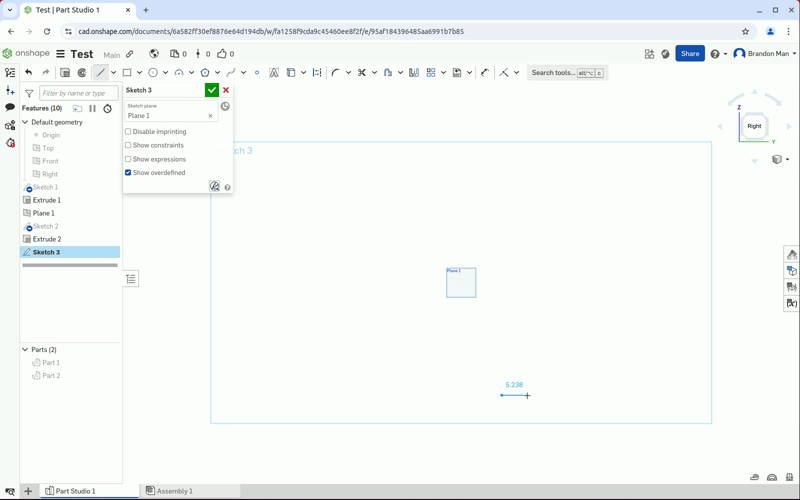
key_down(shift)
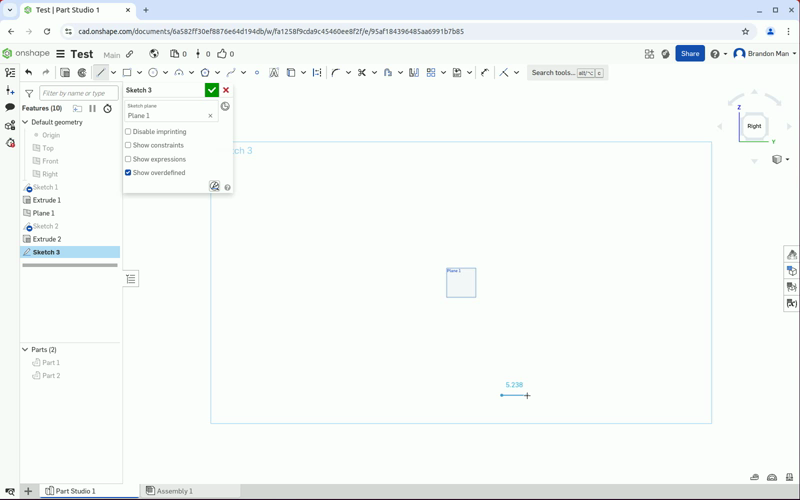
mouse_move(557, 395)
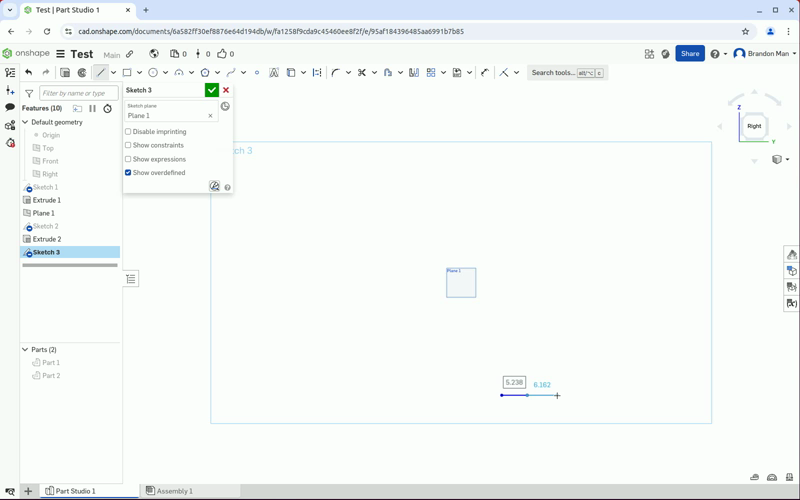
mouse_move(527, 389)
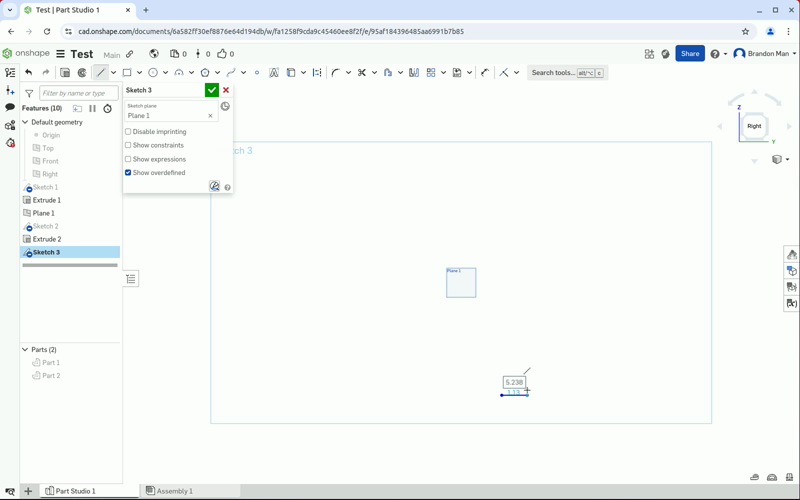
scroll(6)
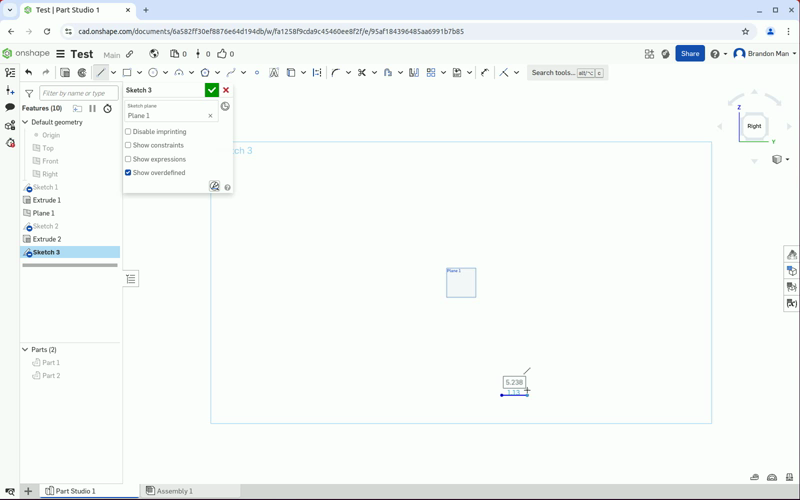
scroll(6)
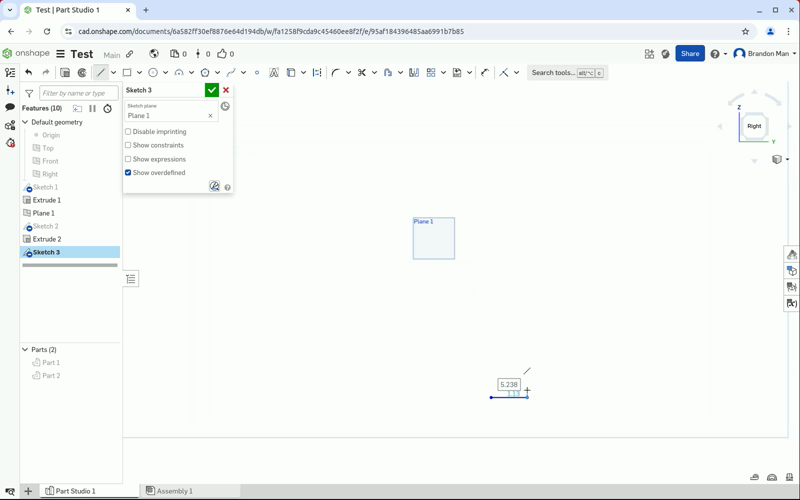
scroll(6)
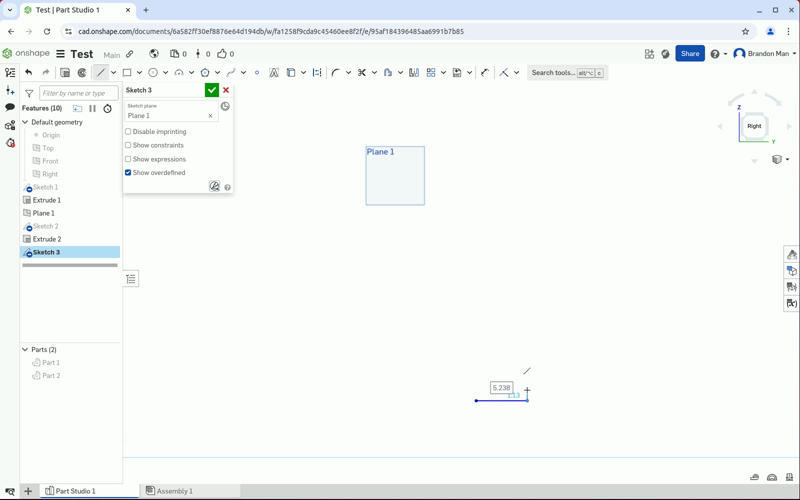
scroll(6)
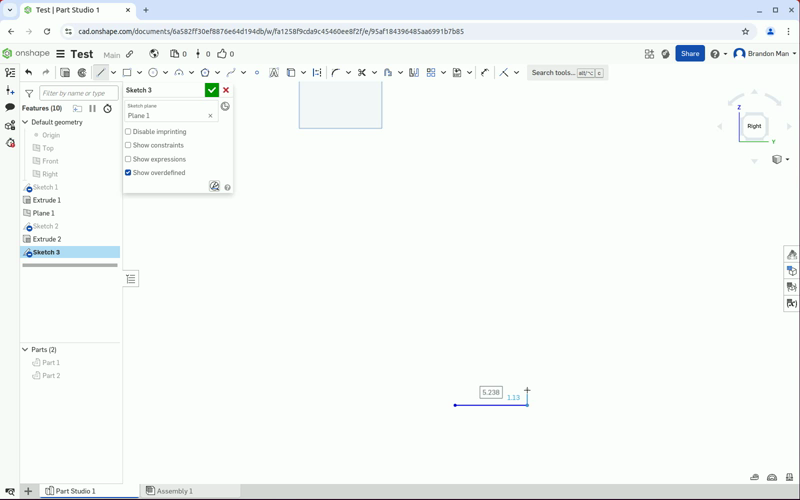
scroll(6)
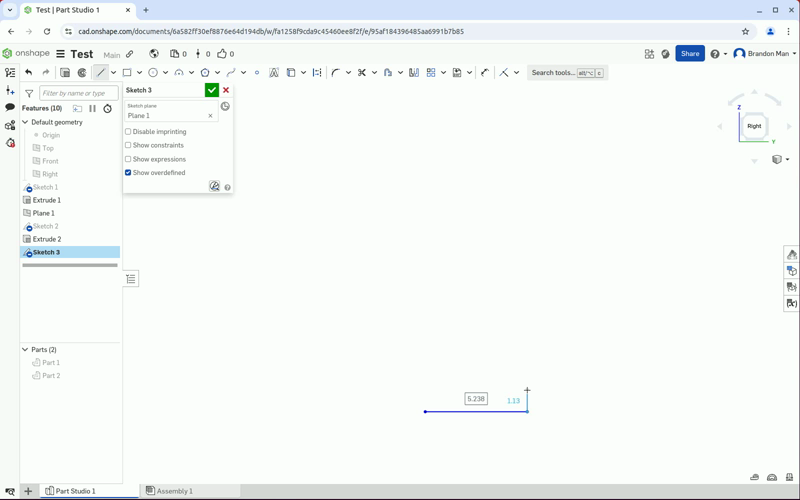
scroll(6)
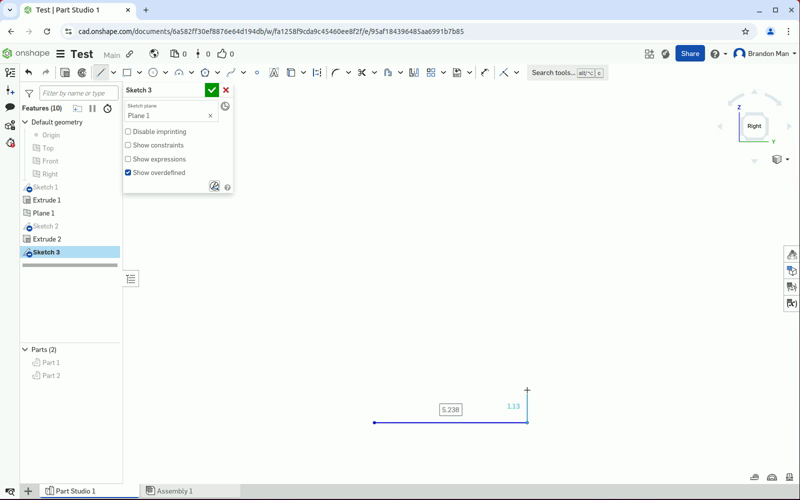
scroll(6)
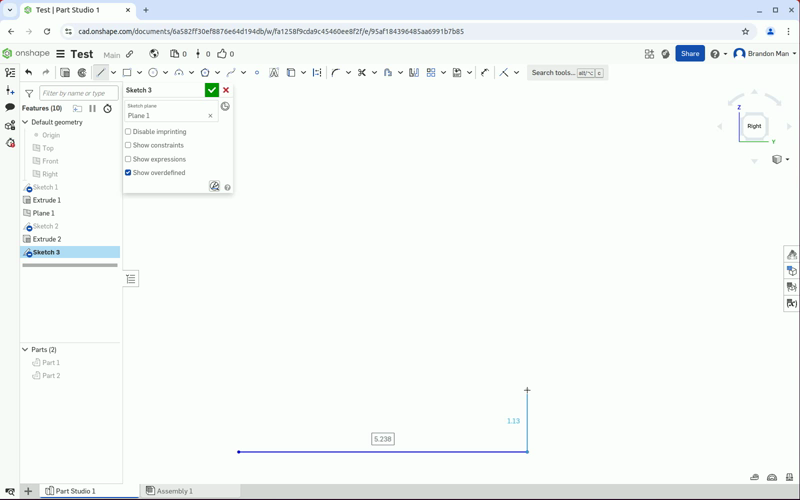
click(527, 389)
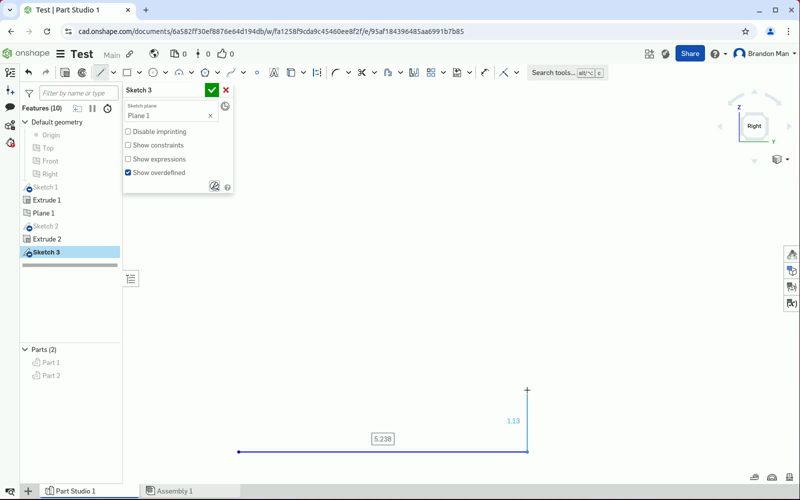
scroll(-6)
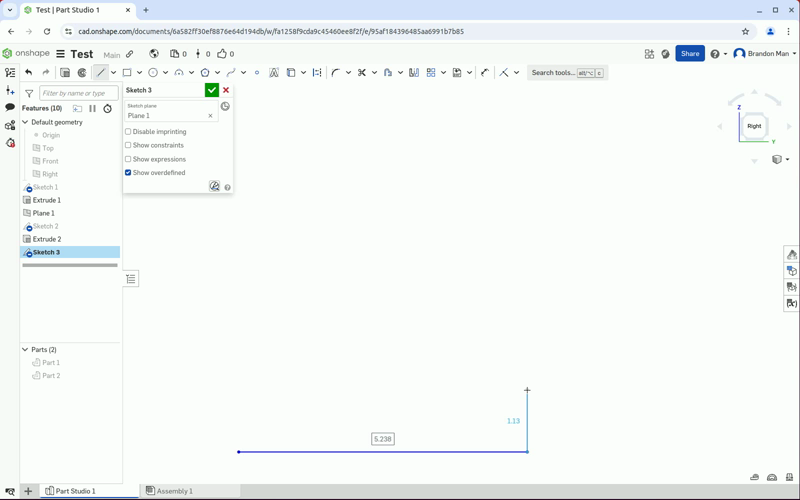
scroll(-6)
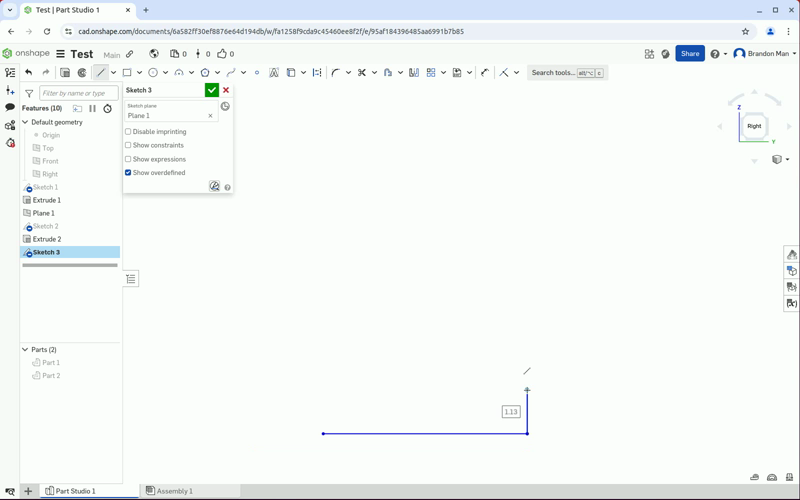
scroll(-6)
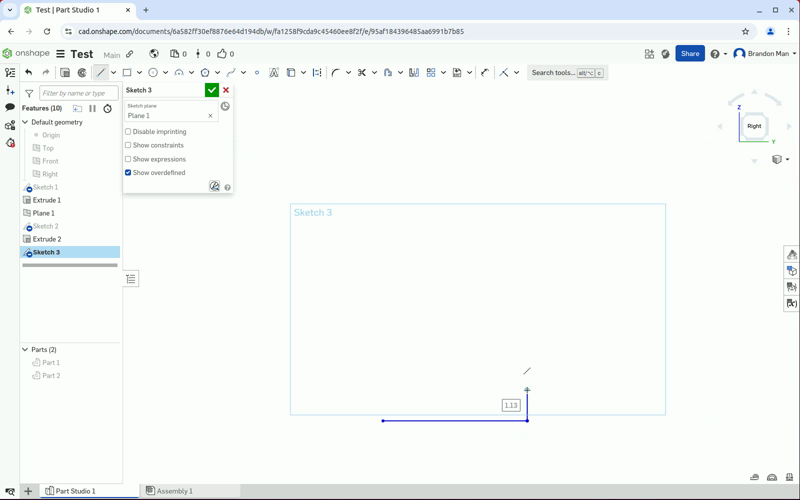
scroll(-6)
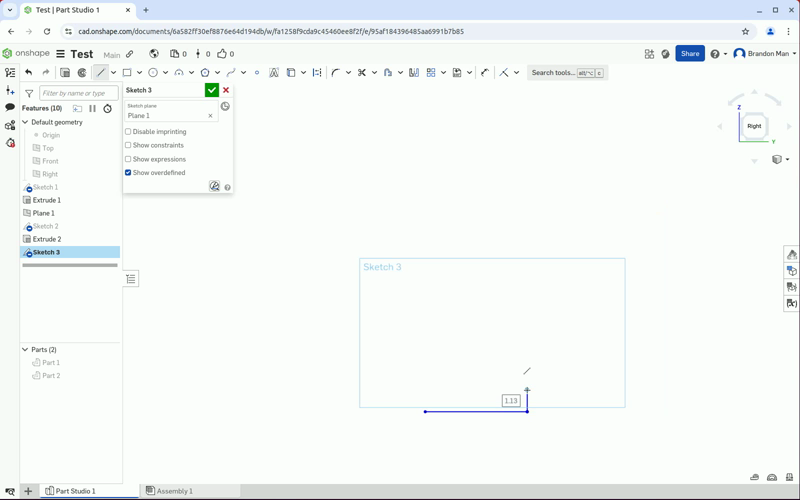
scroll(-6)
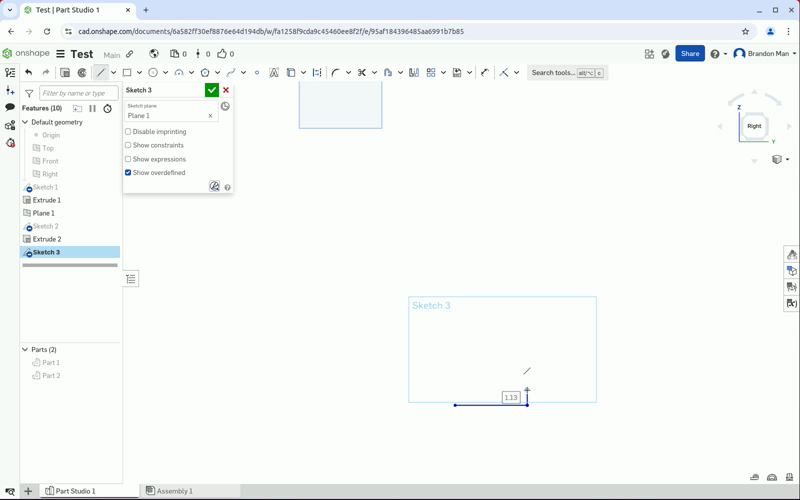
scroll(-6)
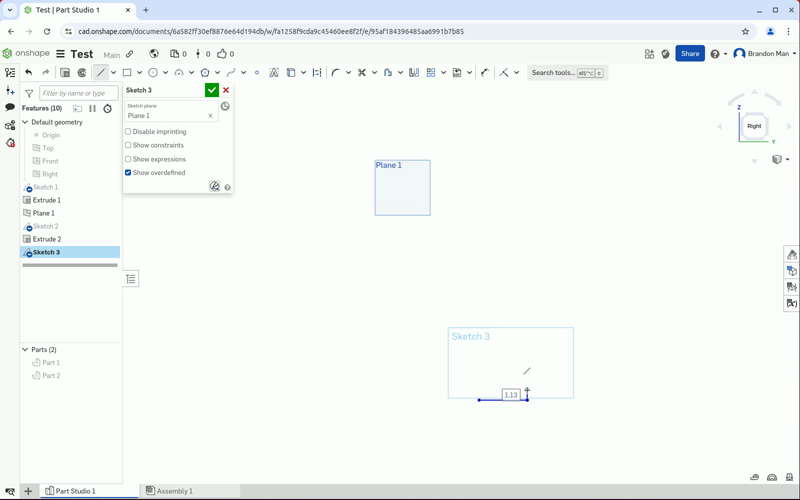
scroll(-6)
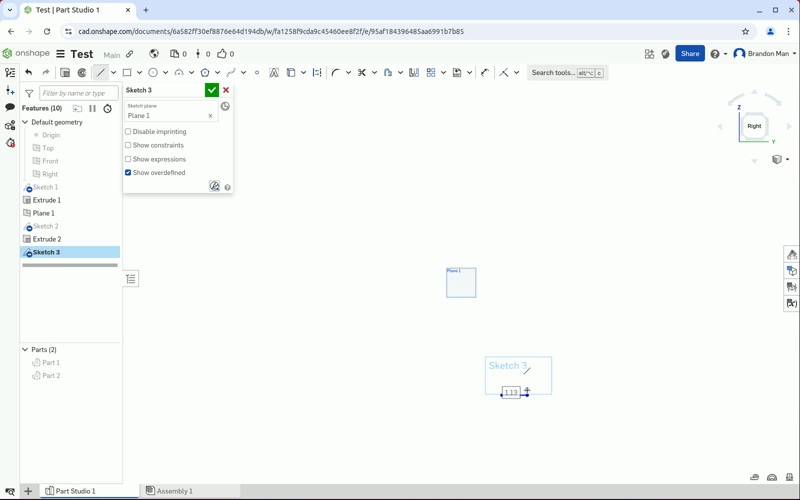
key_up(shift)
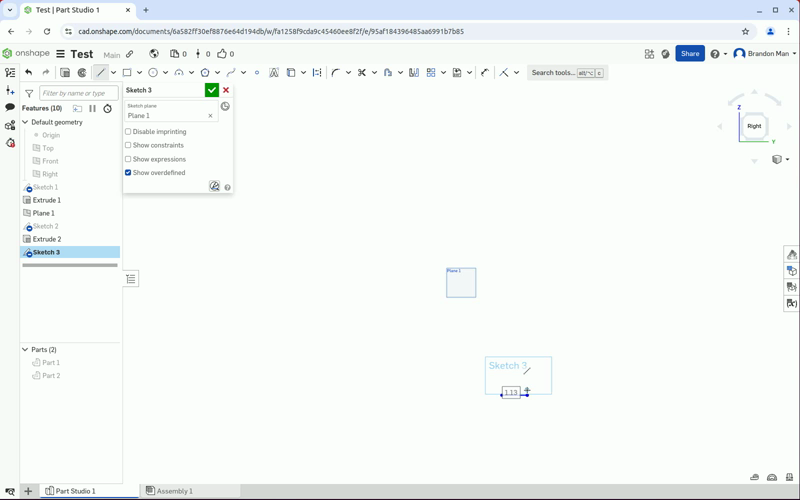
key_down(shift)
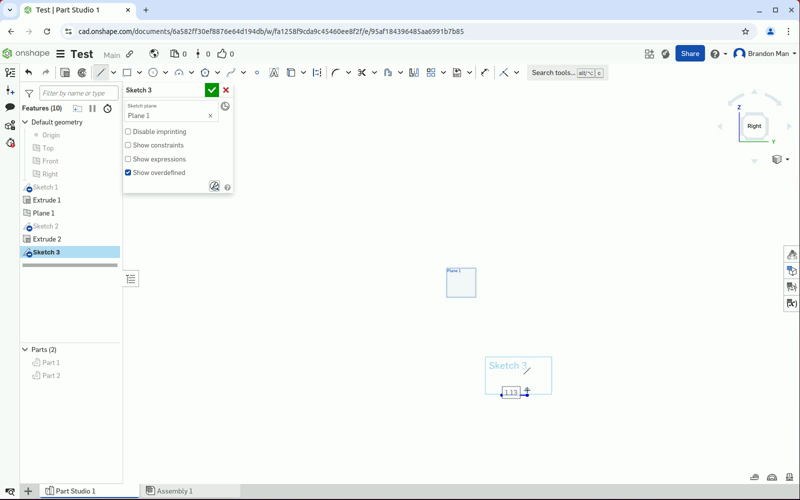
mouse_move(557, 389)
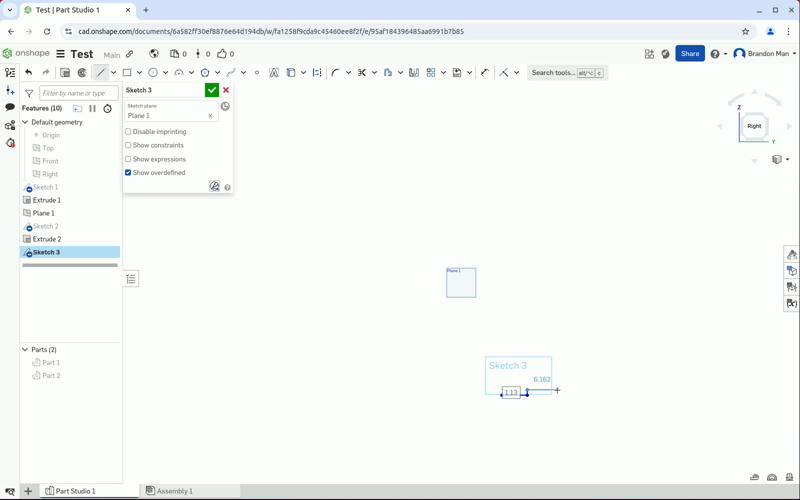
mouse_move(501, 389)
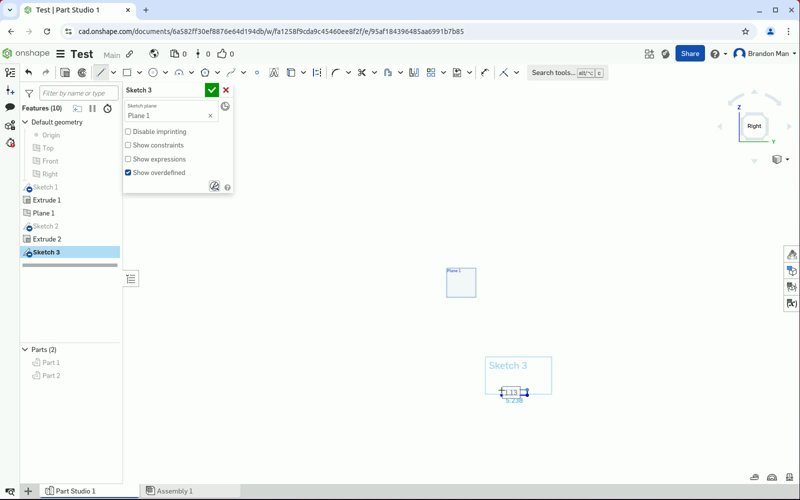
click(501, 389)
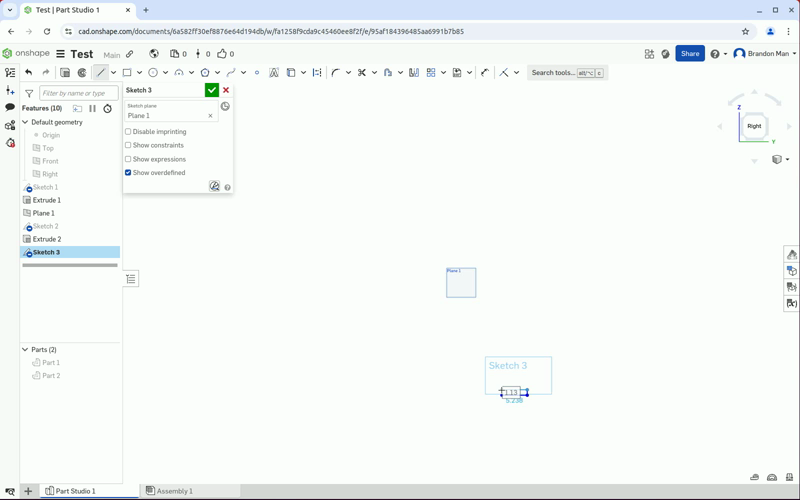
key_up(shift)
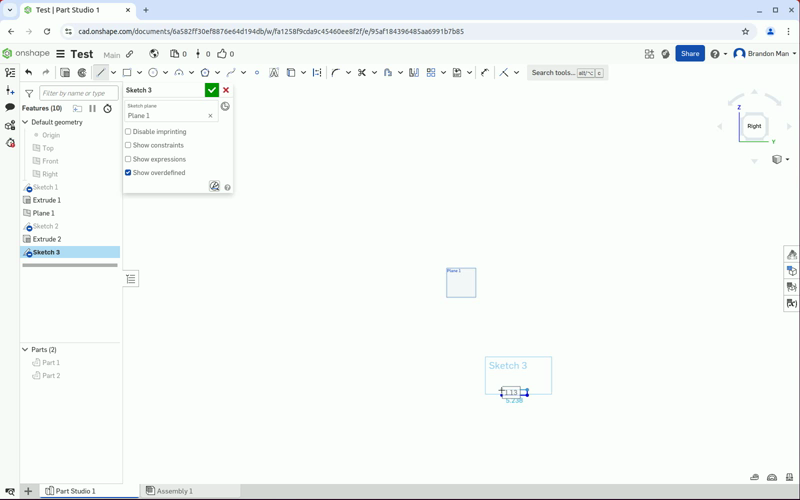
mouse_move(531, 389)
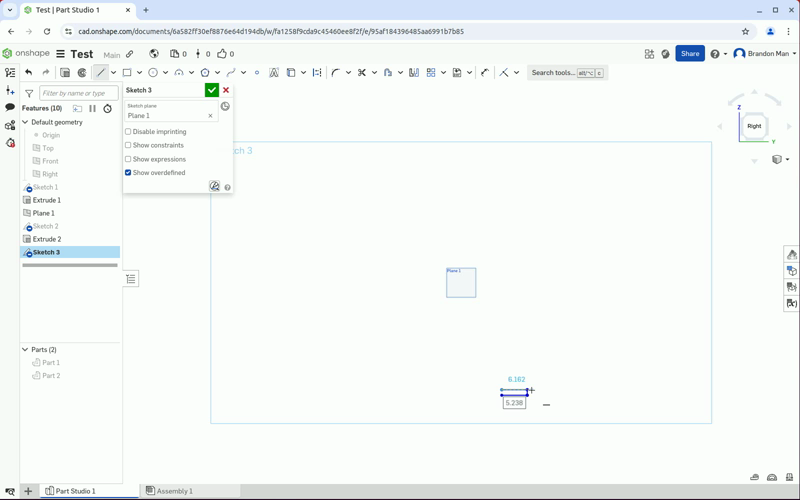
key_down(shift)
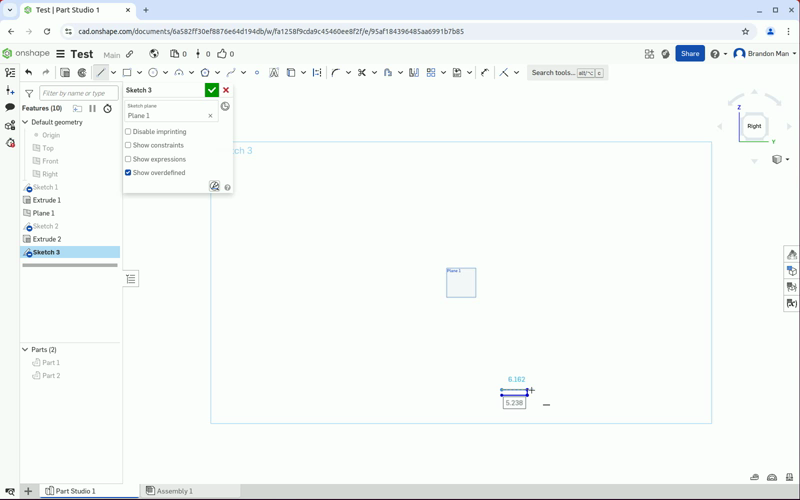
mouse_move(501, 395)
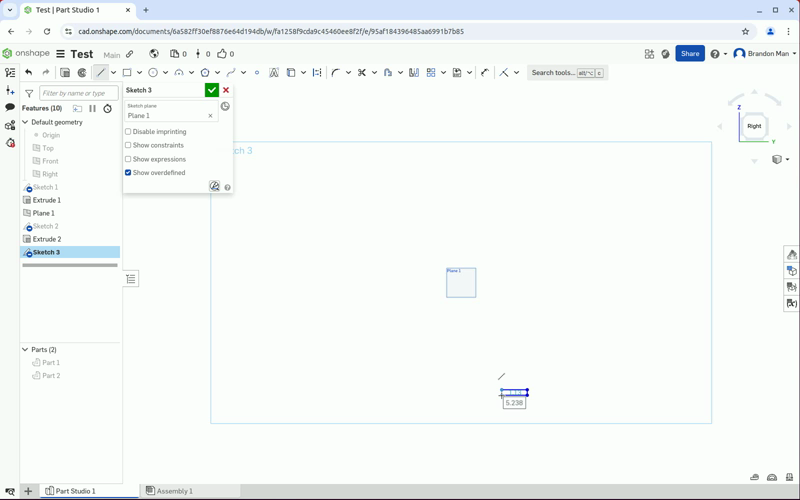
scroll(6)
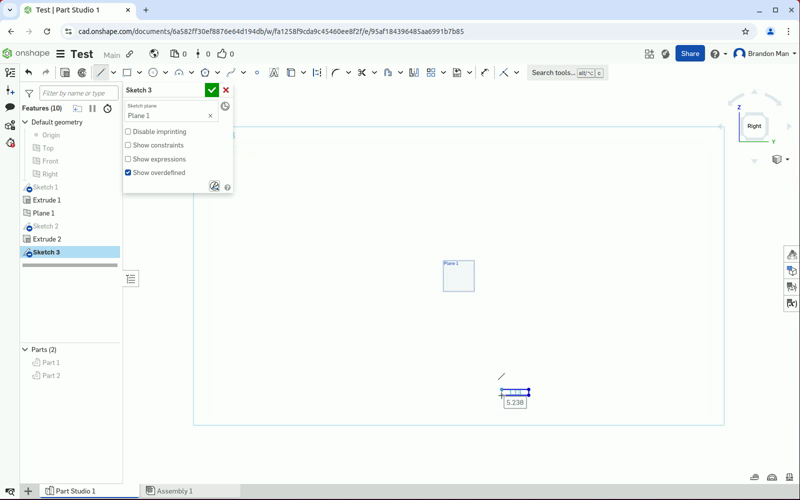
scroll(6)
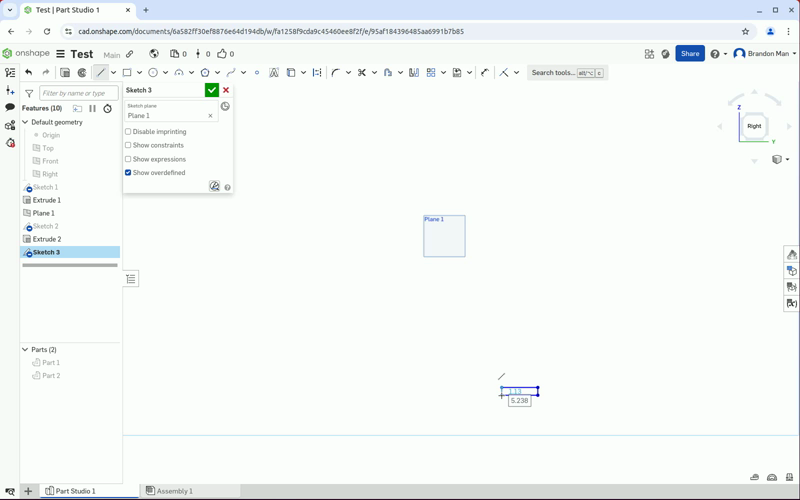
scroll(6)
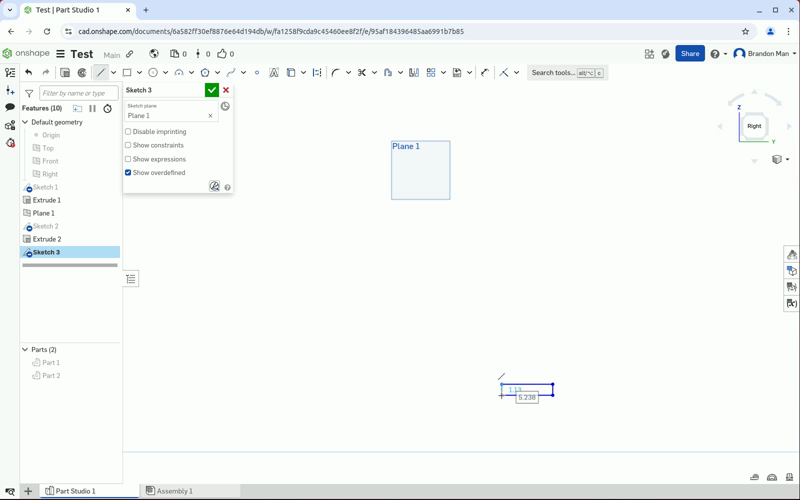
scroll(6)
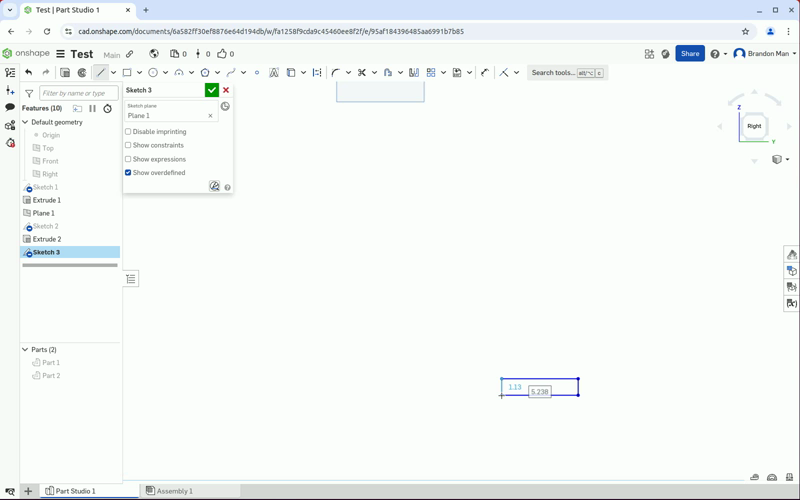
scroll(6)
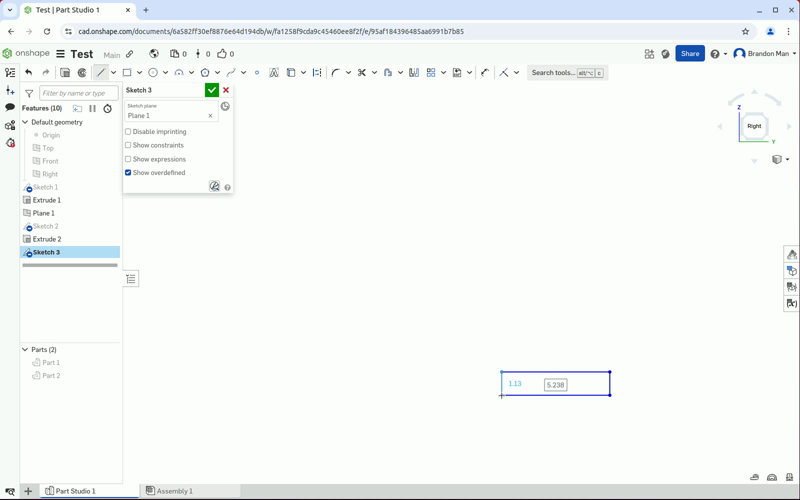
scroll(6)
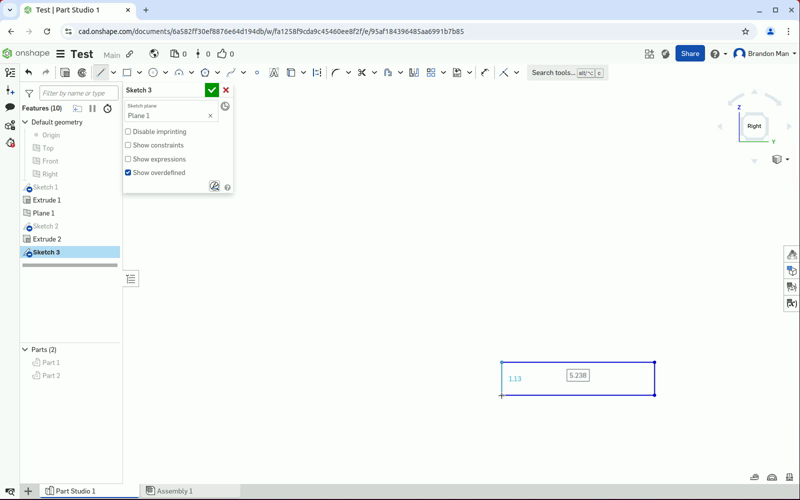
scroll(6)
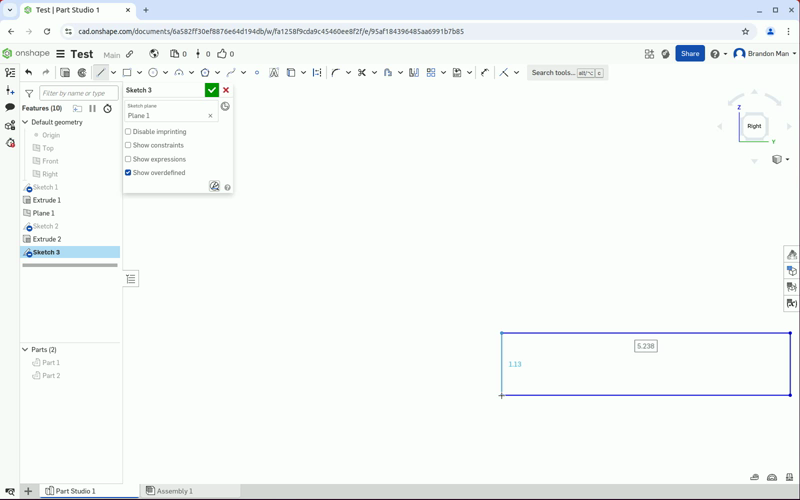
key_up(shift)
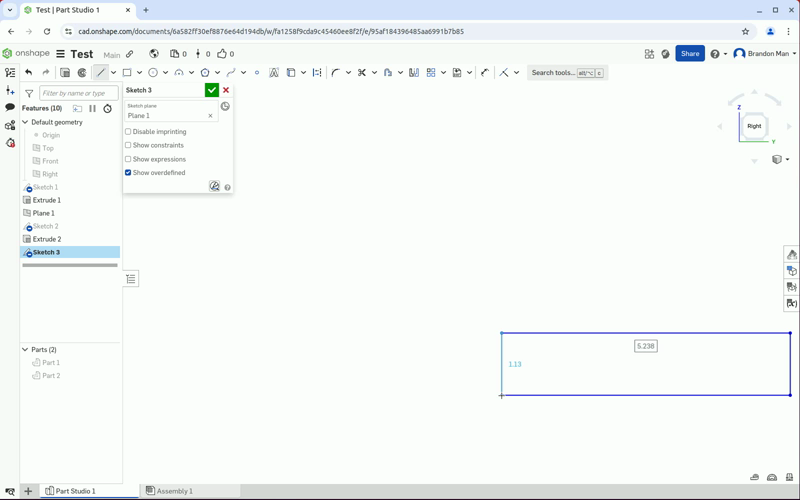
click(501, 395)
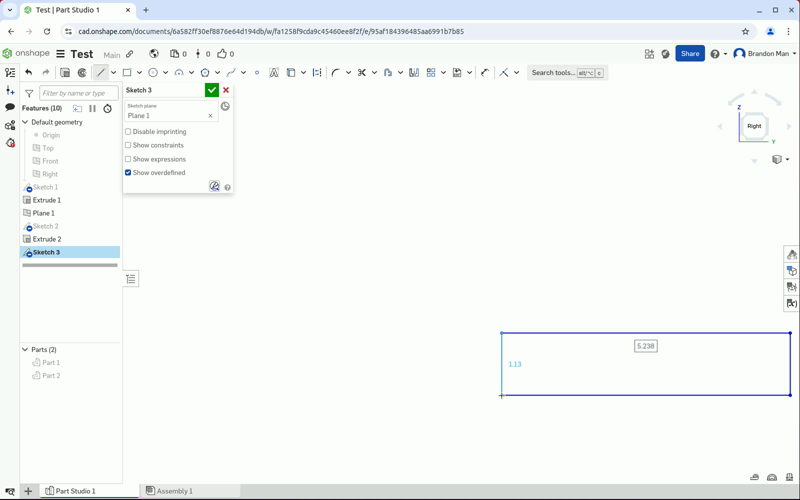
scroll(-6)
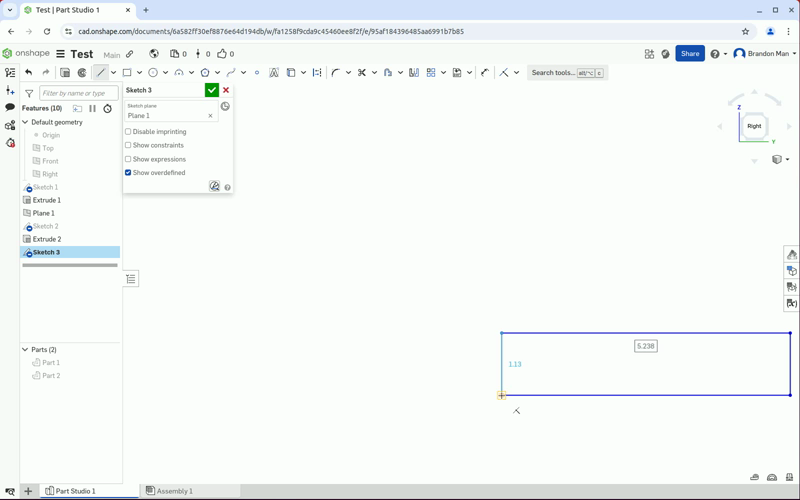
scroll(-6)
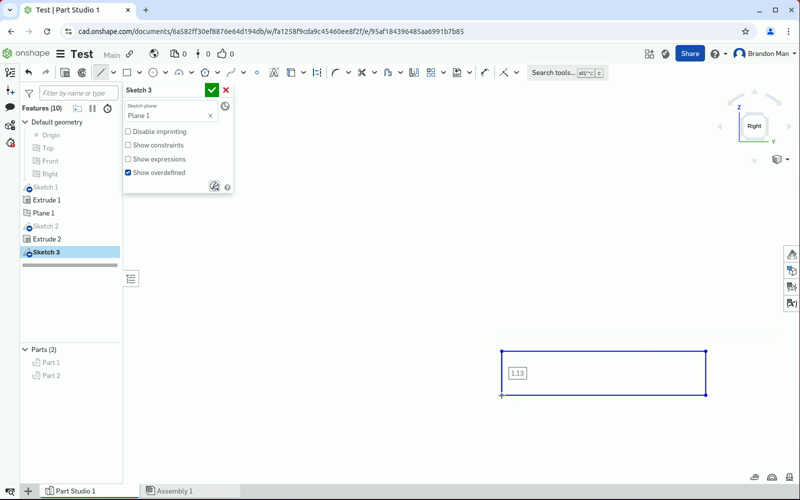
scroll(-6)
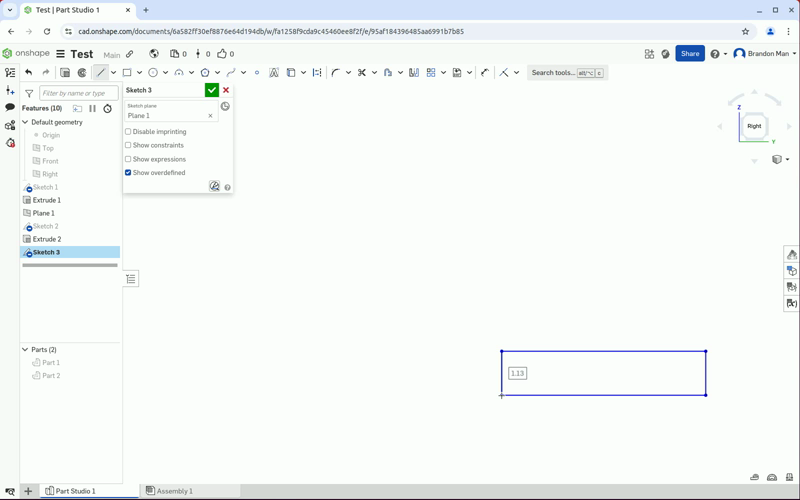
scroll(-6)
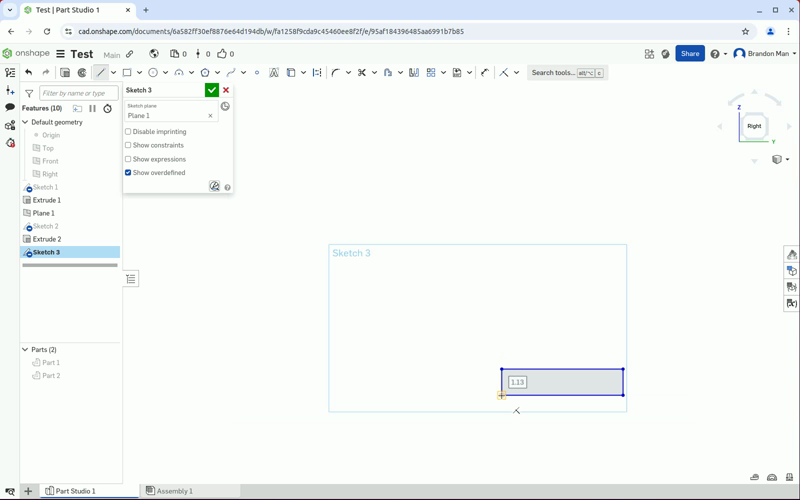
scroll(-6)
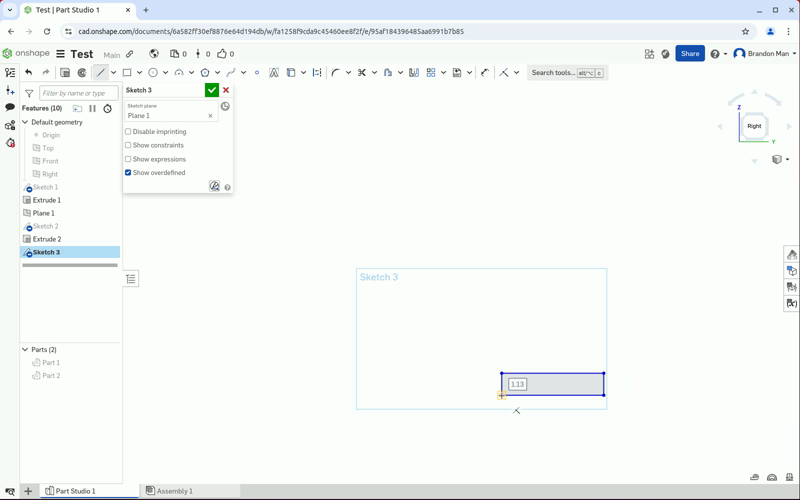
scroll(-6)
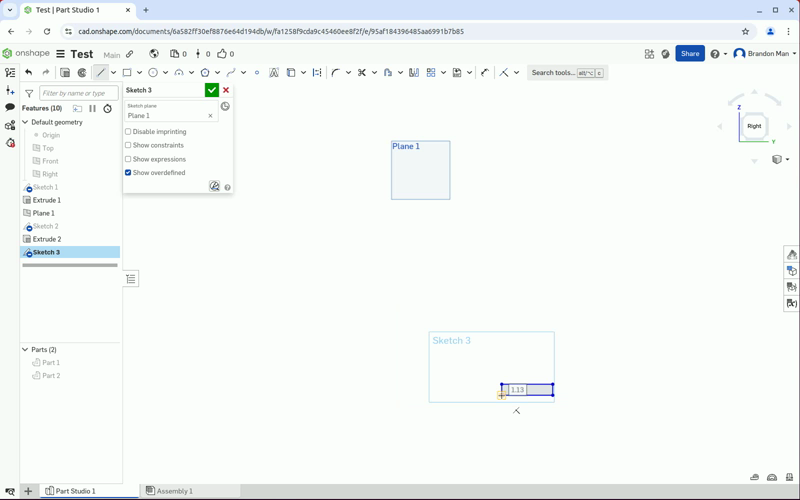
scroll(-6)
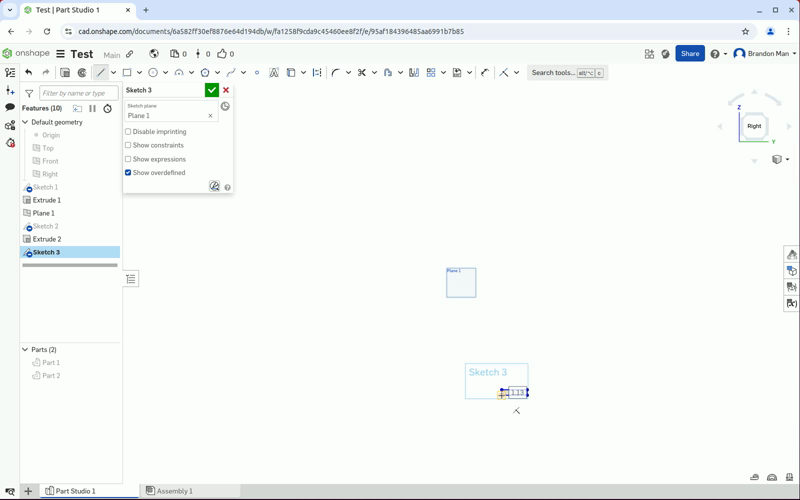
key(esc)
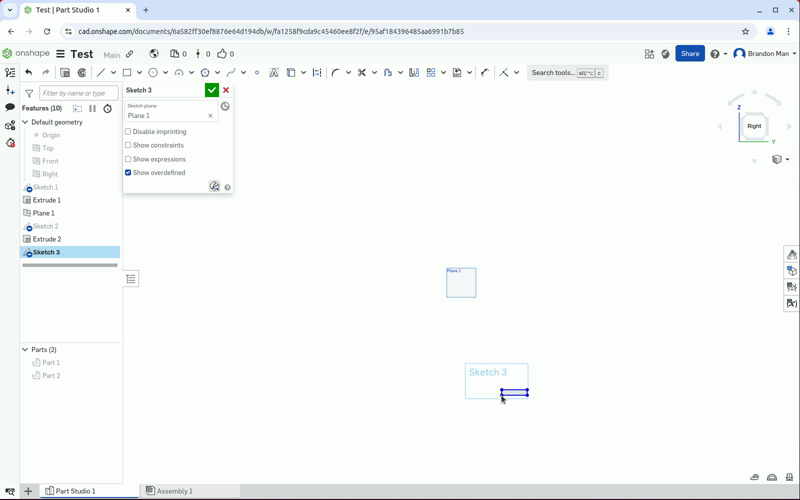
mouse_move(514, 389)
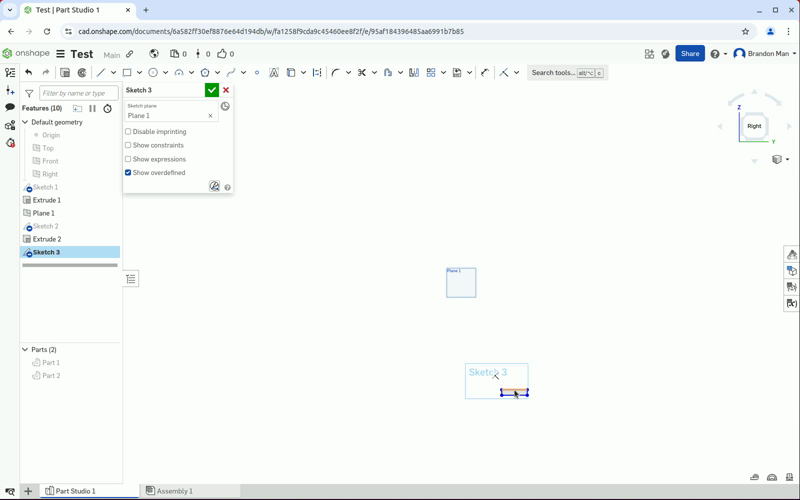
scroll(6)
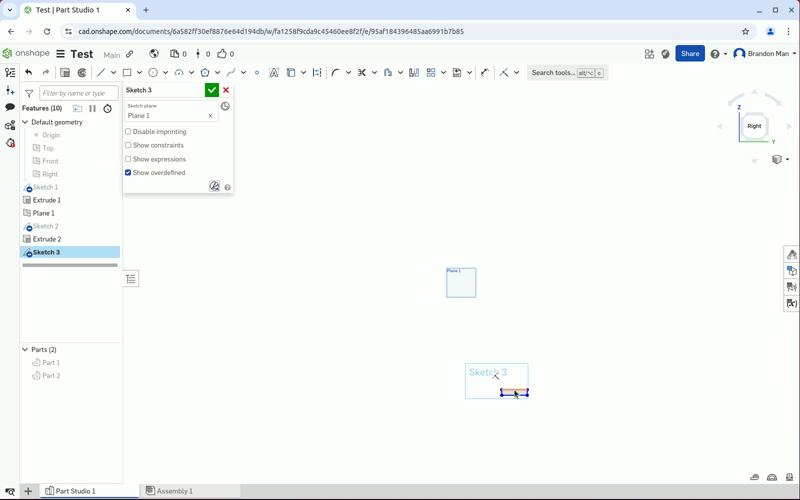
scroll(6)
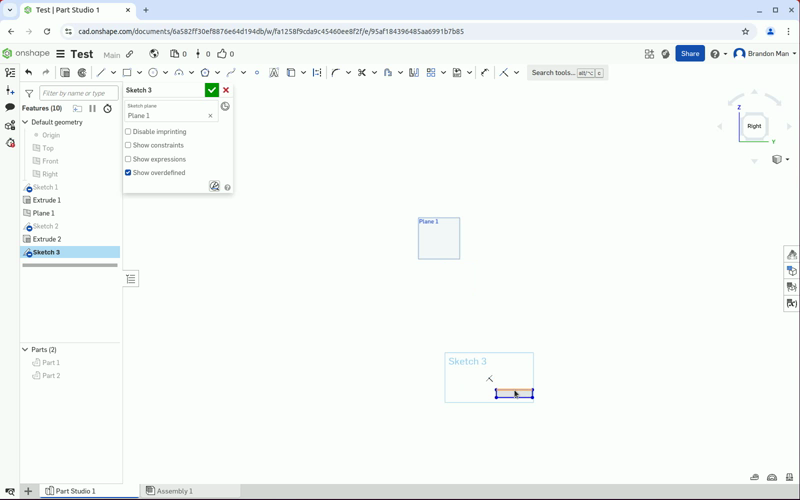
scroll(6)
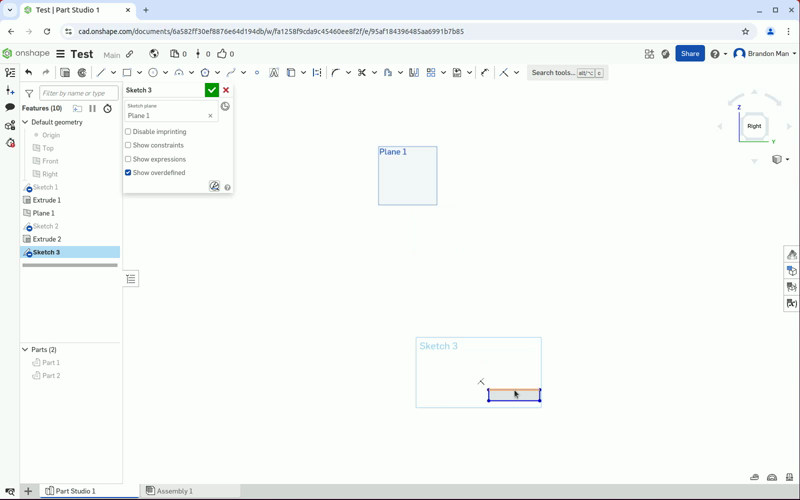
scroll(6)
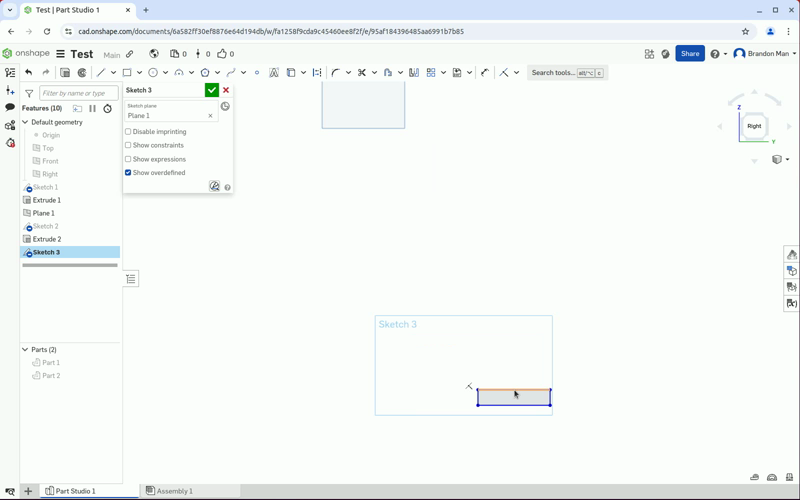
scroll(6)
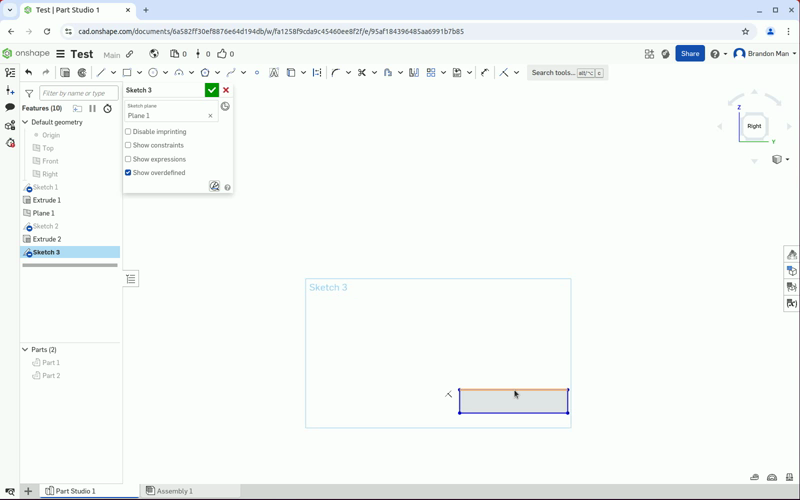
scroll(6)
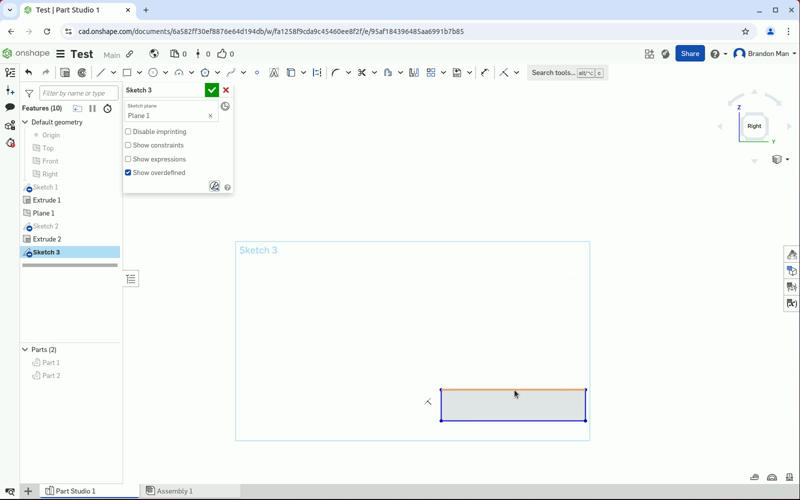
scroll(6)
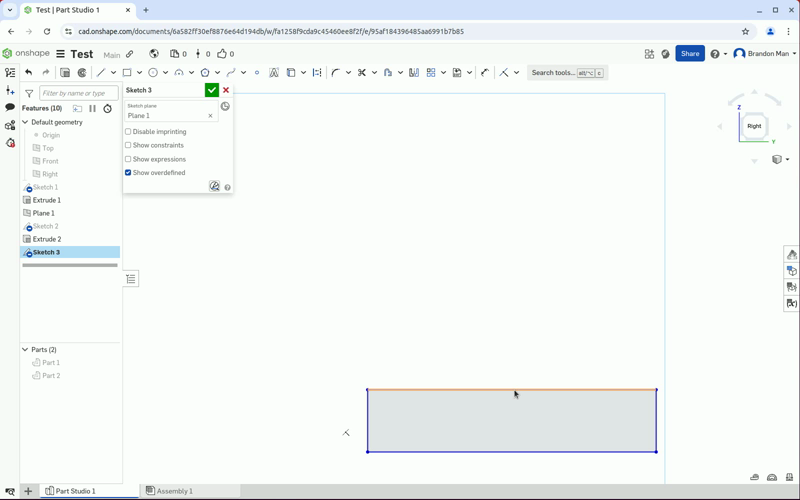
click(514, 389)
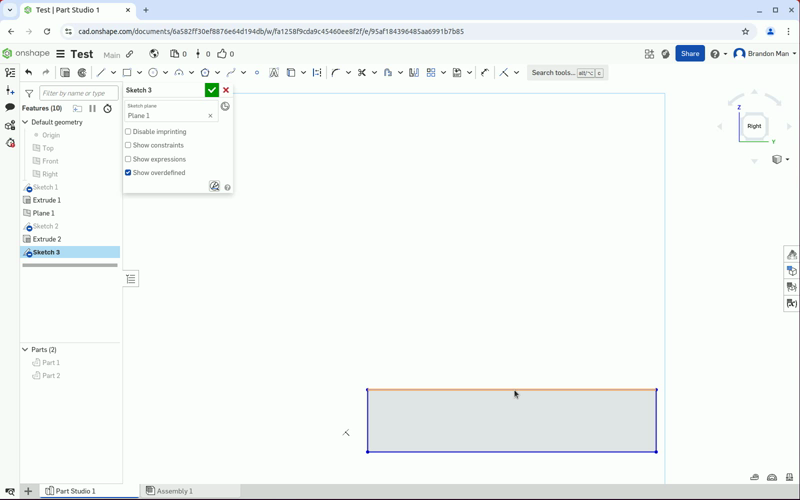
scroll(-6)
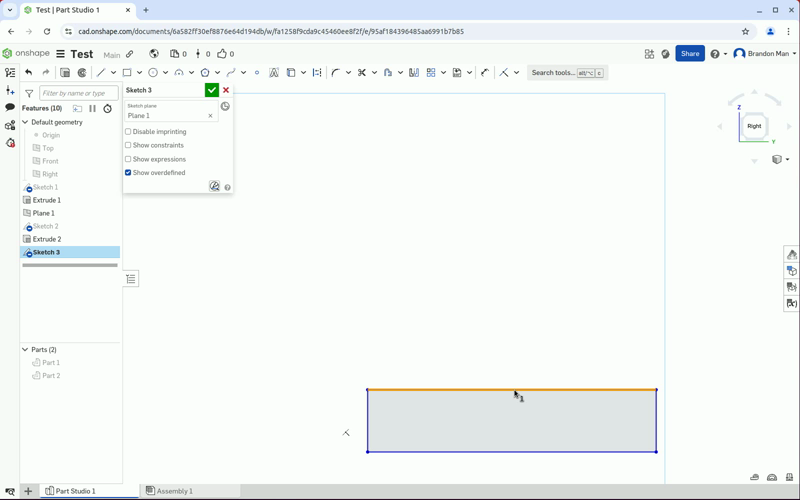
scroll(-6)
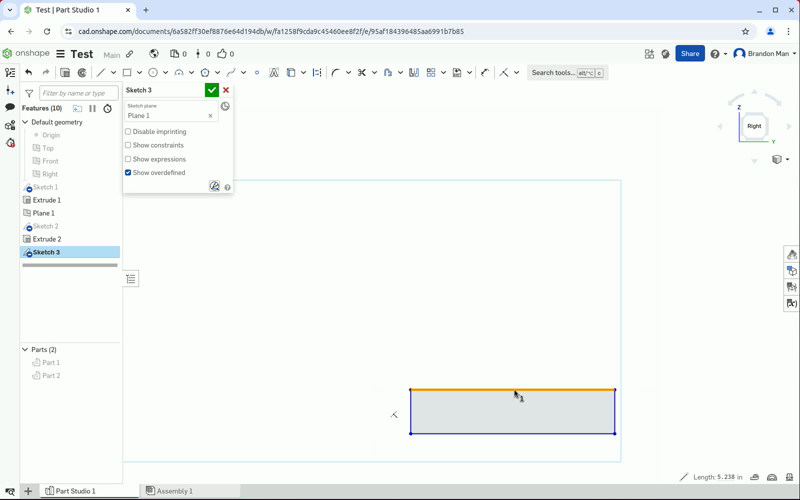
scroll(-6)
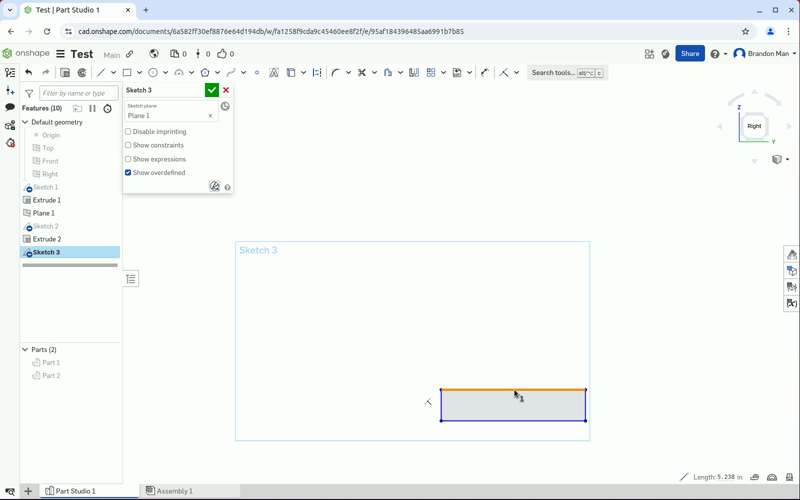
scroll(-6)
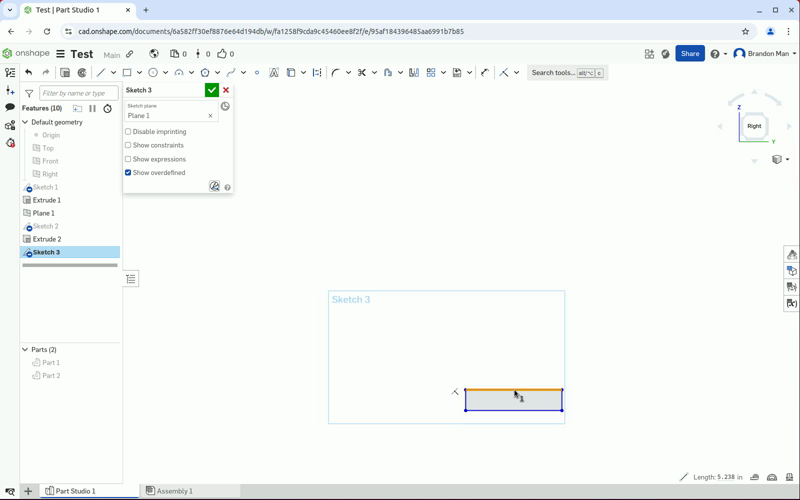
scroll(-6)
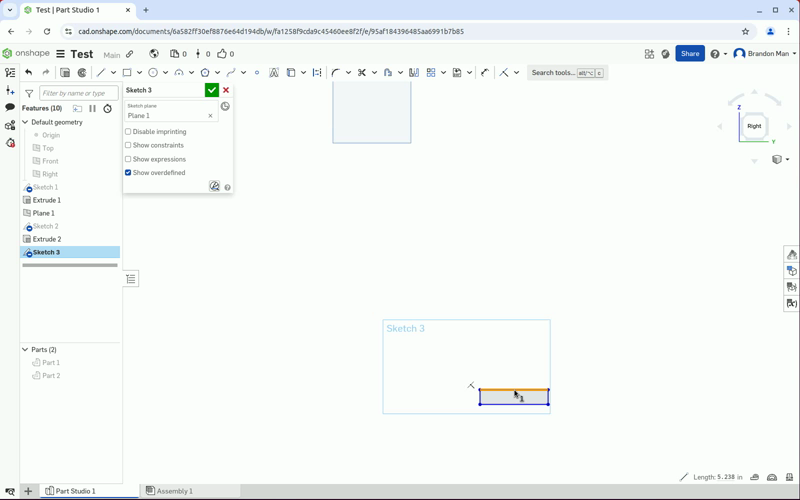
scroll(-6)
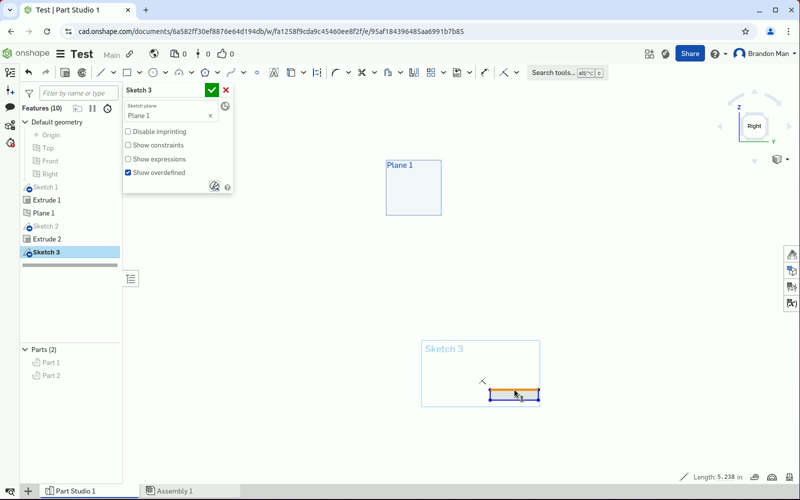
scroll(-6)
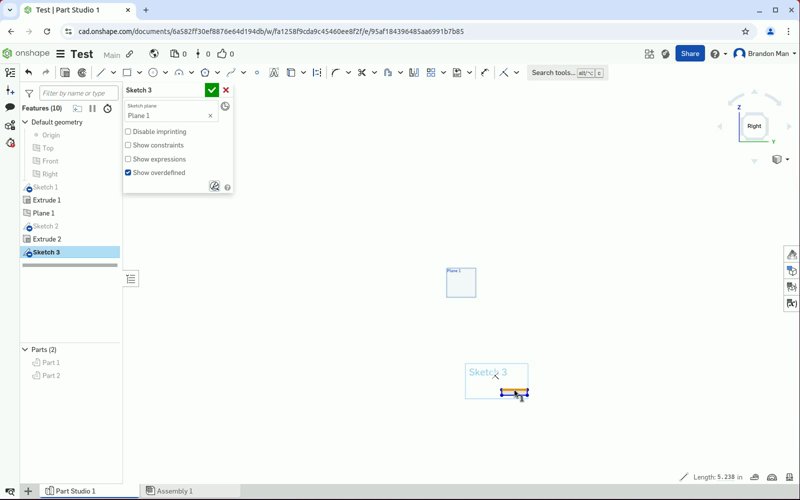
mouse_move(73, 352)
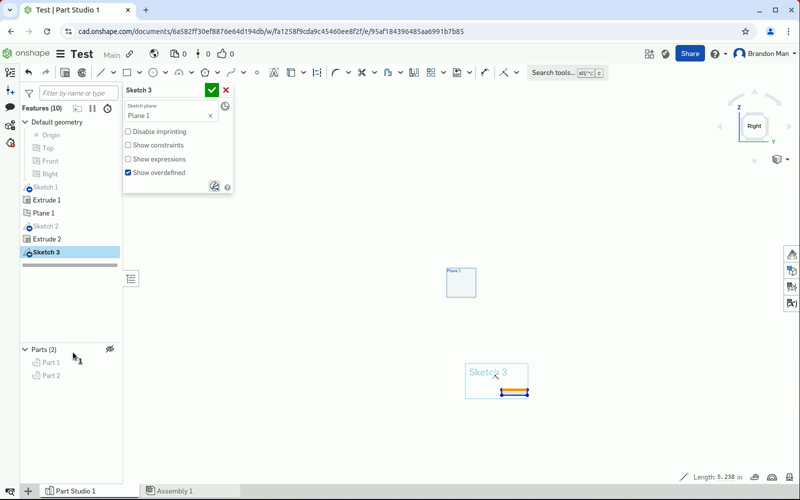
key(shift+y)
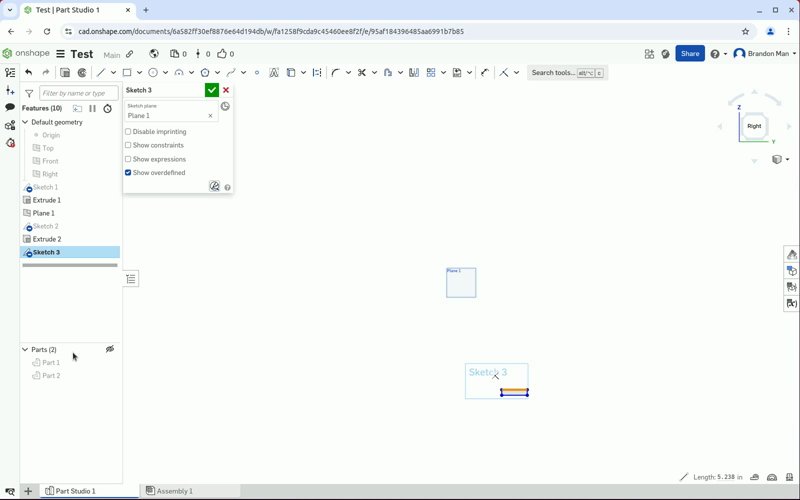
key(shift+e)
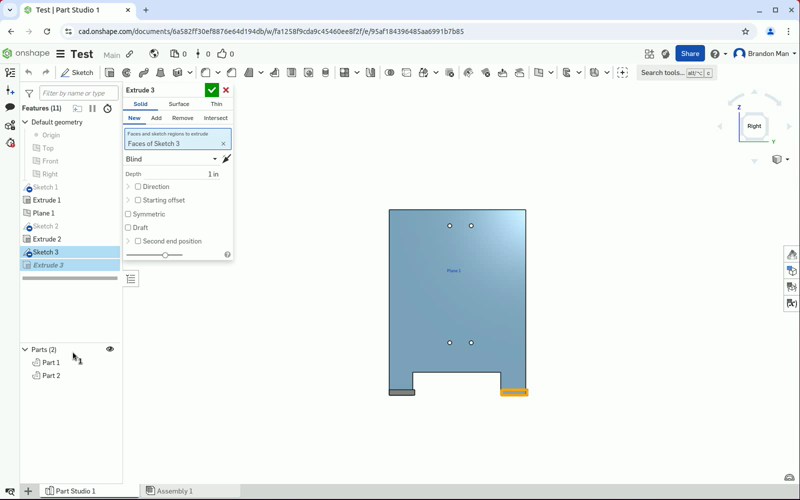
mouse_move(143, 106)
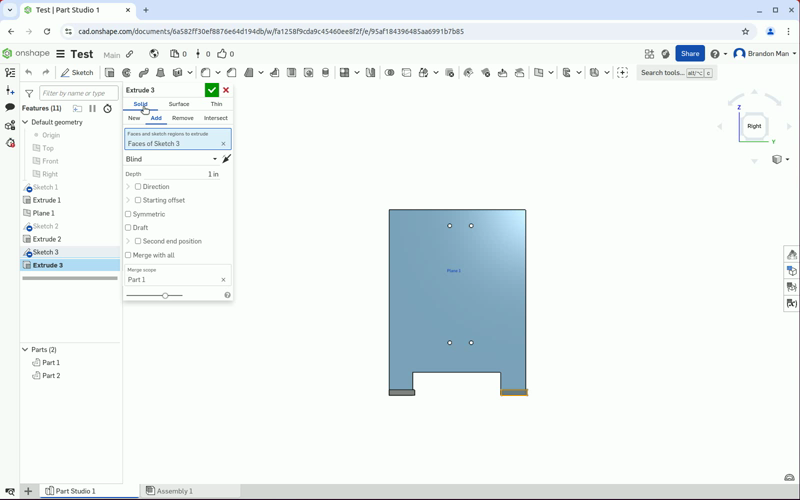
click(143, 106)
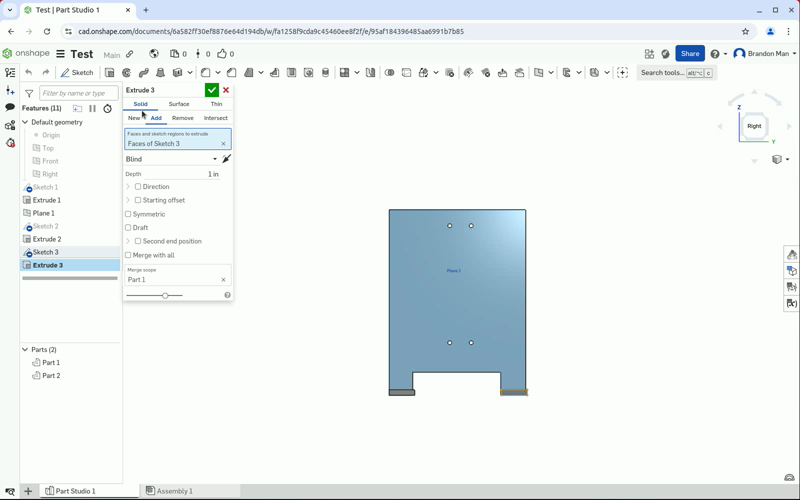
mouse_move(137, 120)
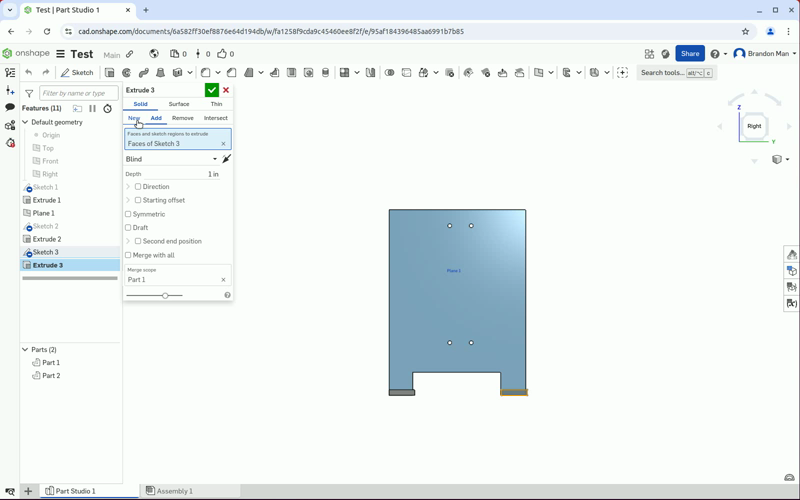
click(137, 120)
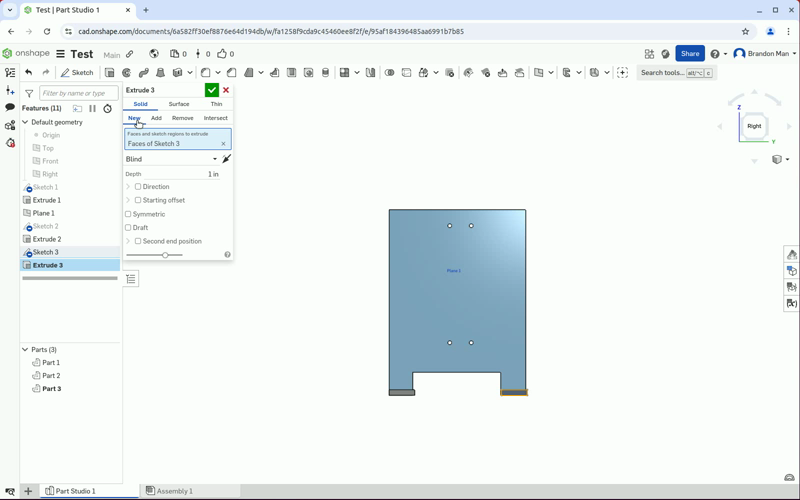
key(tab, 4)
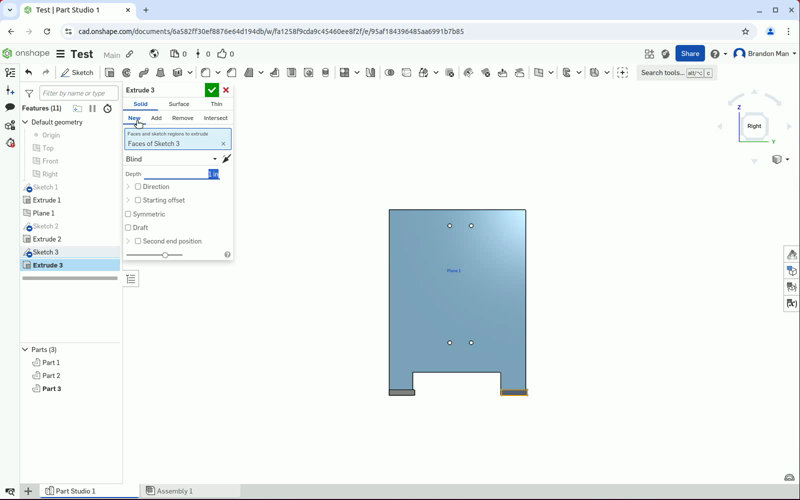
text(6.499)
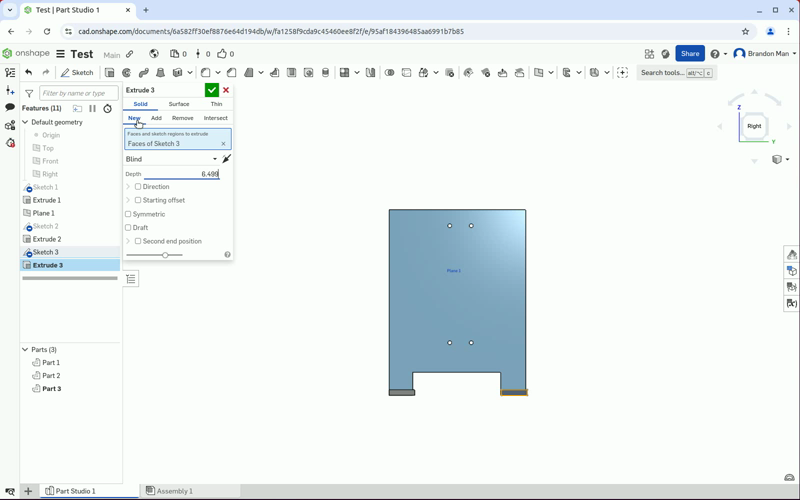
key(enter)
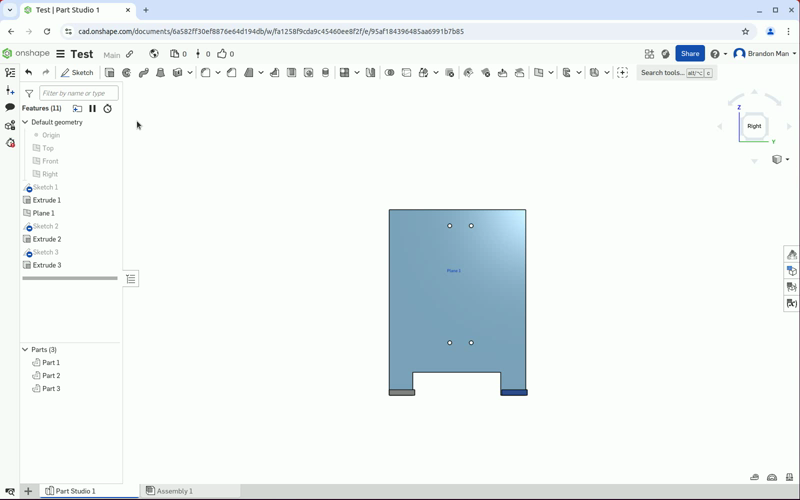
key(shift+h)
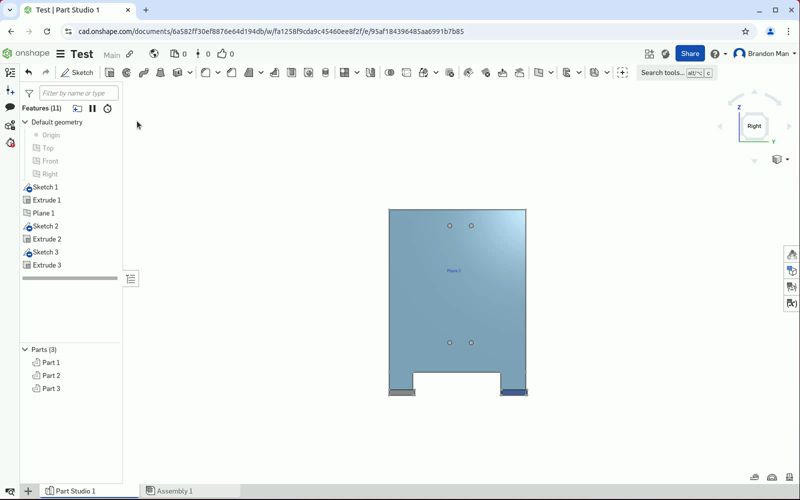
key(shift+h)
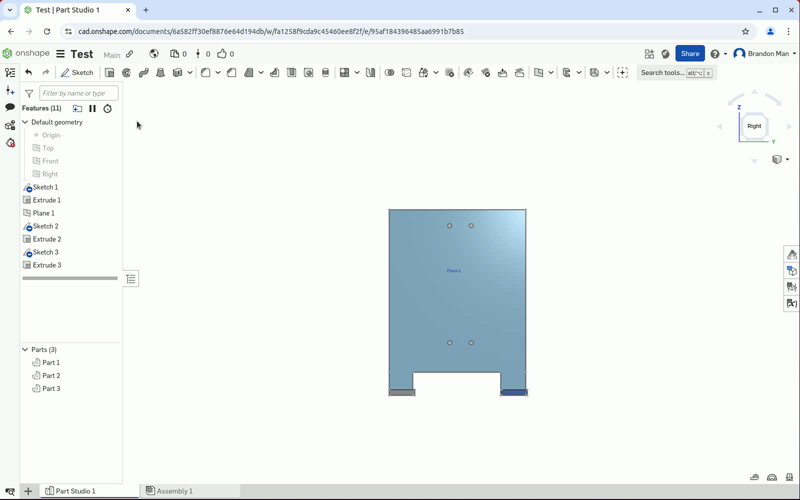
key(shift+7)
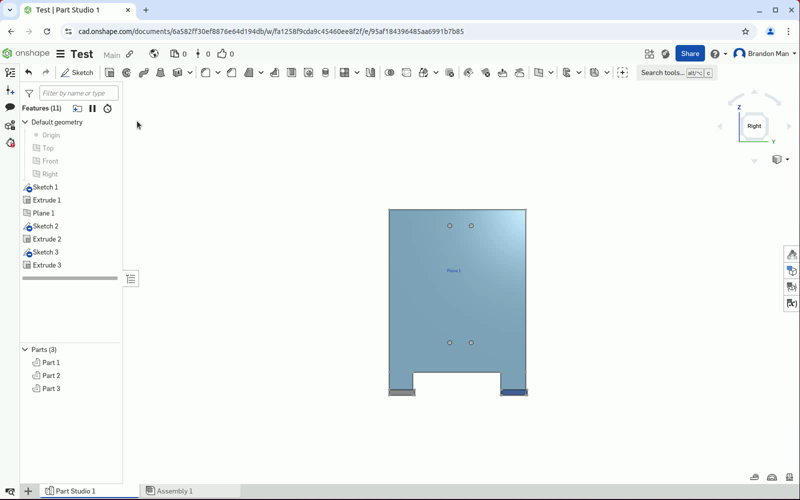
key(right, 2)
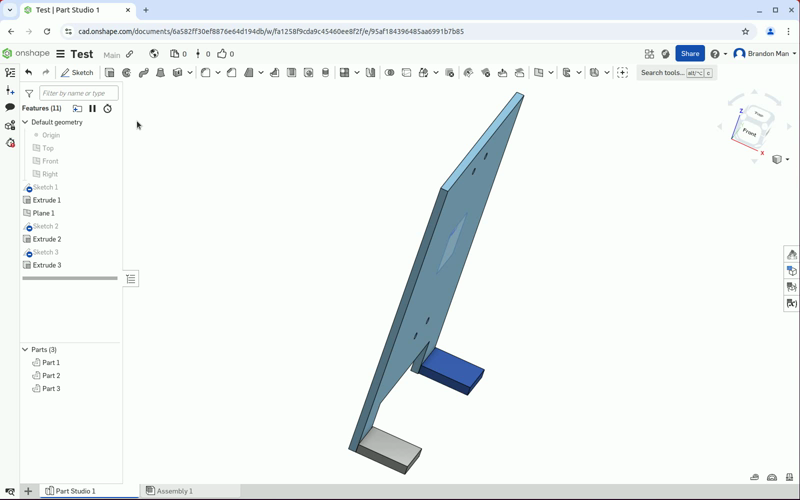
key(down, 2)
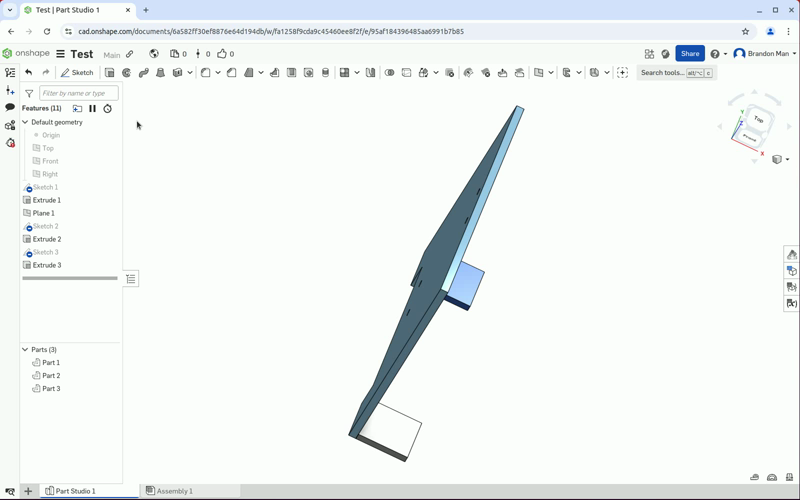
key(up, 2)
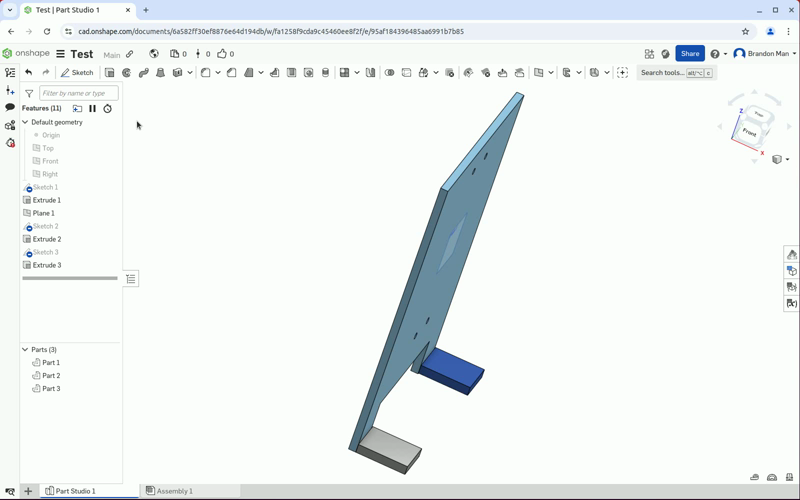
key(left, 2)
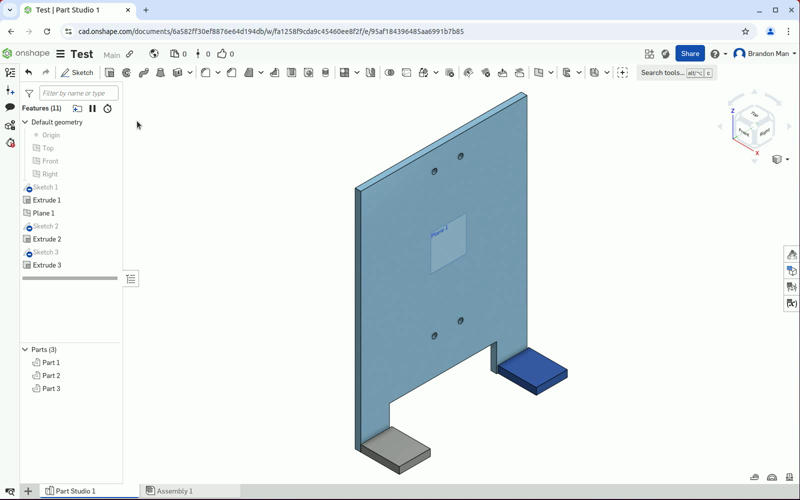
mouse_move(73, 189)
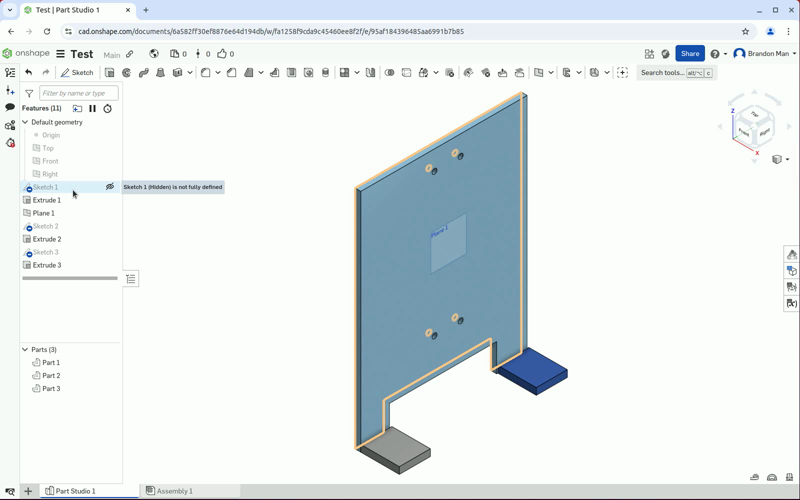
click(73, 189)